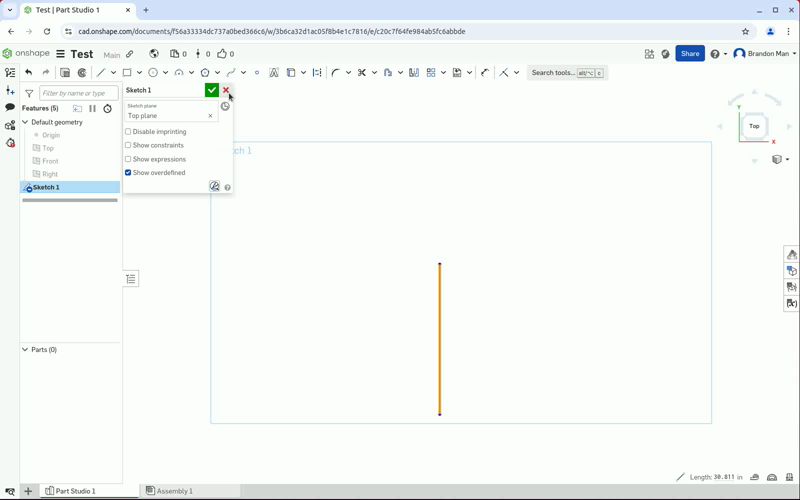
key(shift+h)
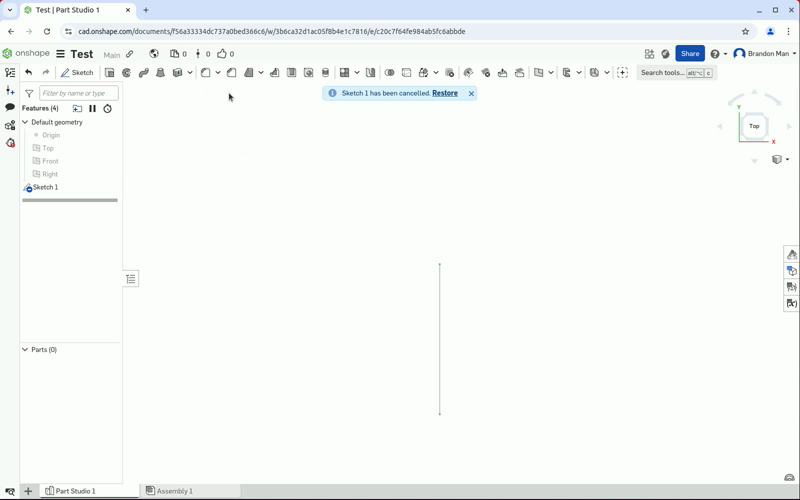
key(shift+s)
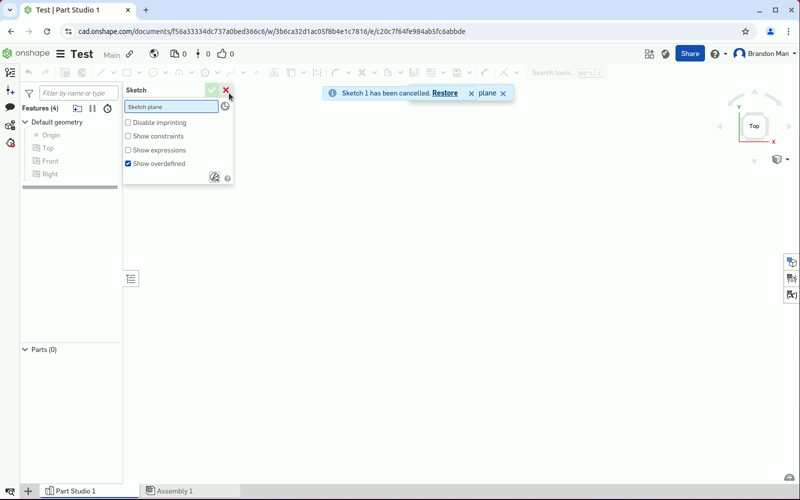
mouse_move(73, 150)
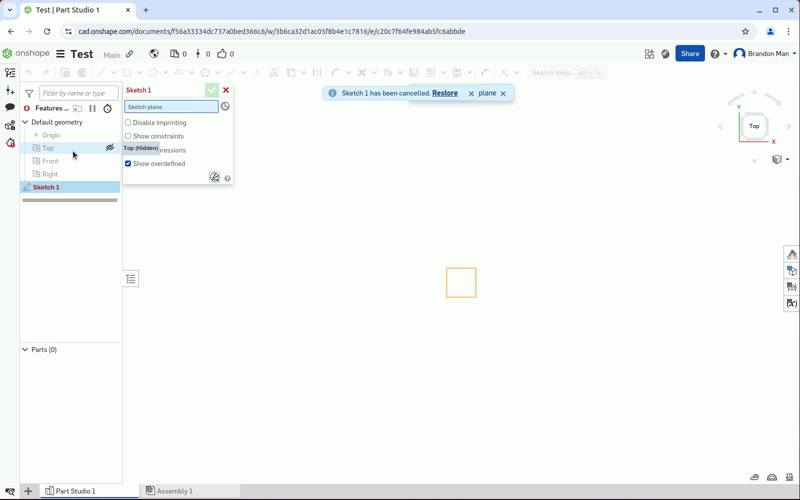
click(73, 150)
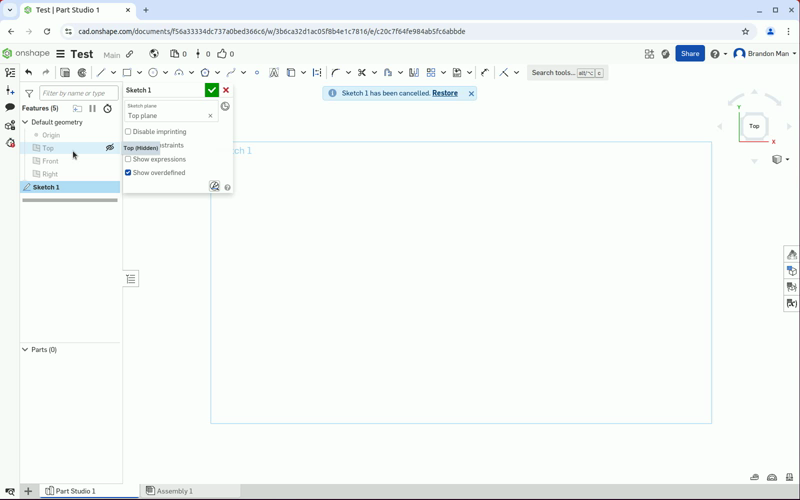
mouse_move(73, 352)
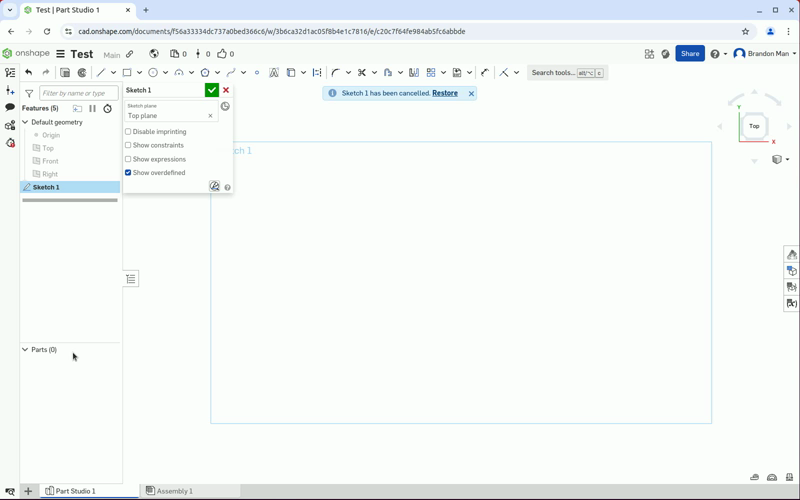
key(y)
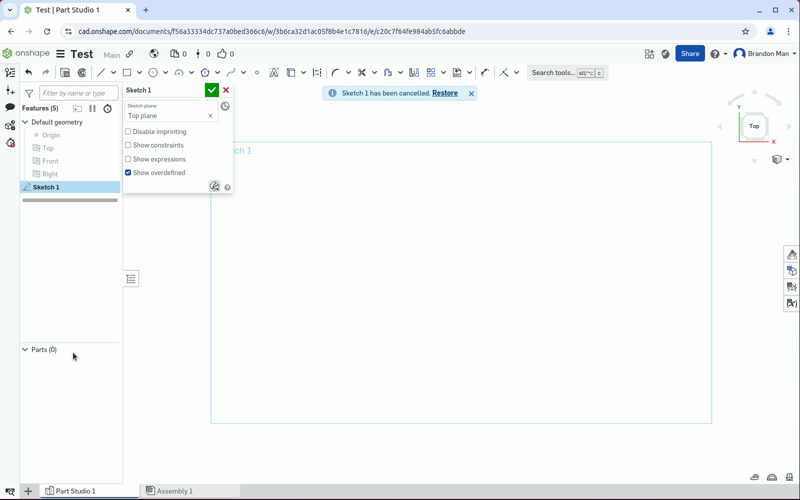
key(l)
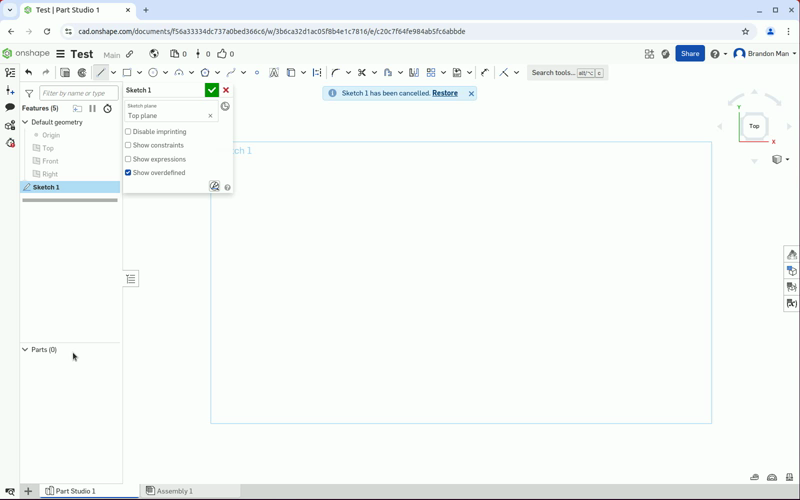
key_down(shift)
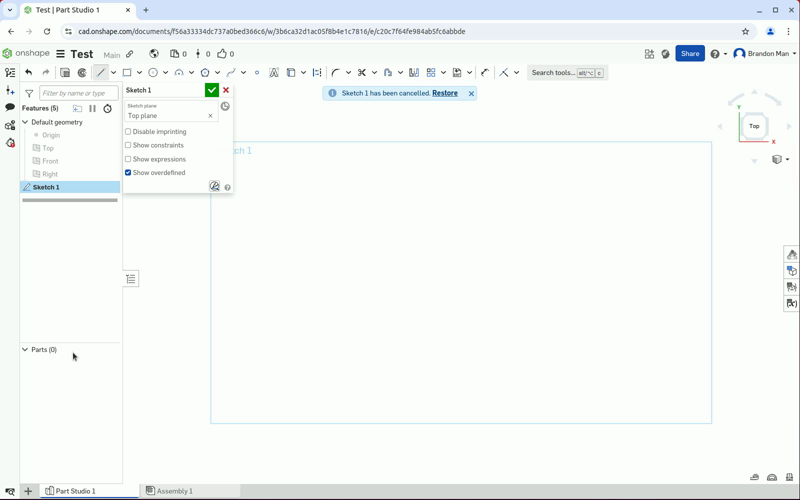
mouse_move(532, 316)
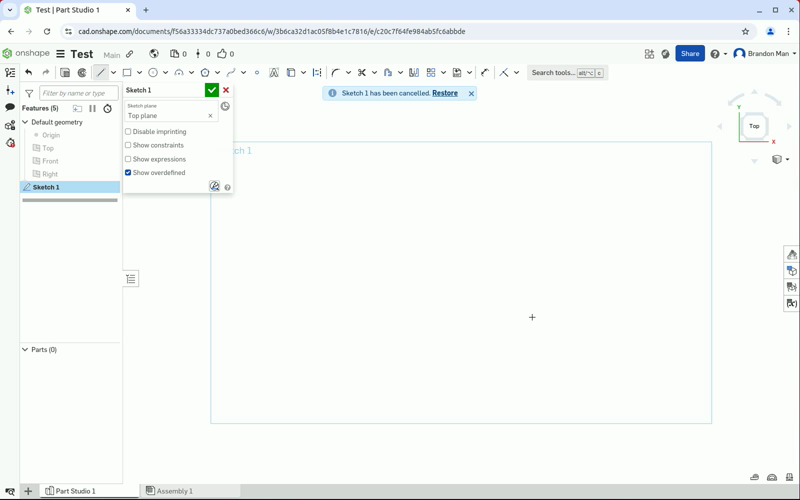
click(532, 316)
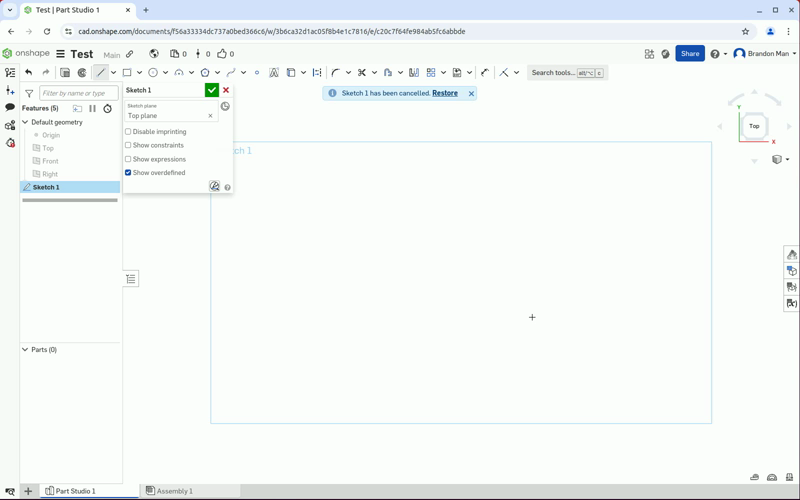
key_up(shift)
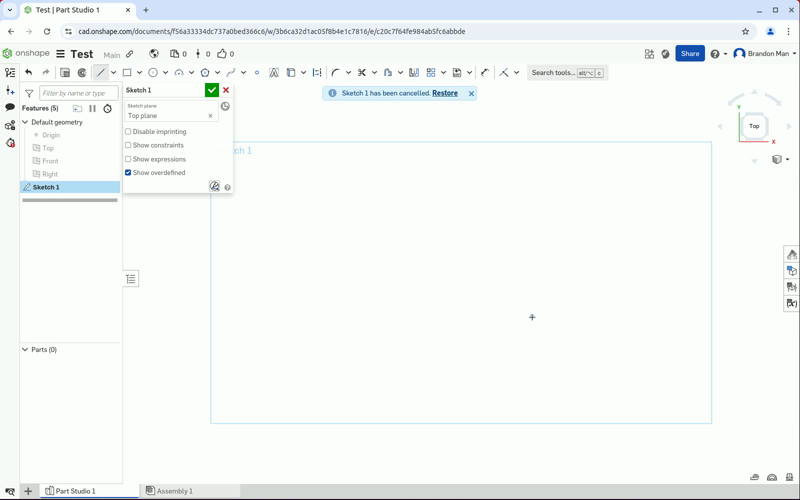
key_down(shift)
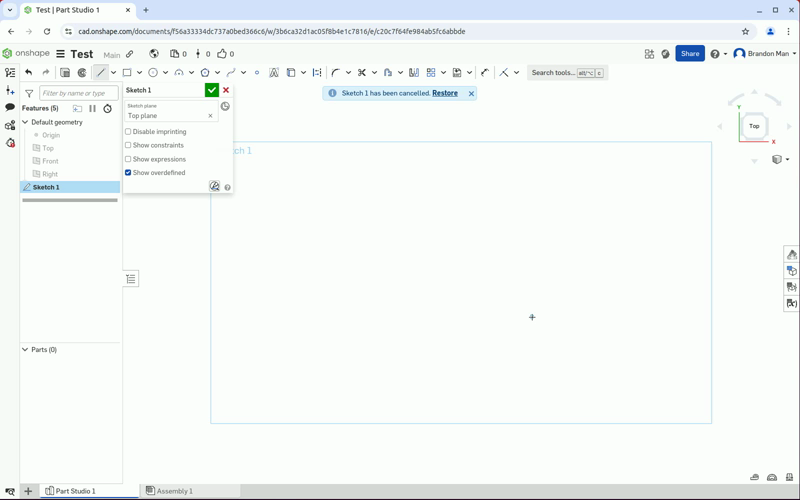
mouse_move(562, 316)
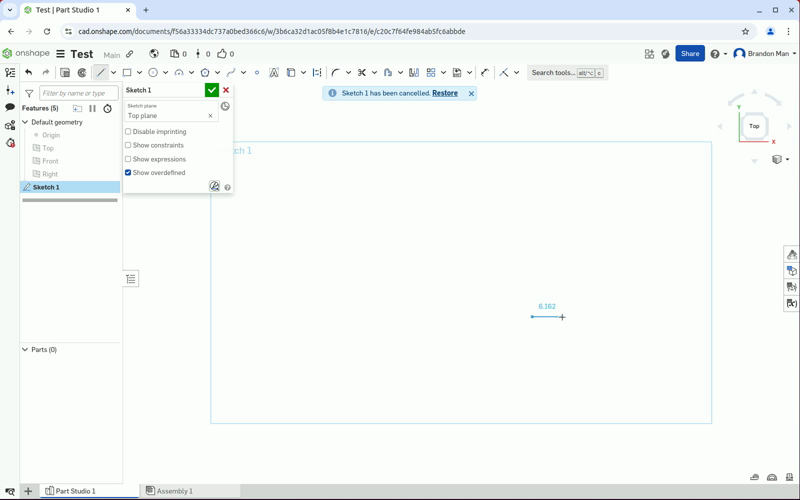
mouse_move(562, 282)
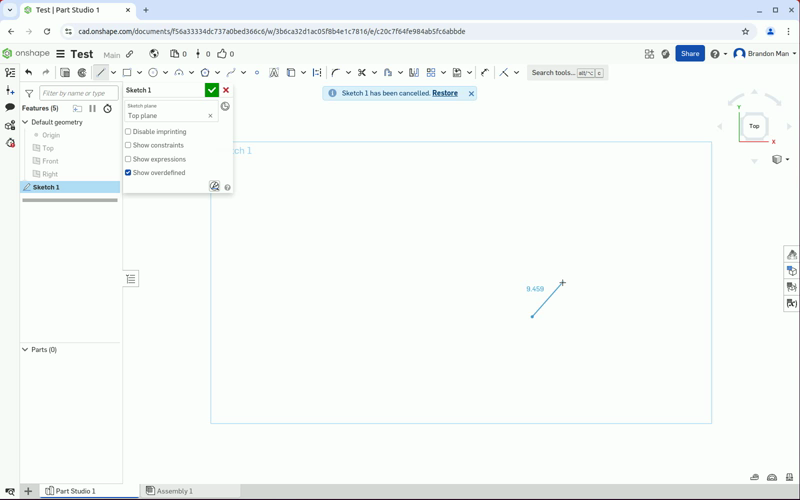
click(562, 282)
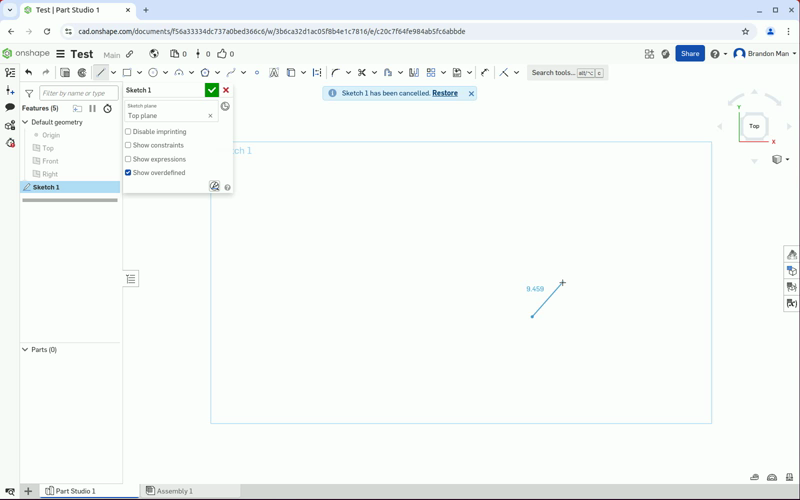
key_up(shift)
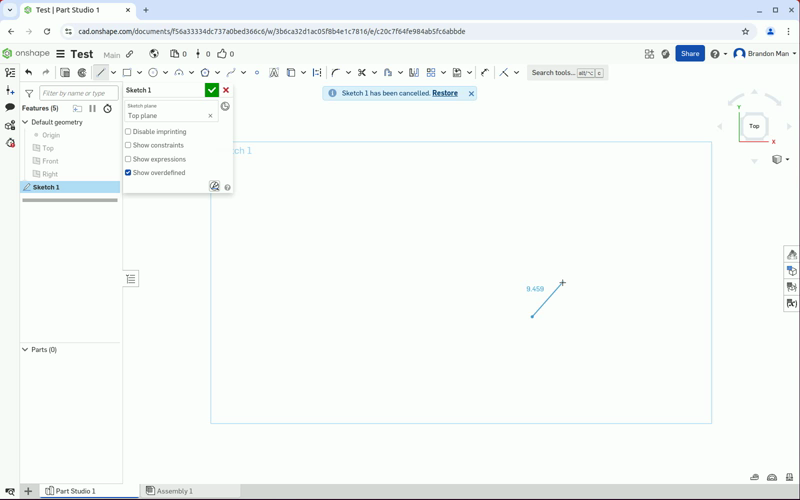
key_down(shift)
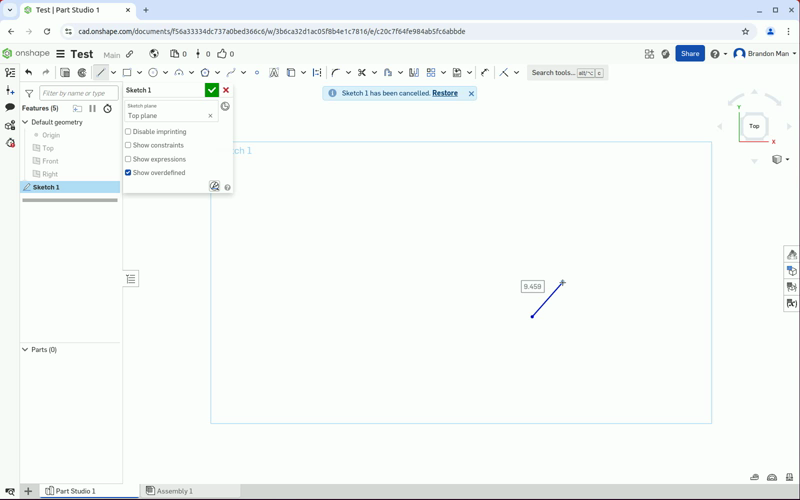
mouse_move(589, 282)
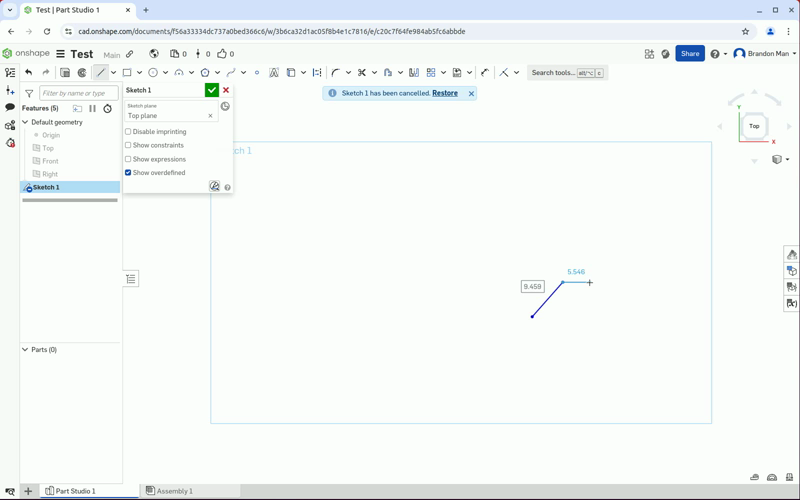
mouse_move(532, 248)
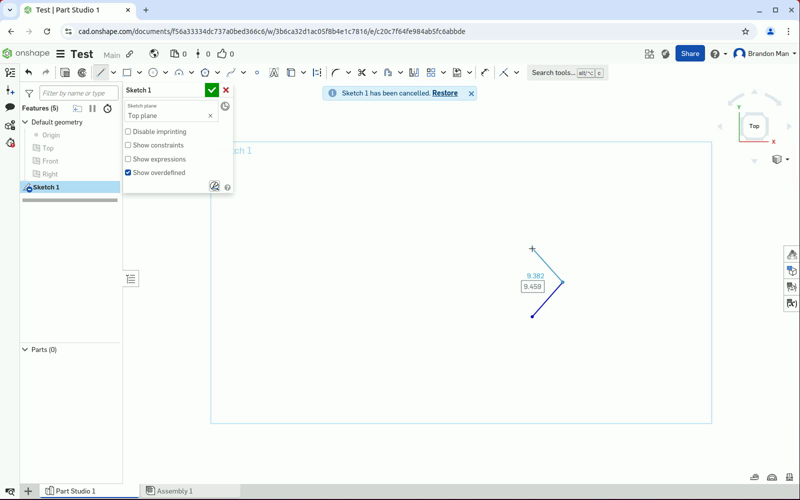
click(532, 248)
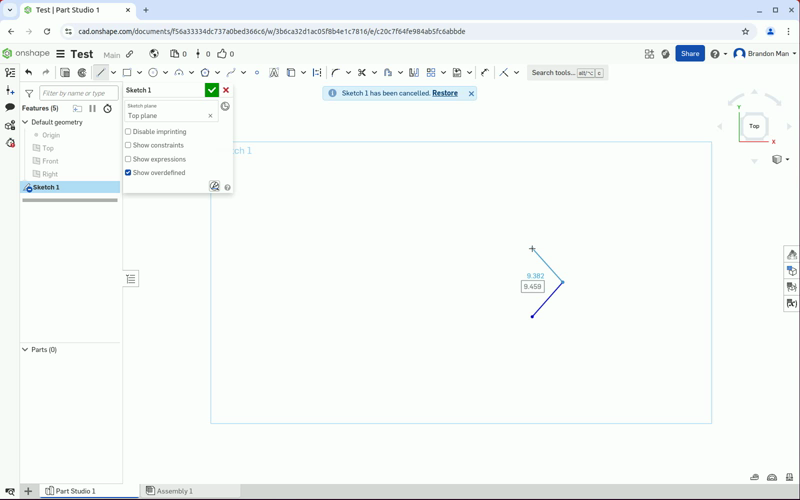
key_up(shift)
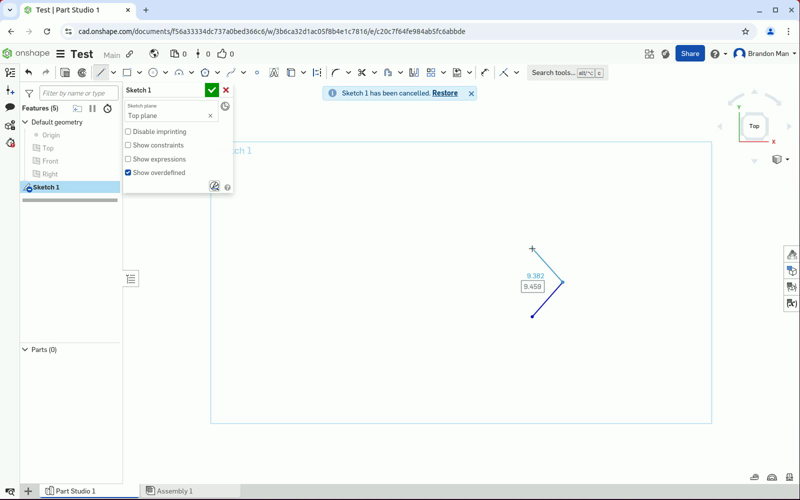
key_down(shift)
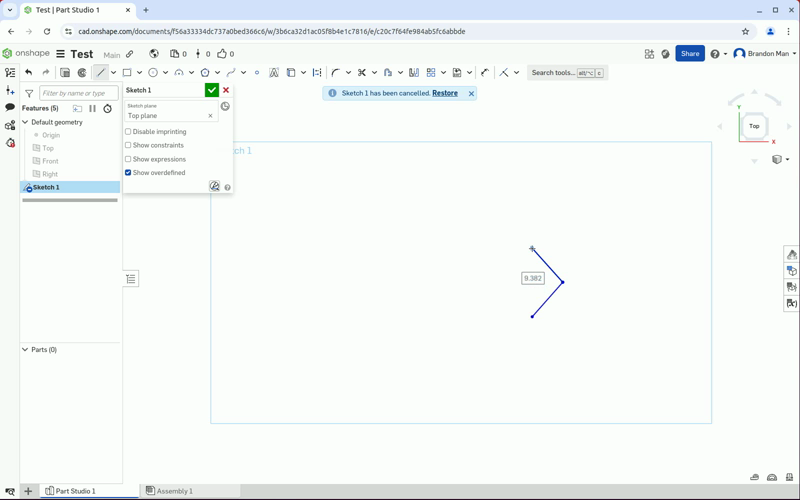
mouse_move(532, 316)
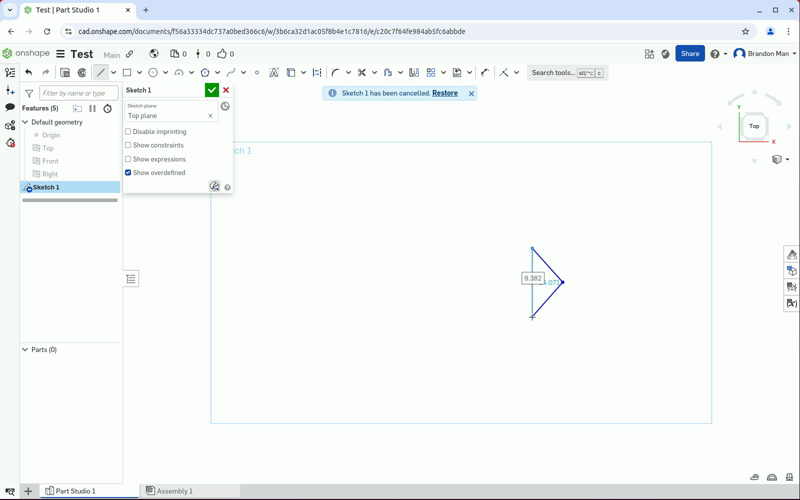
key_up(shift)
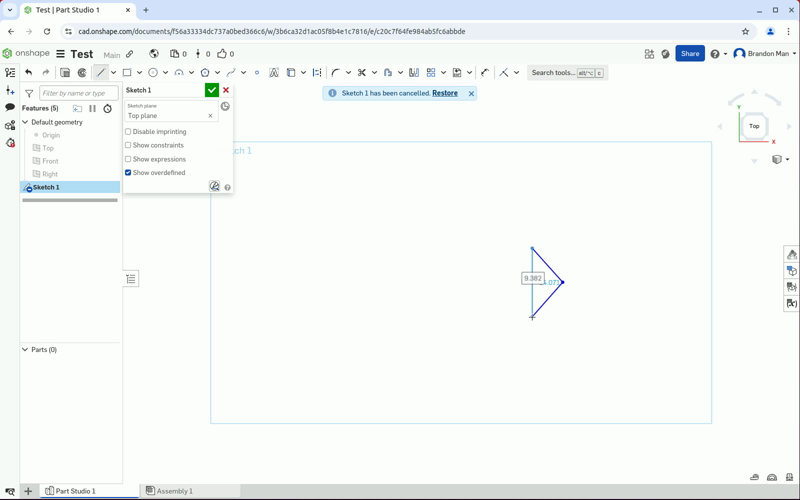
click(532, 316)
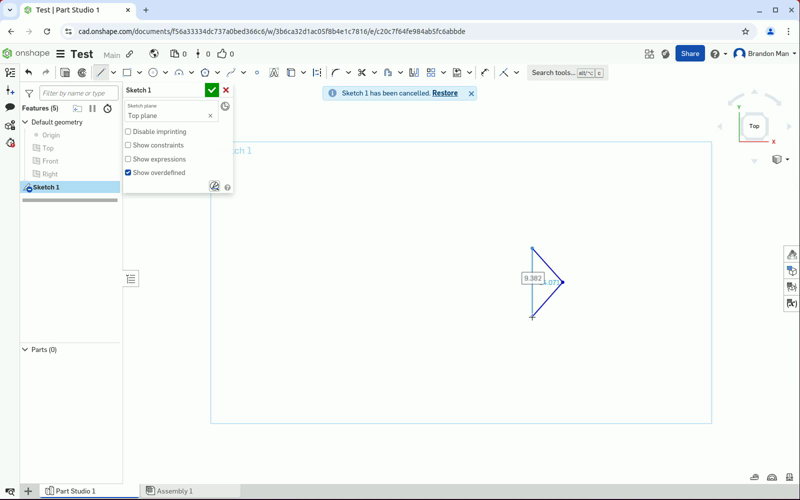
key(esc)
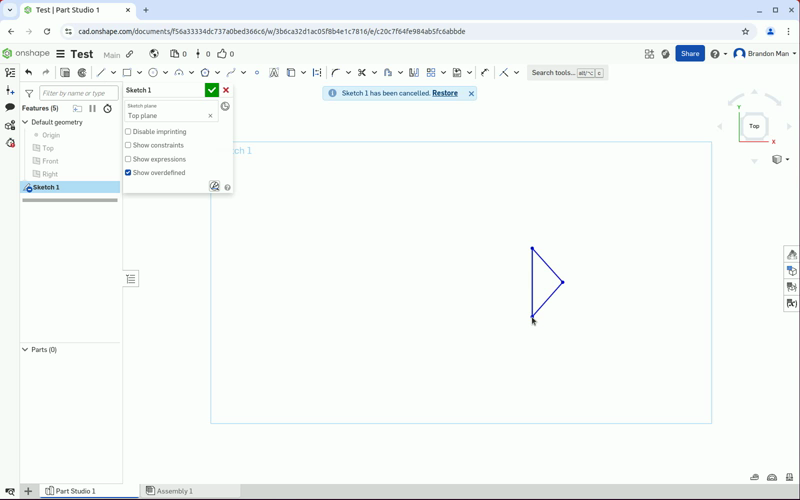
key(c)
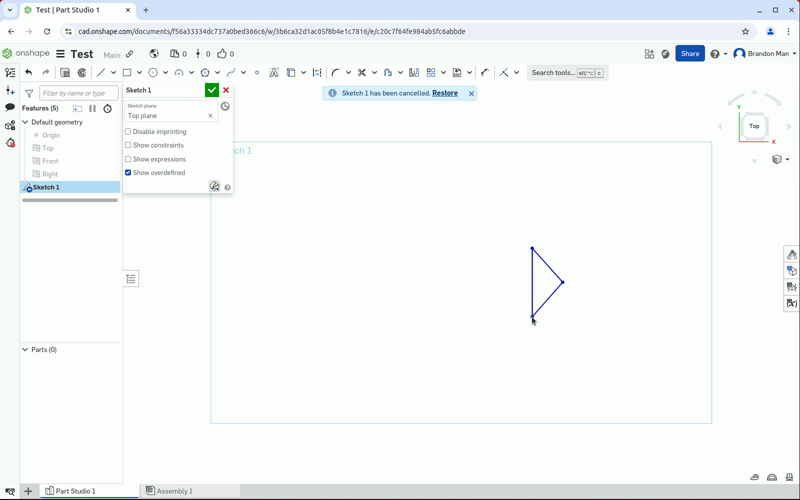
key_down(shift)
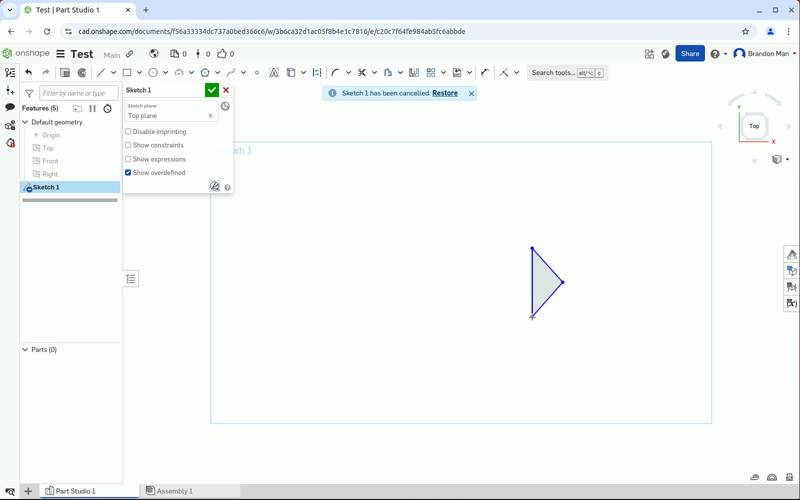
mouse_move(536, 305)
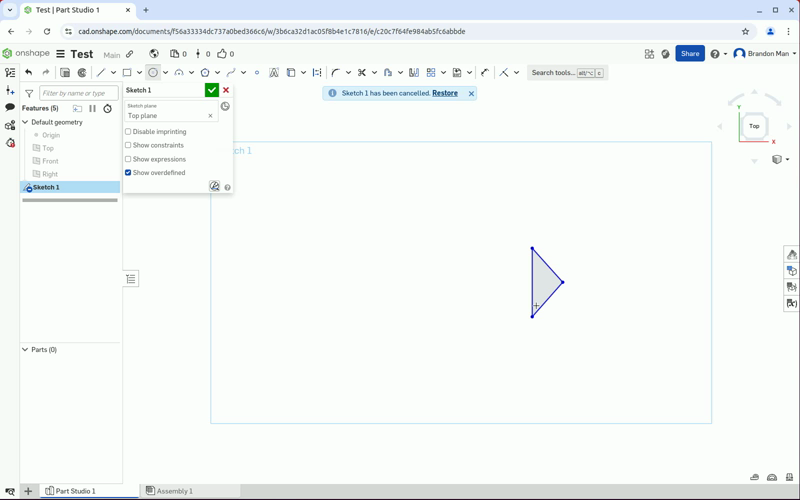
click(536, 305)
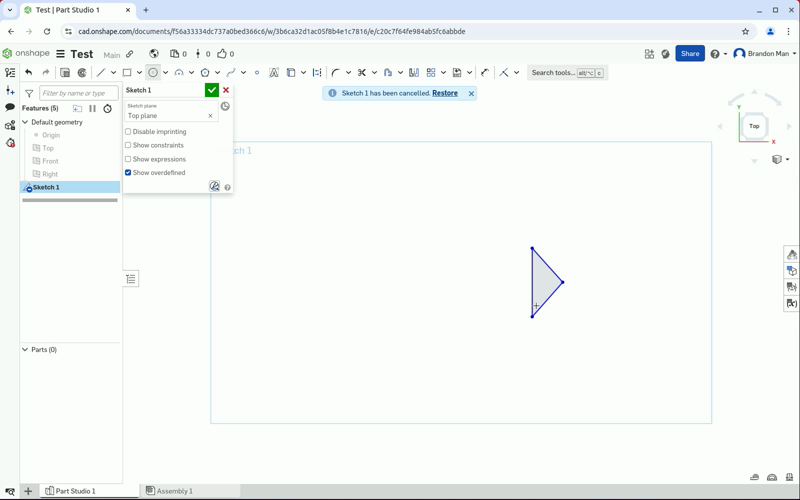
key_up(shift)
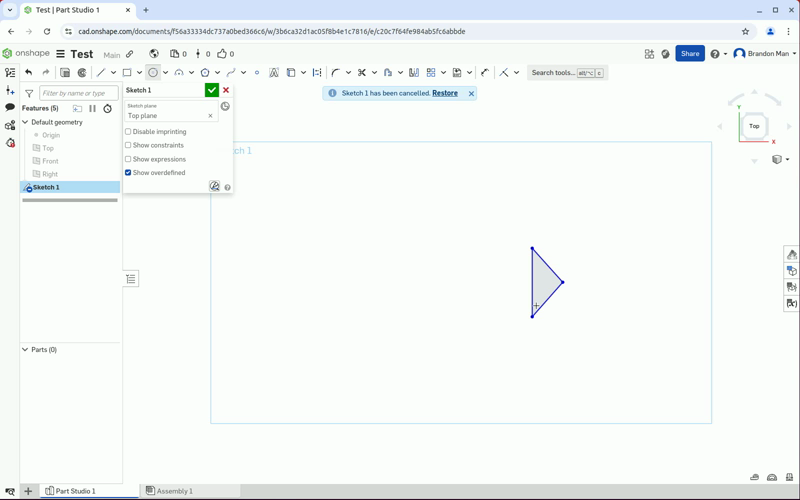
mouse_move(538, 305)
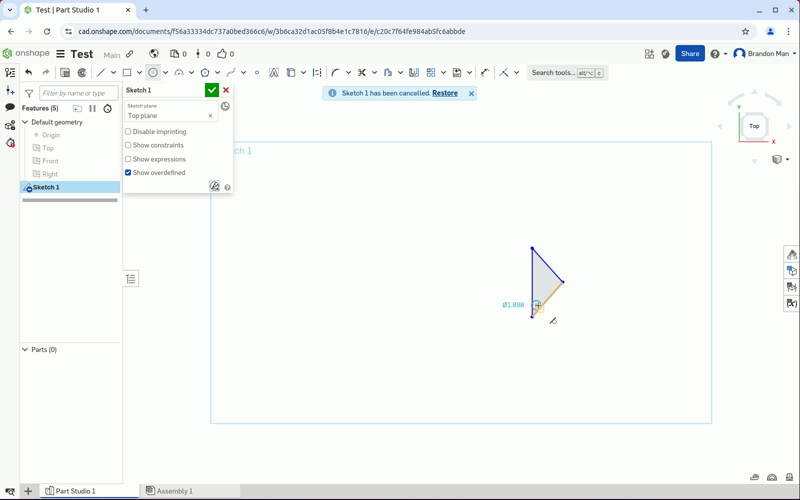
scroll(6)
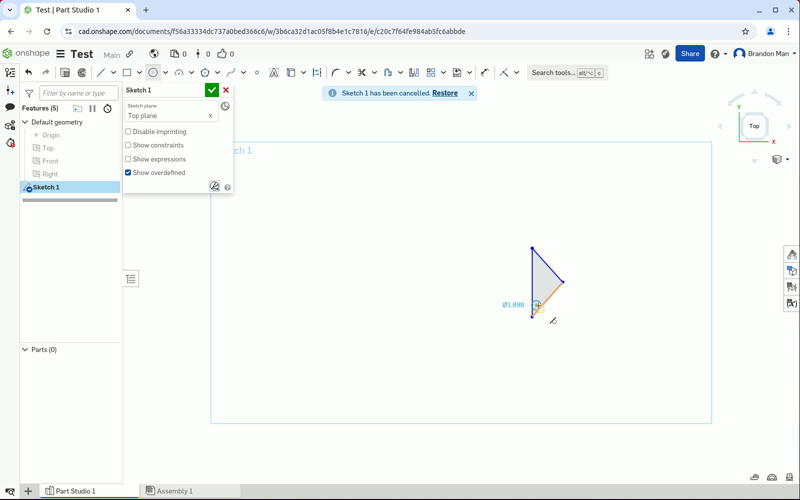
scroll(6)
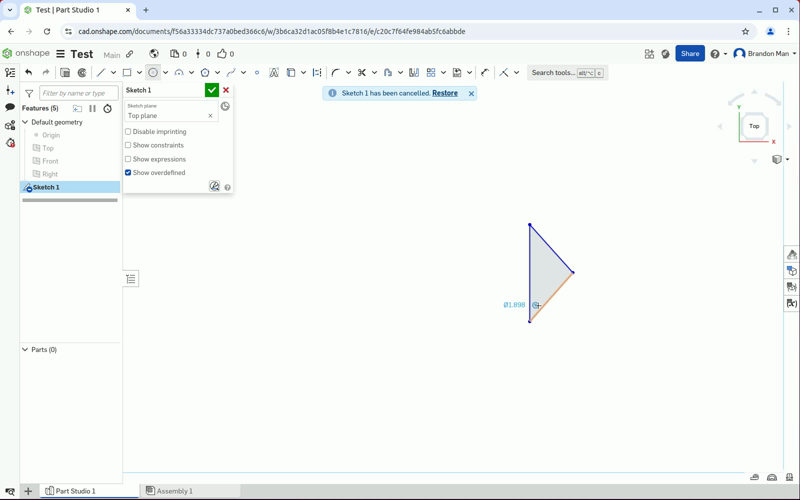
scroll(6)
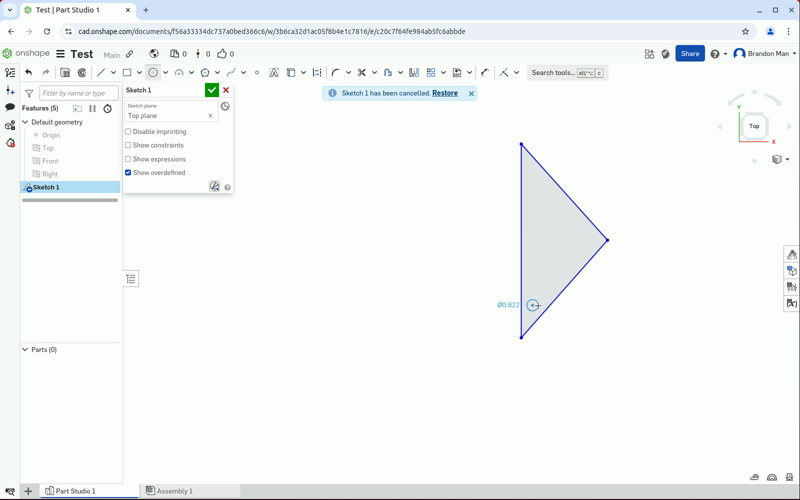
scroll(6)
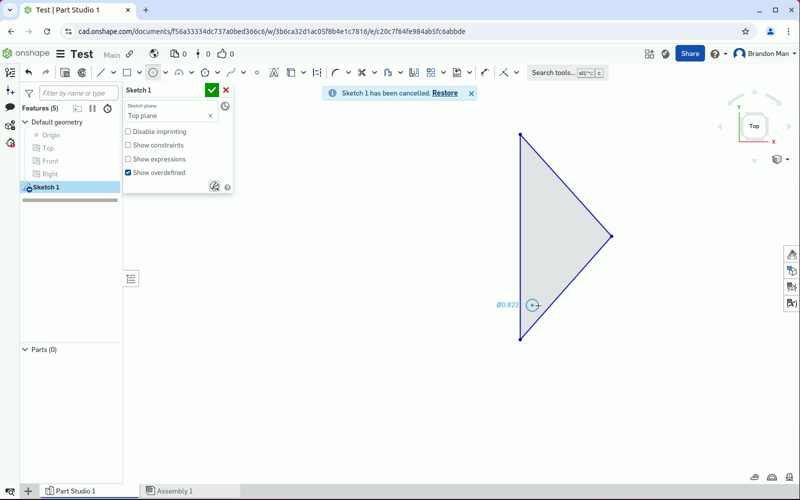
scroll(6)
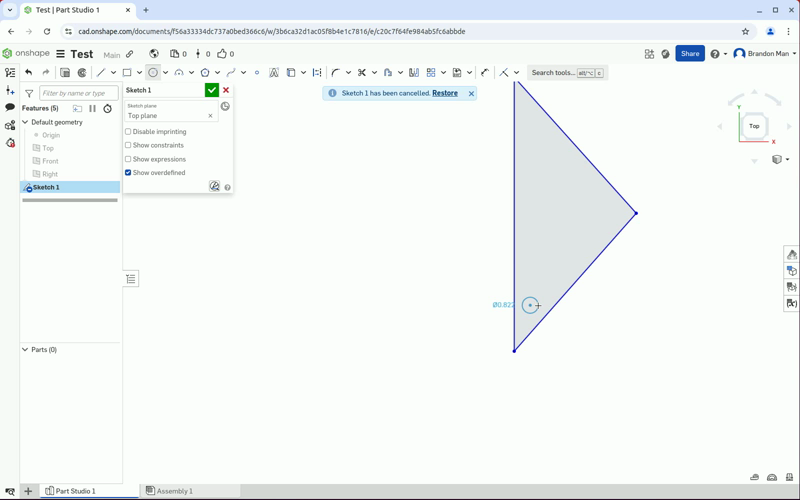
scroll(6)
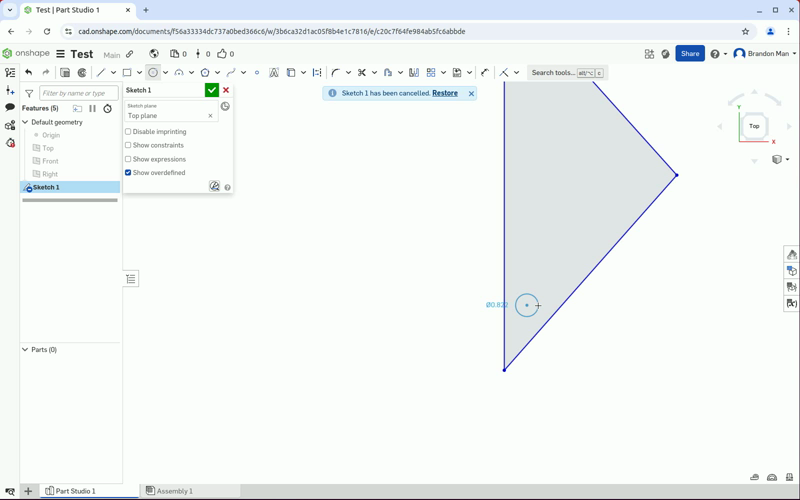
scroll(6)
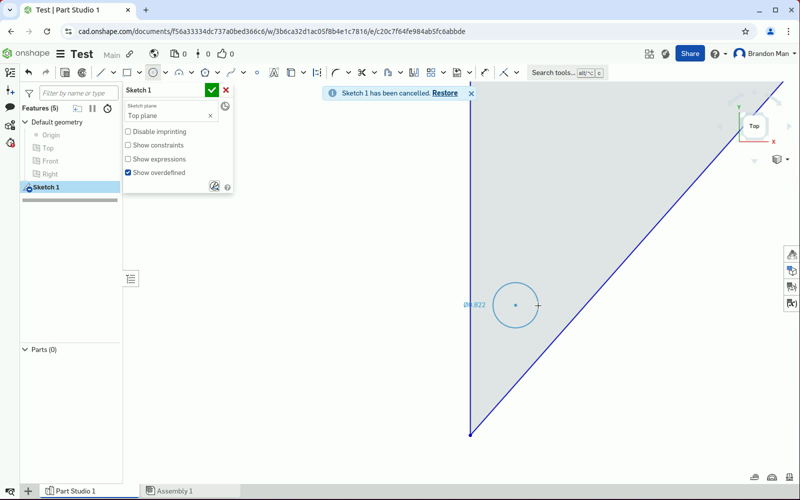
click(538, 305)
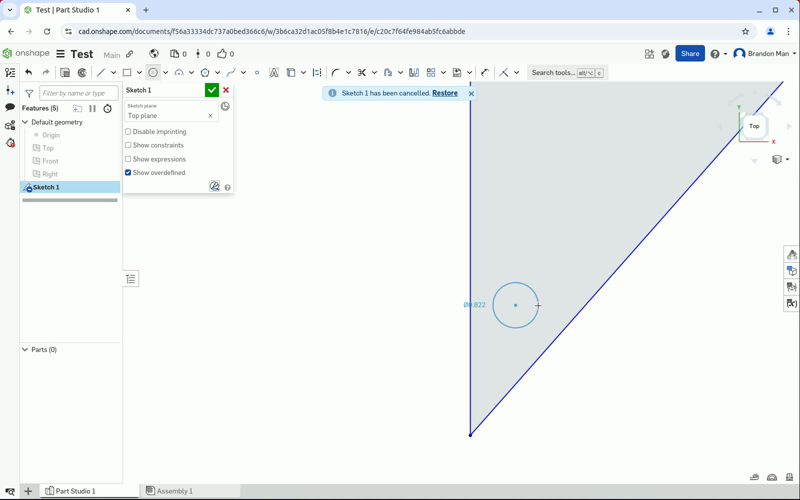
scroll(-6)
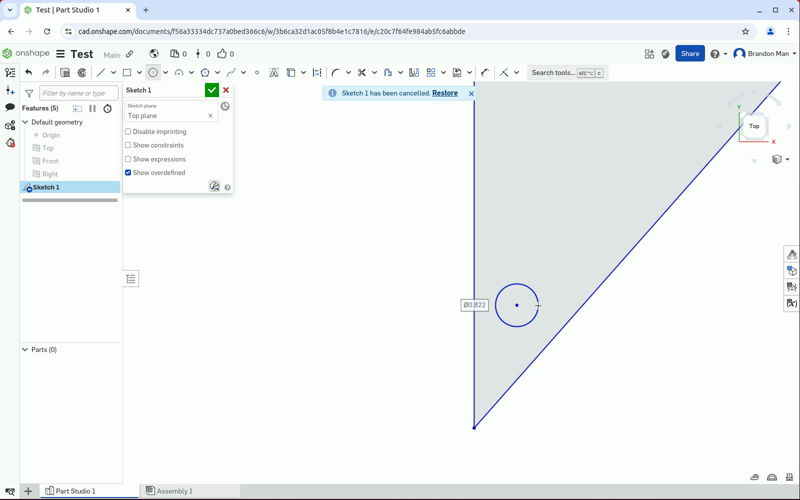
scroll(-6)
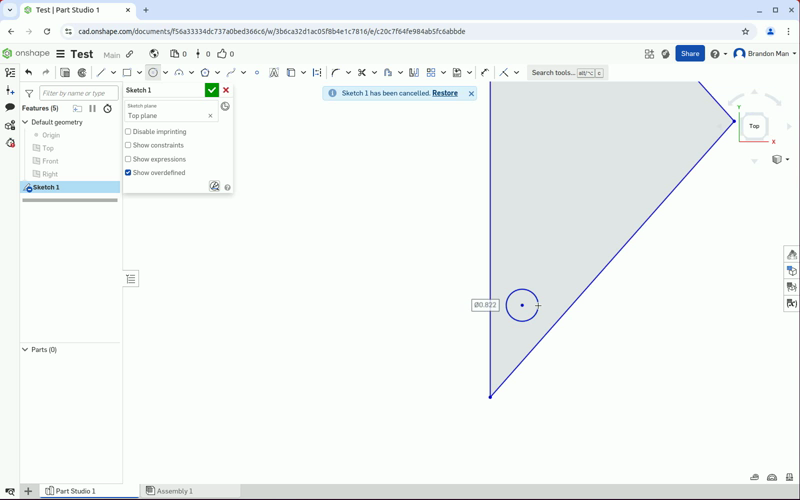
scroll(-6)
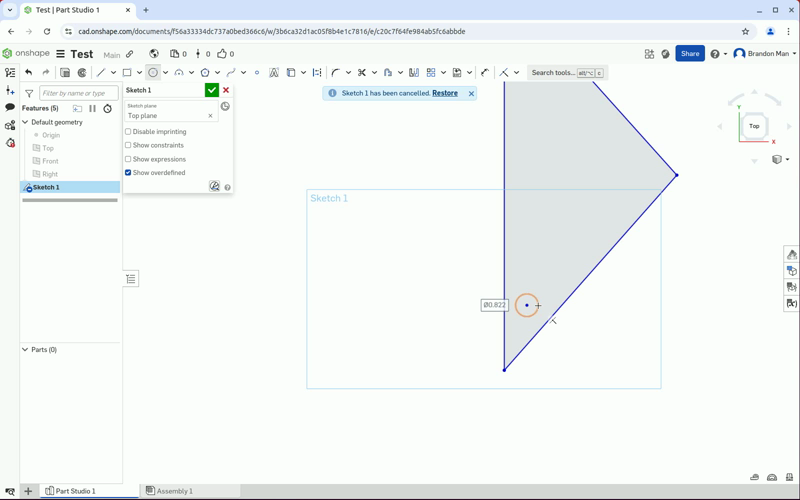
scroll(-6)
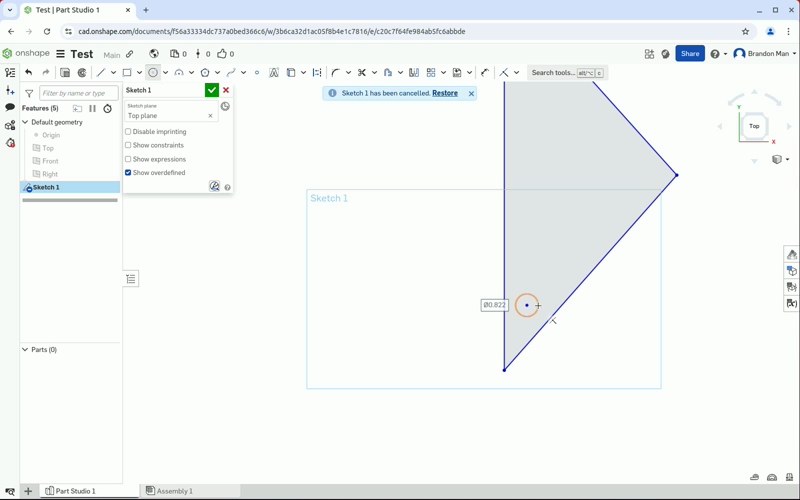
scroll(-6)
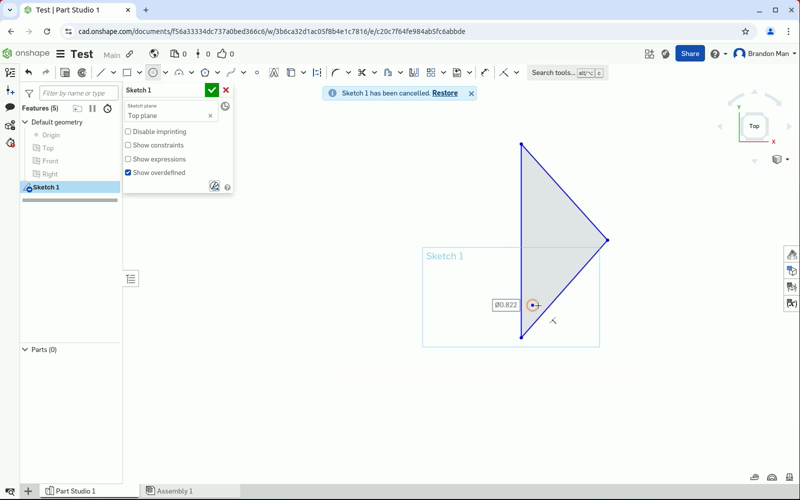
scroll(-6)
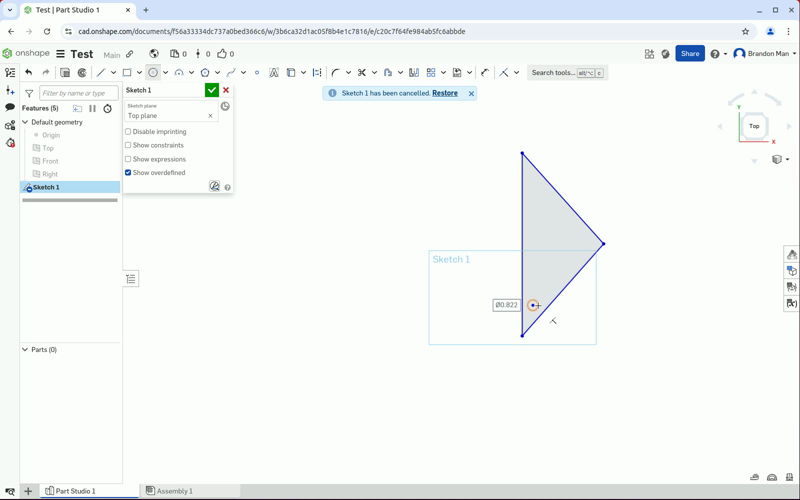
scroll(-6)
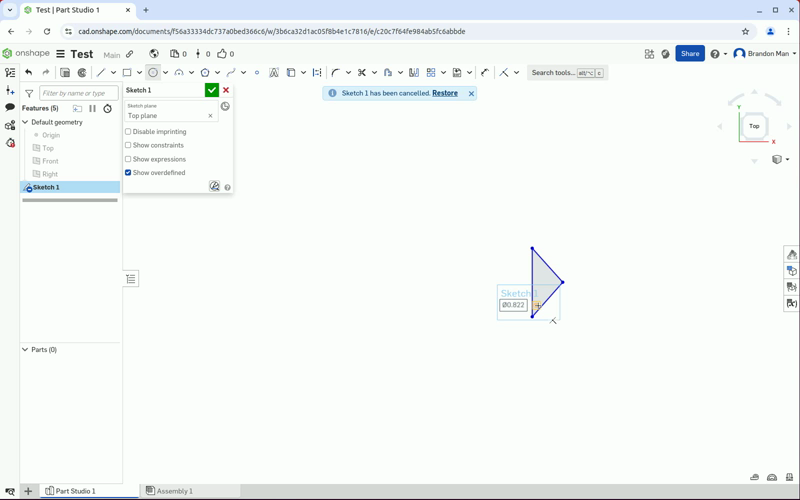
key(esc)
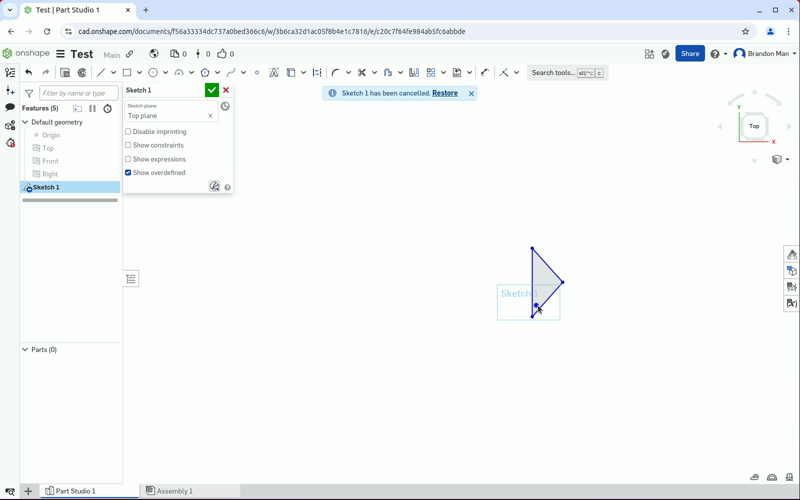
key(c)
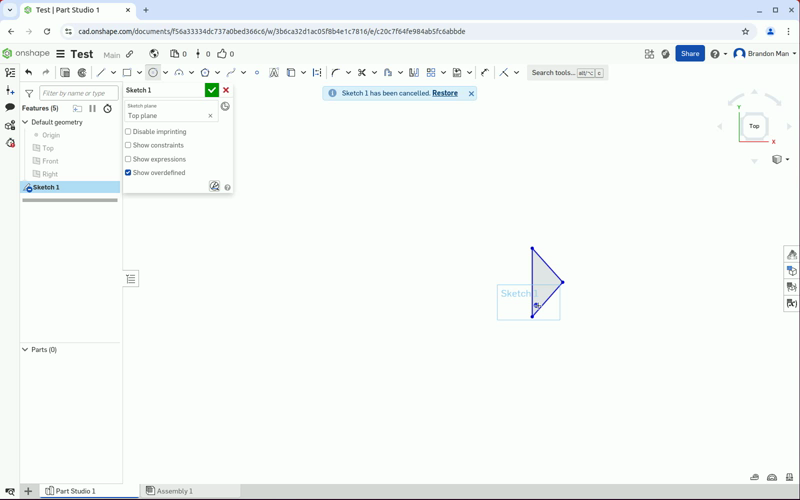
key_down(shift)
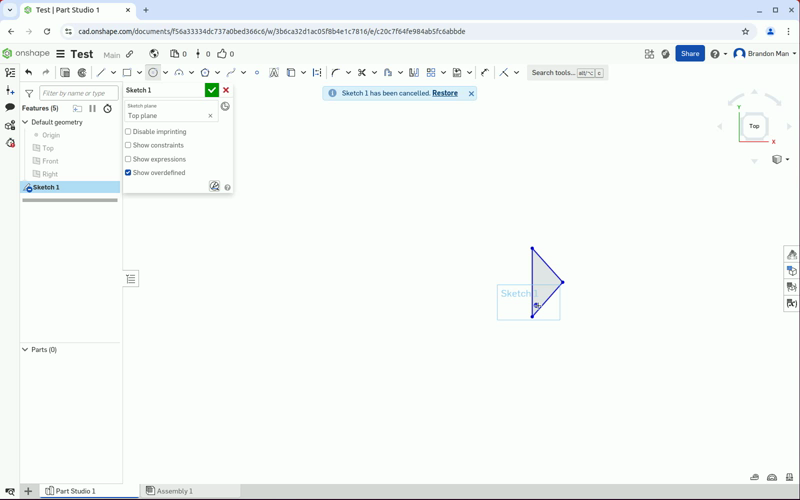
mouse_move(536, 260)
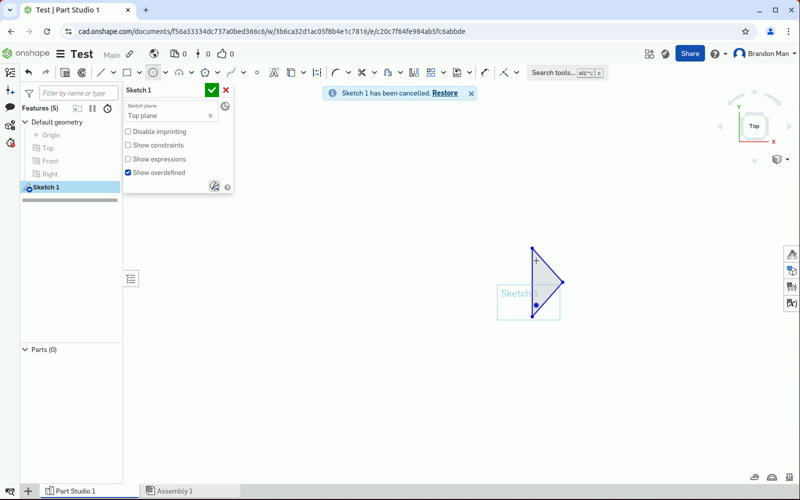
click(536, 260)
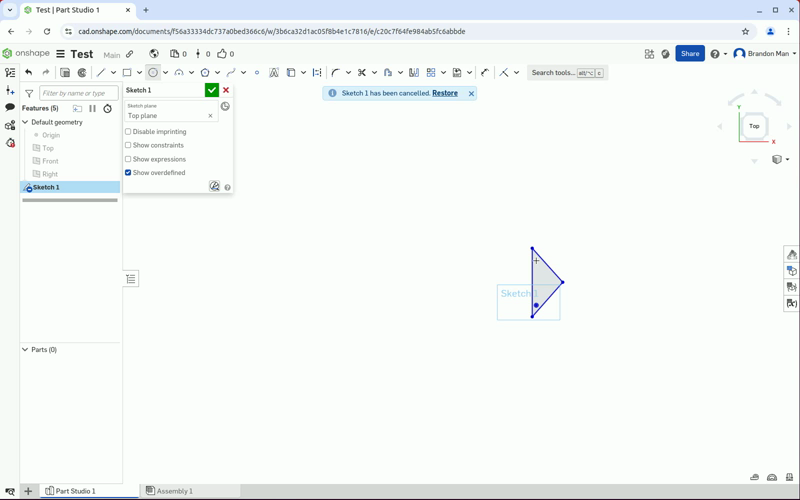
key_up(shift)
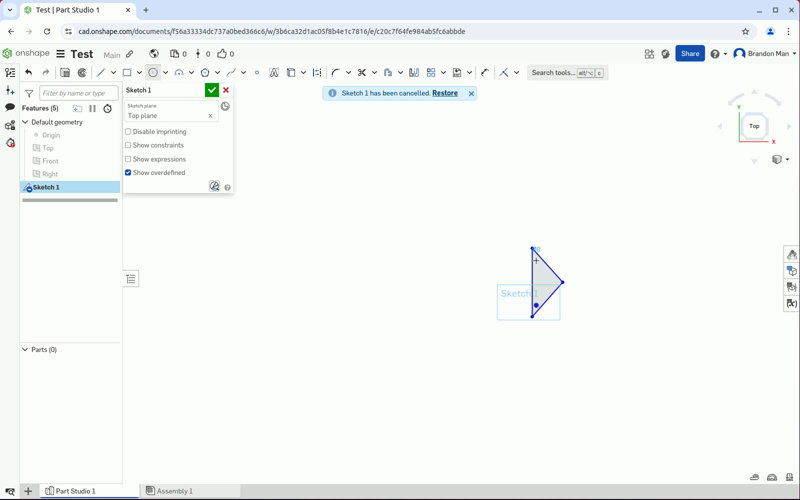
mouse_move(538, 260)
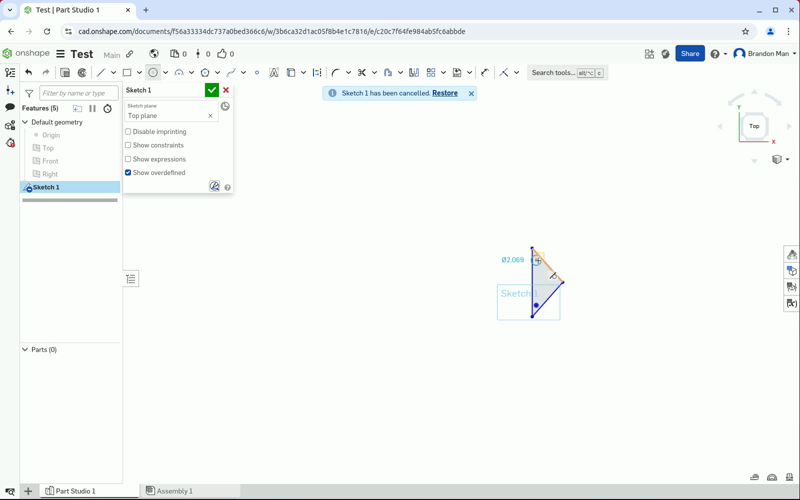
scroll(6)
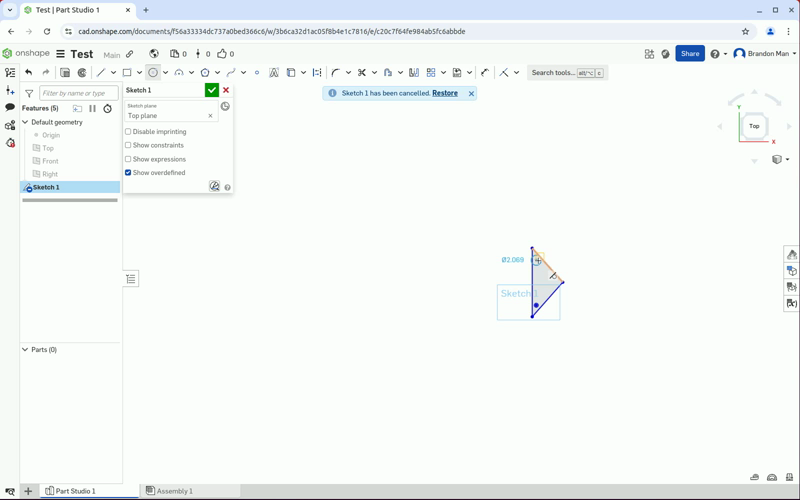
scroll(6)
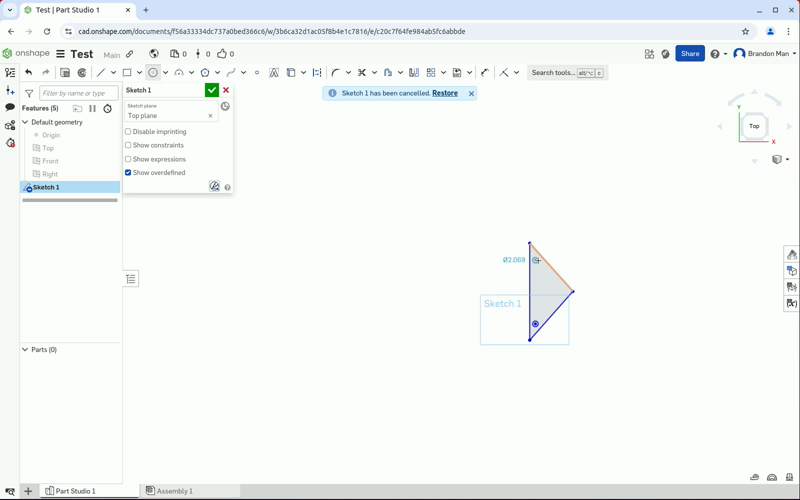
scroll(6)
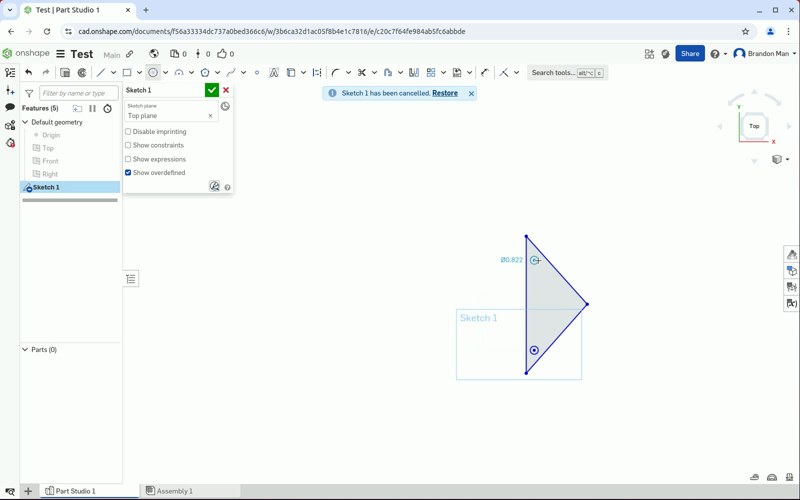
scroll(6)
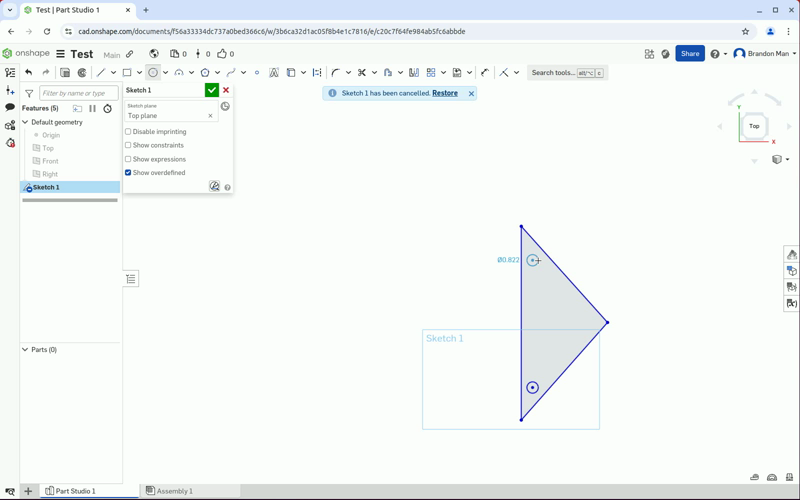
scroll(6)
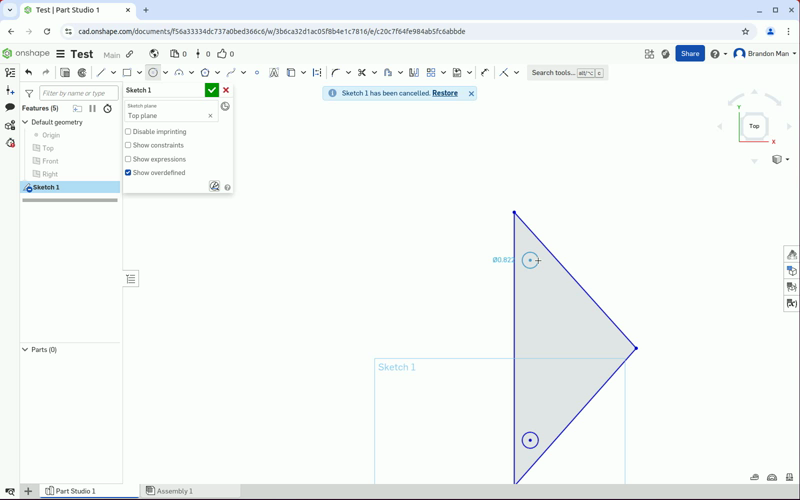
scroll(6)
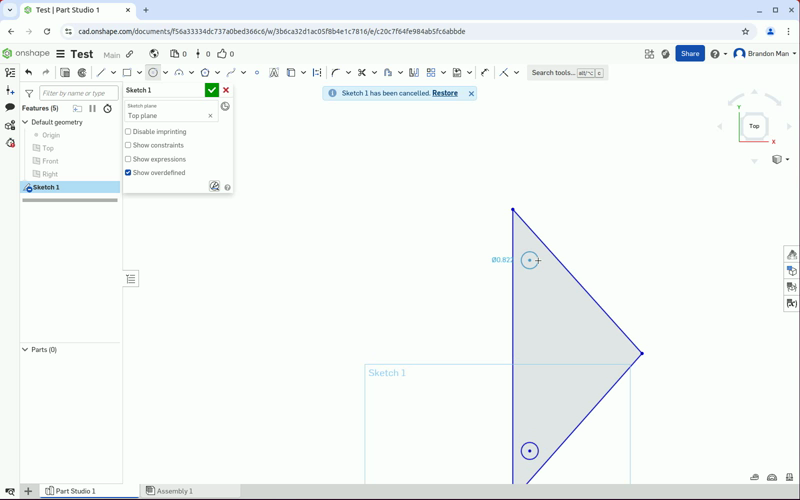
scroll(6)
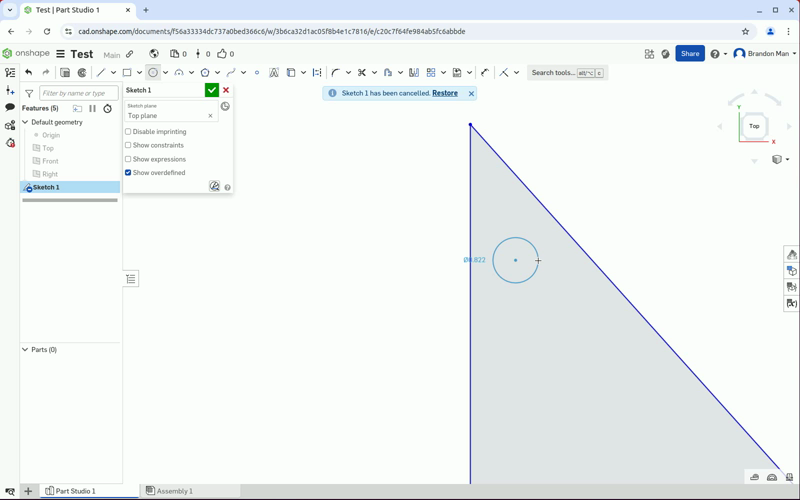
click(538, 260)
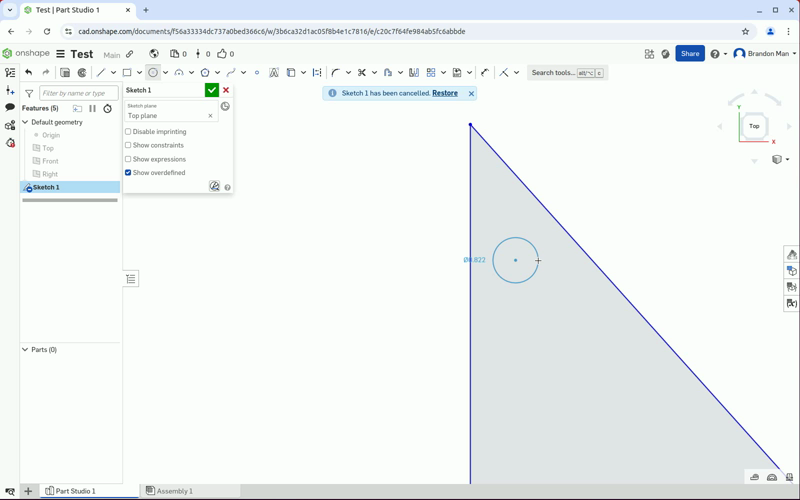
scroll(-6)
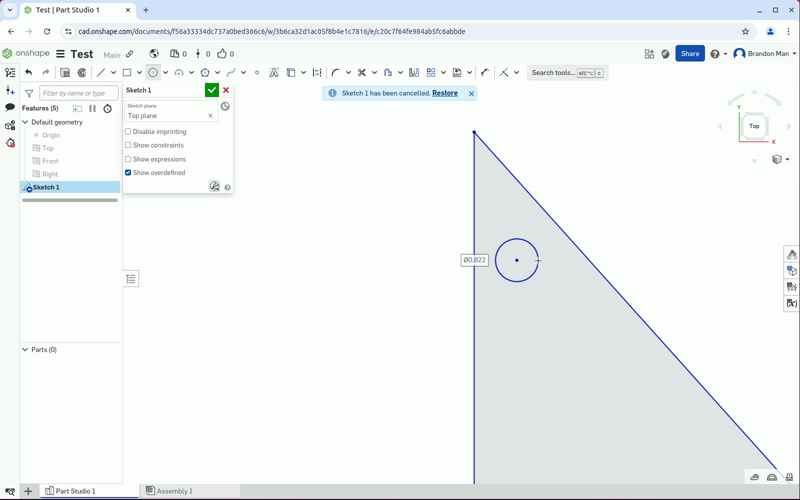
scroll(-6)
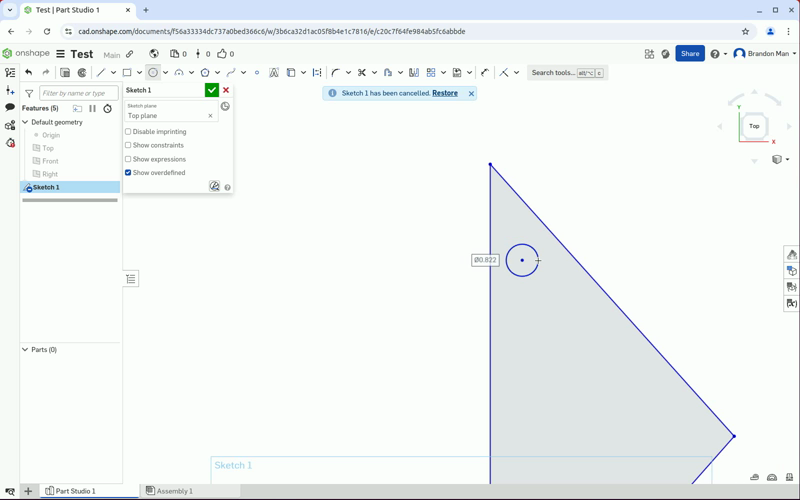
scroll(-6)
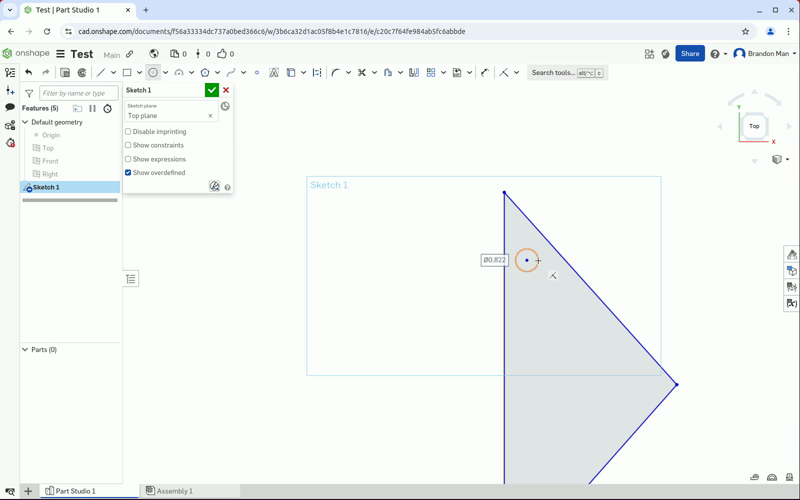
scroll(-6)
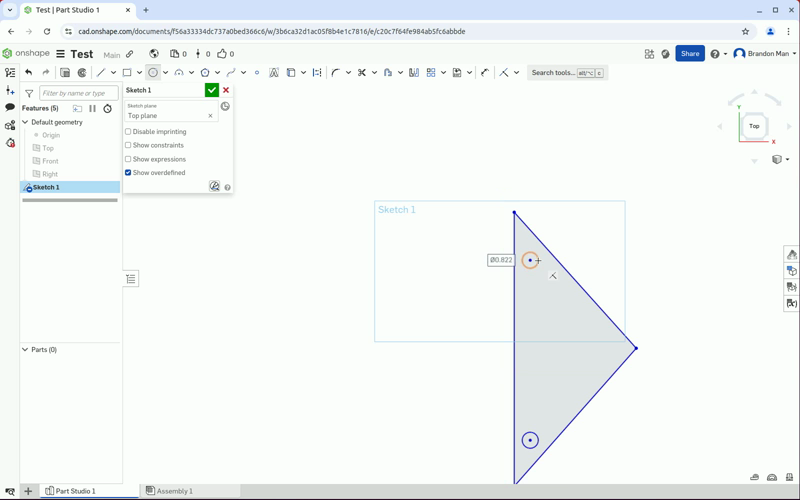
scroll(-6)
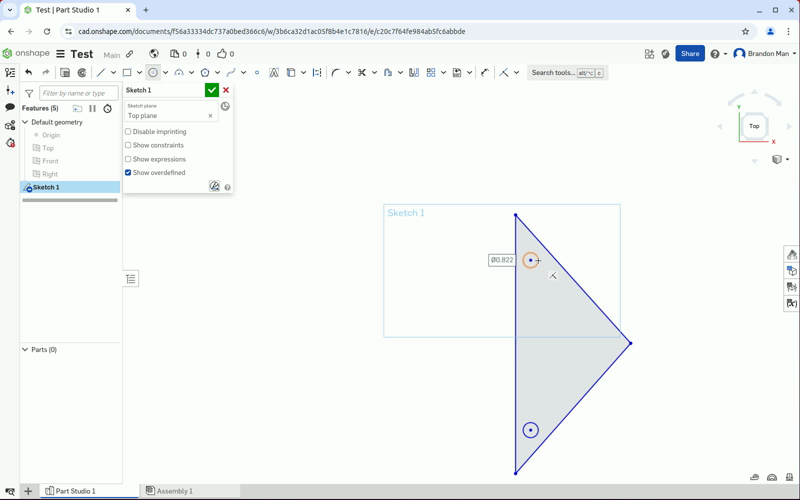
scroll(-6)
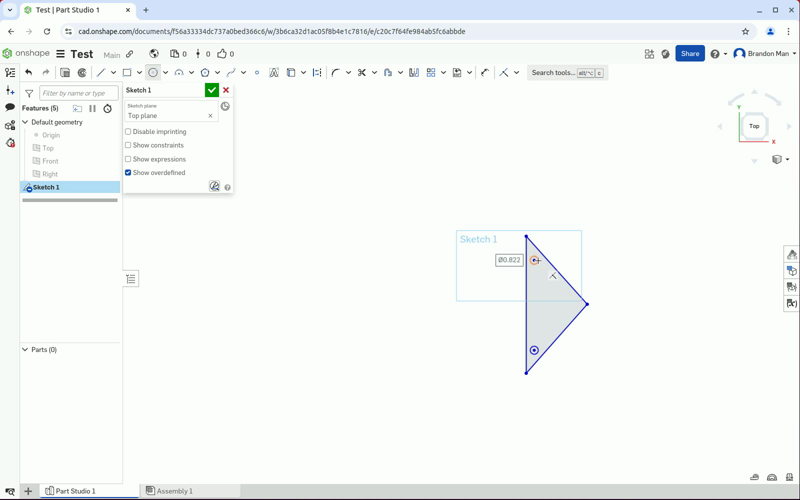
scroll(-6)
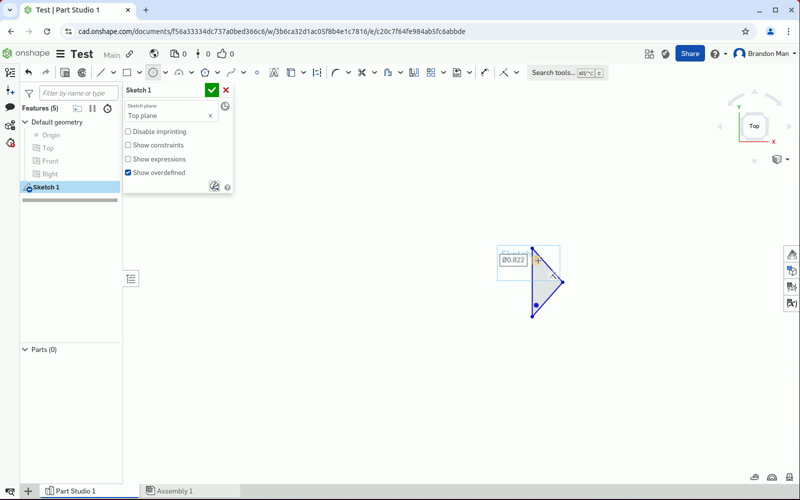
key(esc)
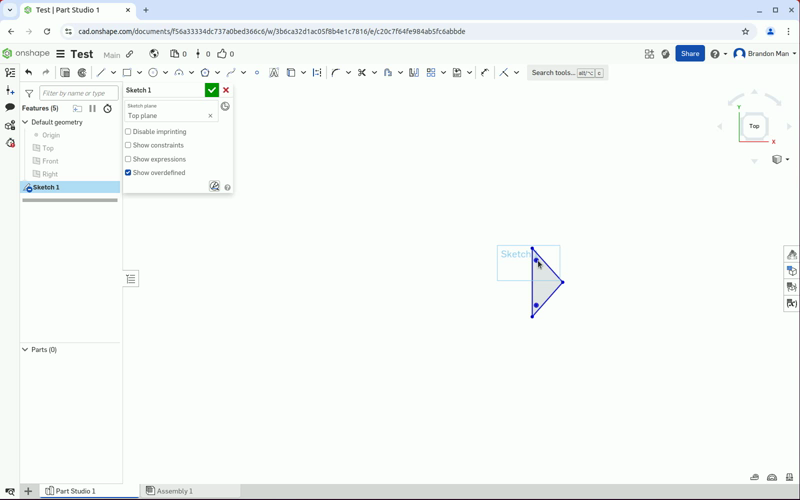
key(c)
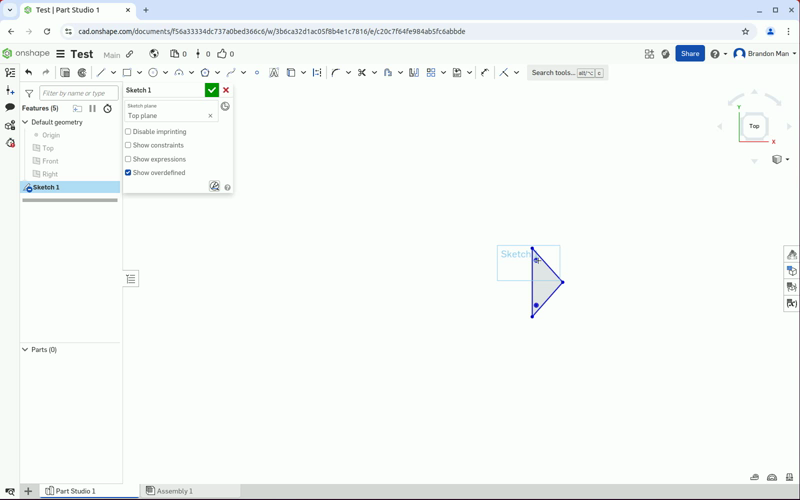
key_down(shift)
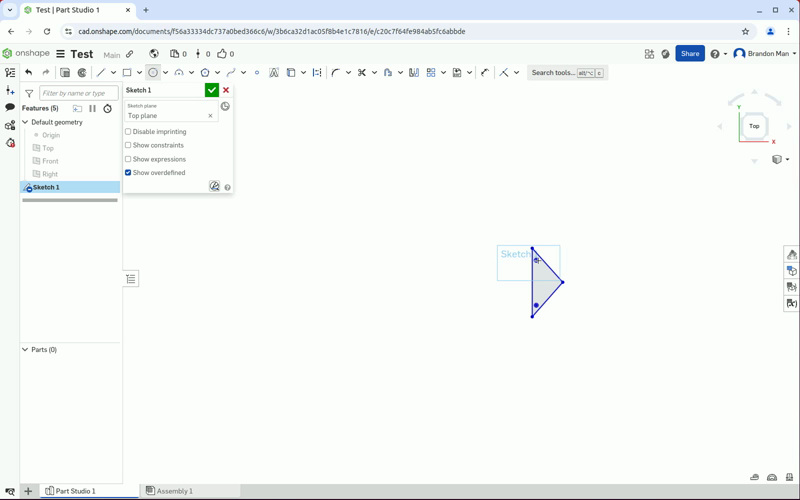
mouse_move(539, 282)
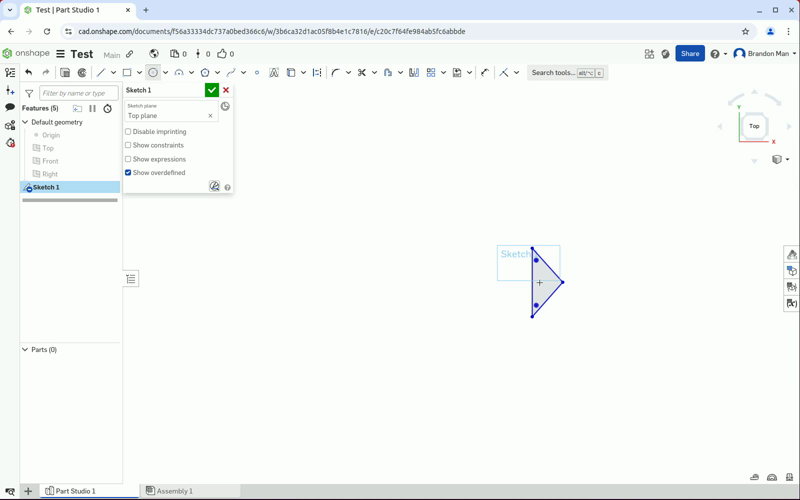
click(539, 282)
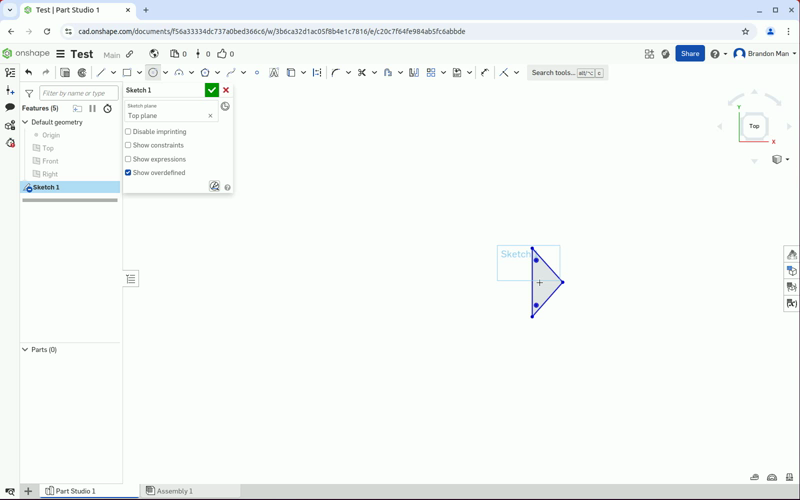
key_up(shift)
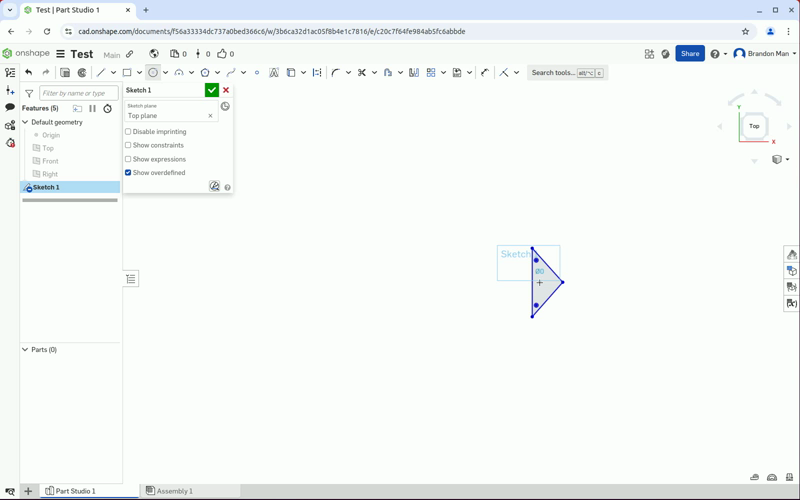
mouse_move(541, 282)
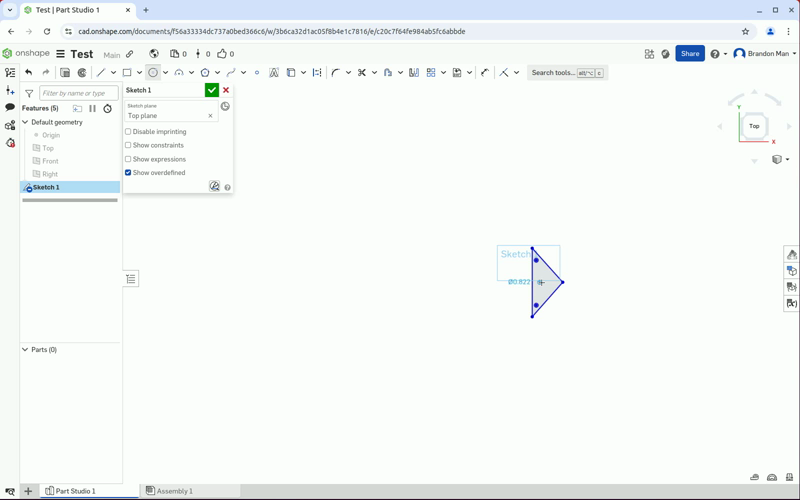
scroll(6)
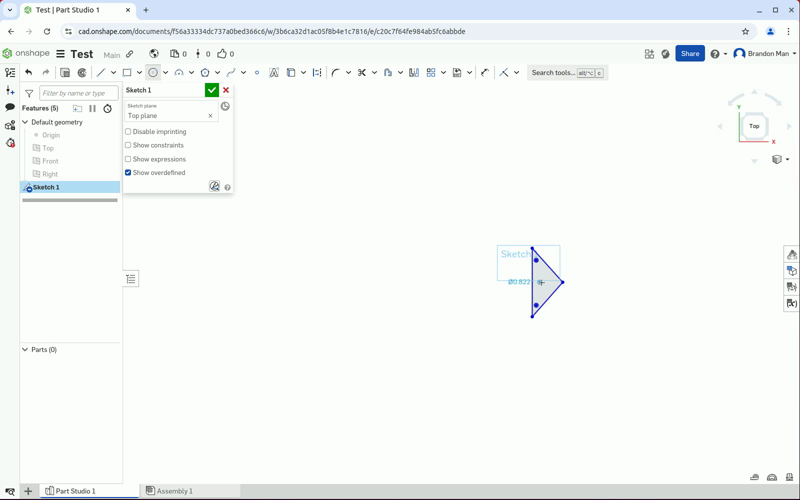
scroll(6)
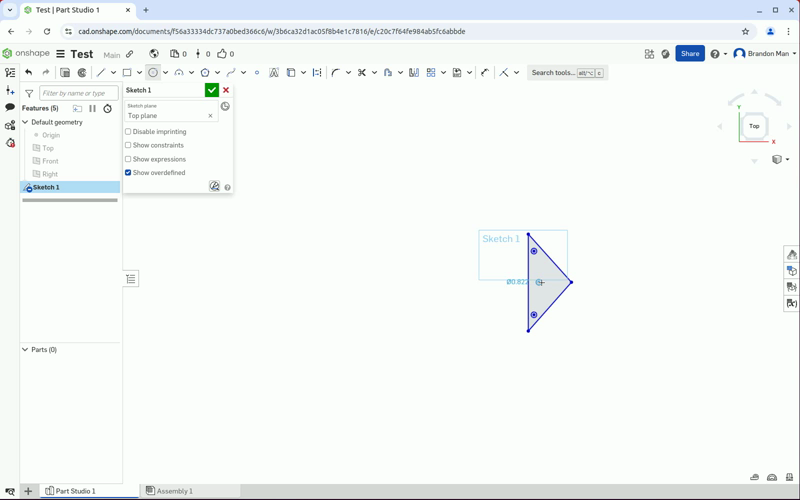
scroll(6)
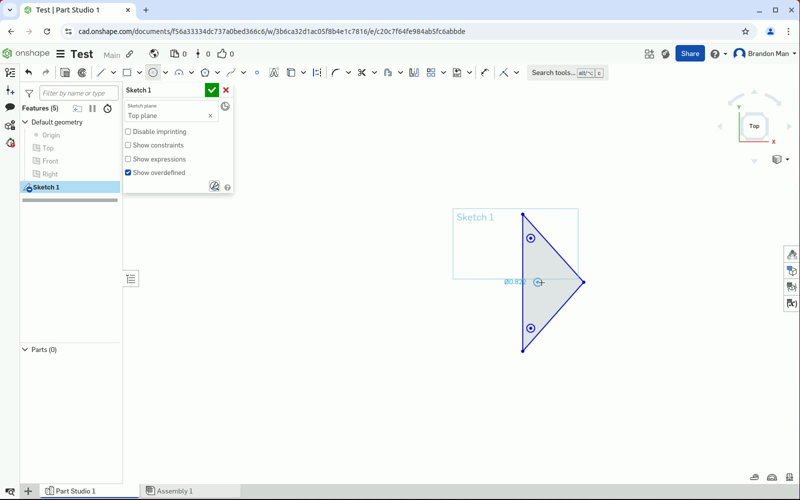
scroll(6)
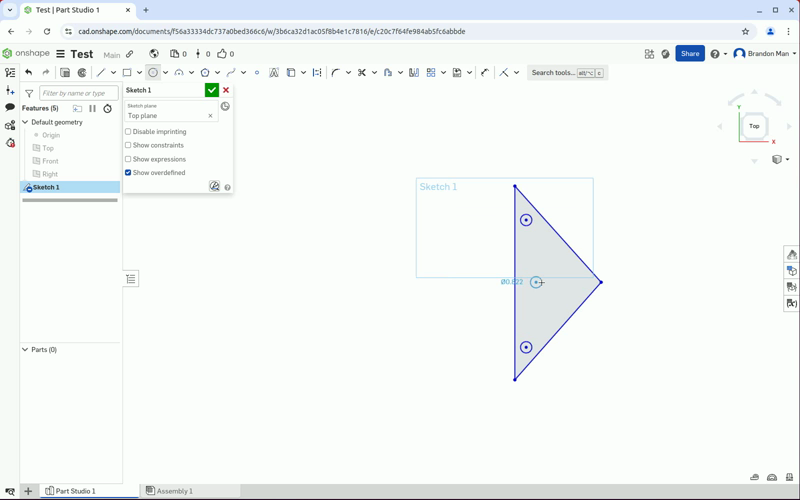
scroll(6)
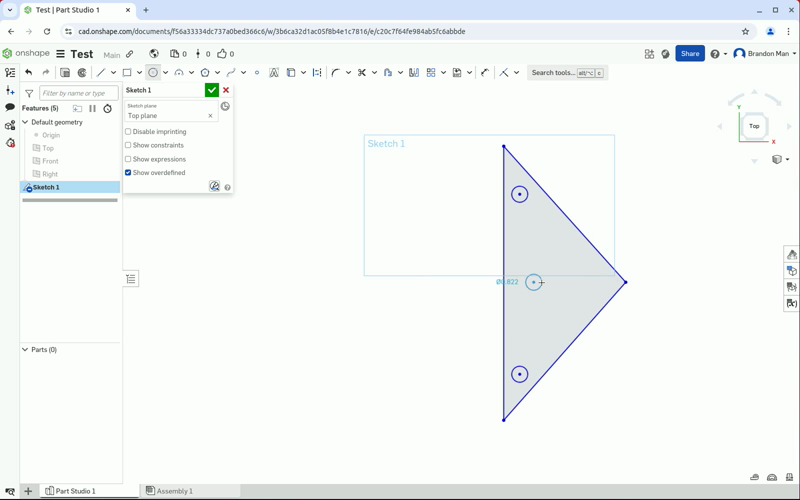
scroll(6)
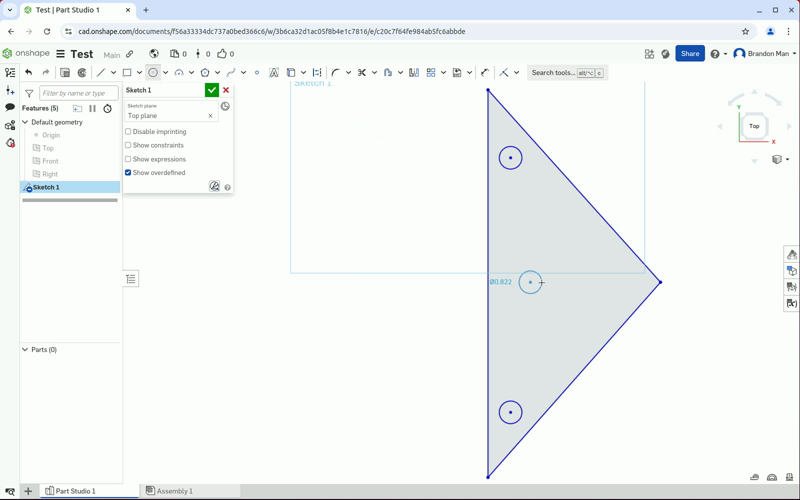
scroll(6)
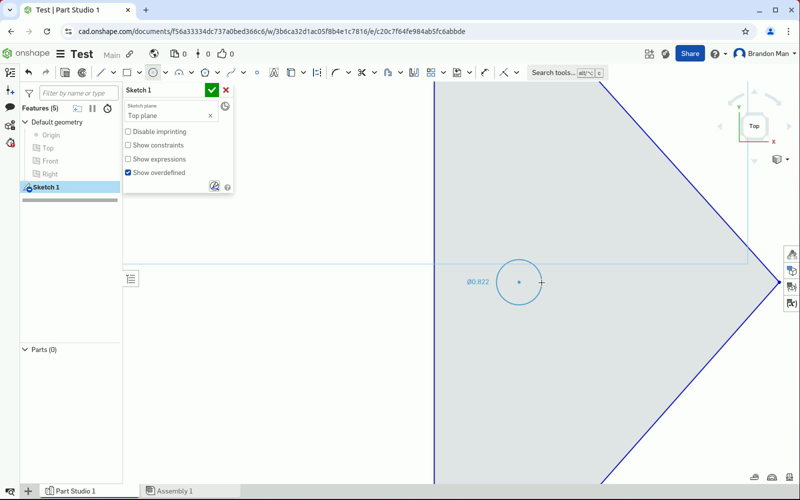
click(541, 282)
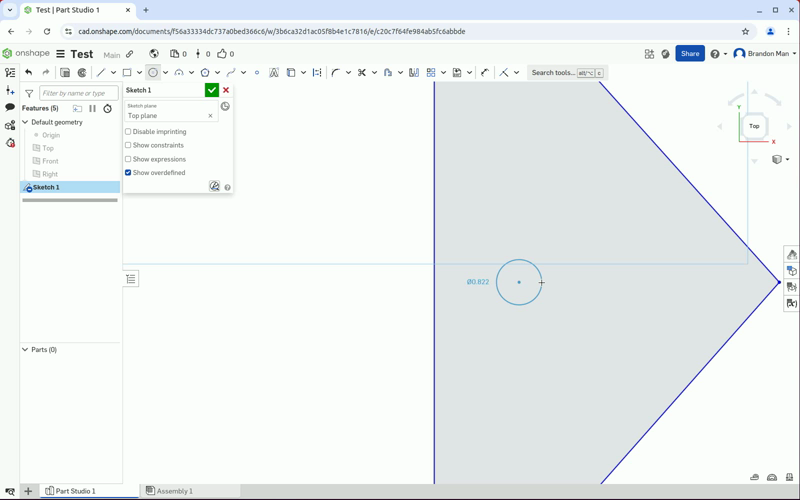
scroll(-6)
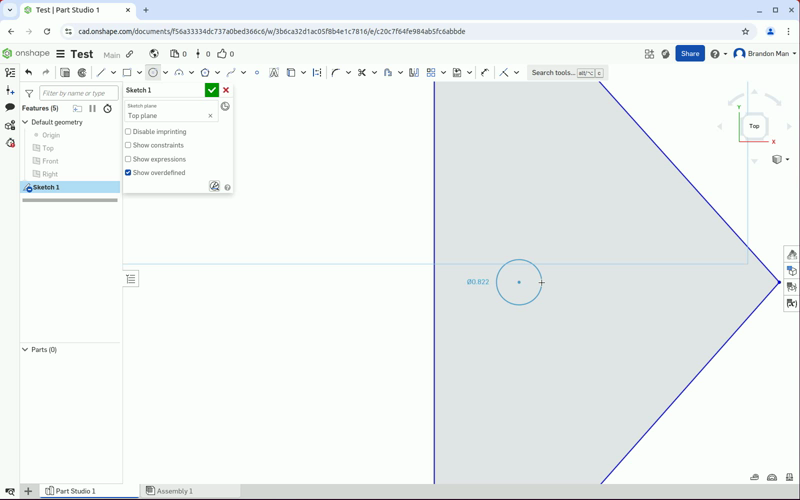
scroll(-6)
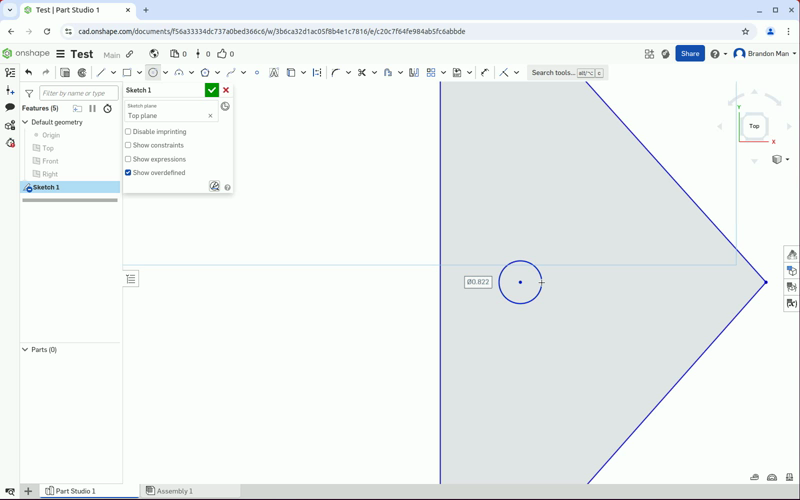
scroll(-6)
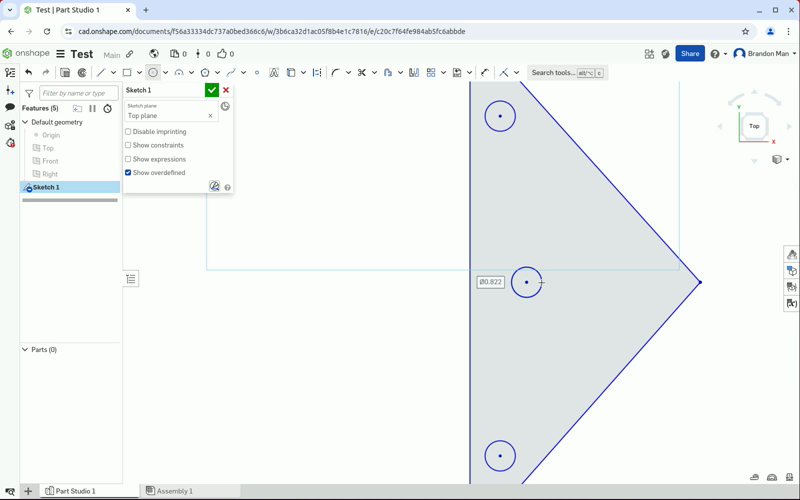
scroll(-6)
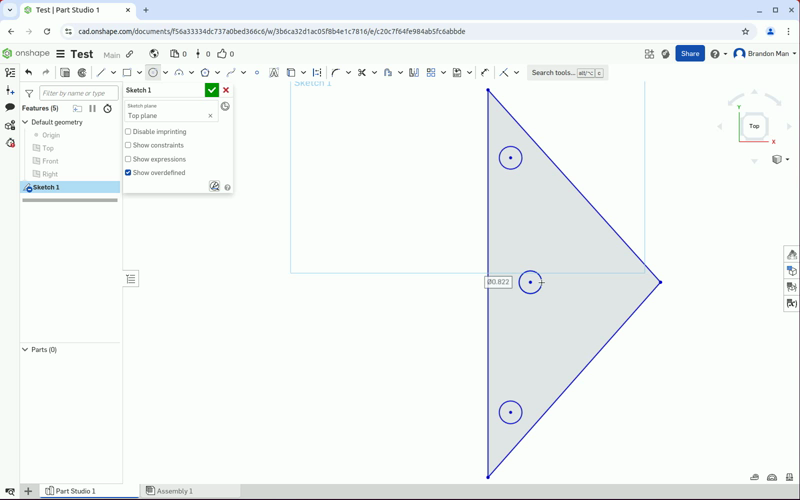
scroll(-6)
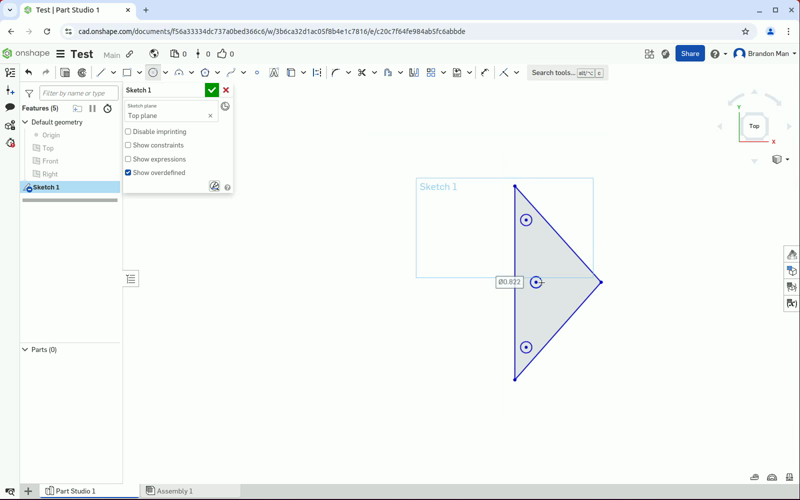
scroll(-6)
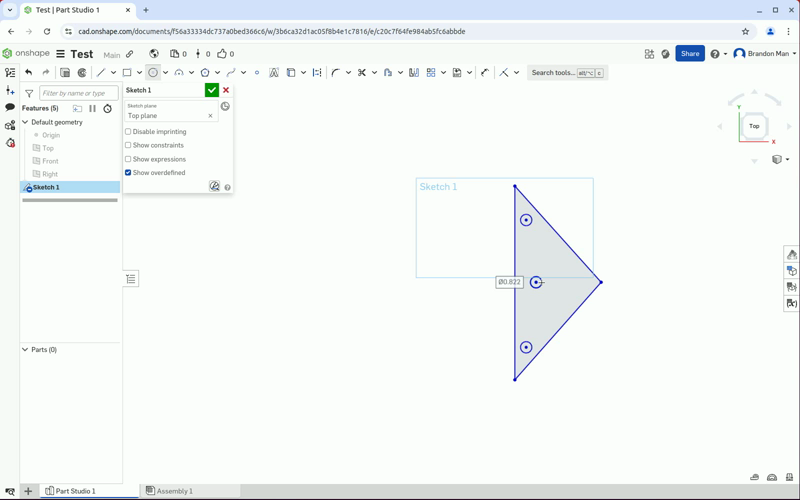
scroll(-6)
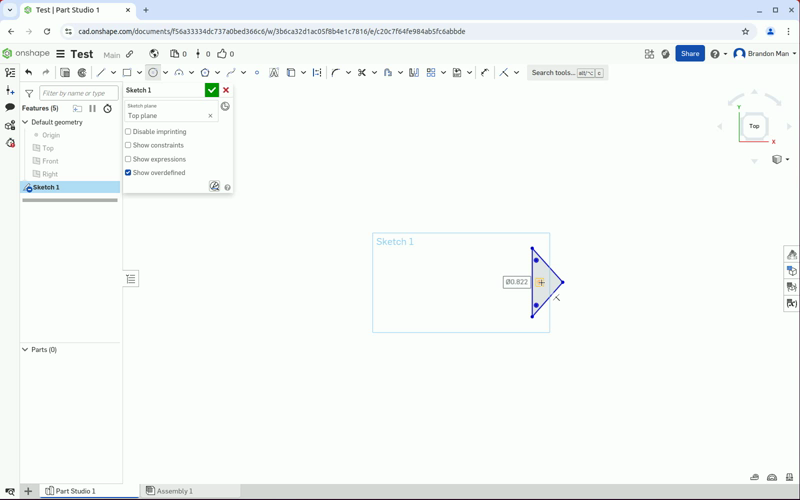
key(esc)
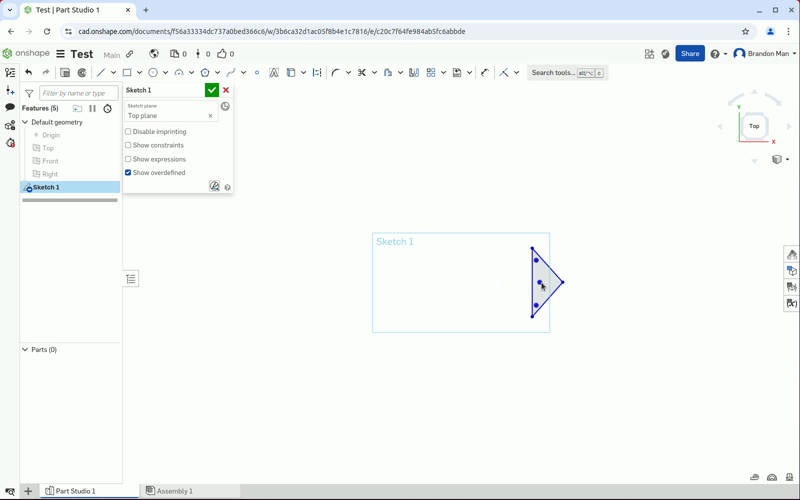
mouse_move(554, 275)
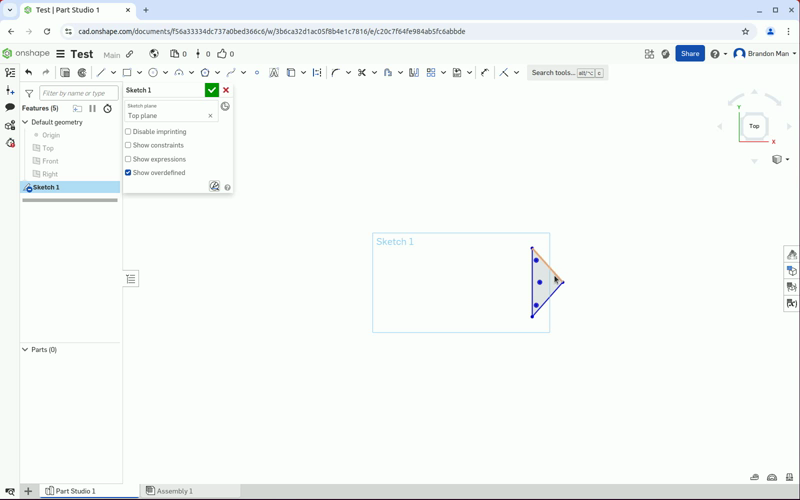
scroll(6)
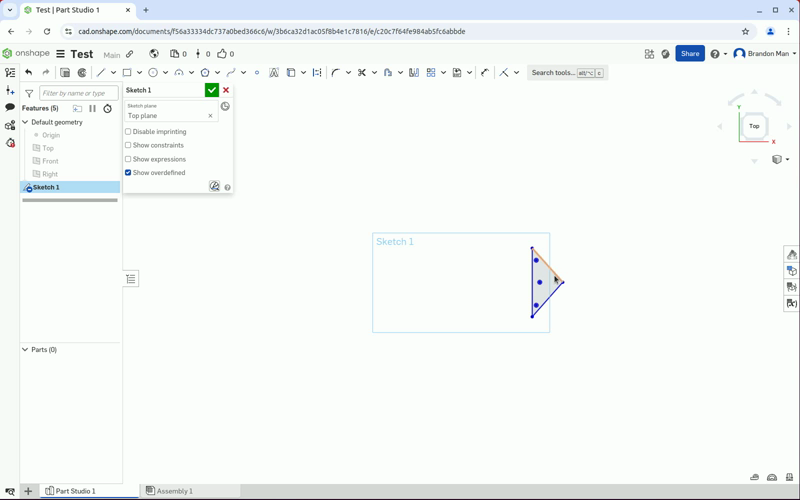
scroll(6)
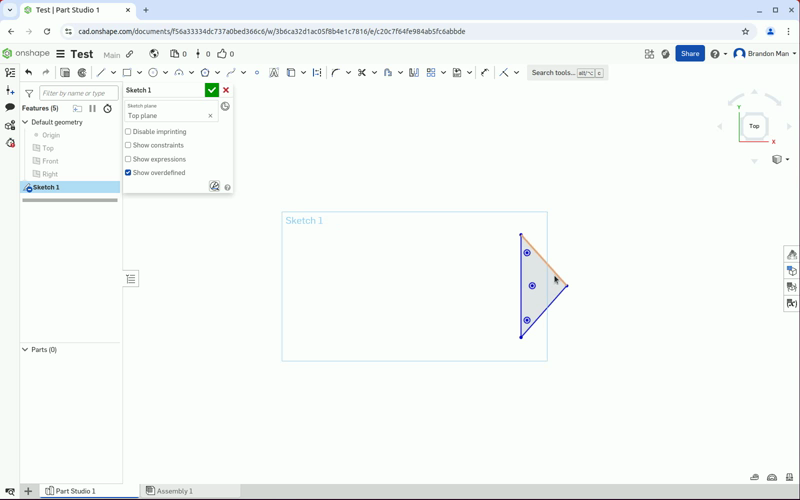
scroll(6)
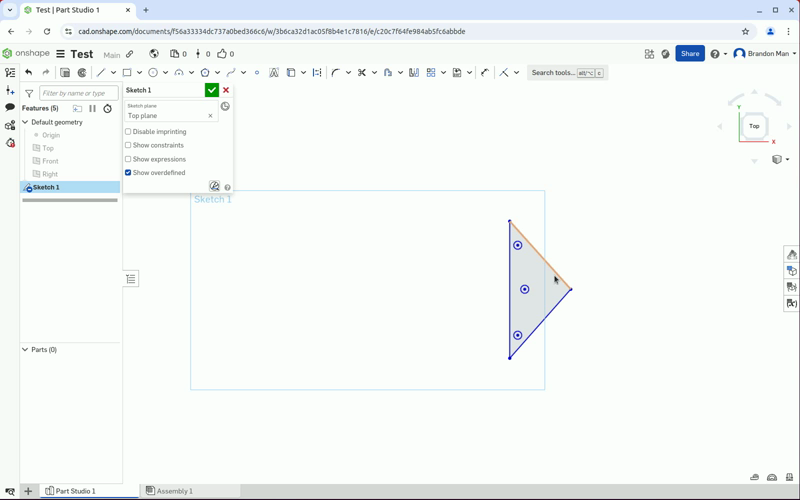
scroll(6)
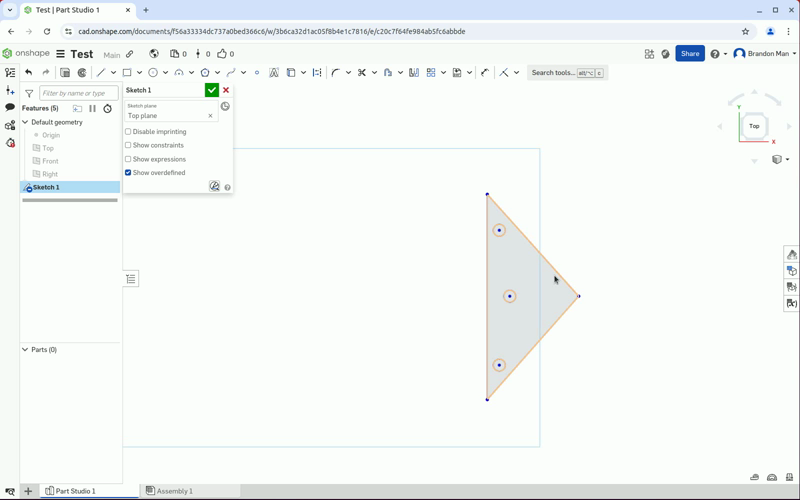
scroll(6)
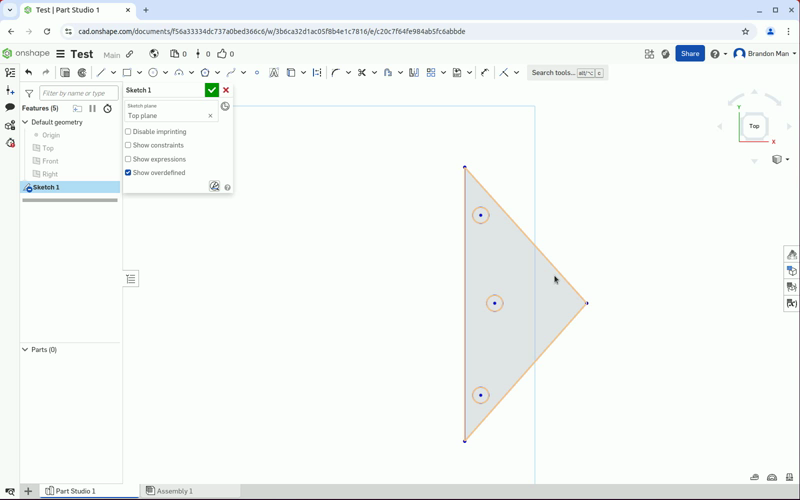
scroll(6)
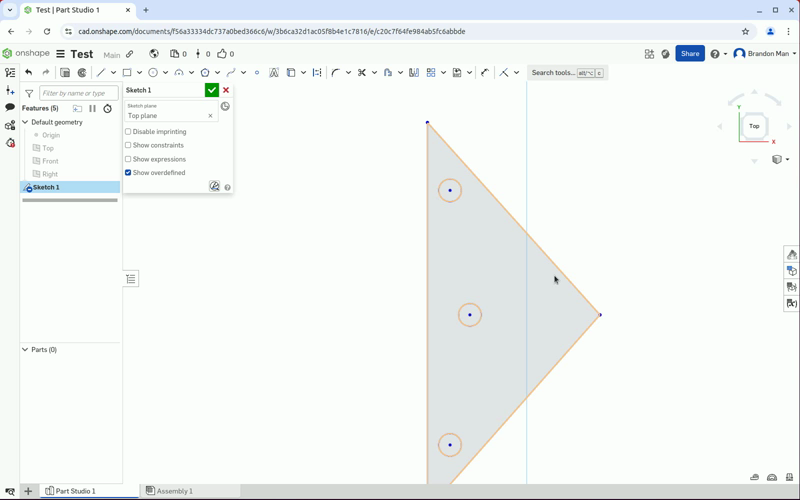
scroll(6)
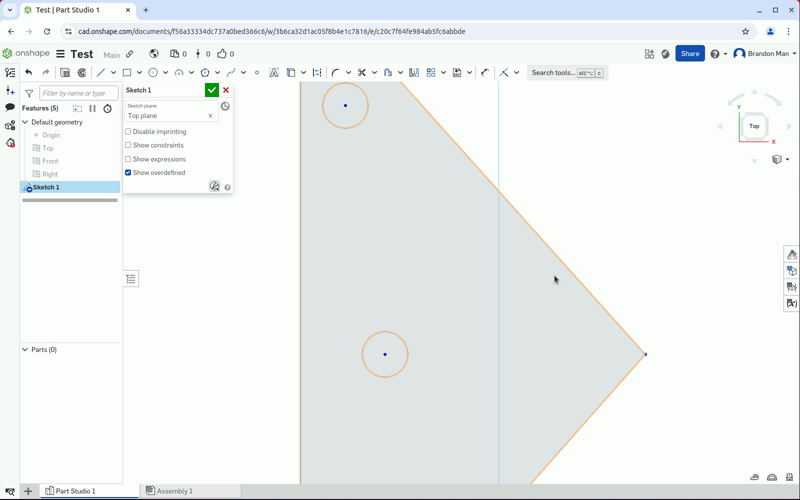
click(554, 275)
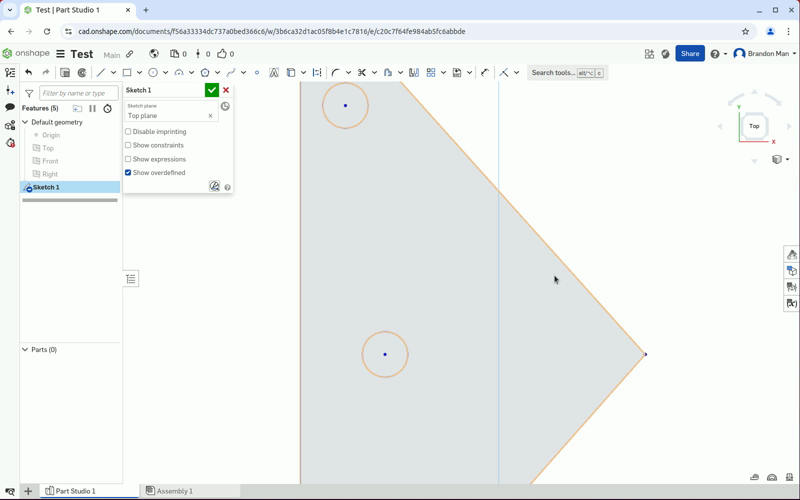
scroll(-6)
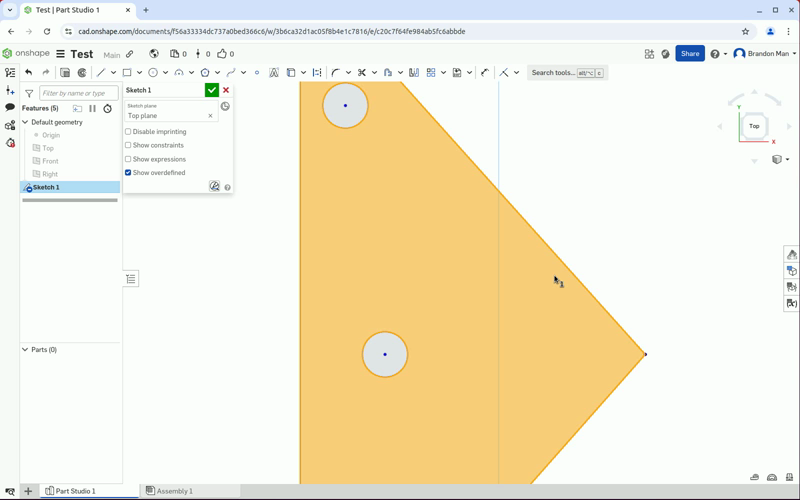
scroll(-6)
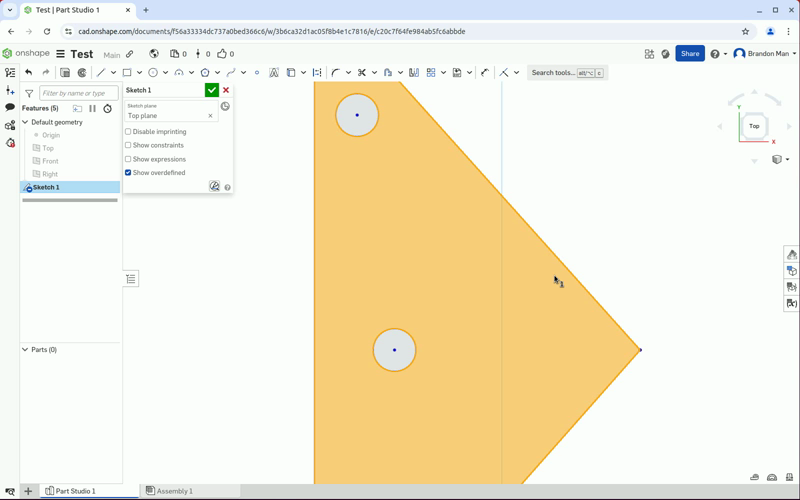
scroll(-6)
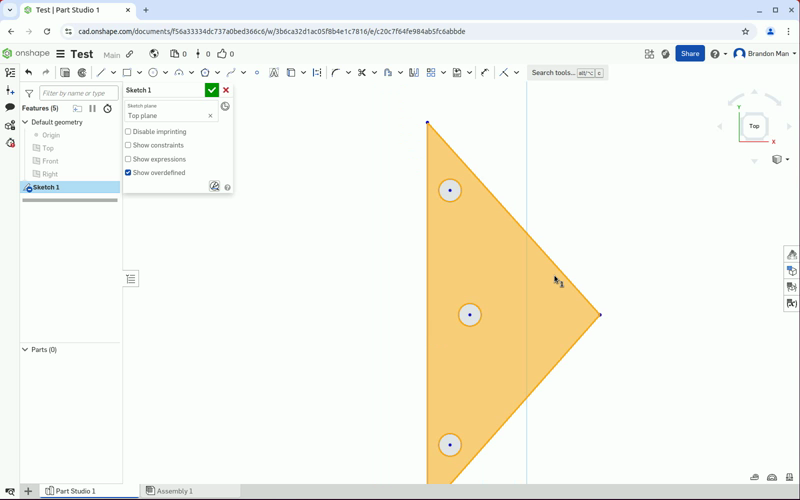
scroll(-6)
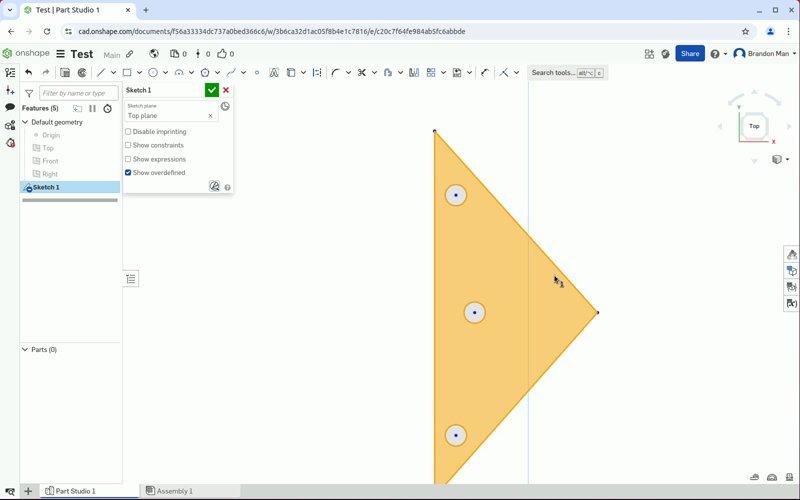
scroll(-6)
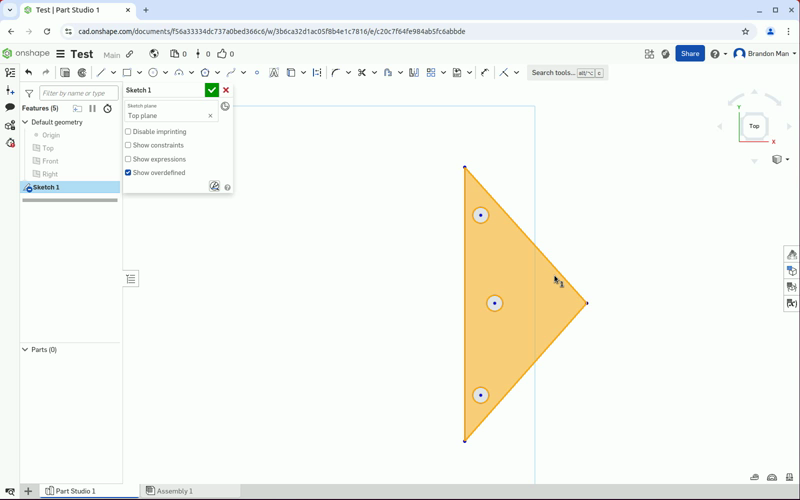
scroll(-6)
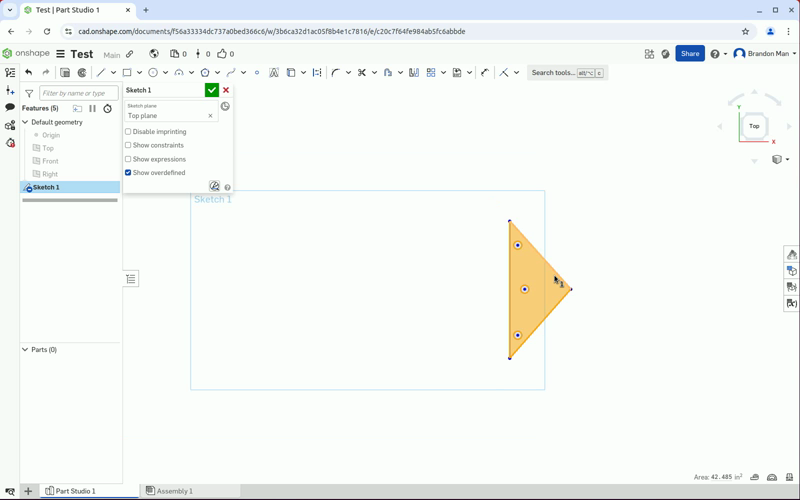
scroll(-6)
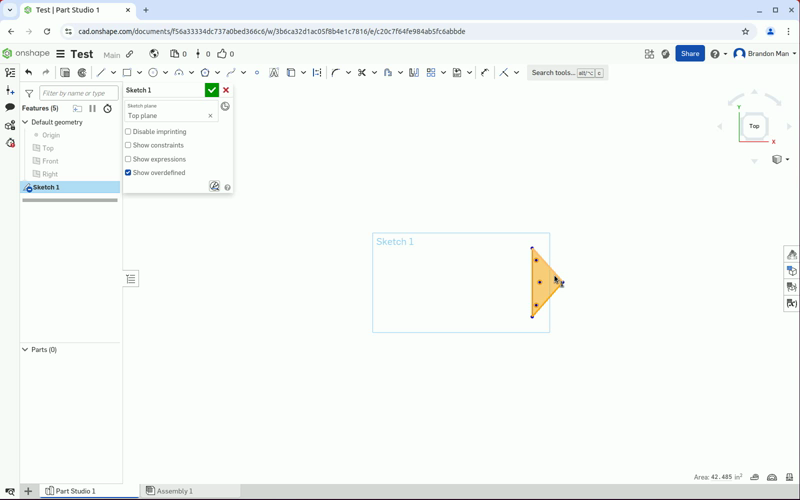
mouse_move(73, 352)
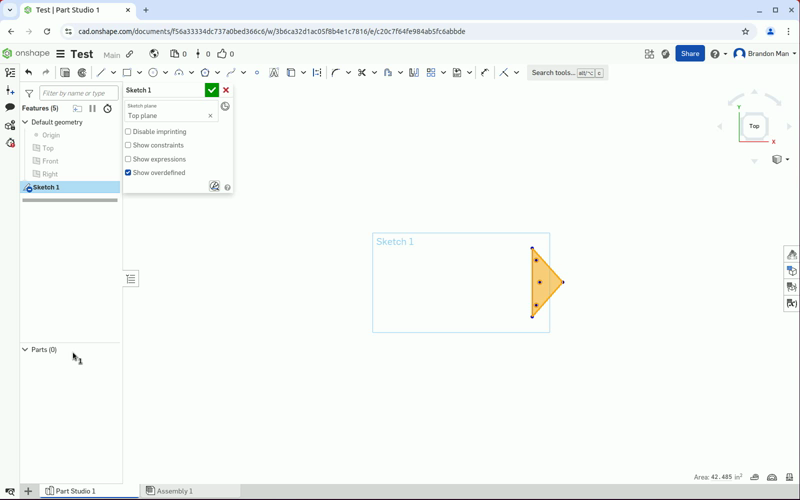
key(shift+y)
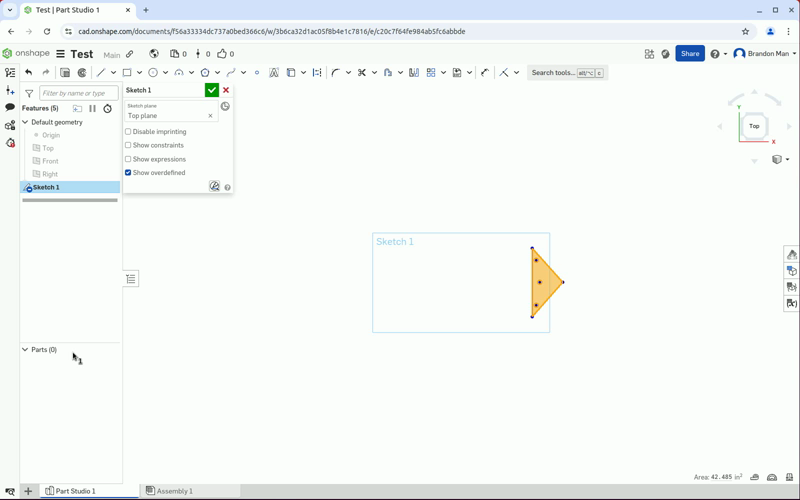
key(shift+e)
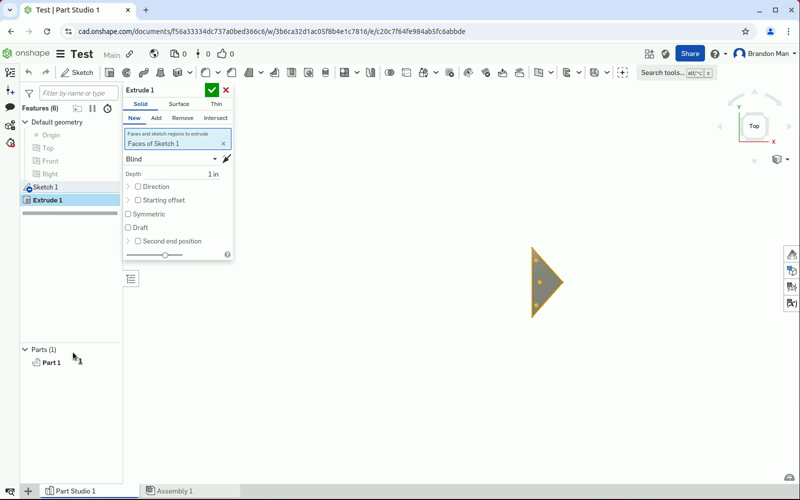
mouse_move(143, 106)
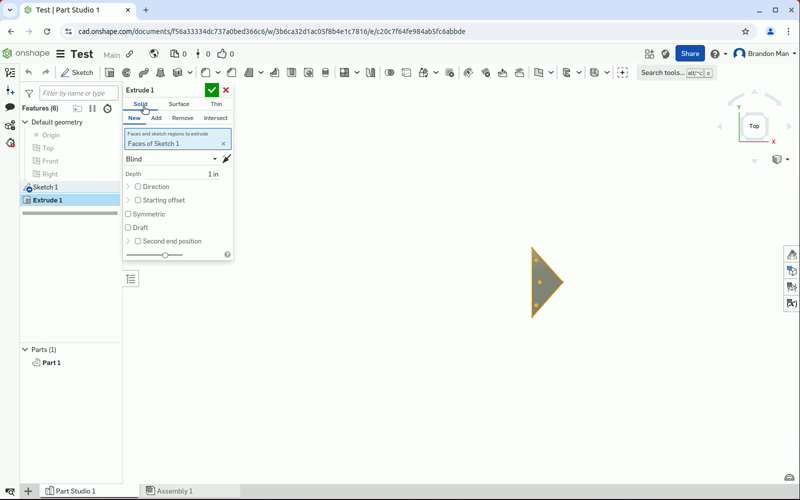
click(143, 106)
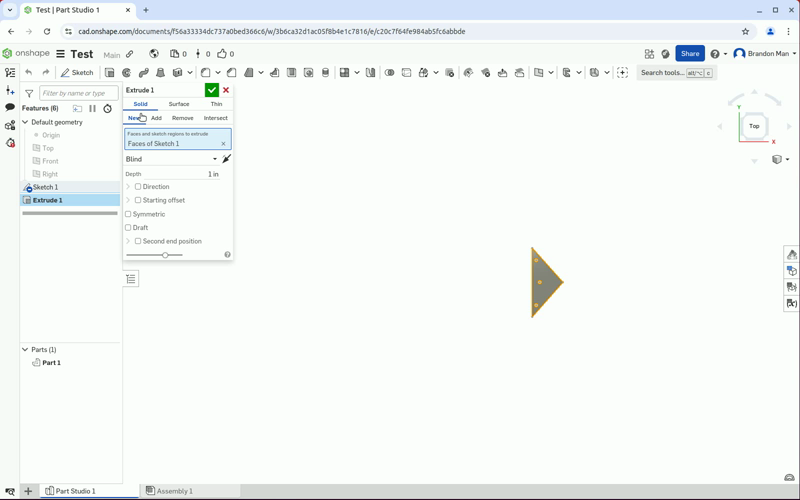
mouse_move(137, 120)
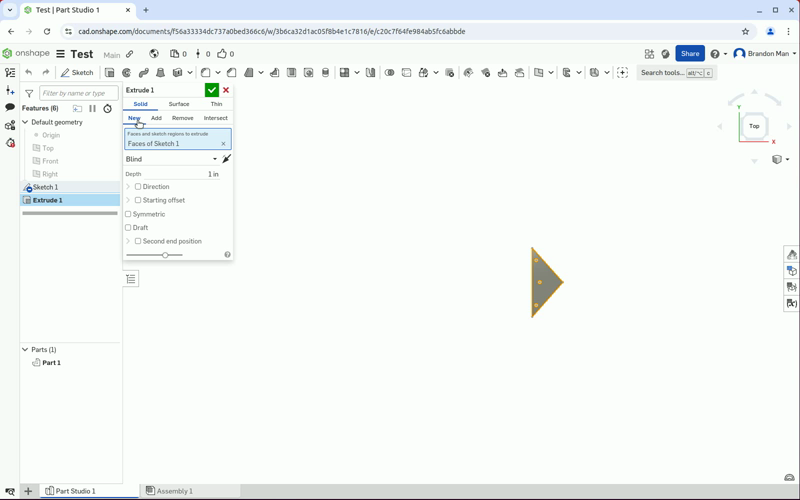
click(137, 120)
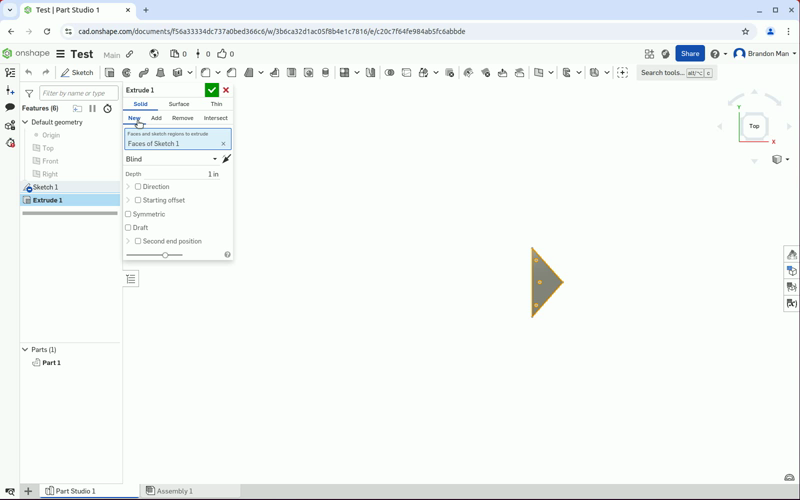
key(tab, 4)
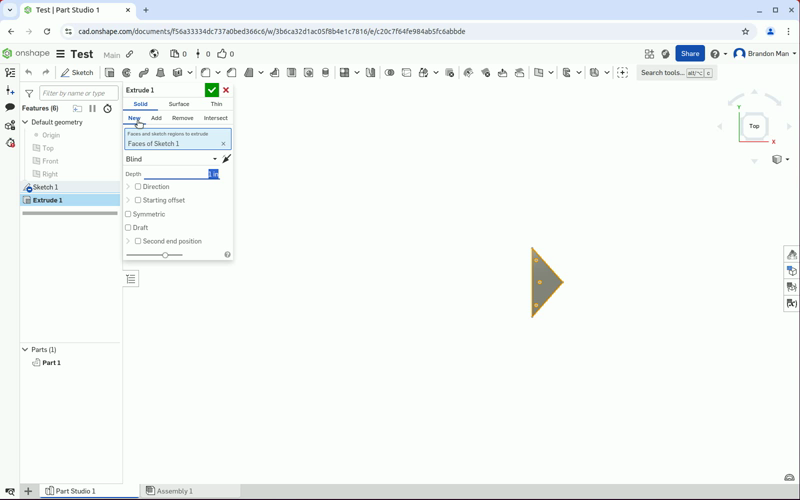
text(0.963)
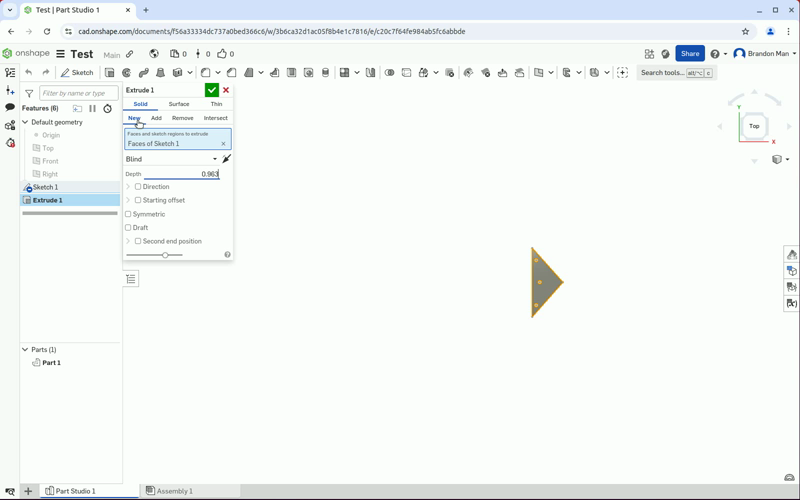
key(enter)
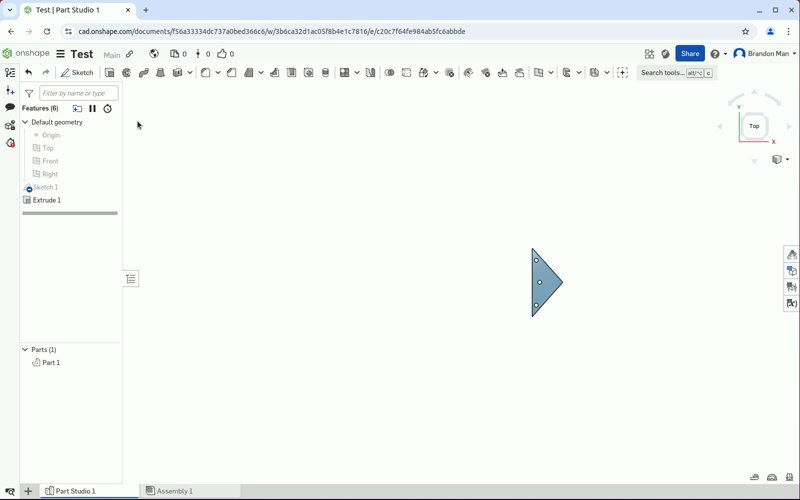
key(shift+h)
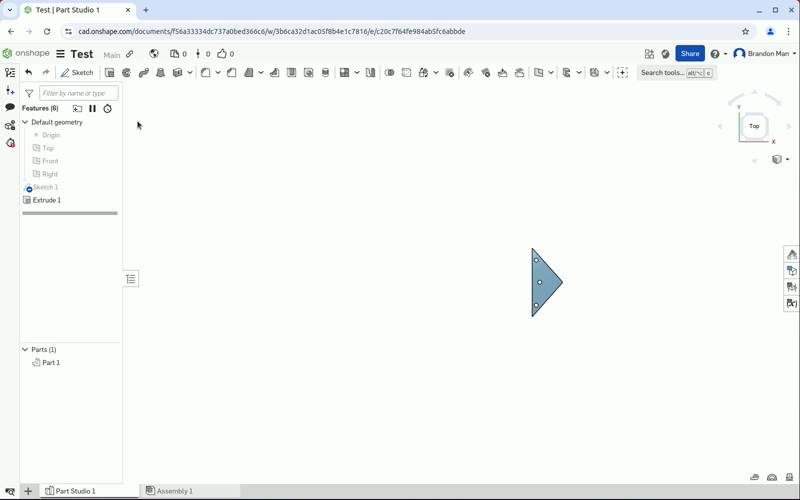
key(shift+h)
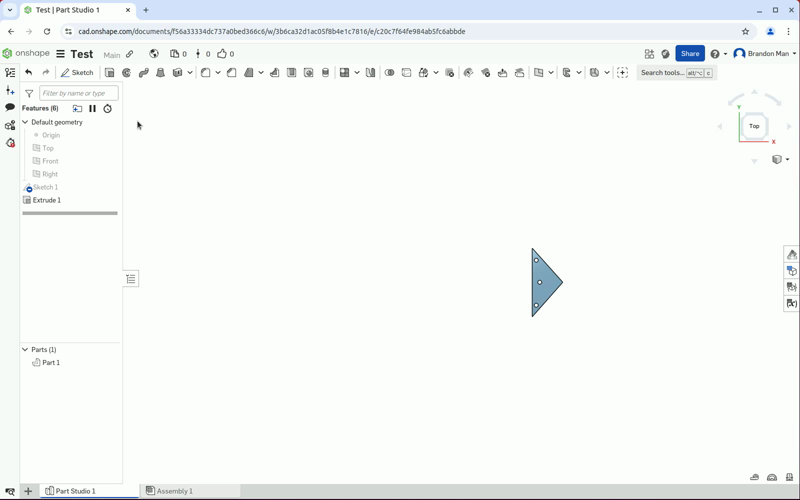
mouse_move(73, 189)
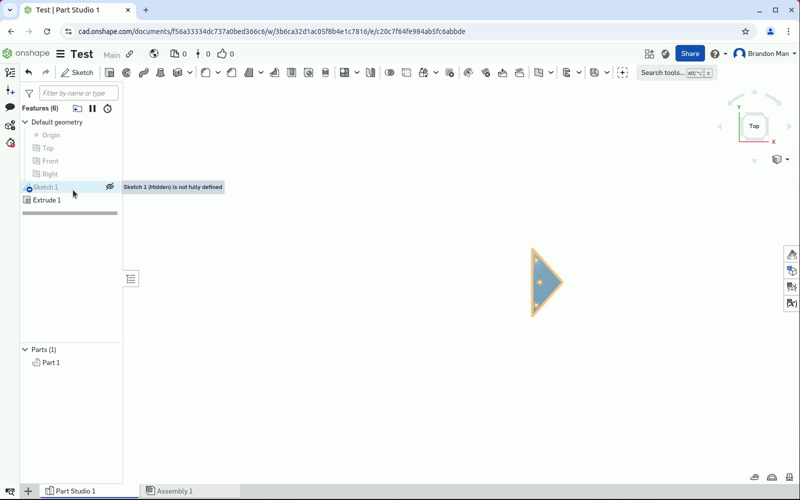
click(73, 189)
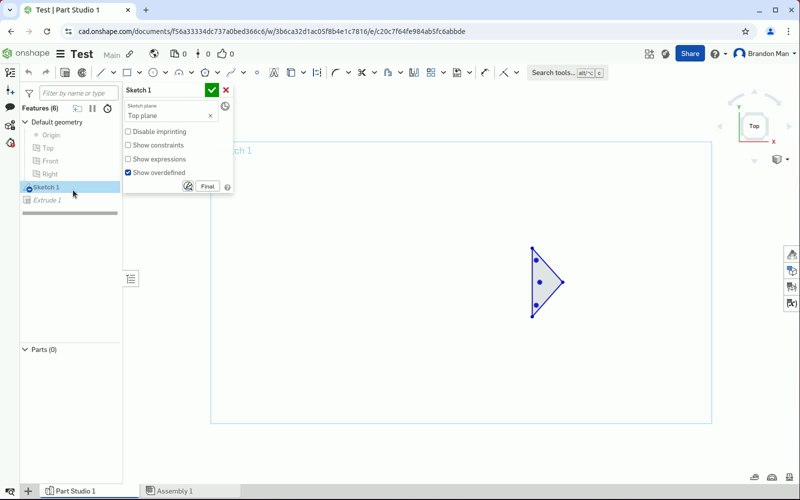
mouse_move(229, 92)
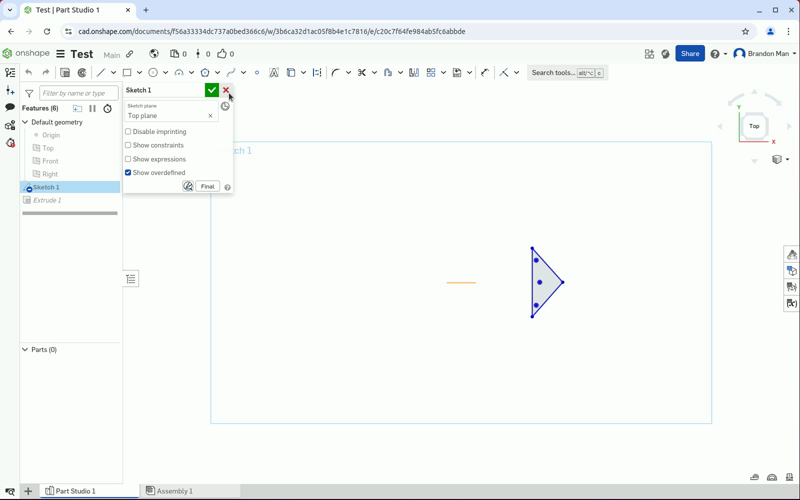
click(229, 92)
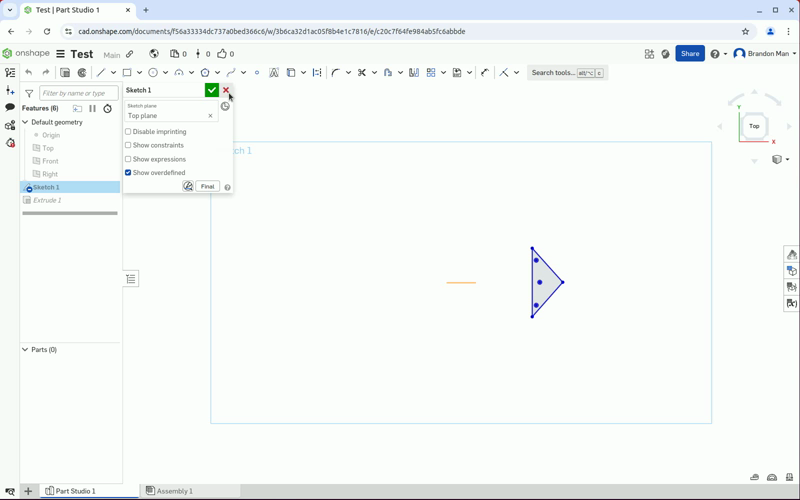
key(shift+s)
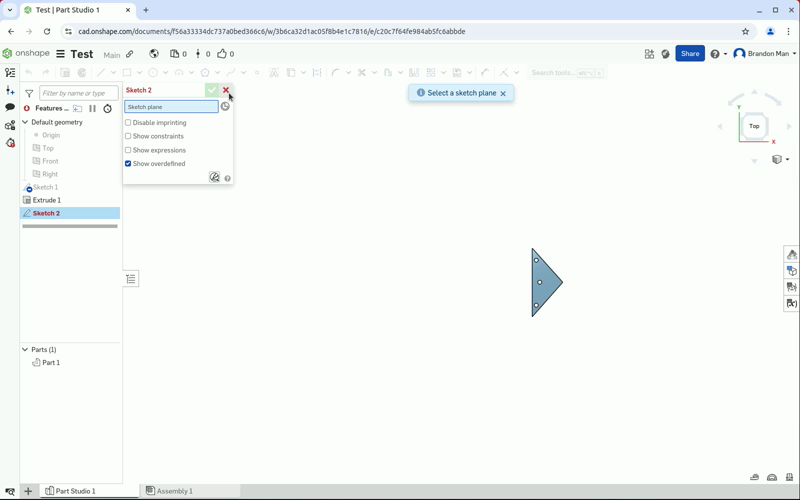
mouse_move(73, 150)
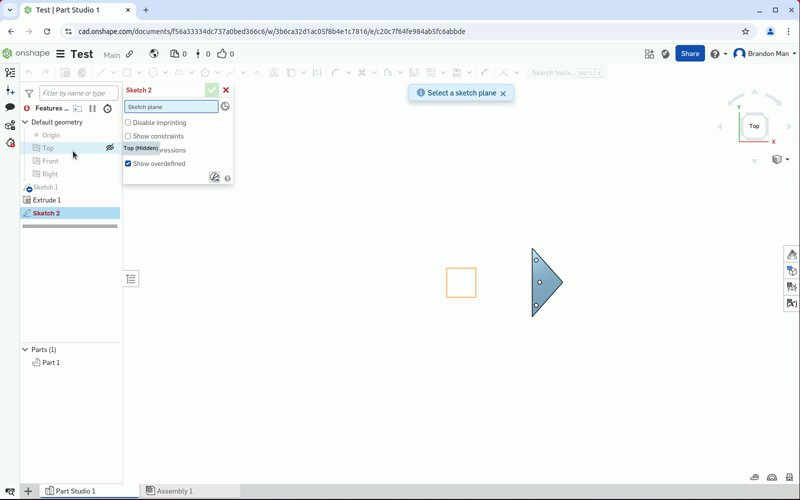
click(73, 150)
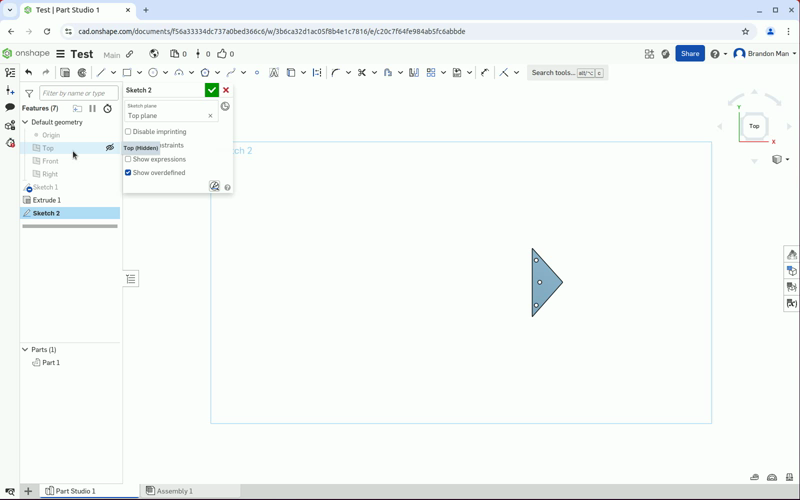
mouse_move(73, 352)
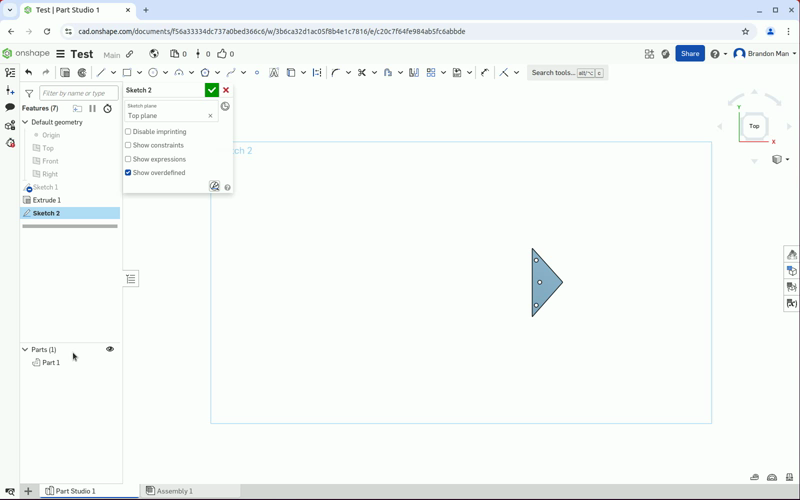
key(y)
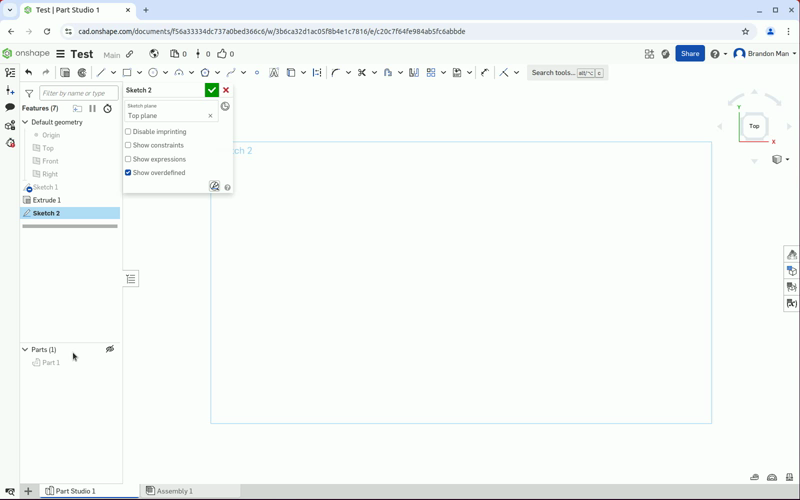
key(a)
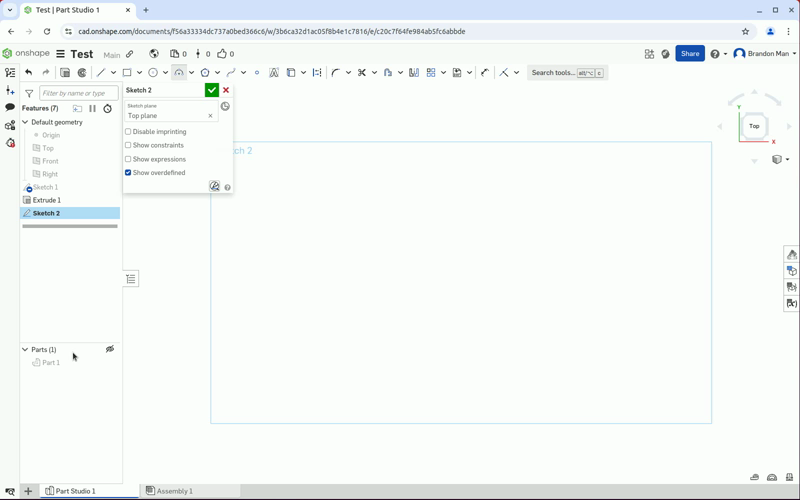
key_down(shift)
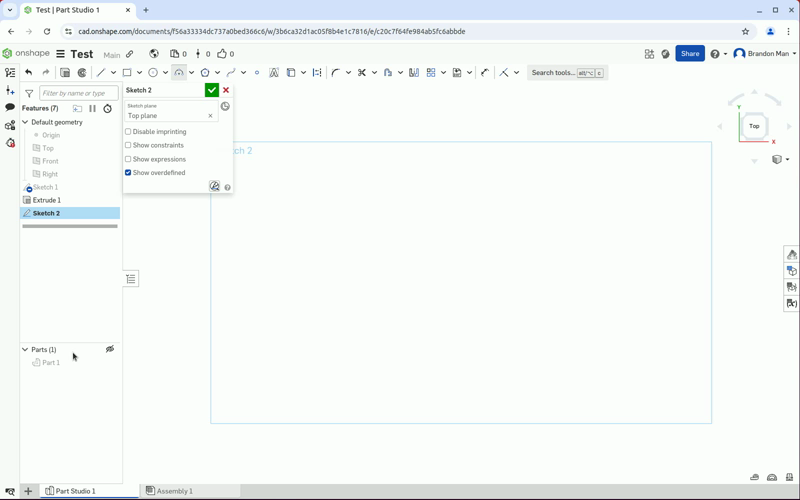
mouse_move(352, 233)
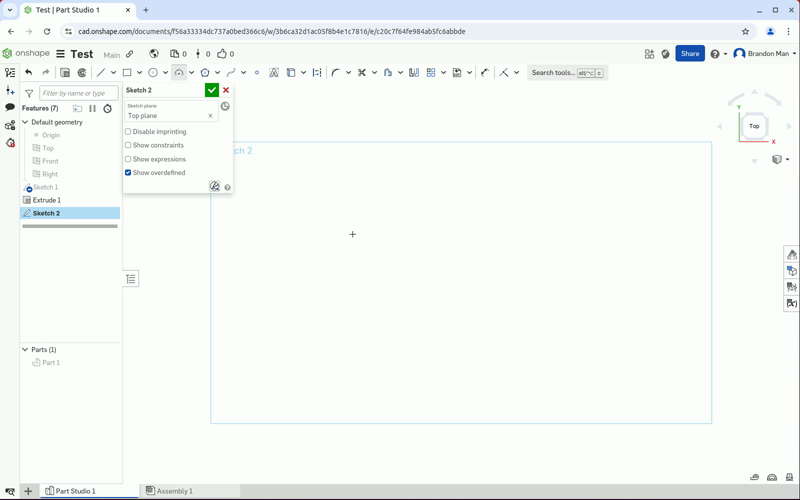
click(352, 233)
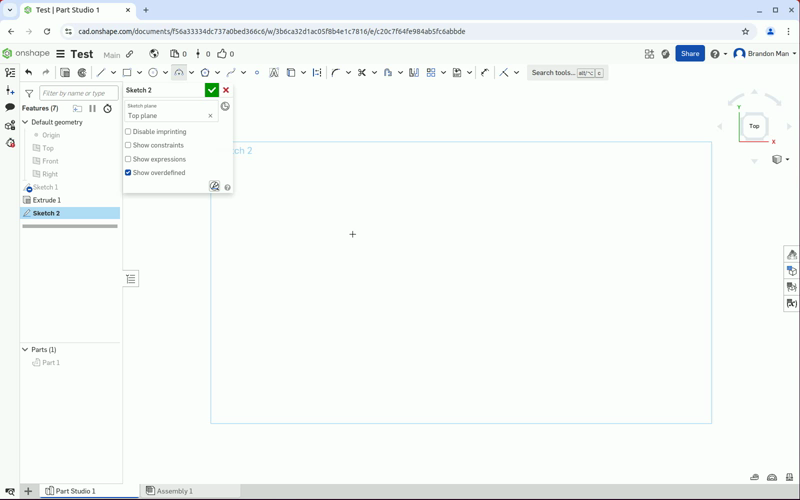
key_up(shift)
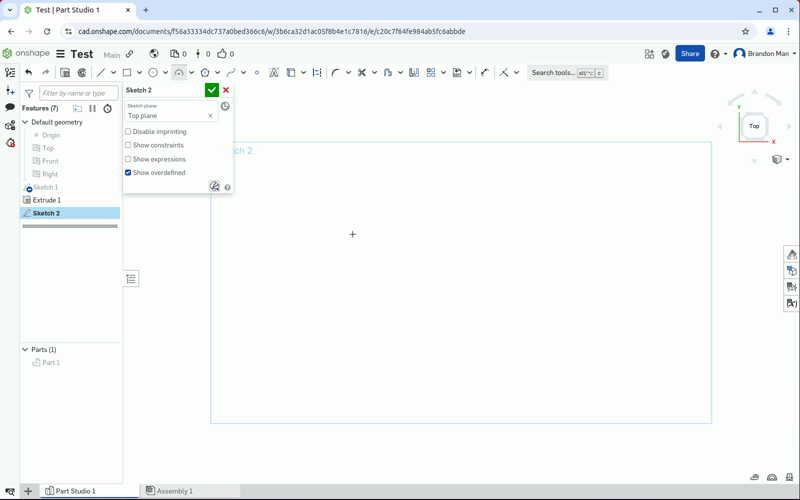
key_down(shift)
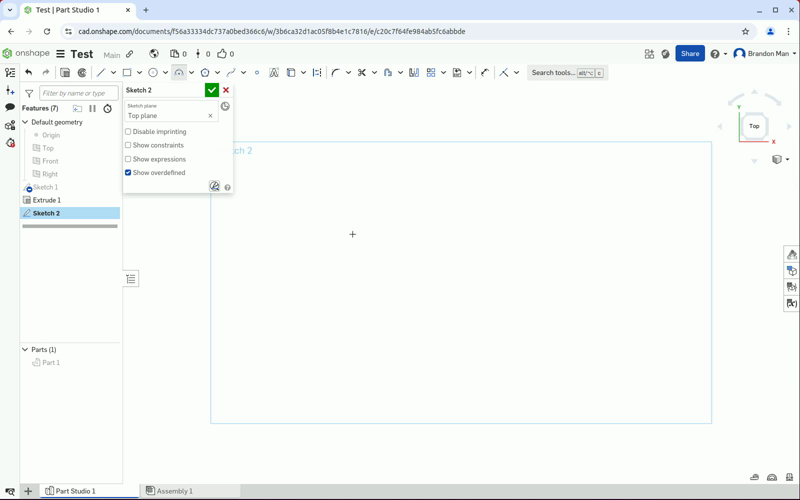
mouse_move(358, 247)
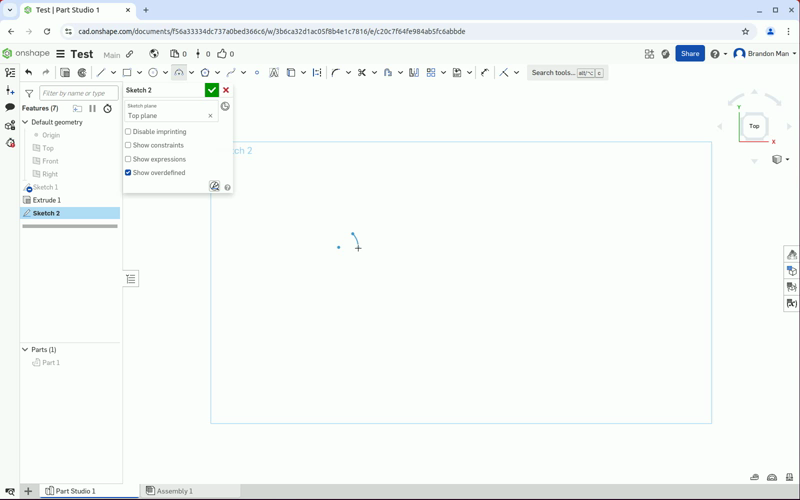
click(358, 247)
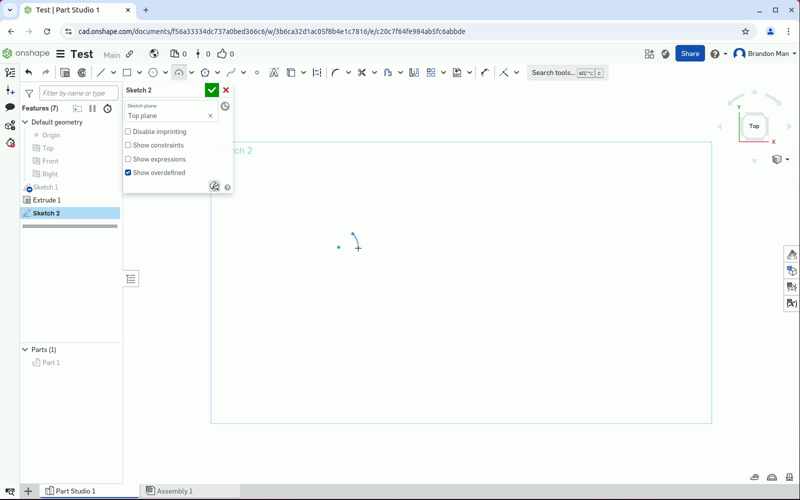
mouse_move(348, 243)
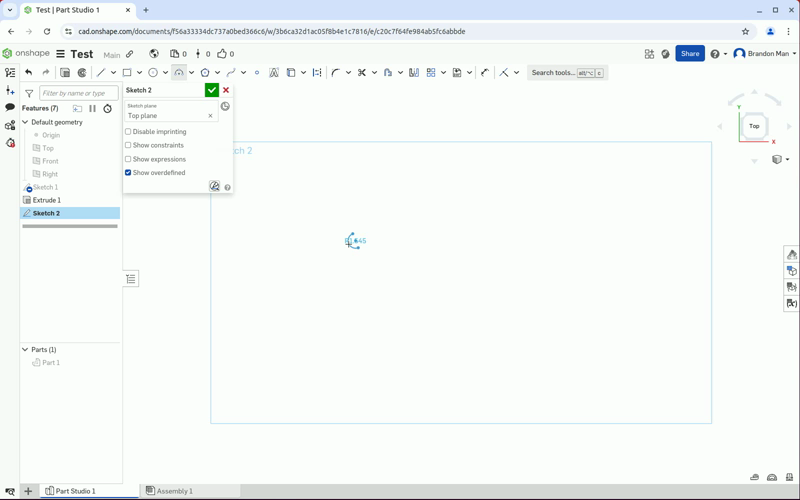
click(348, 243)
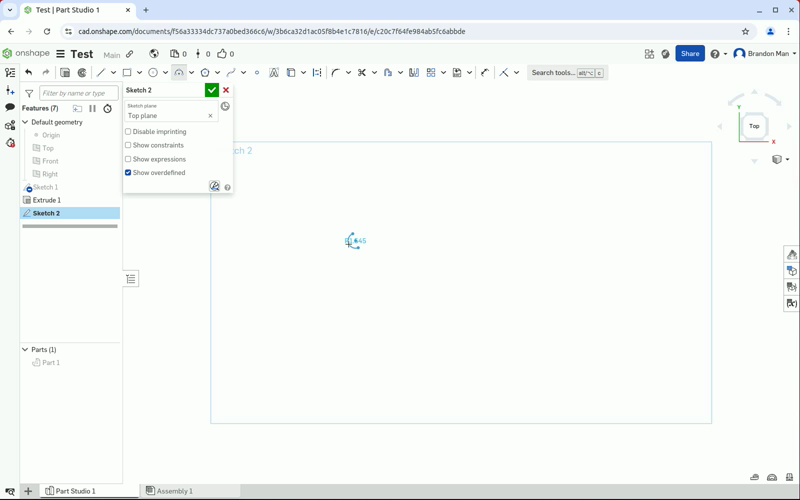
key_up(shift)
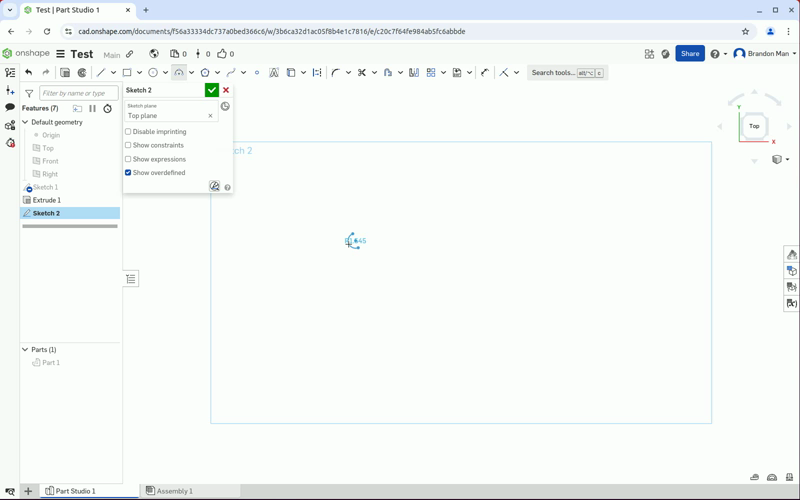
key(esc)
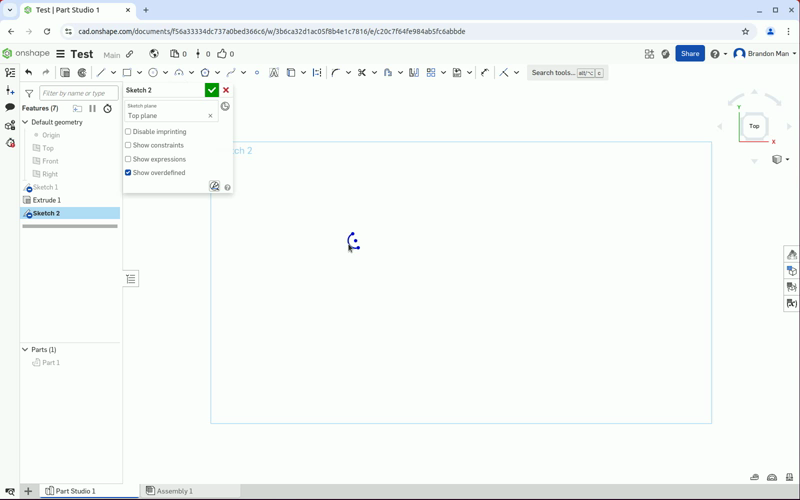
key(l)
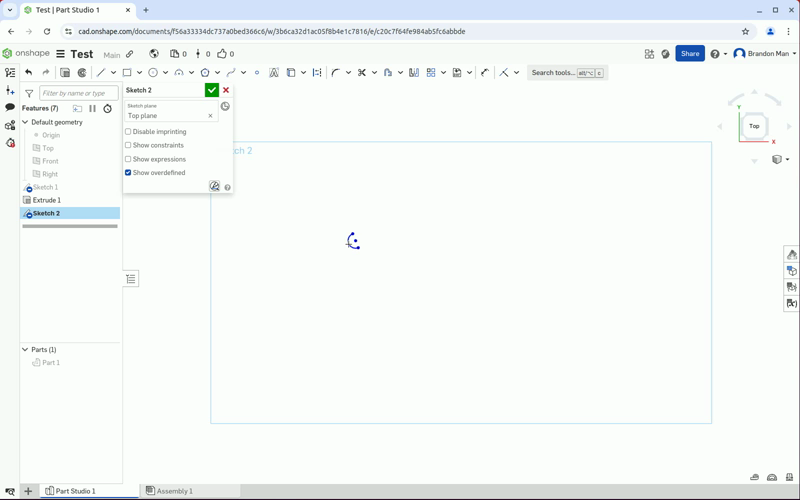
mouse_move(358, 247)
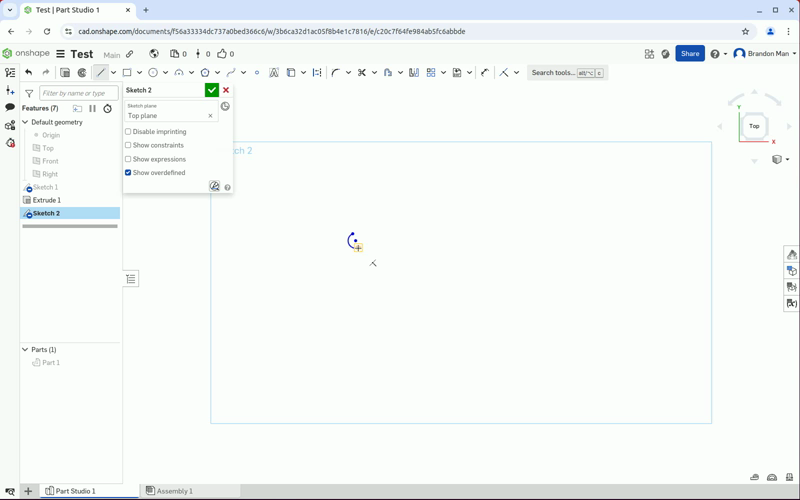
click(358, 247)
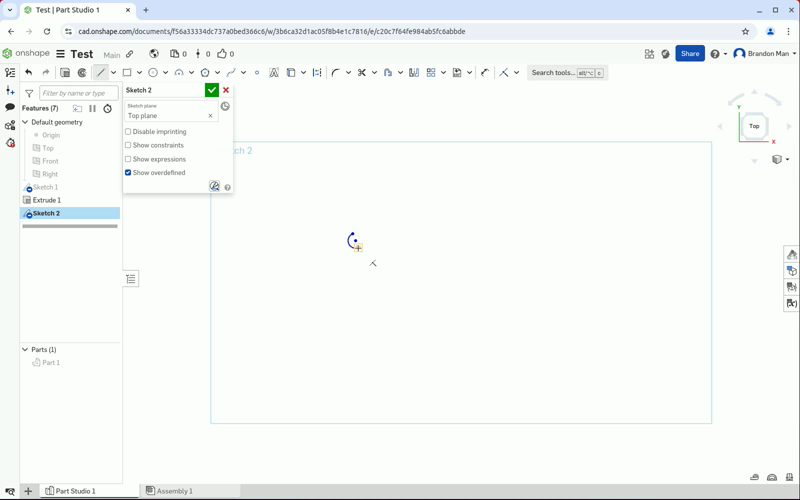
key_down(shift)
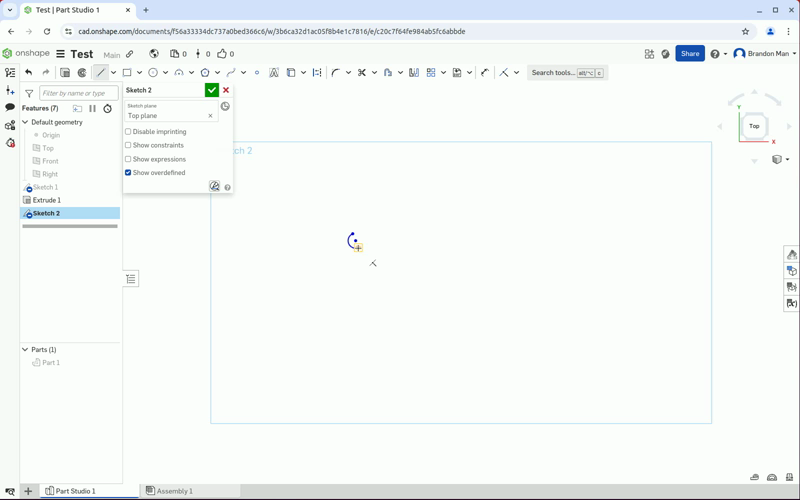
mouse_move(388, 247)
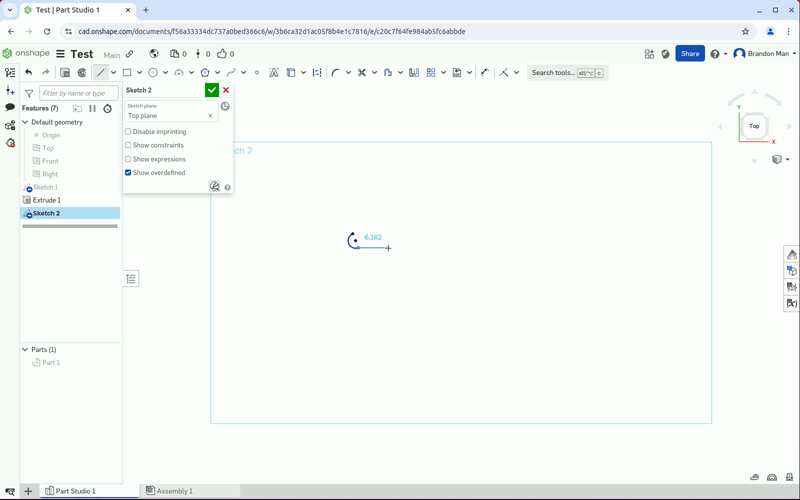
mouse_move(407, 230)
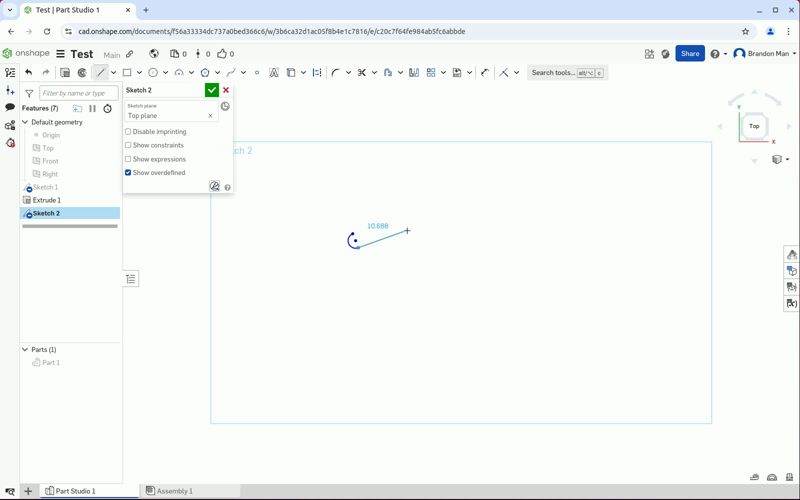
click(407, 230)
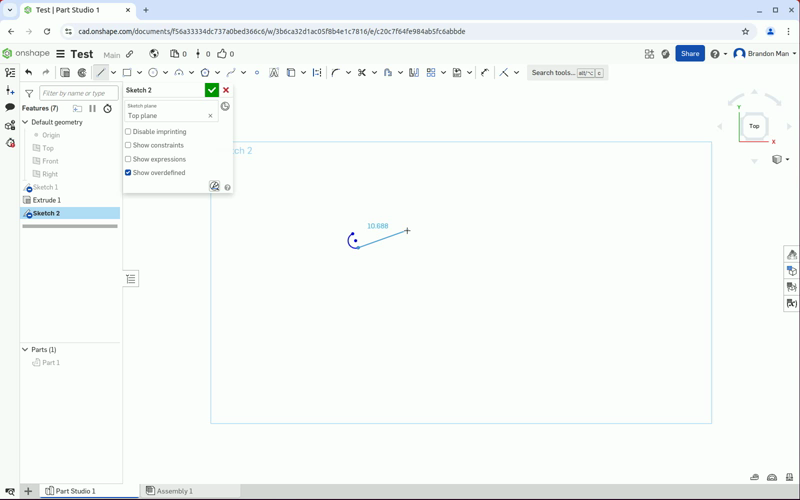
key_up(shift)
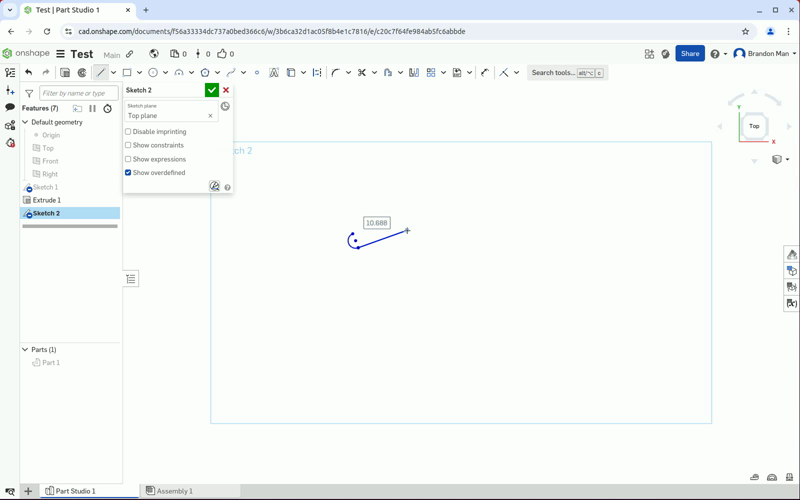
key_down(shift)
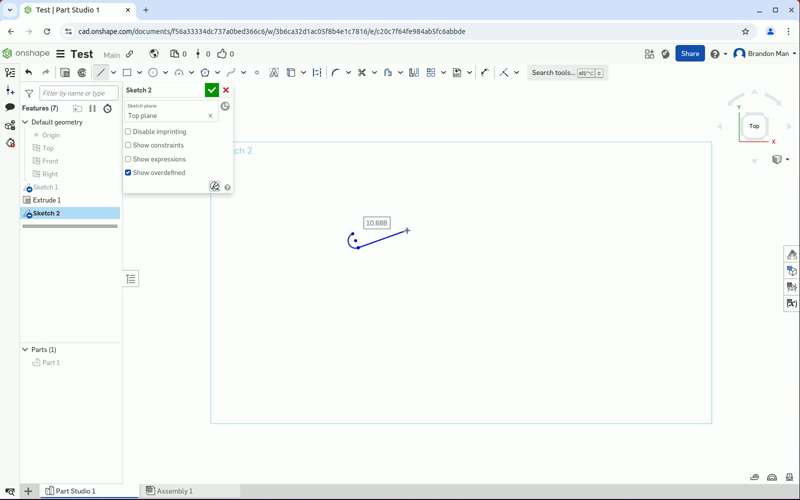
mouse_move(437, 230)
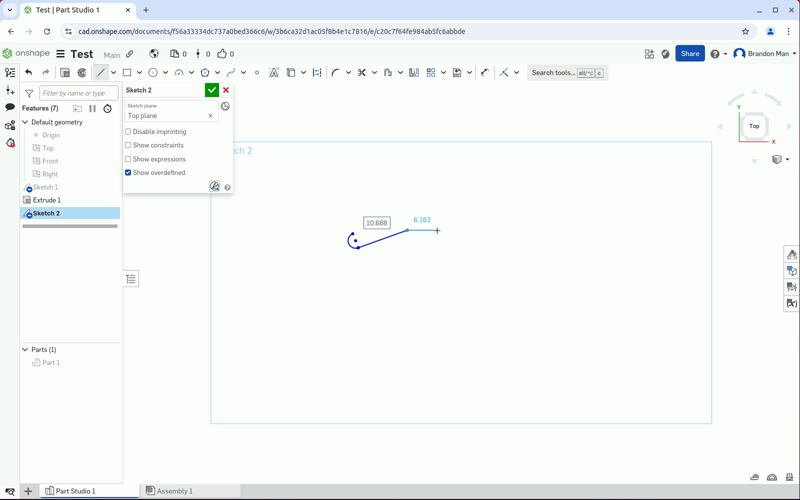
mouse_move(440, 258)
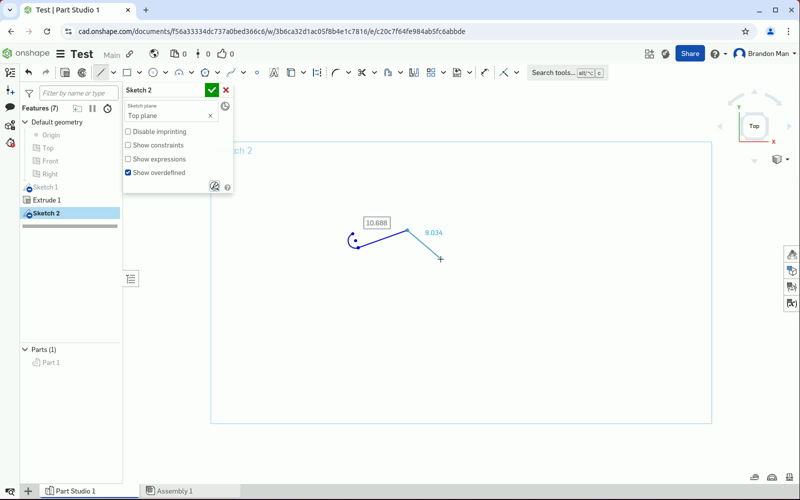
click(440, 258)
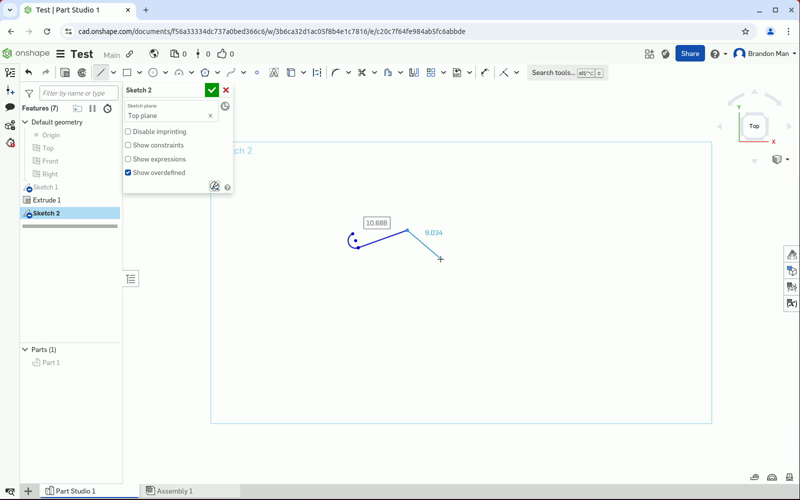
key_up(shift)
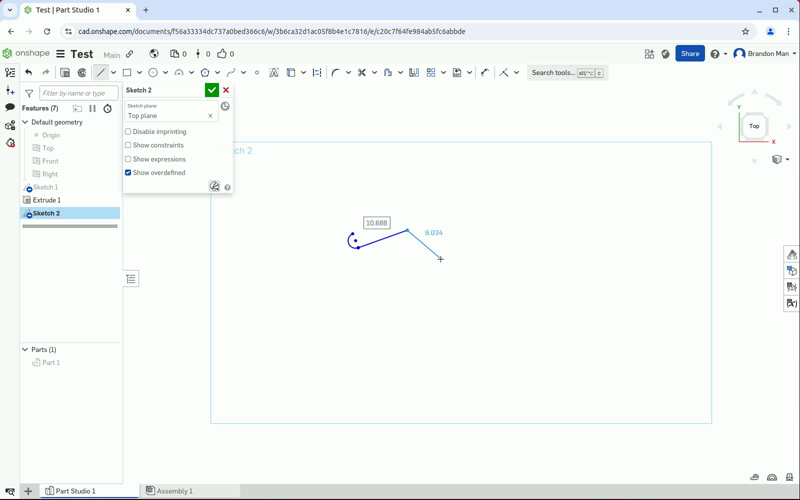
key_down(shift)
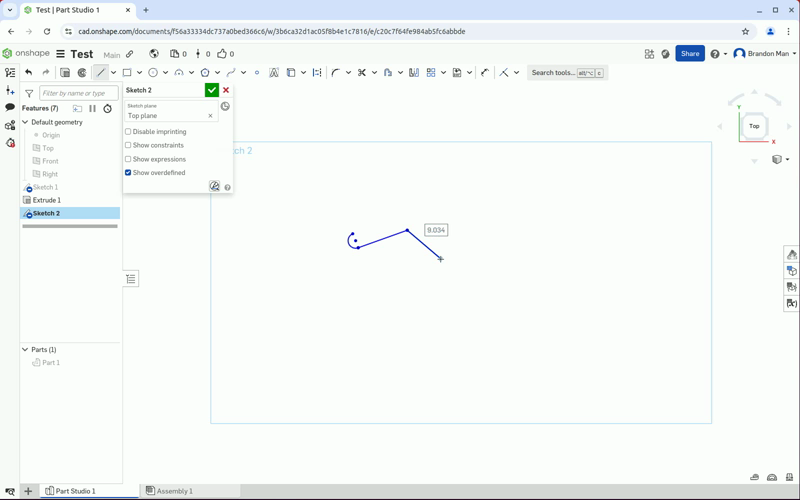
mouse_move(470, 258)
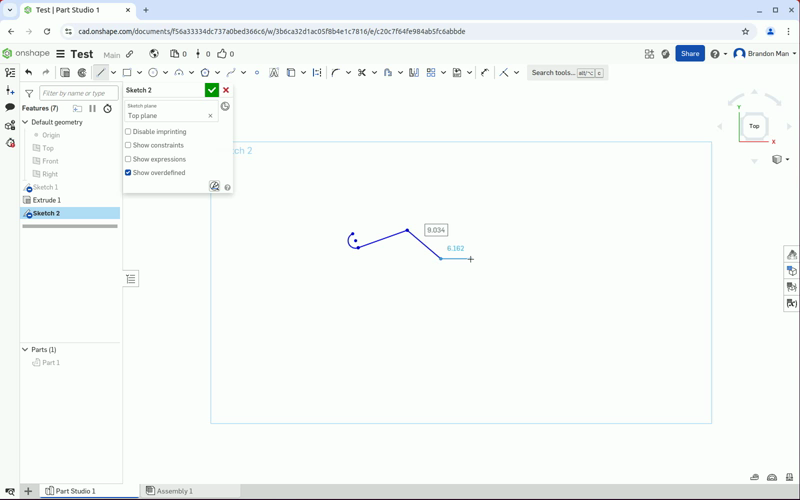
mouse_move(440, 272)
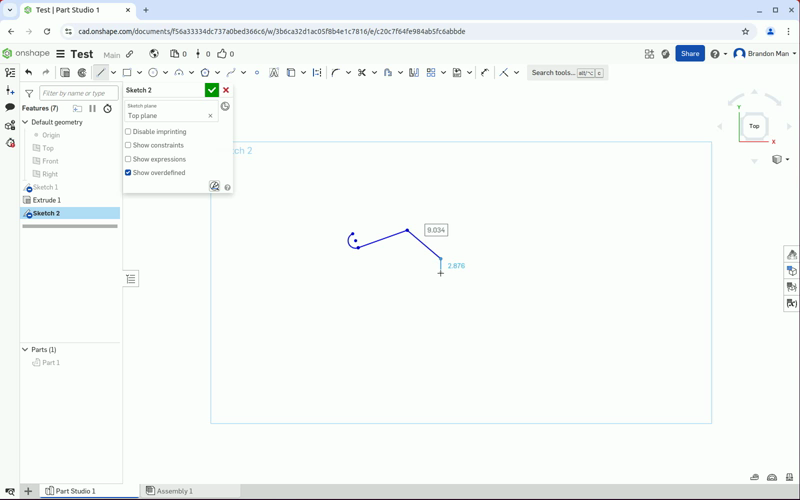
click(440, 272)
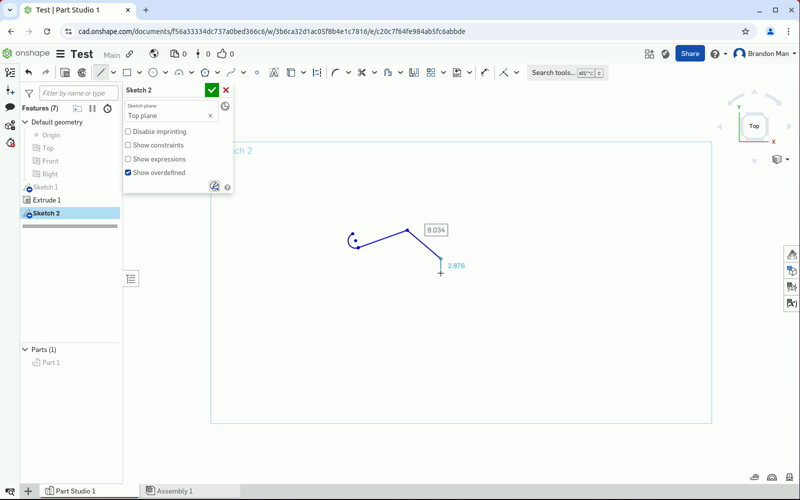
key_up(shift)
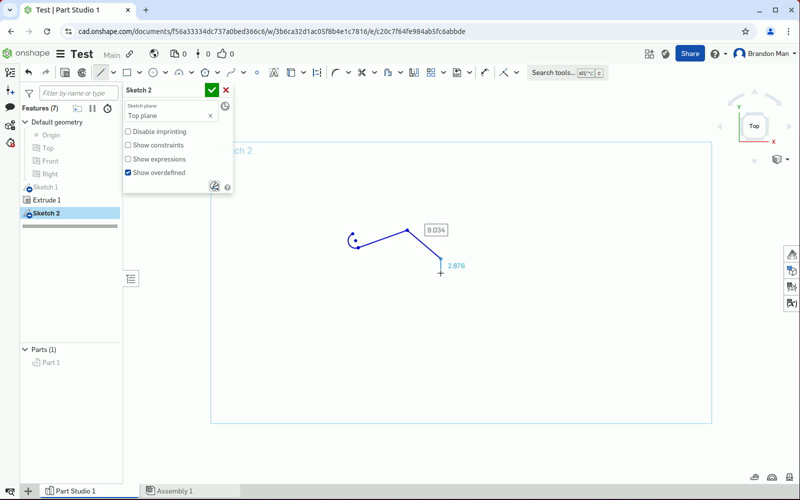
key(esc)
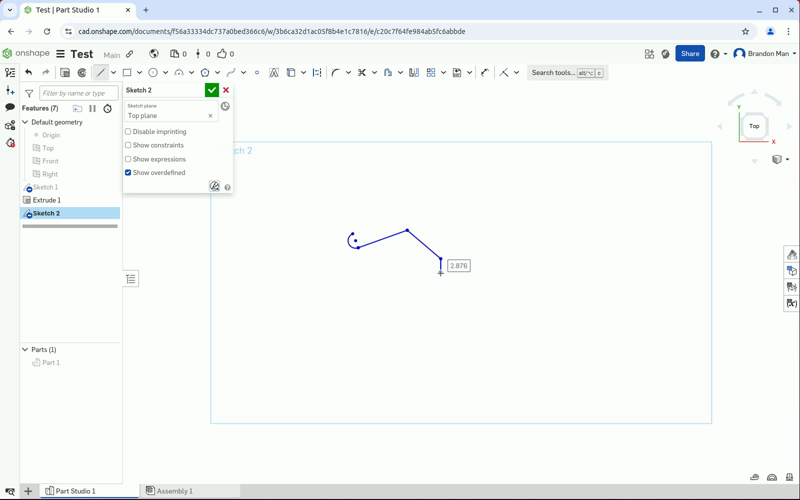
key(a)
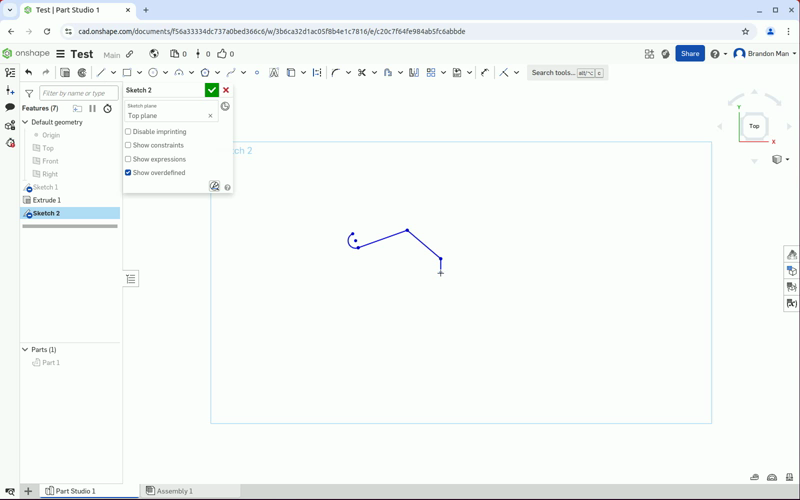
mouse_move(440, 272)
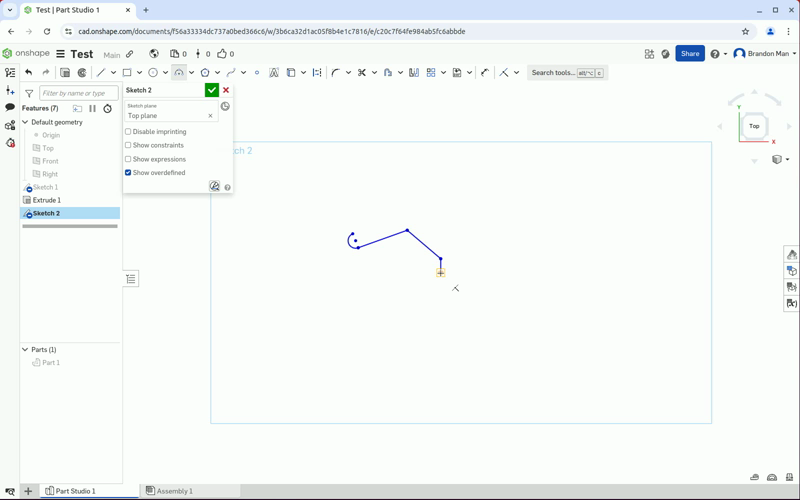
click(440, 272)
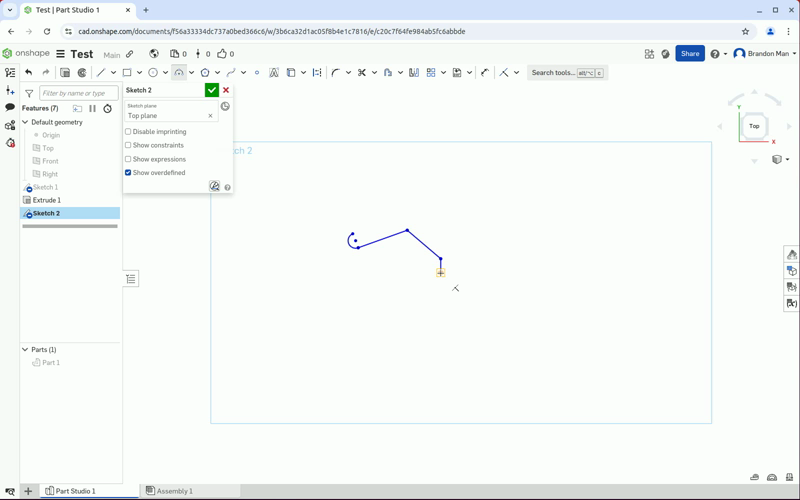
key_down(shift)
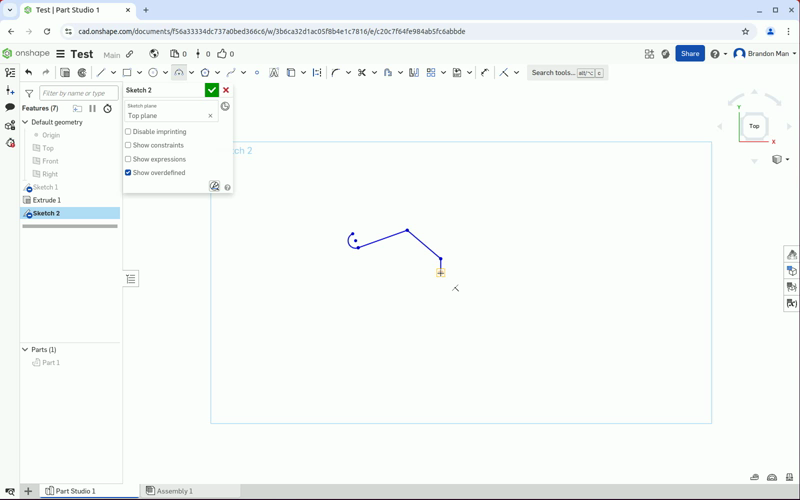
mouse_move(456, 275)
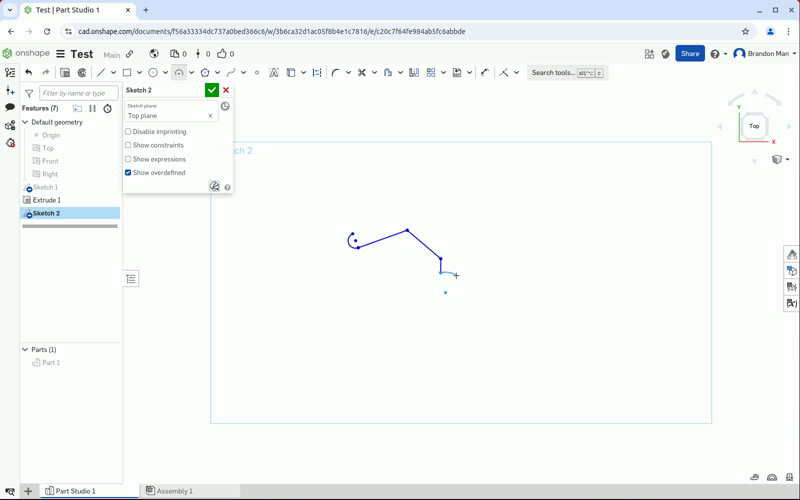
click(456, 275)
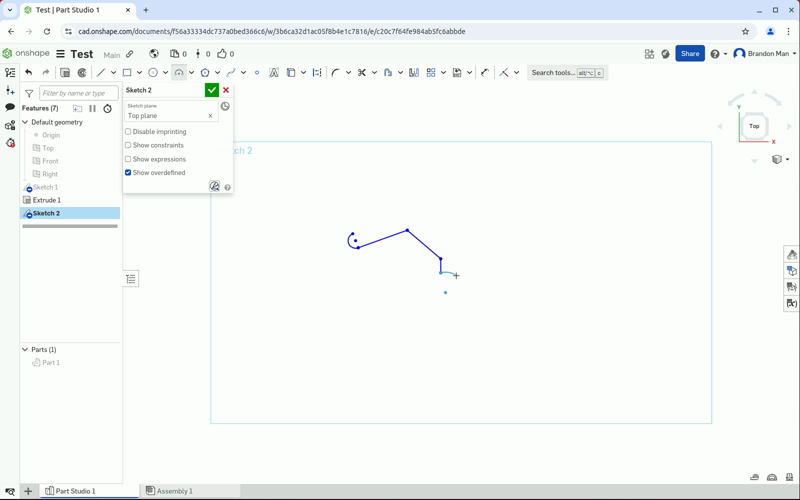
mouse_move(447, 280)
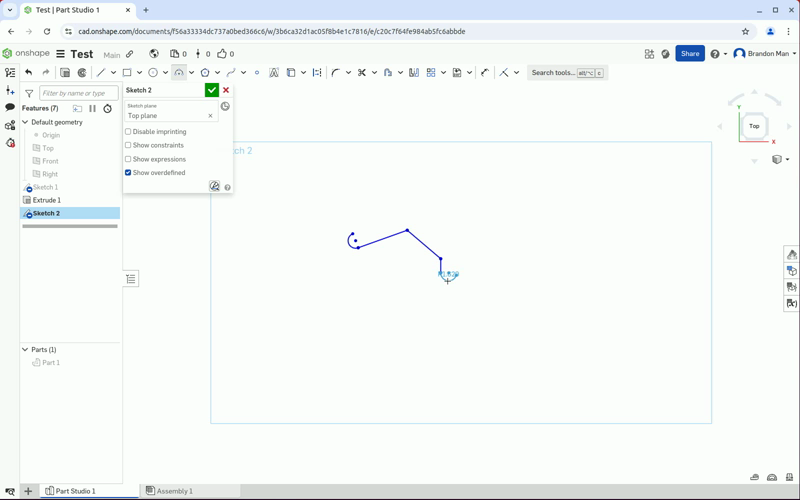
click(447, 280)
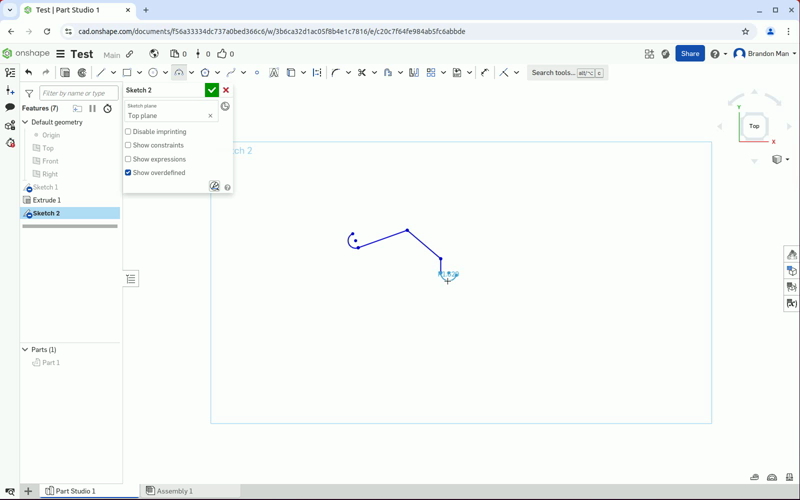
key_up(shift)
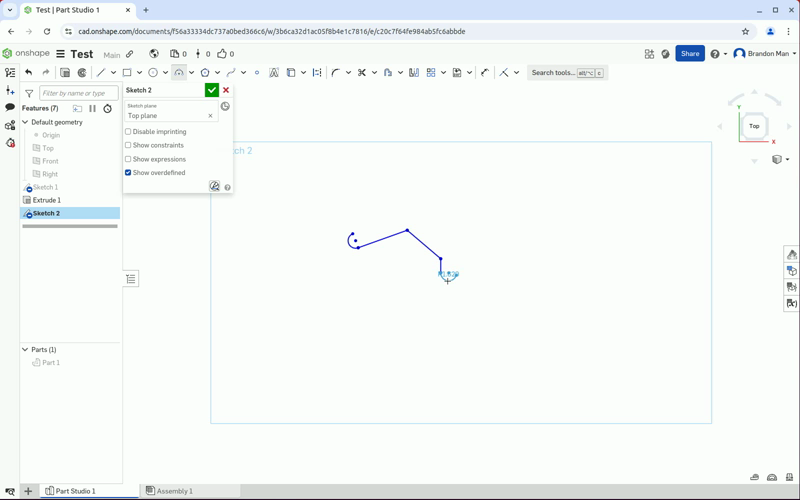
key(esc)
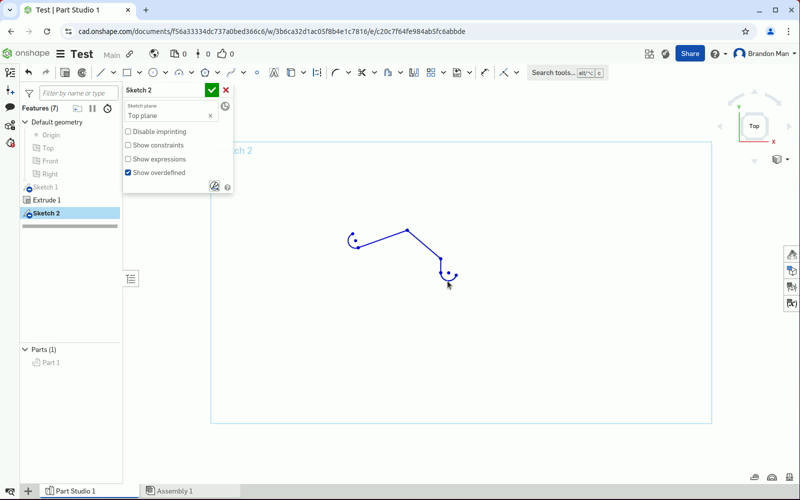
key(l)
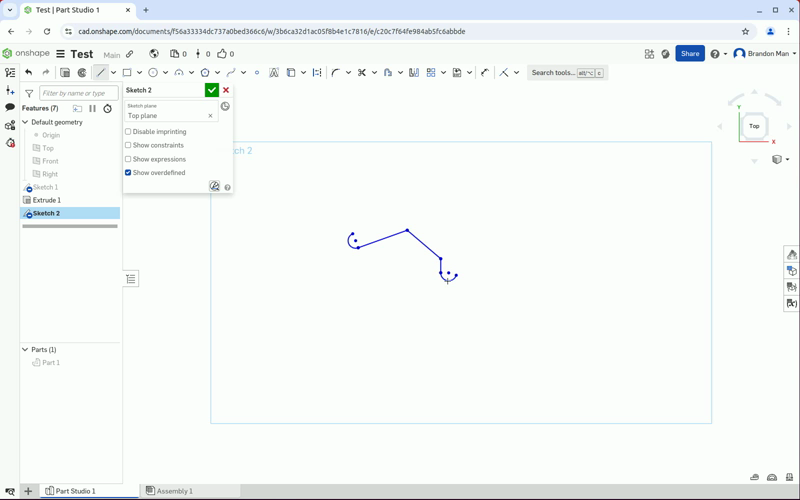
mouse_move(456, 275)
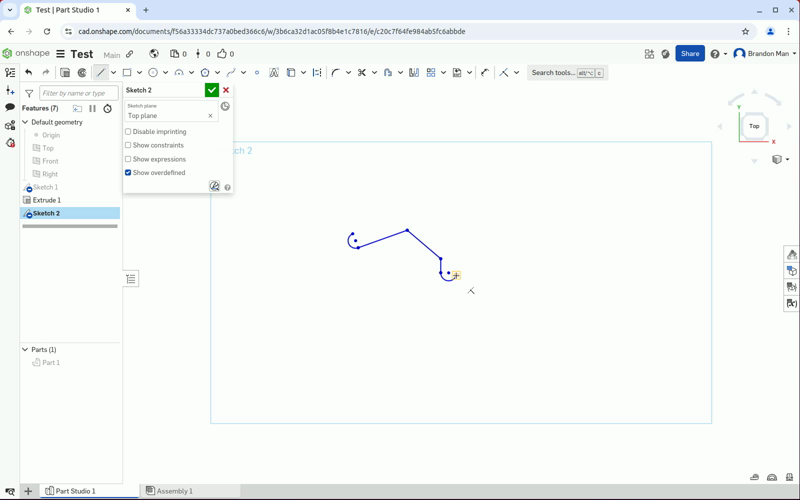
click(456, 275)
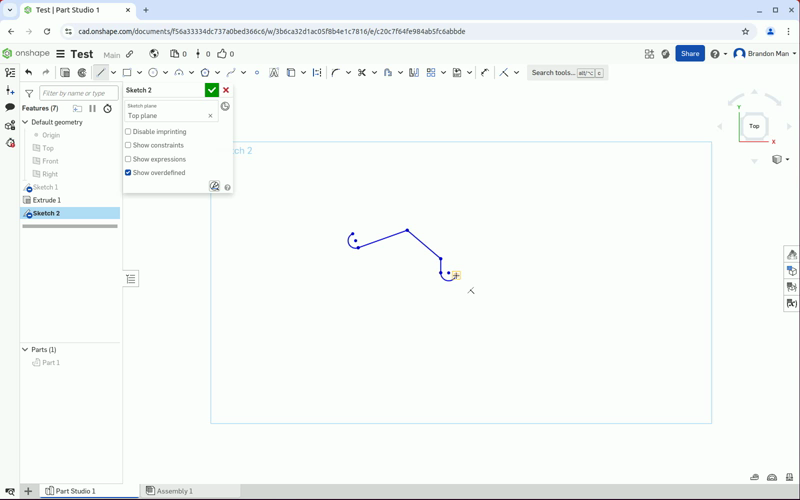
key_down(shift)
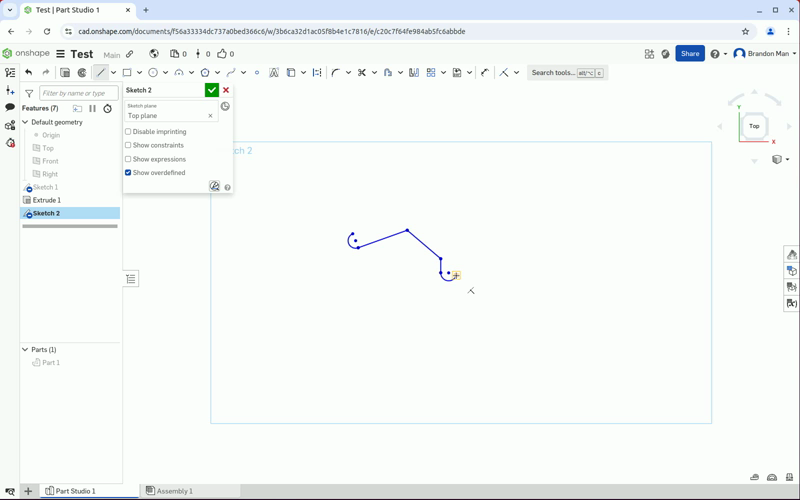
mouse_move(486, 275)
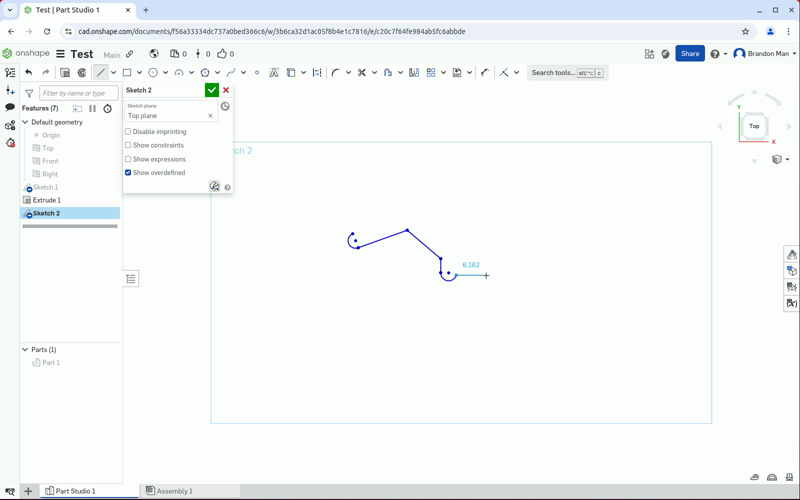
mouse_move(456, 252)
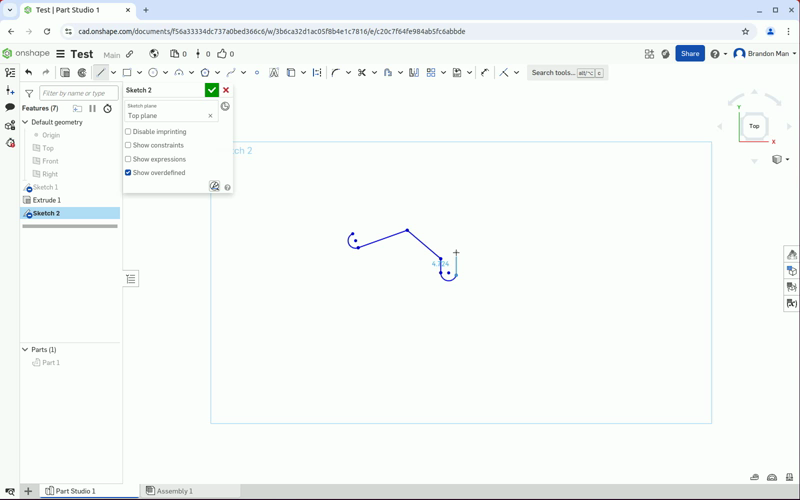
click(456, 252)
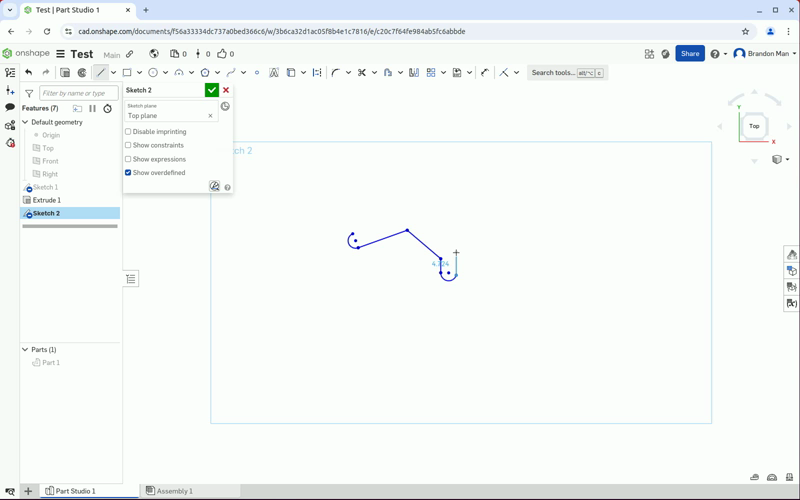
key_up(shift)
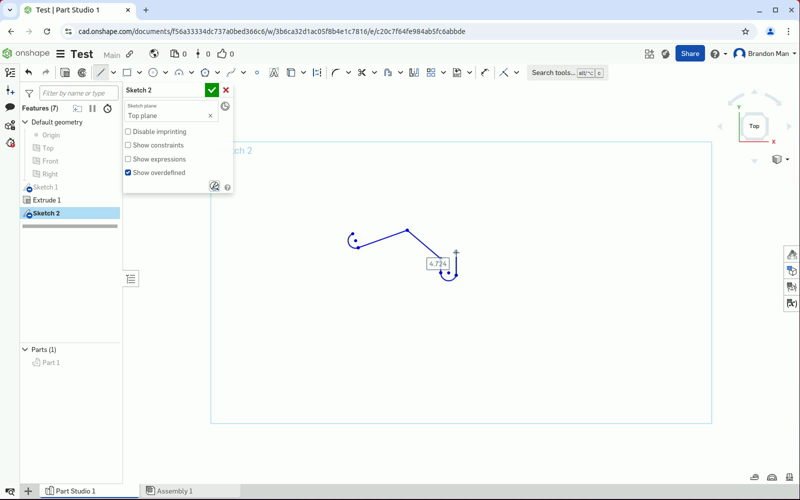
key_down(shift)
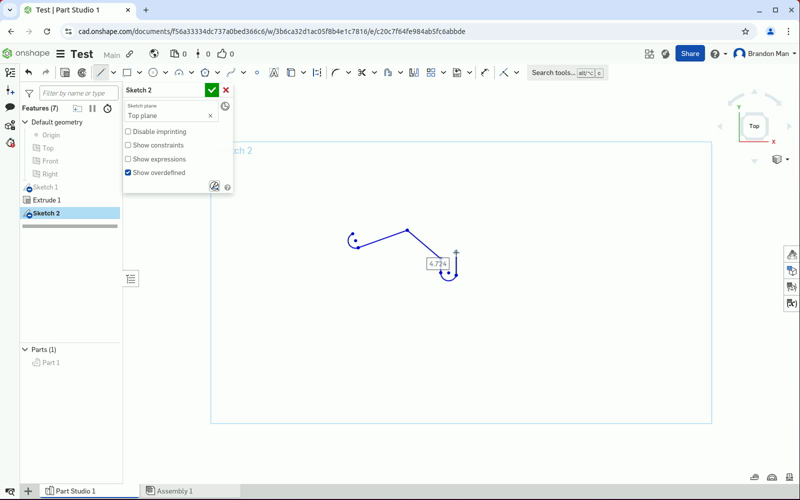
mouse_move(409, 213)
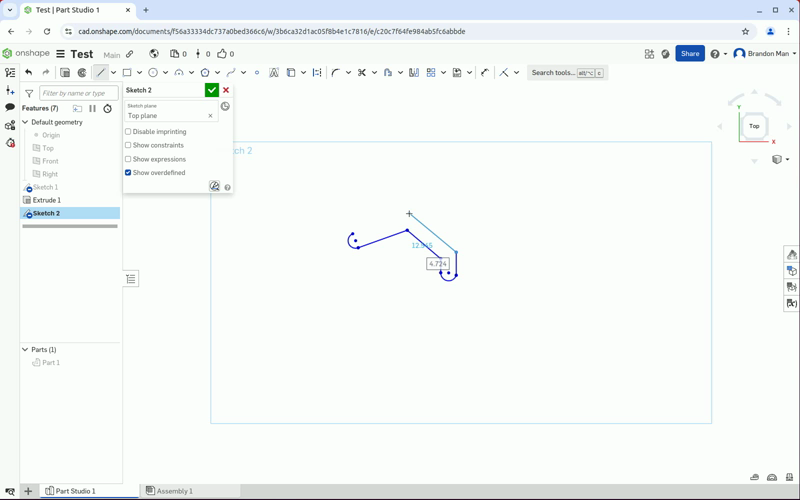
click(409, 213)
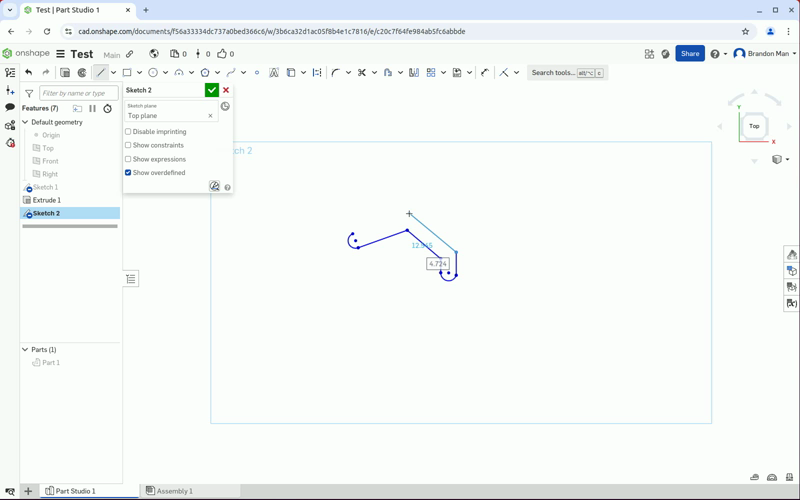
key_up(shift)
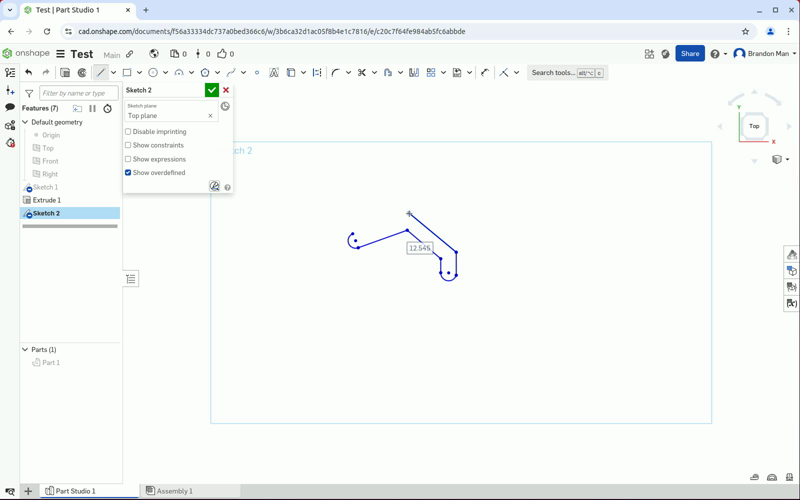
key_down(shift)
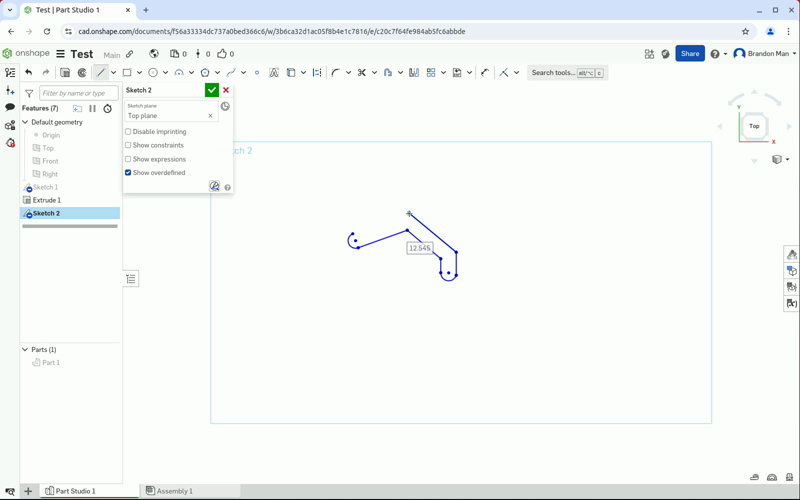
mouse_move(352, 233)
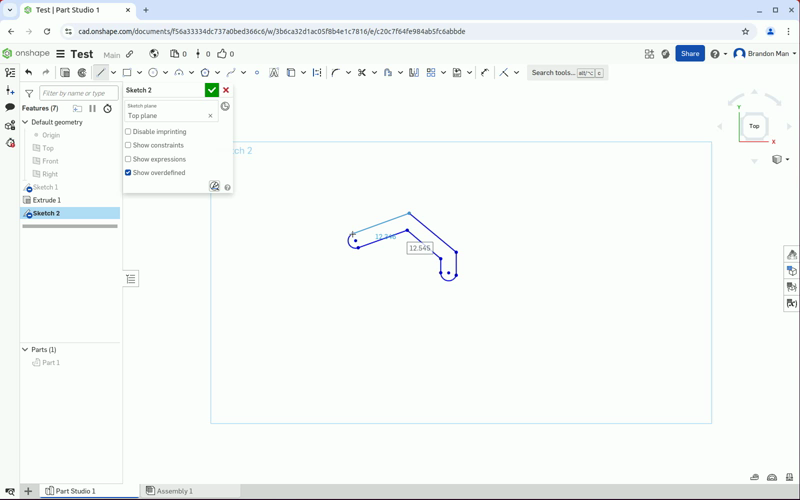
key_up(shift)
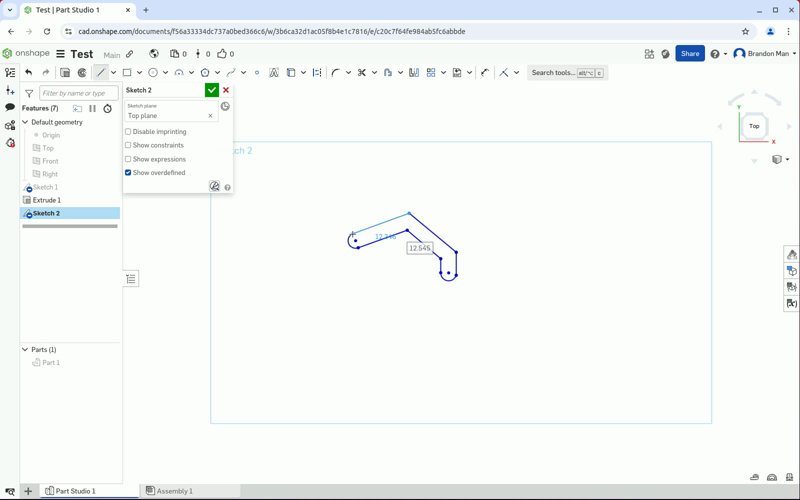
click(352, 233)
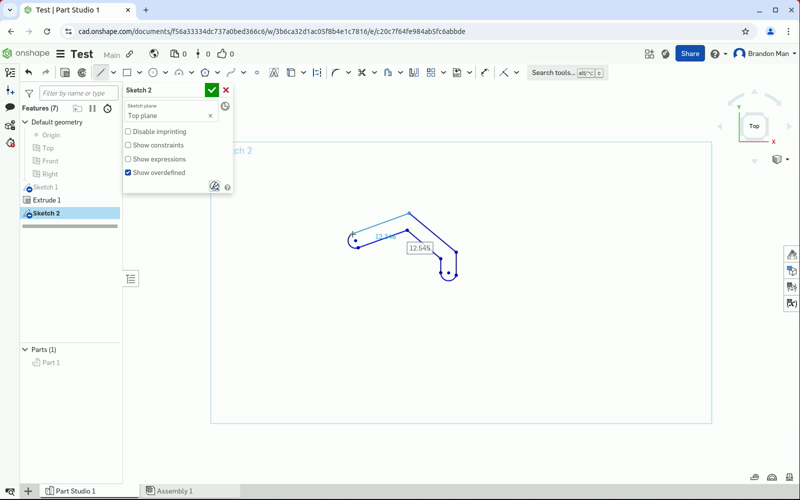
key(esc)
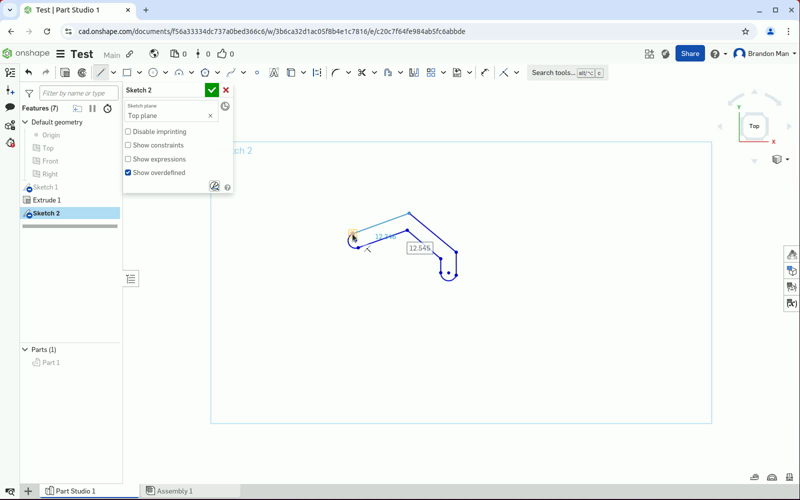
key(c)
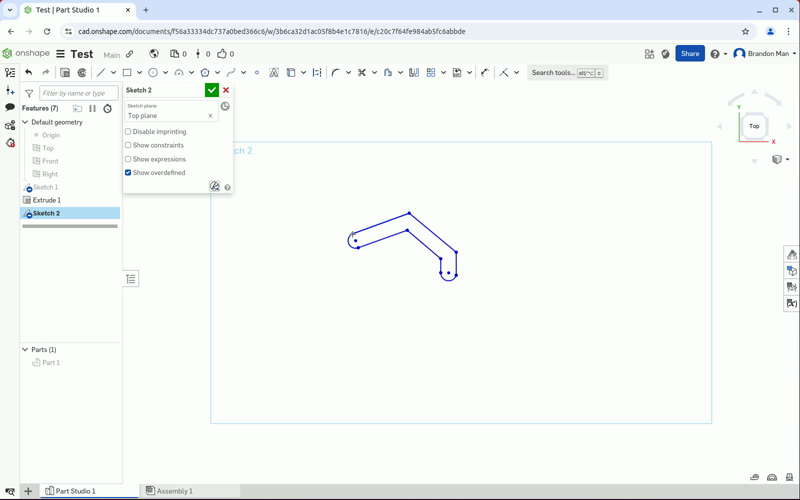
key_down(shift)
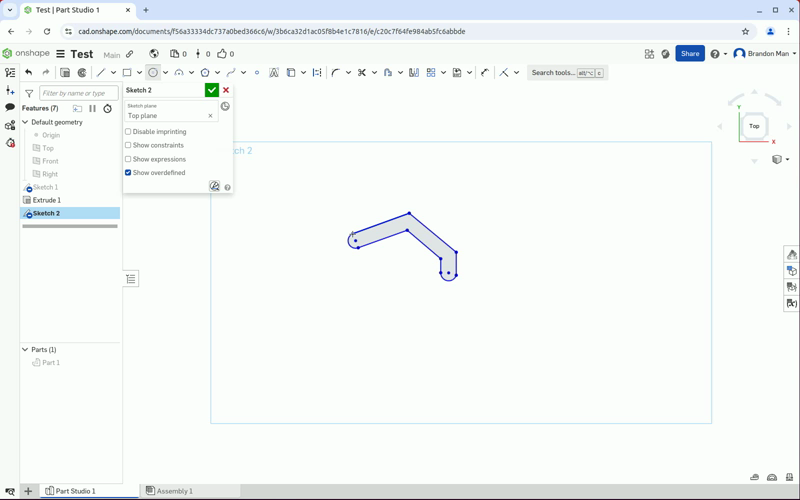
mouse_move(412, 225)
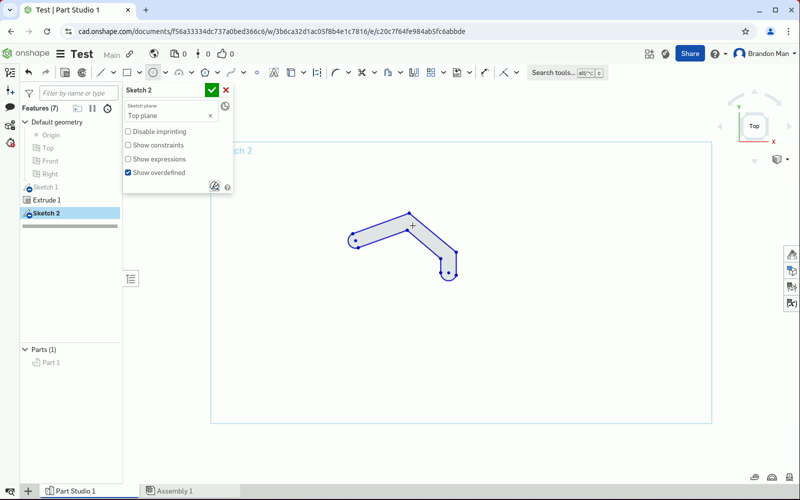
click(412, 225)
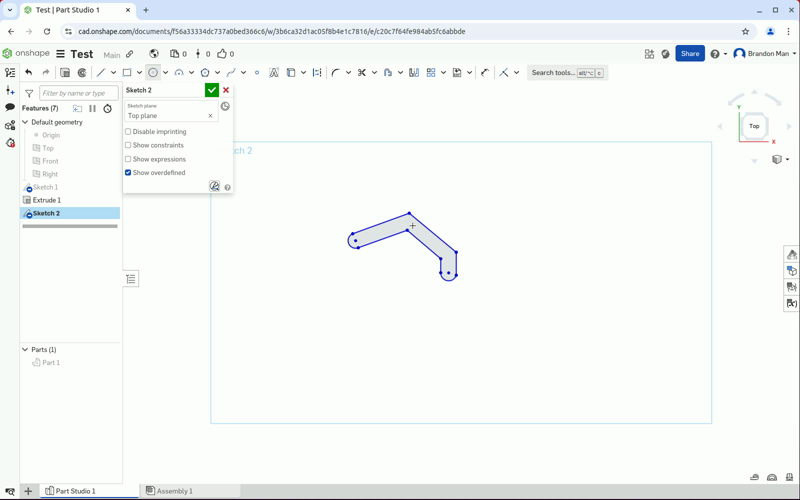
key_up(shift)
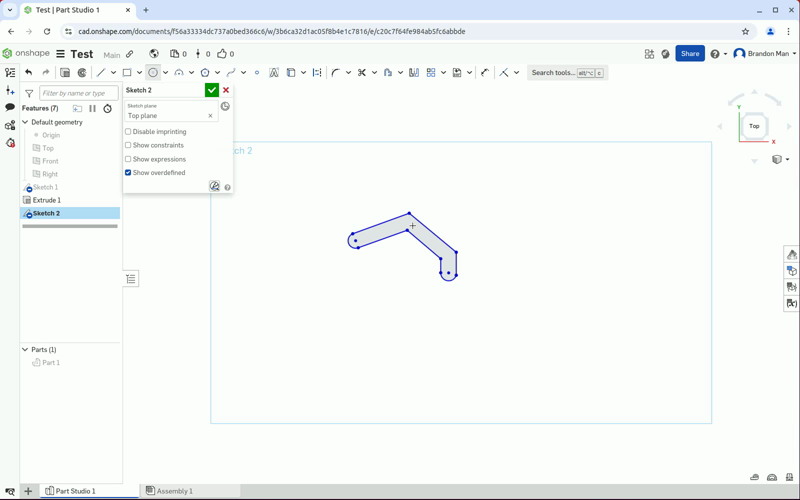
mouse_move(414, 225)
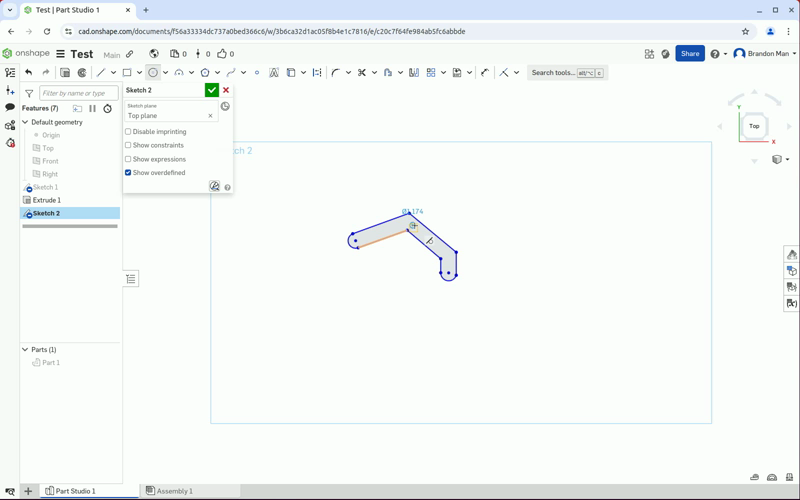
scroll(6)
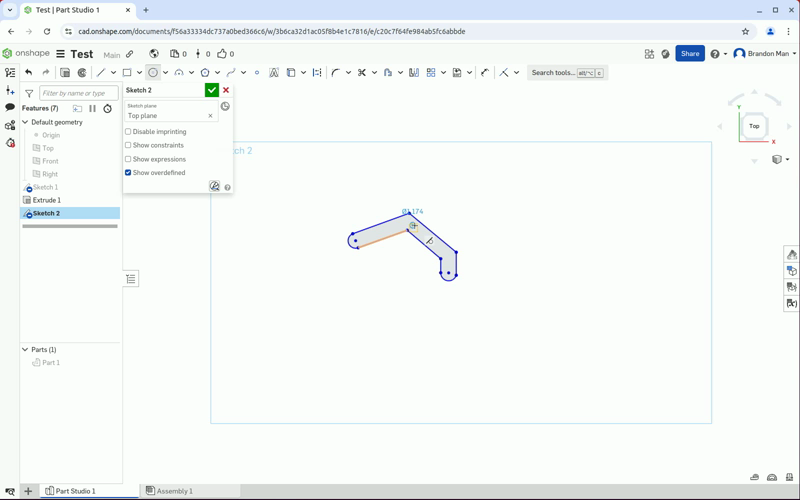
scroll(6)
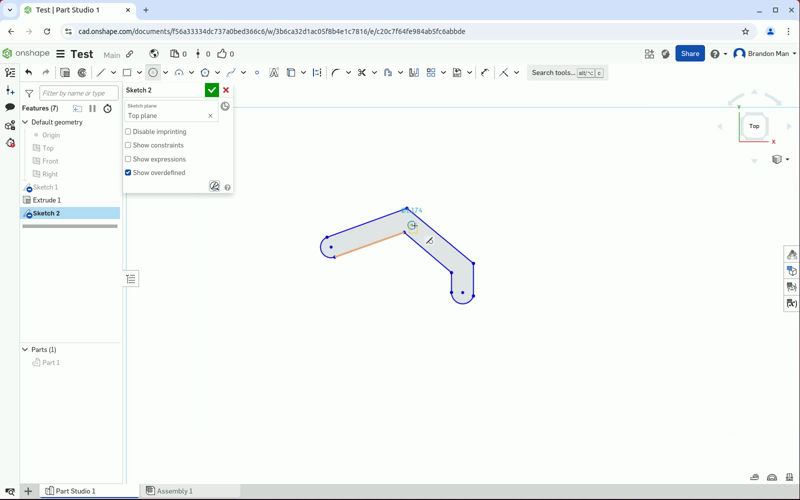
scroll(6)
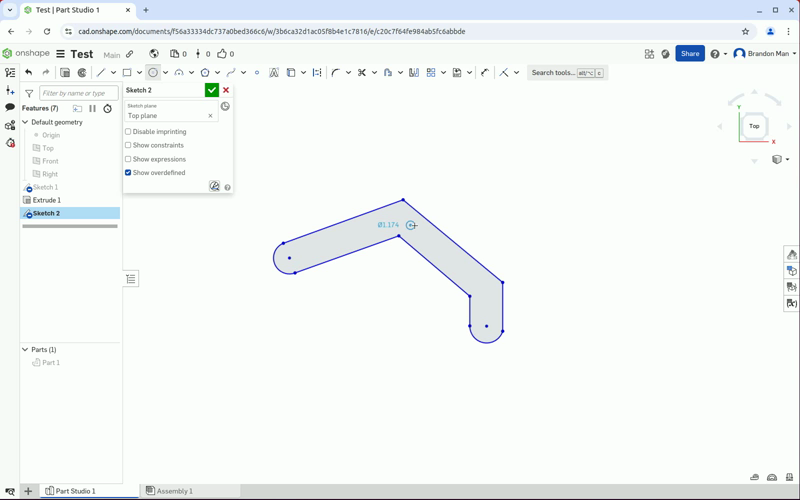
scroll(6)
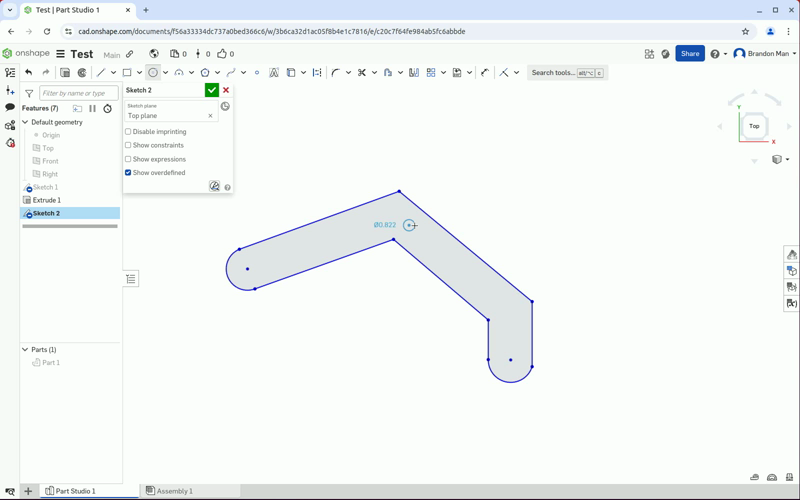
scroll(6)
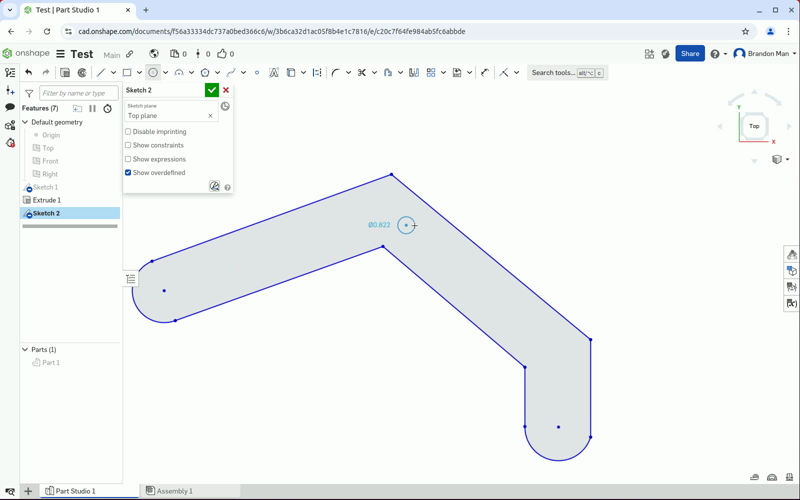
scroll(6)
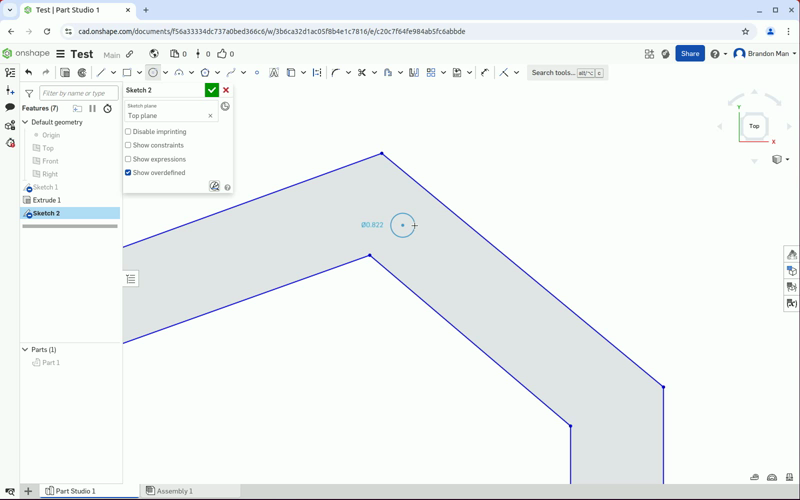
scroll(6)
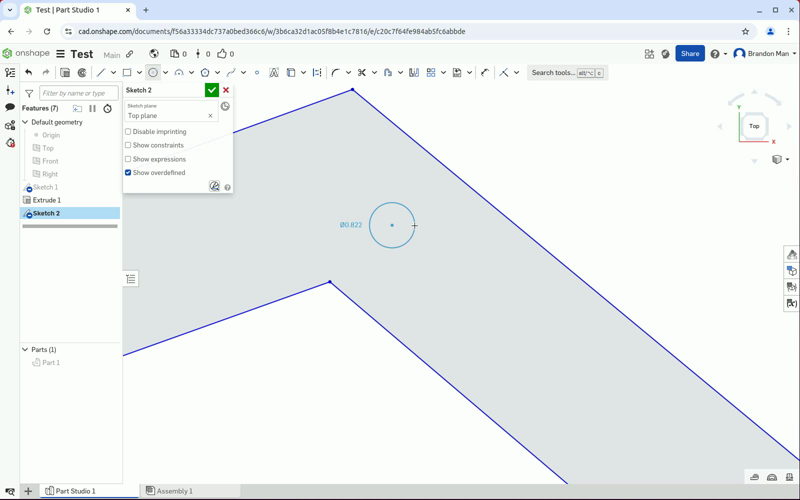
click(414, 225)
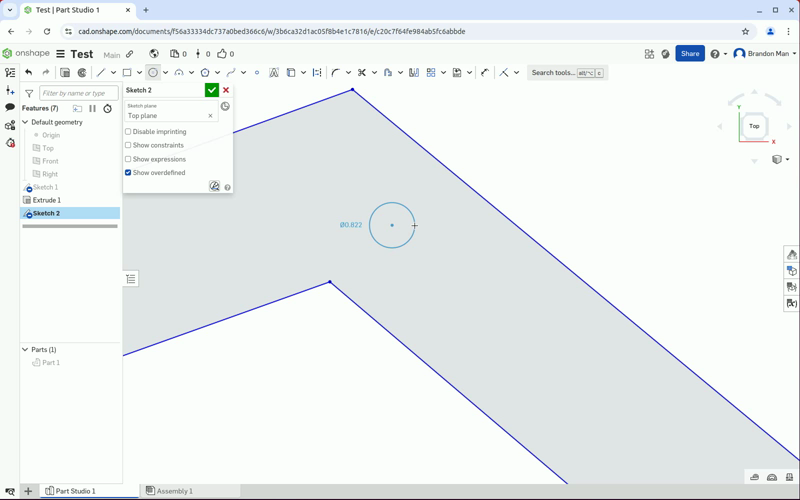
scroll(-6)
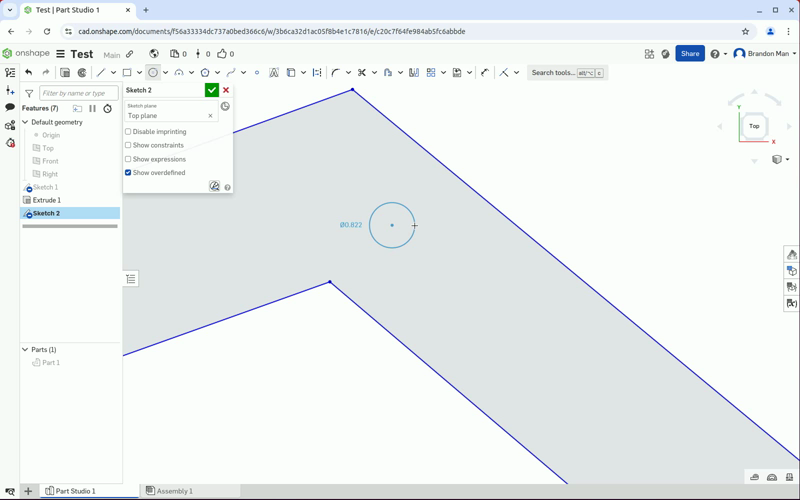
scroll(-6)
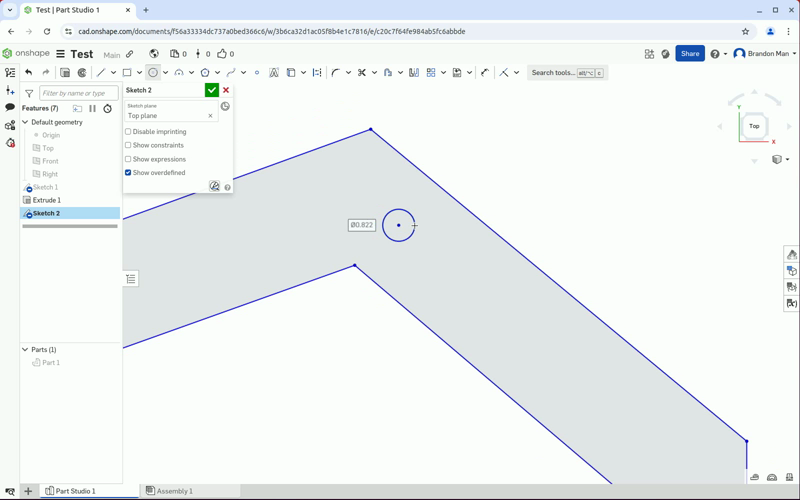
scroll(-6)
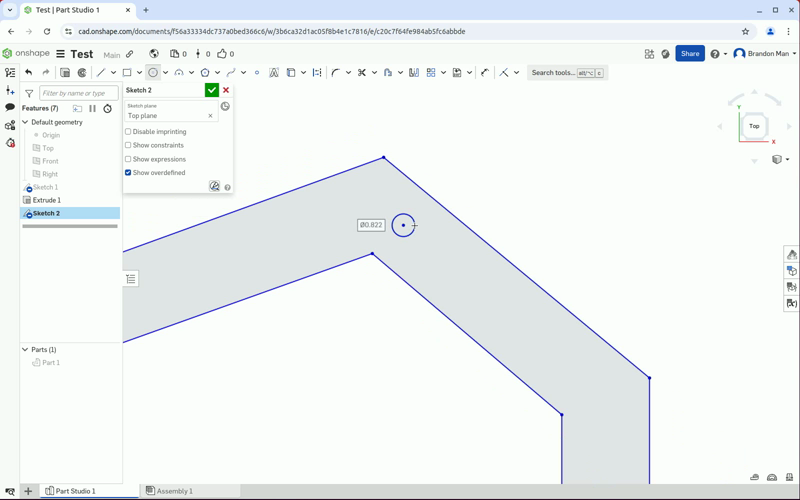
scroll(-6)
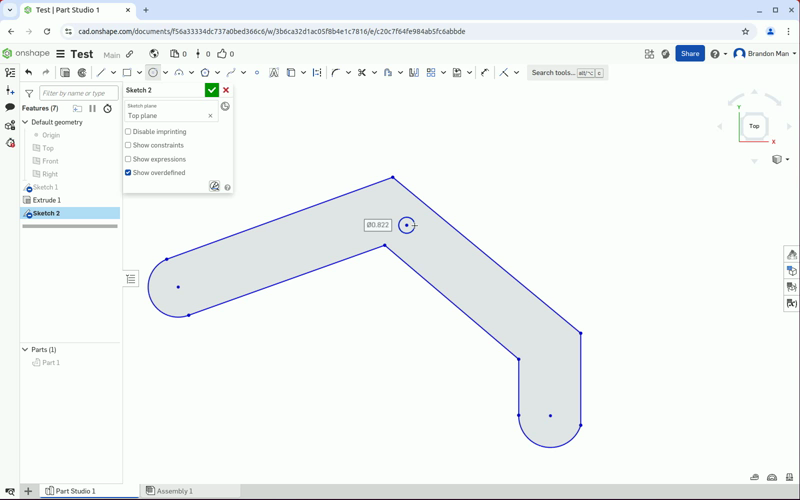
scroll(-6)
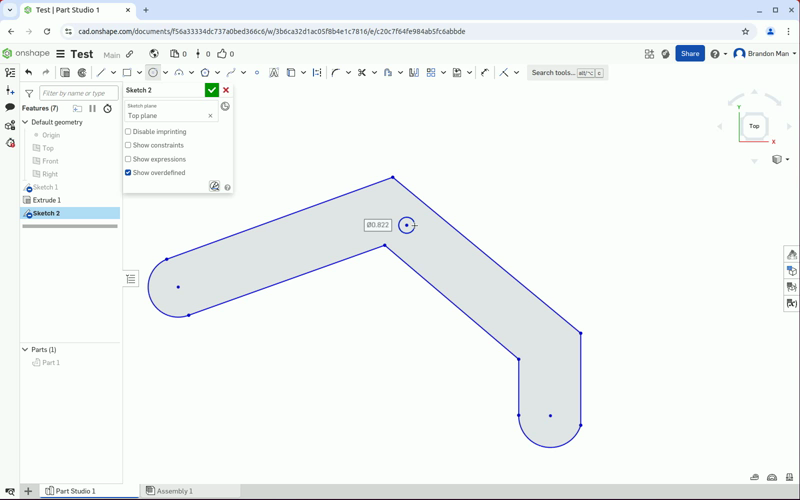
scroll(-6)
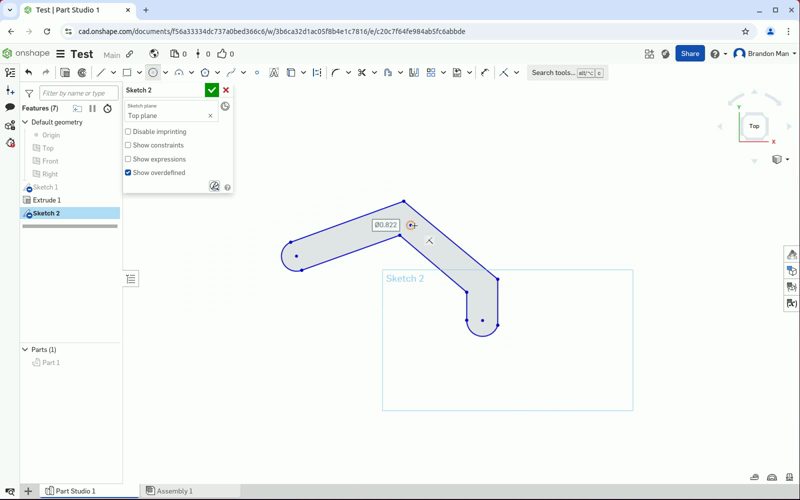
scroll(-6)
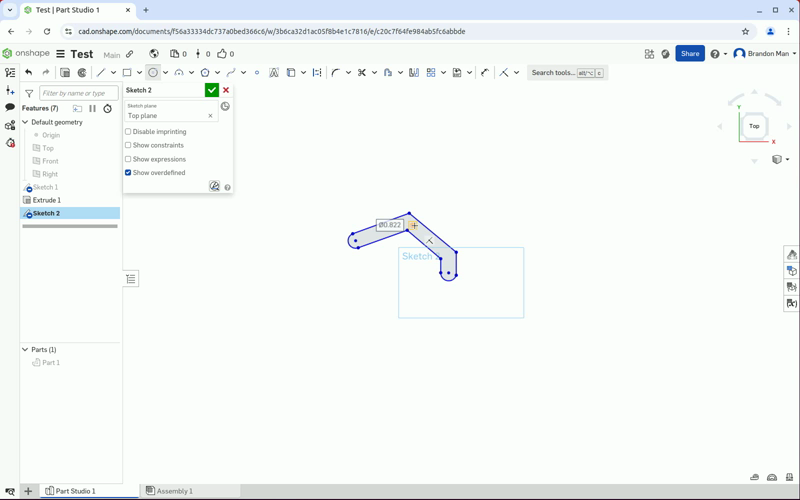
key(esc)
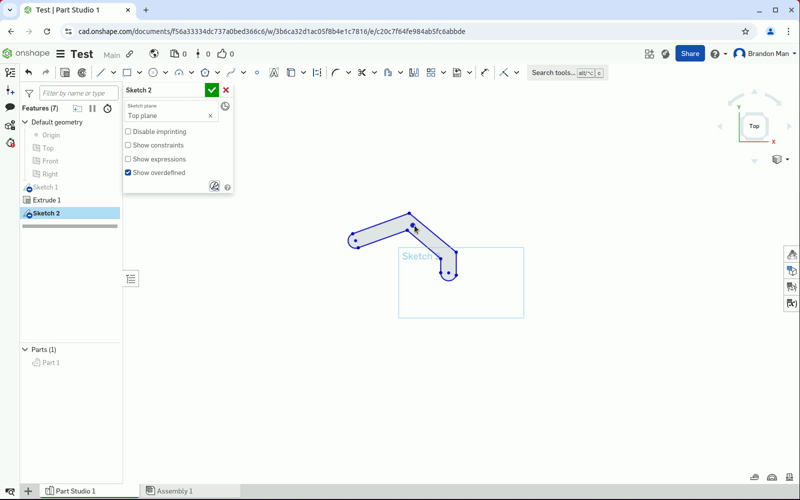
key(c)
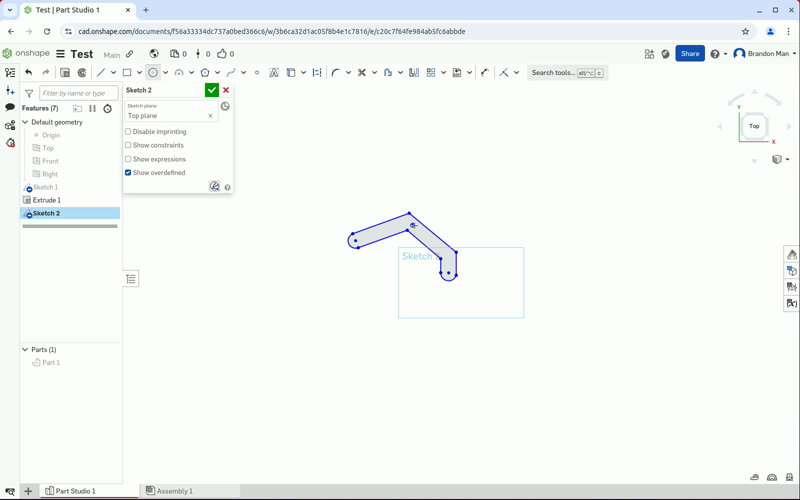
key_down(shift)
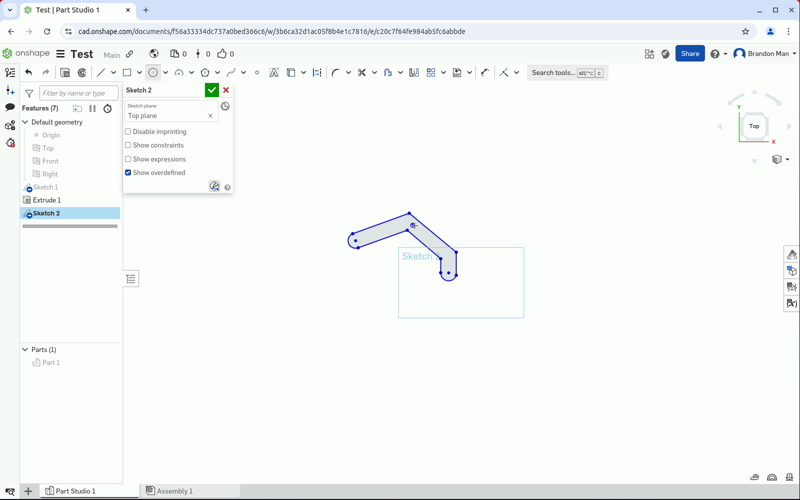
mouse_move(449, 259)
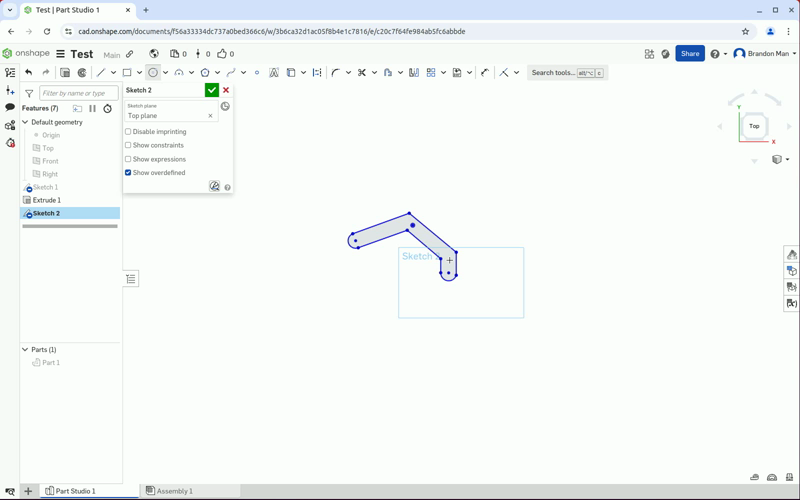
click(449, 259)
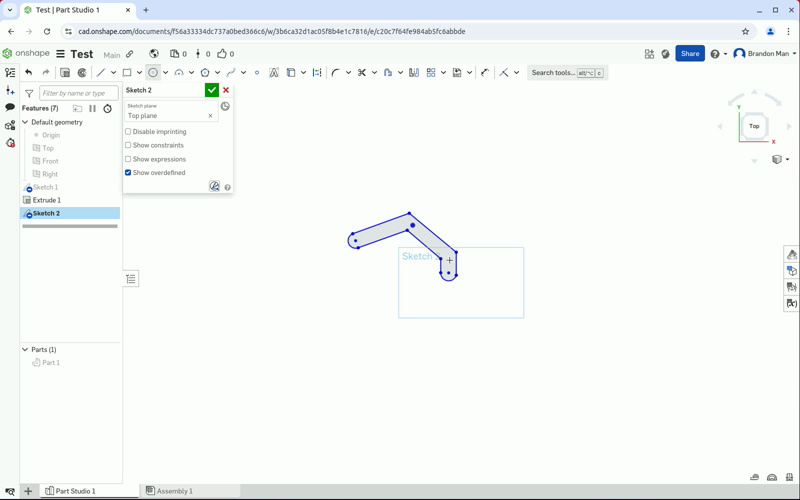
key_up(shift)
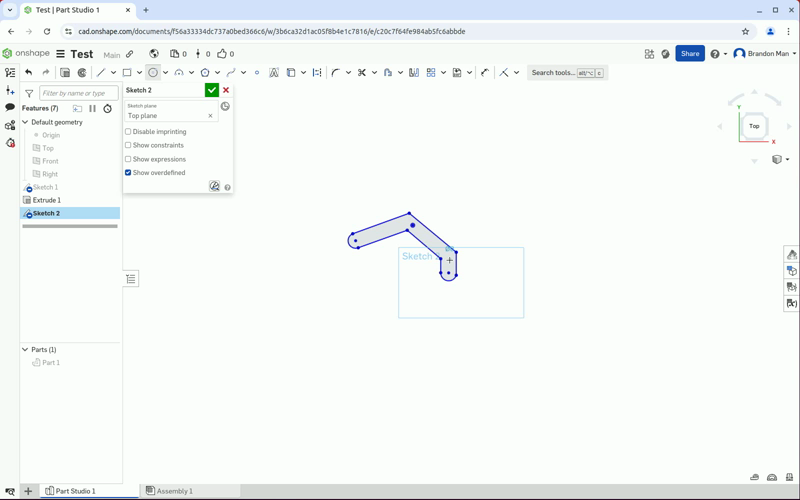
mouse_move(451, 259)
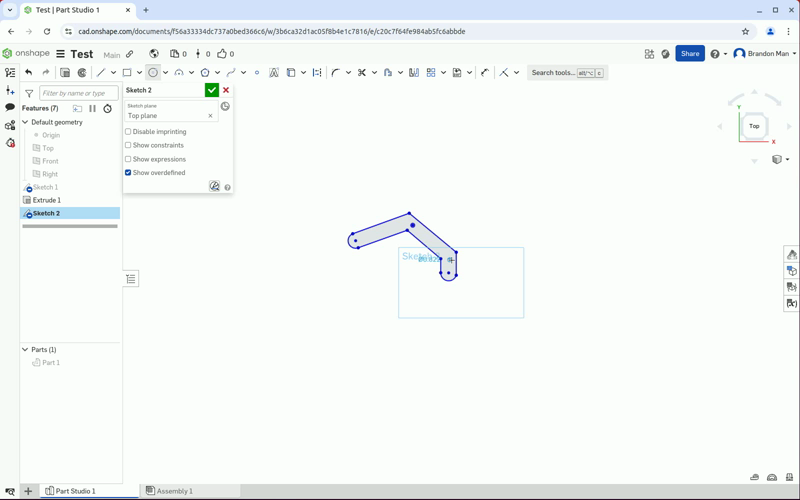
scroll(6)
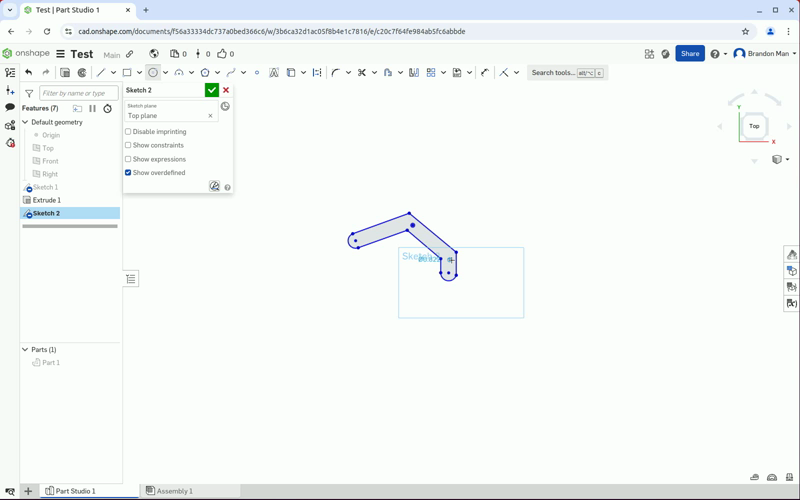
scroll(6)
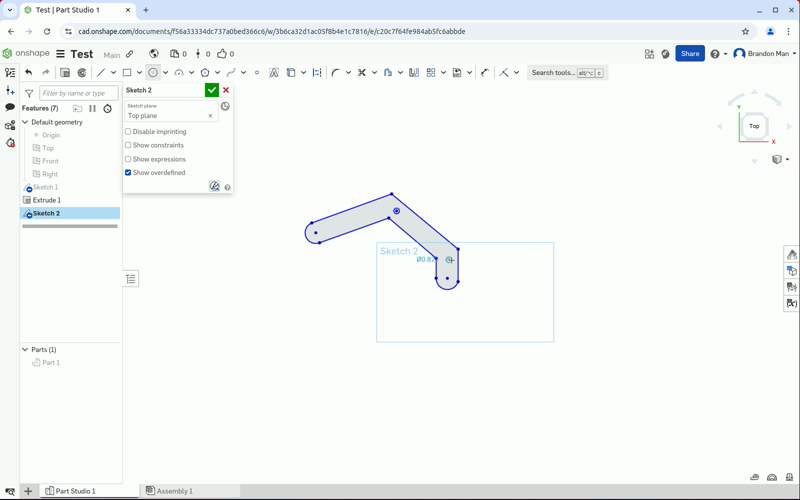
scroll(6)
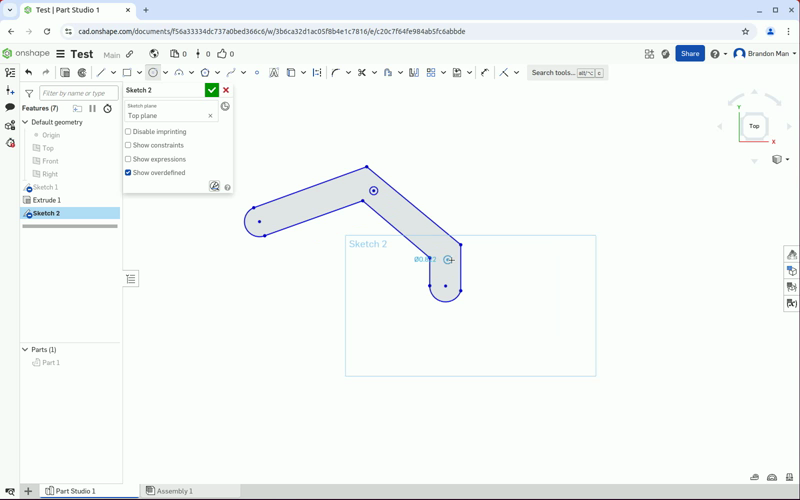
scroll(6)
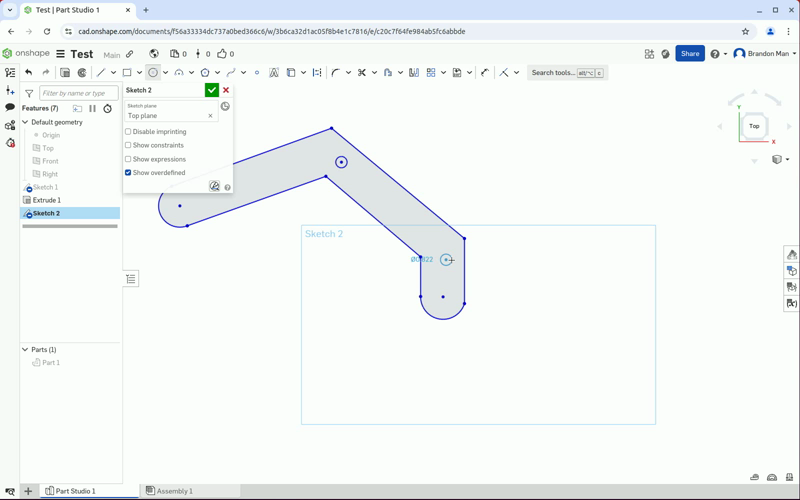
scroll(6)
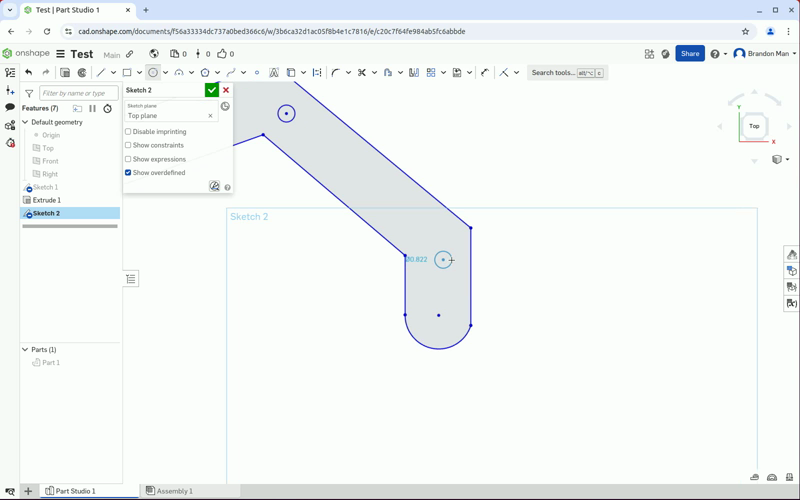
scroll(6)
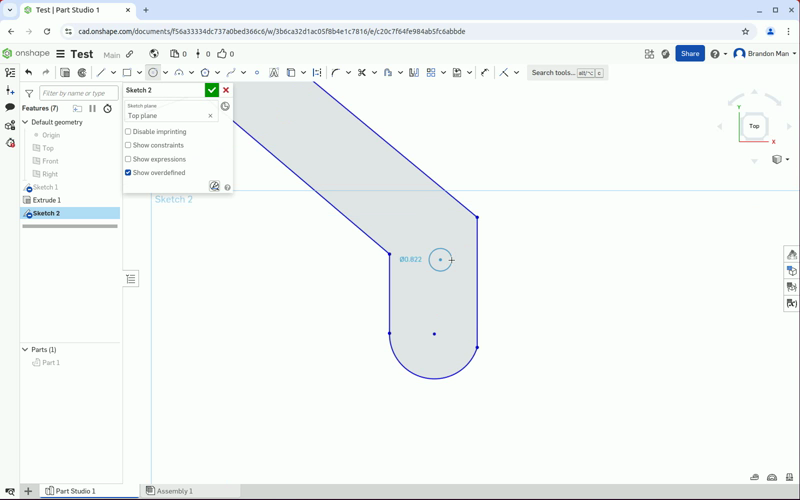
scroll(6)
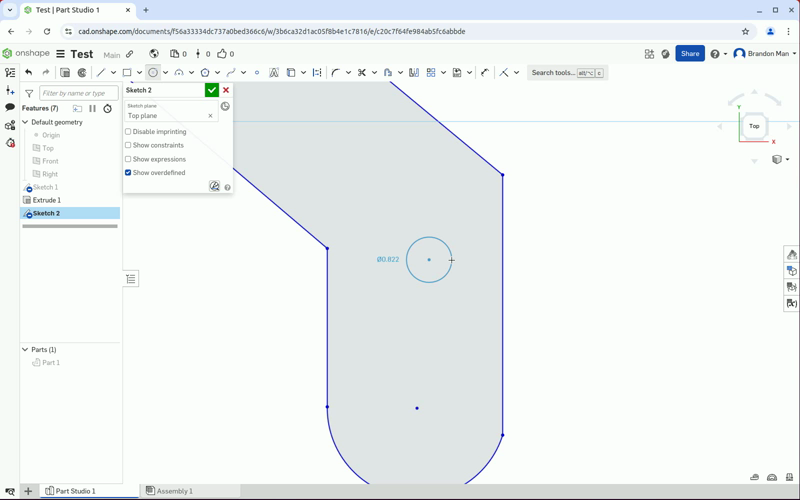
click(451, 259)
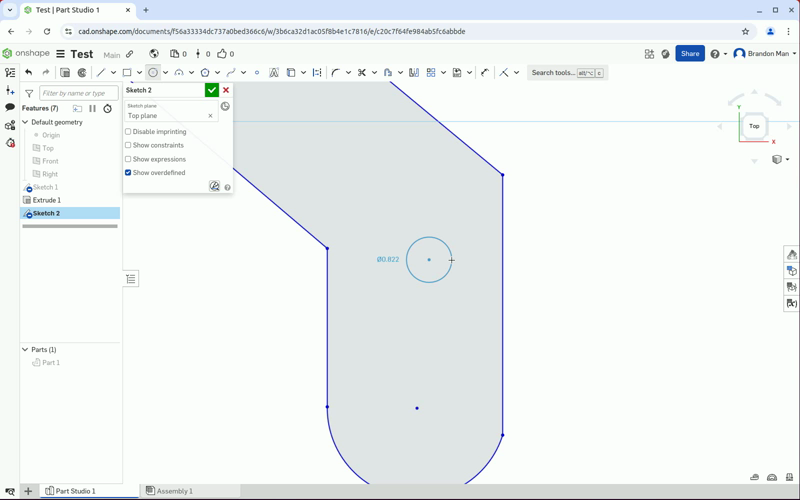
scroll(-6)
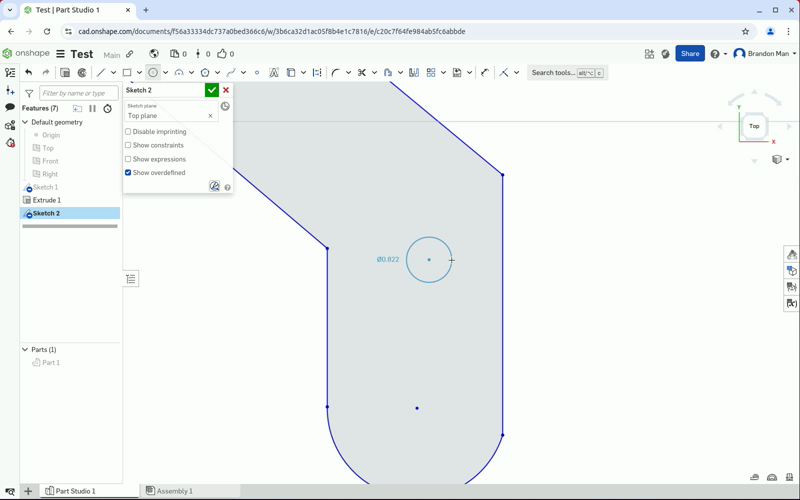
scroll(-6)
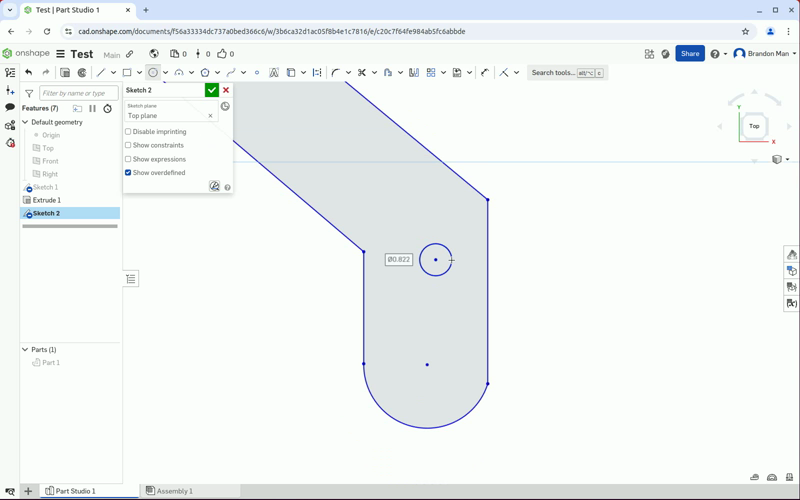
scroll(-6)
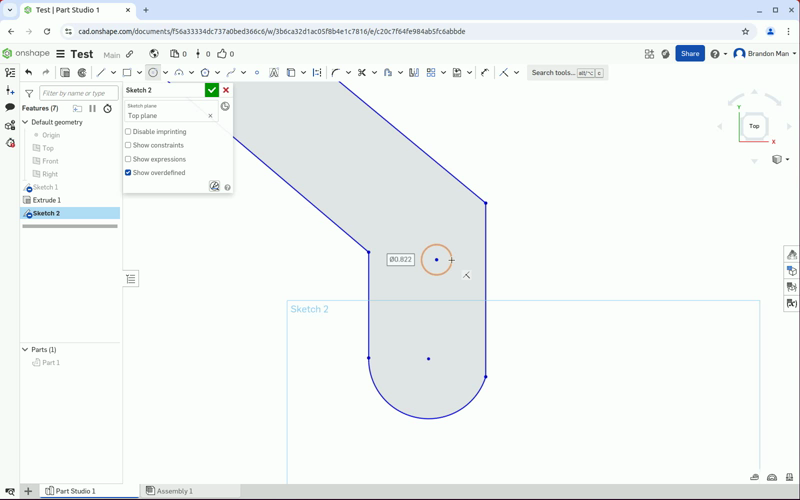
scroll(-6)
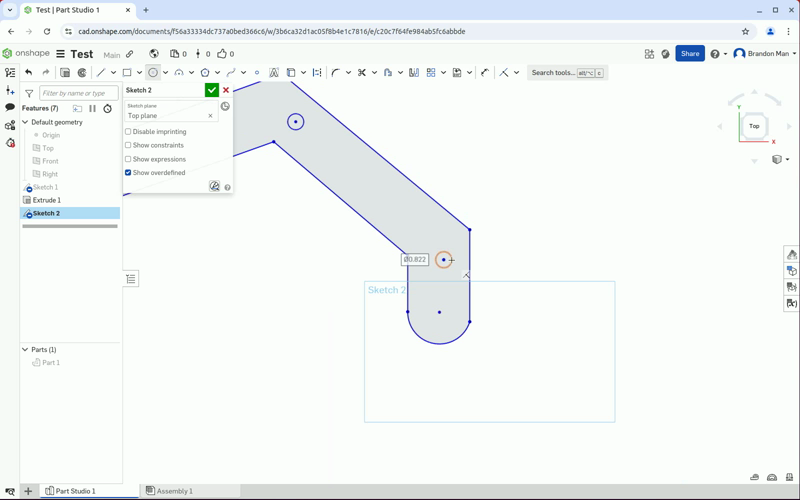
scroll(-6)
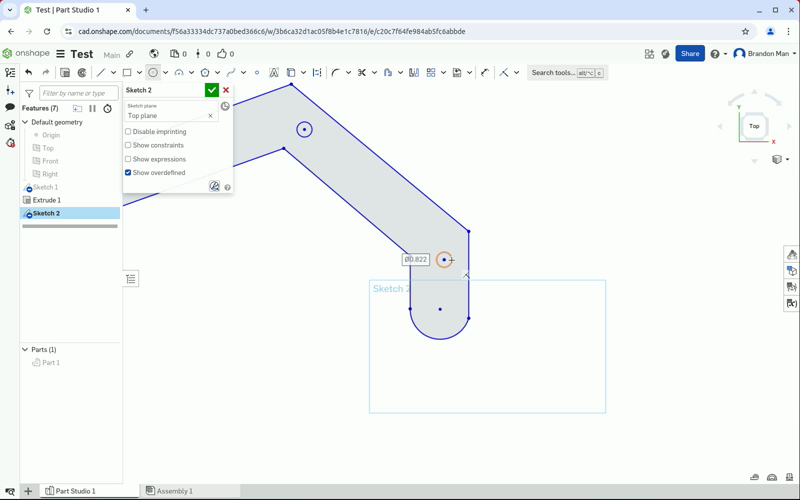
scroll(-6)
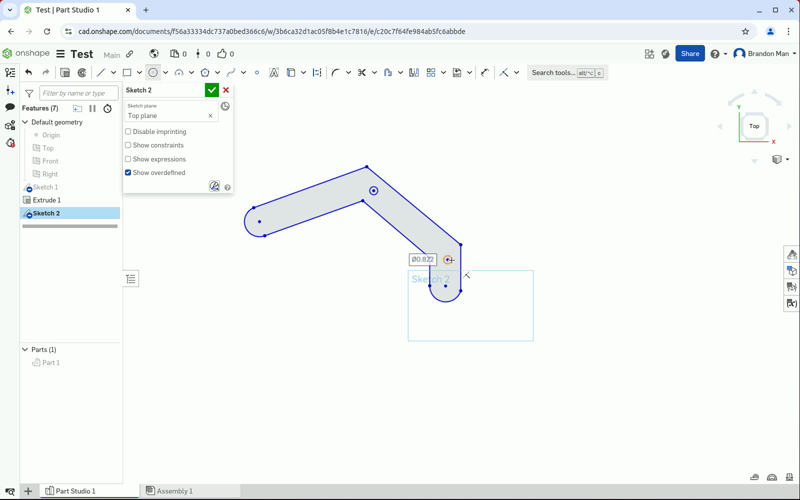
scroll(-6)
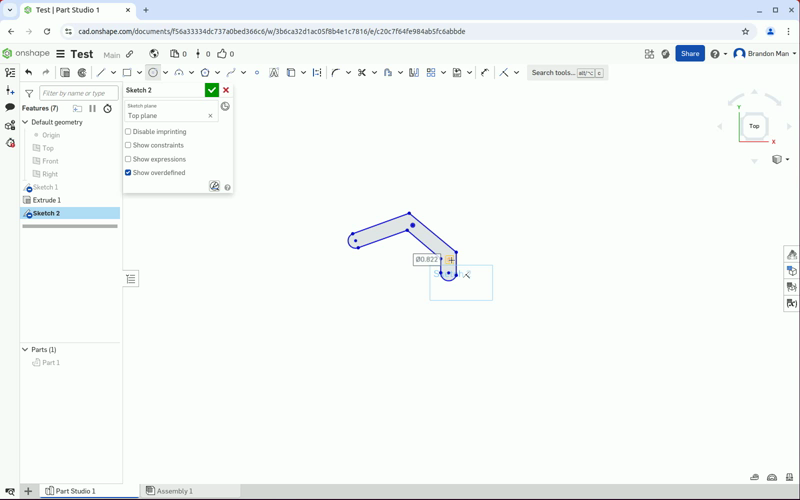
key(esc)
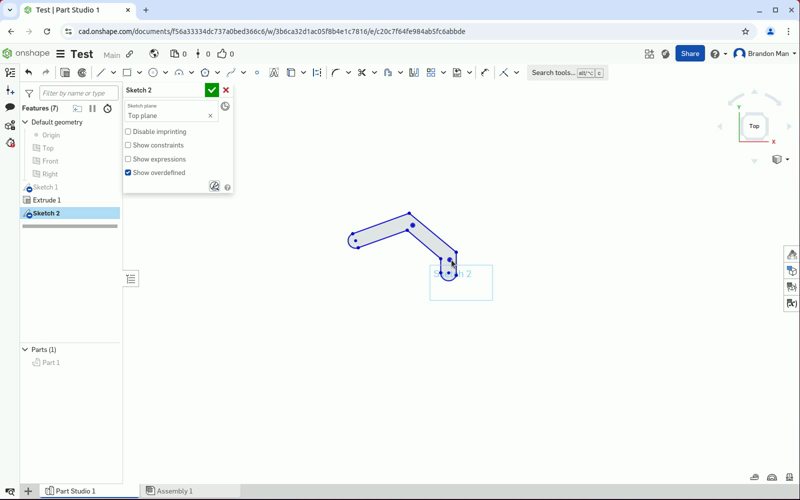
mouse_move(379, 231)
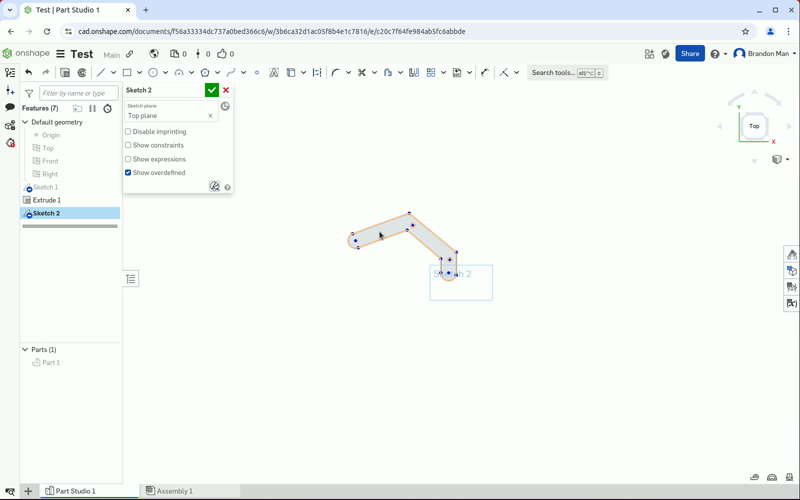
click(379, 231)
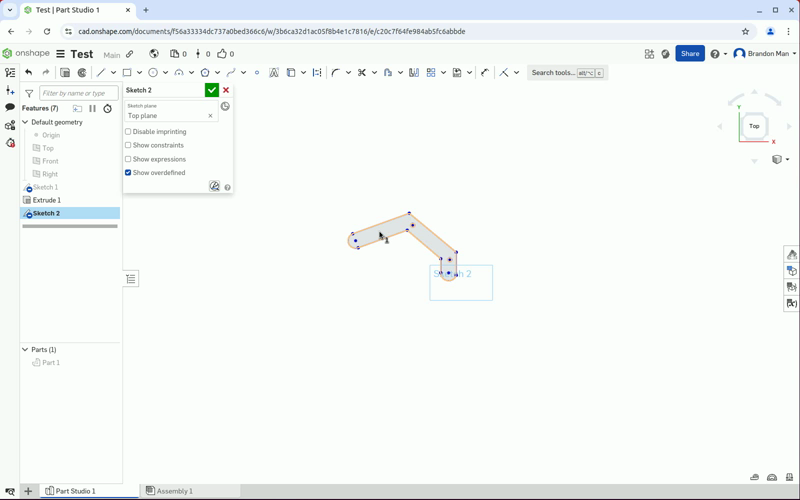
mouse_move(73, 352)
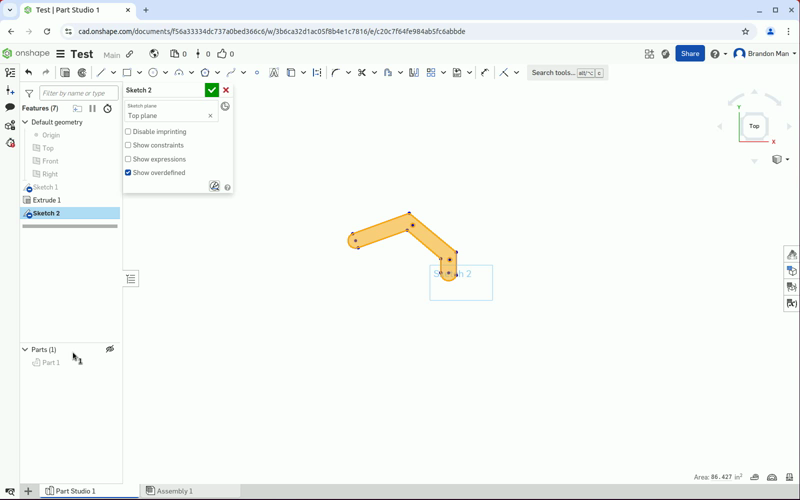
key(shift+y)
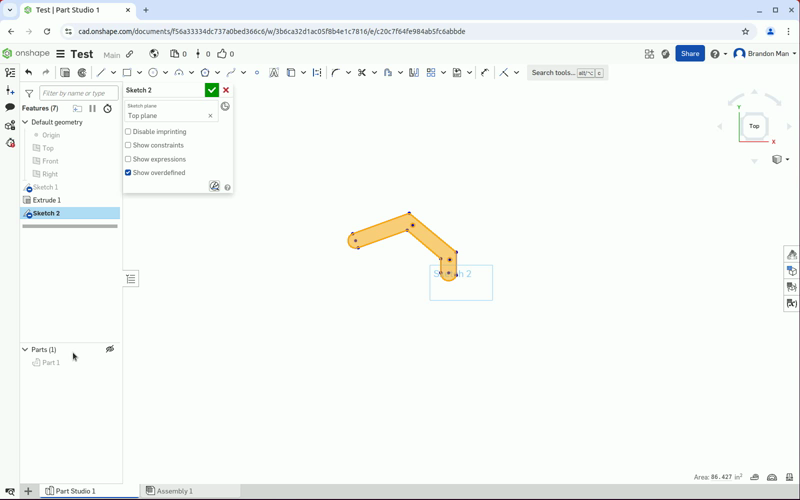
key(shift+e)
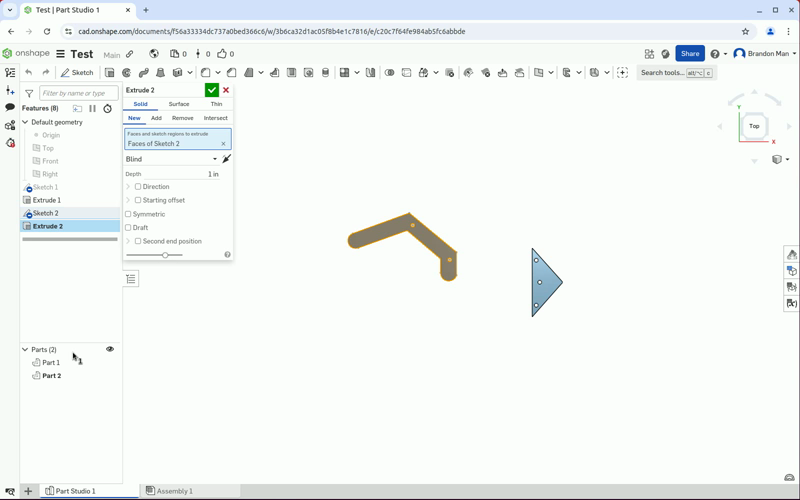
mouse_move(143, 106)
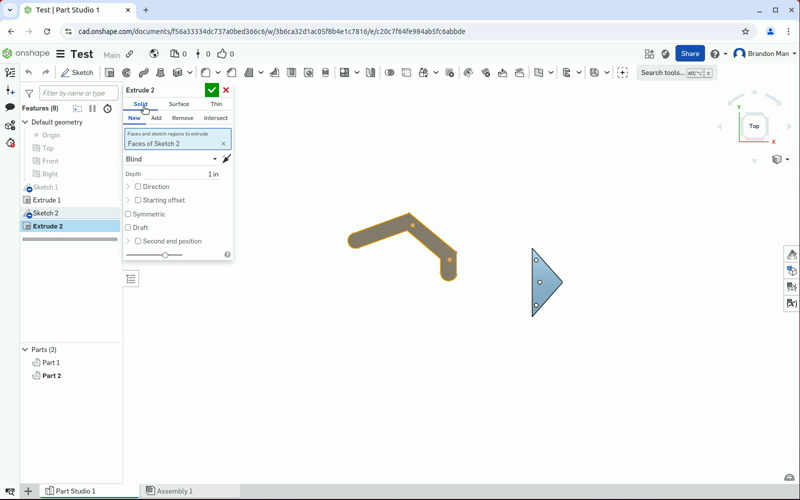
click(143, 106)
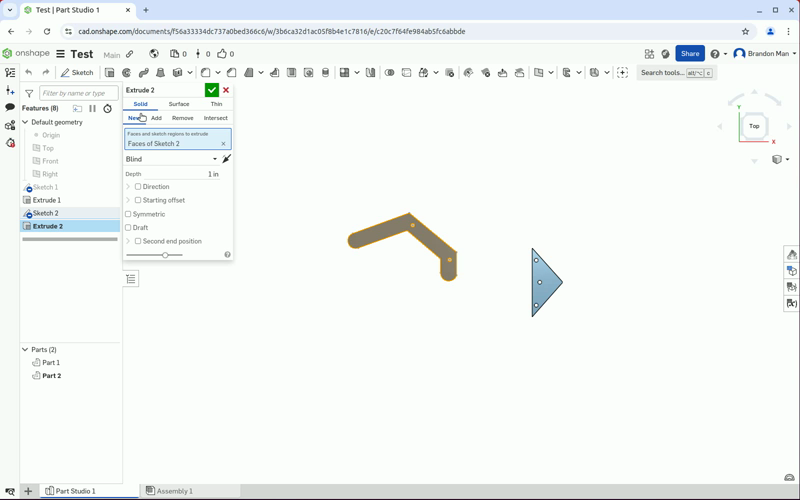
mouse_move(137, 120)
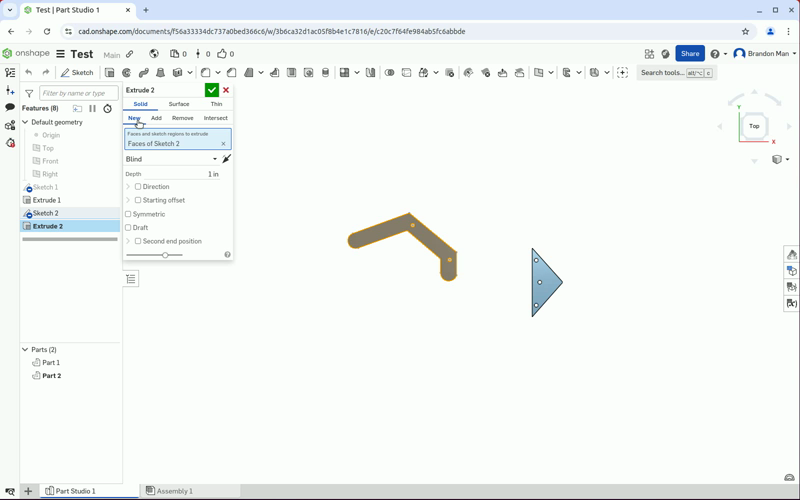
click(137, 120)
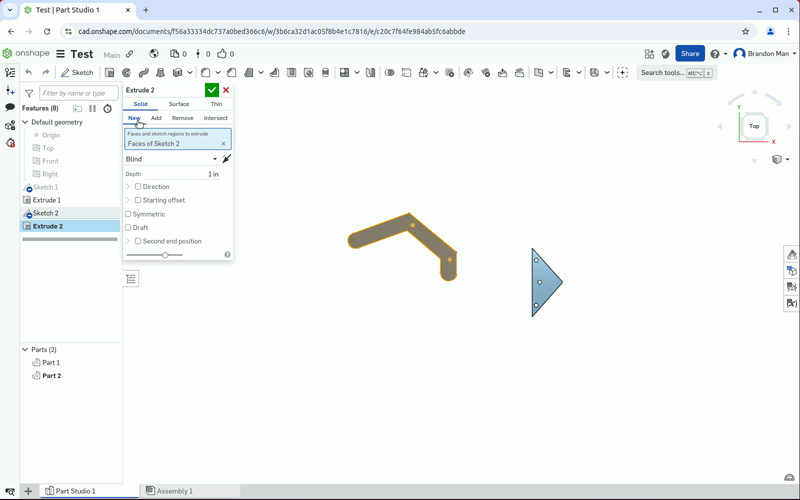
key(tab, 4)
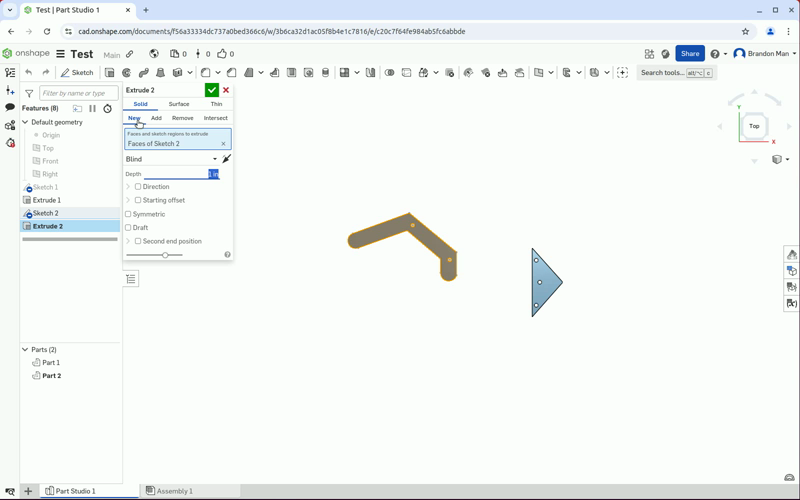
text(0.963)
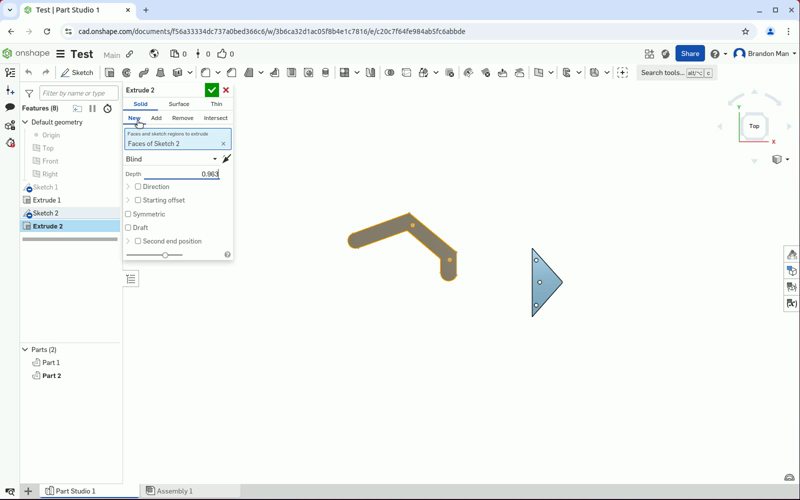
key(enter)
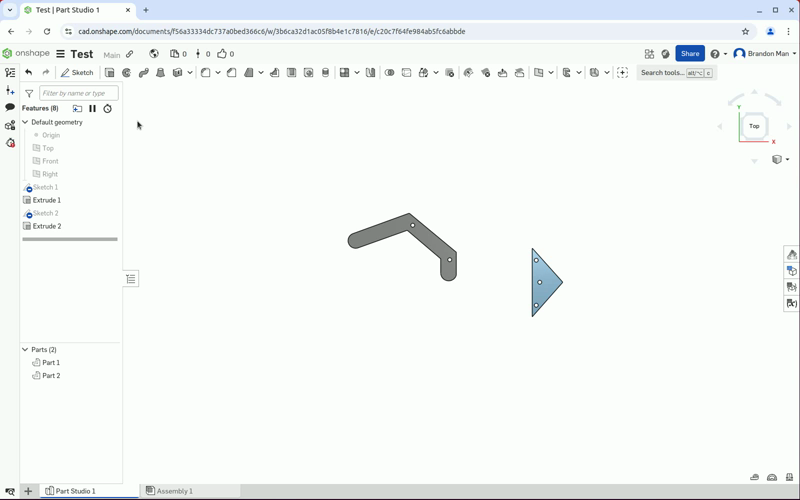
key(shift+h)
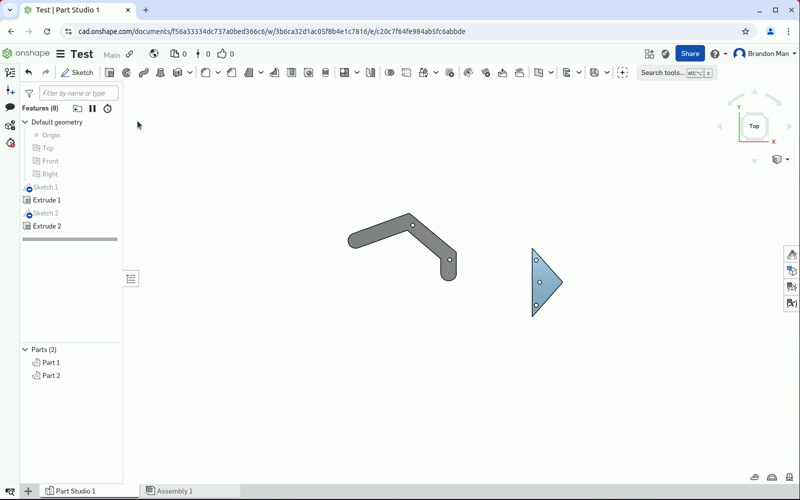
key(shift+h)
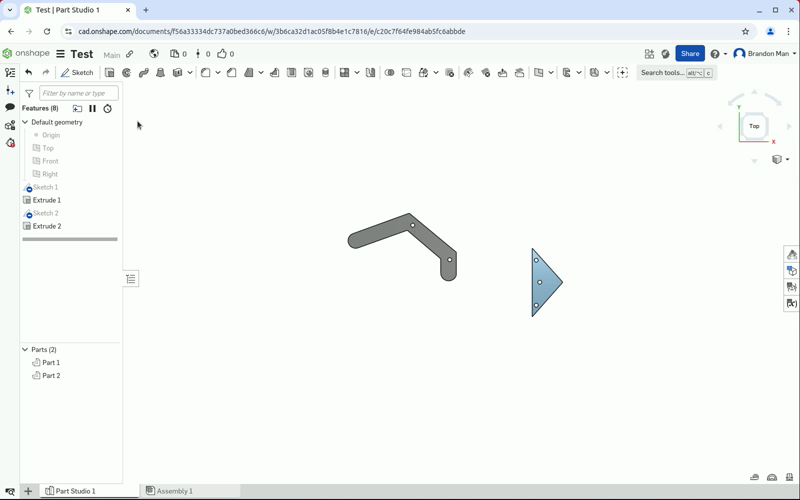
mouse_move(73, 189)
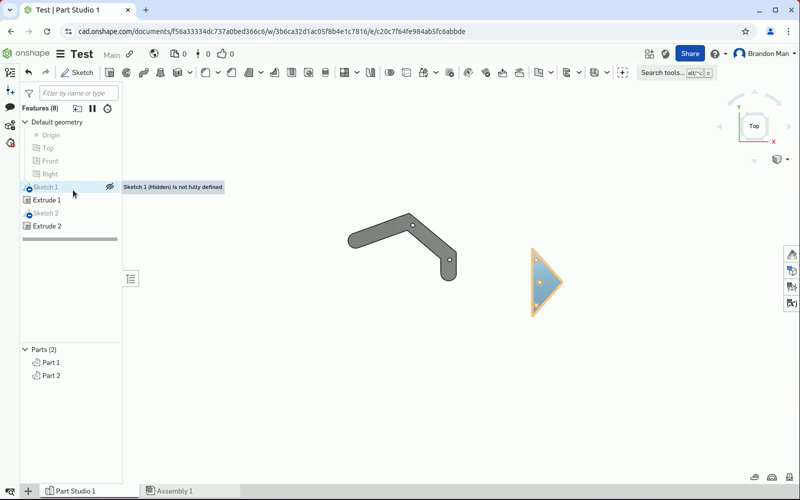
click(73, 189)
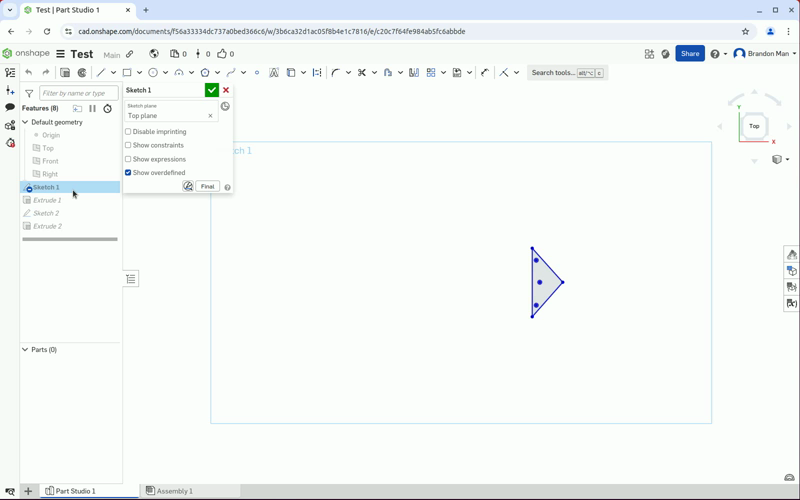
mouse_move(229, 92)
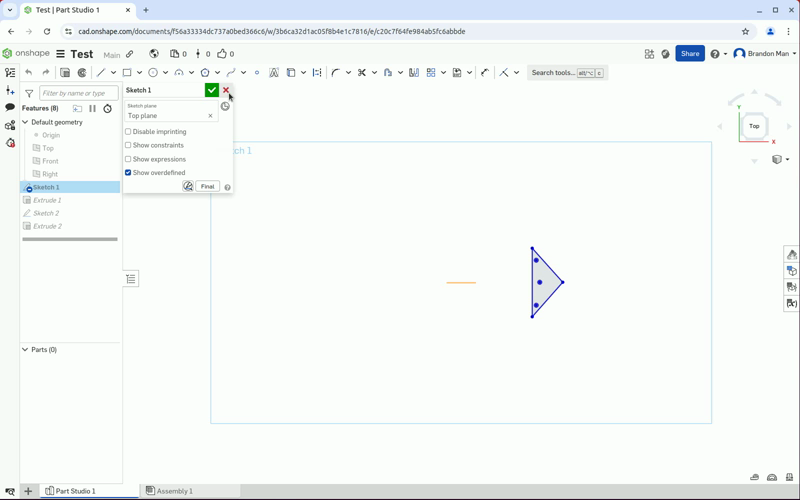
click(229, 92)
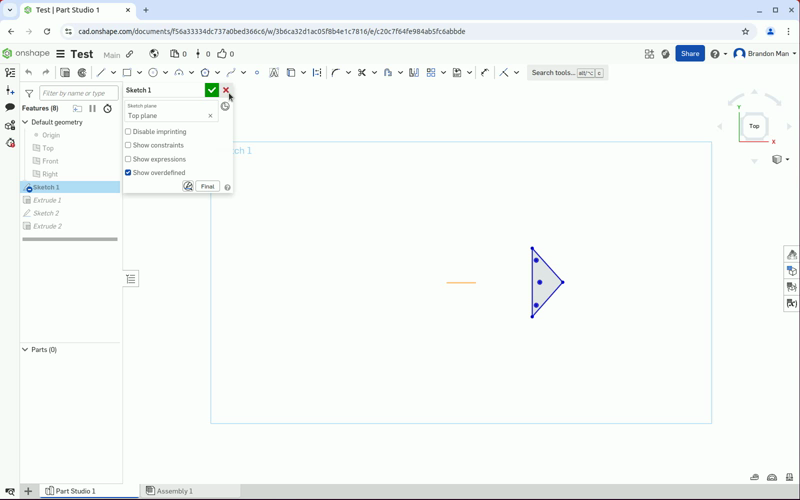
key(shift+s)
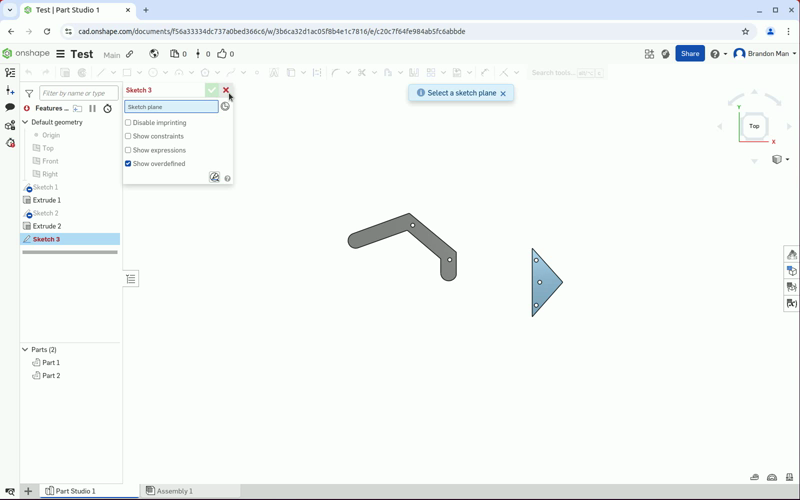
mouse_move(73, 150)
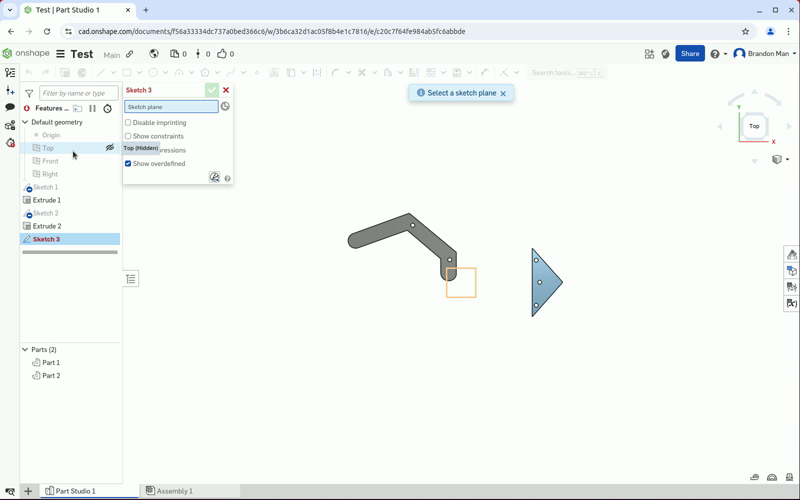
click(73, 150)
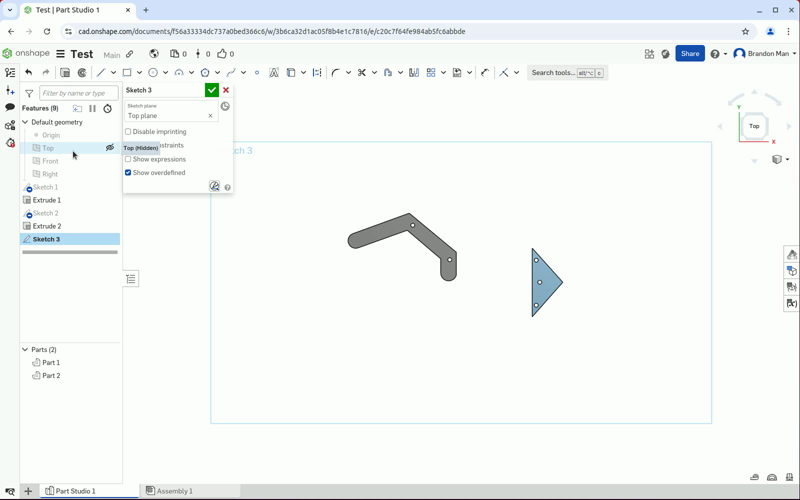
mouse_move(73, 352)
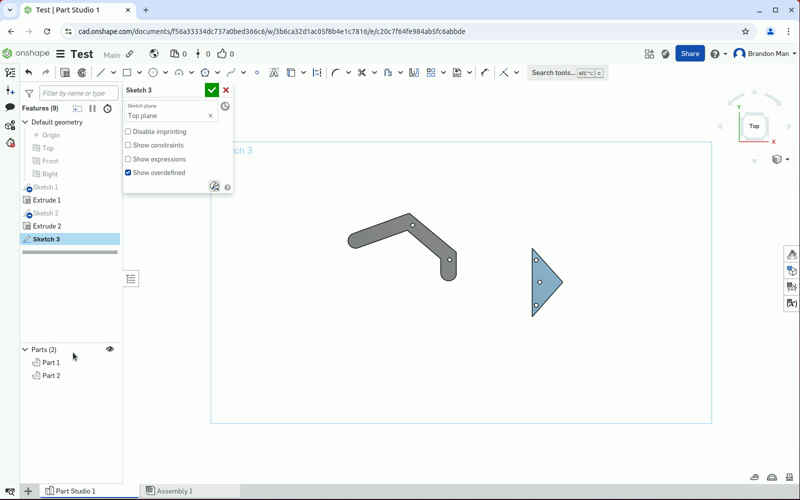
key(y)
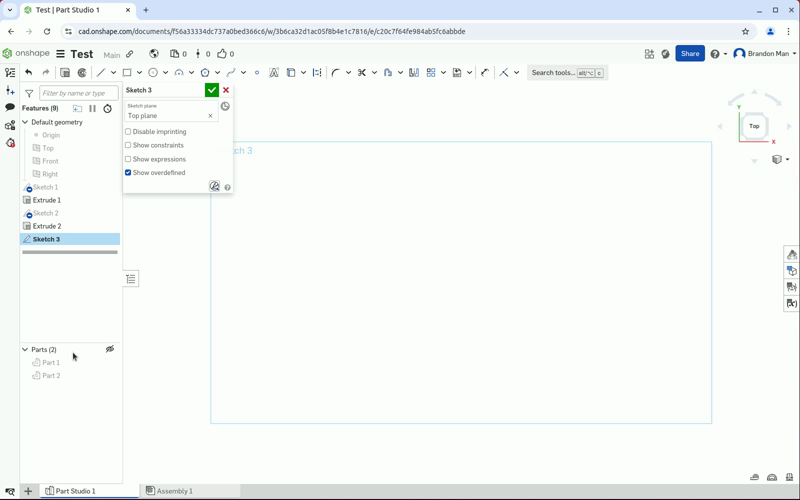
key(l)
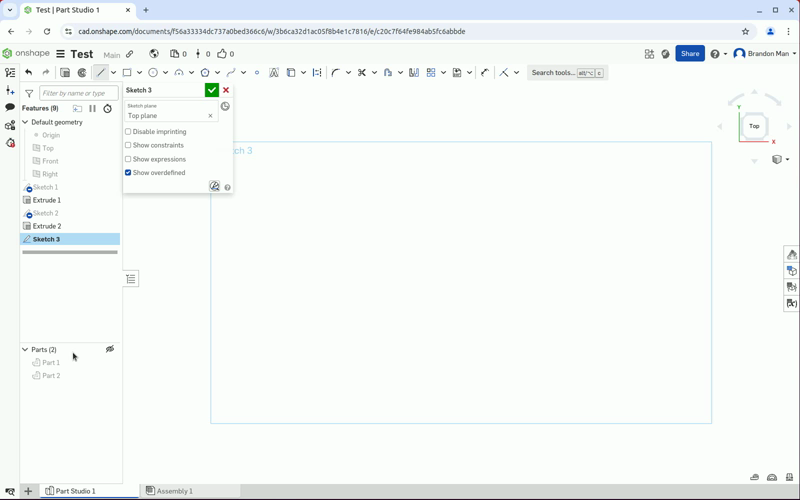
key_down(shift)
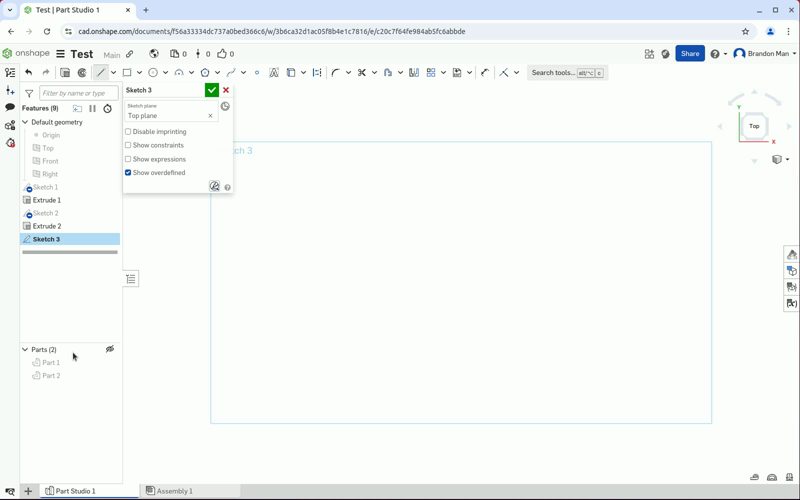
mouse_move(352, 332)
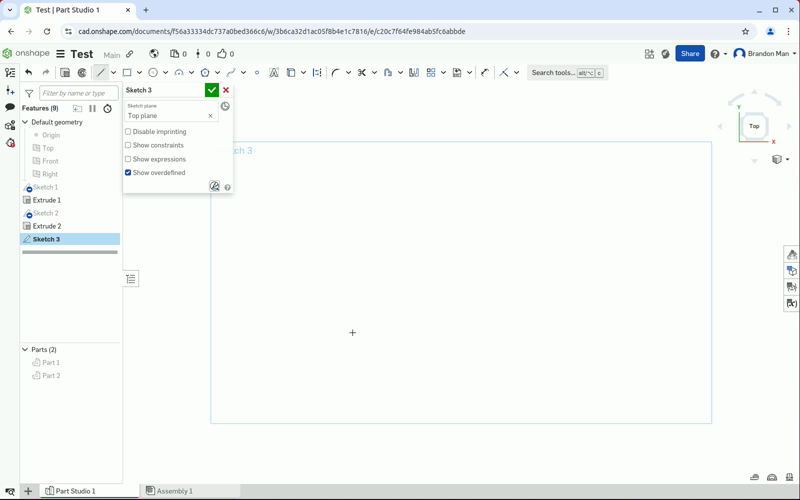
click(352, 332)
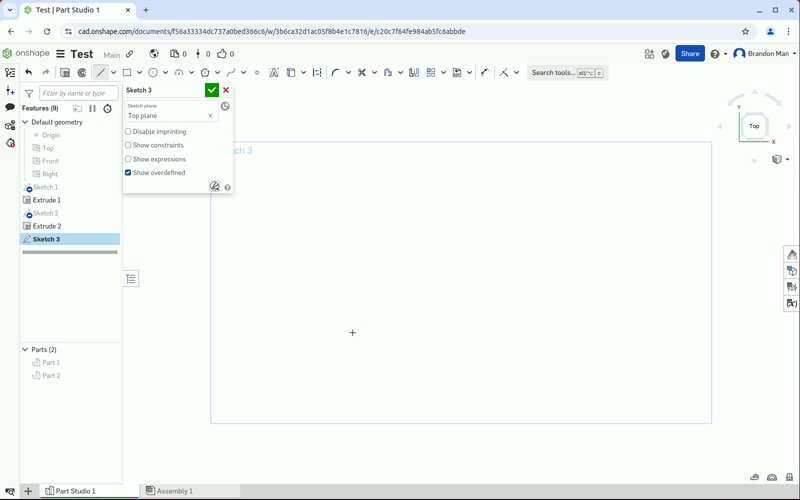
key_up(shift)
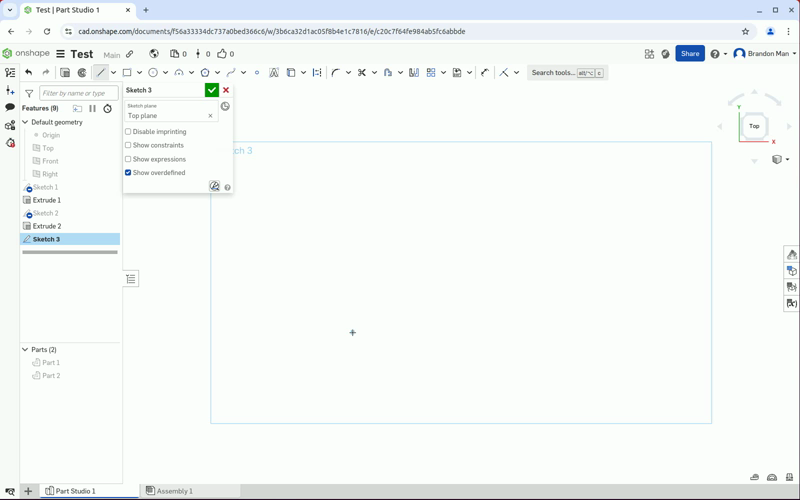
key_down(shift)
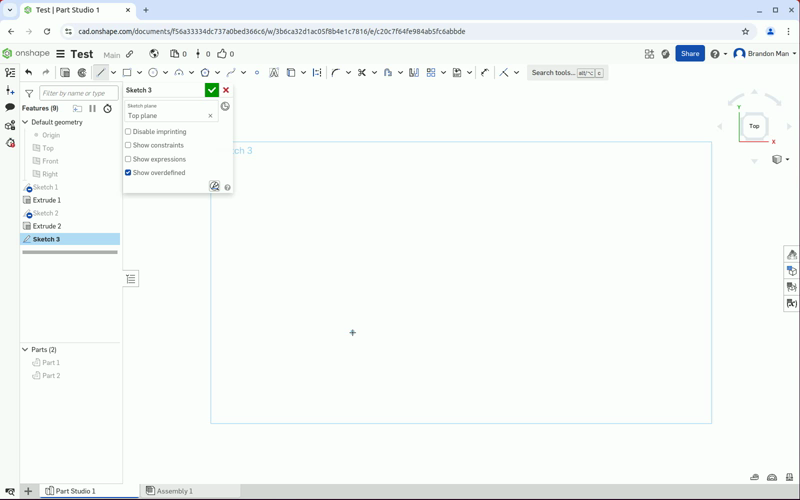
mouse_move(409, 352)
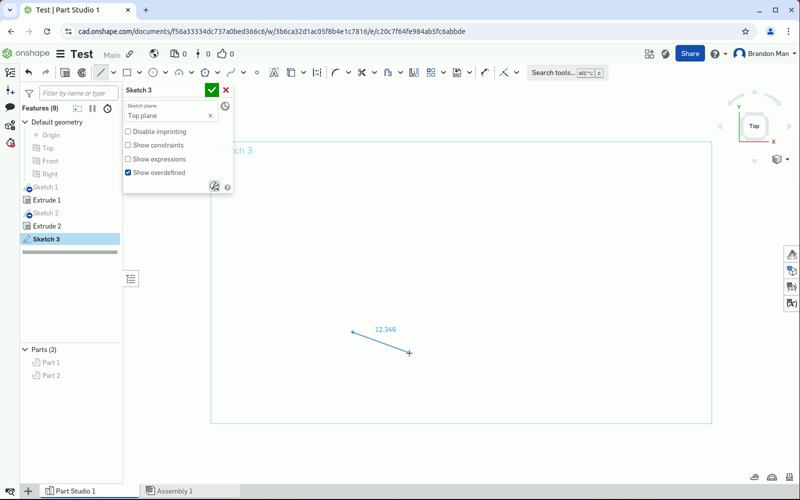
click(409, 352)
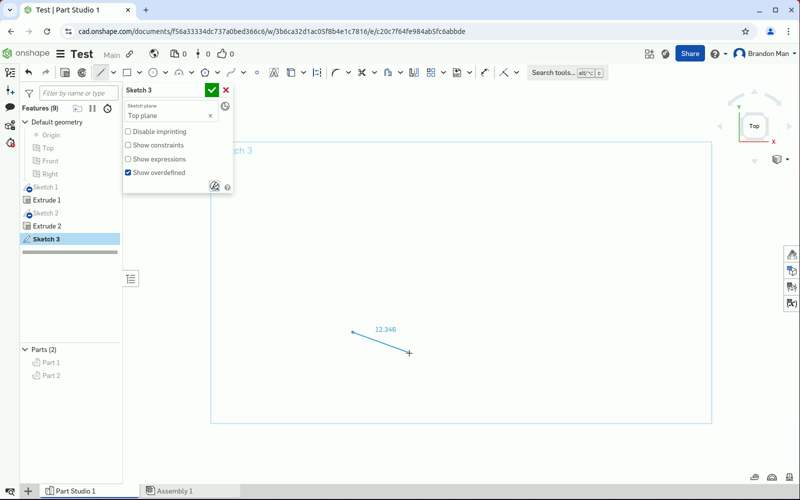
key_up(shift)
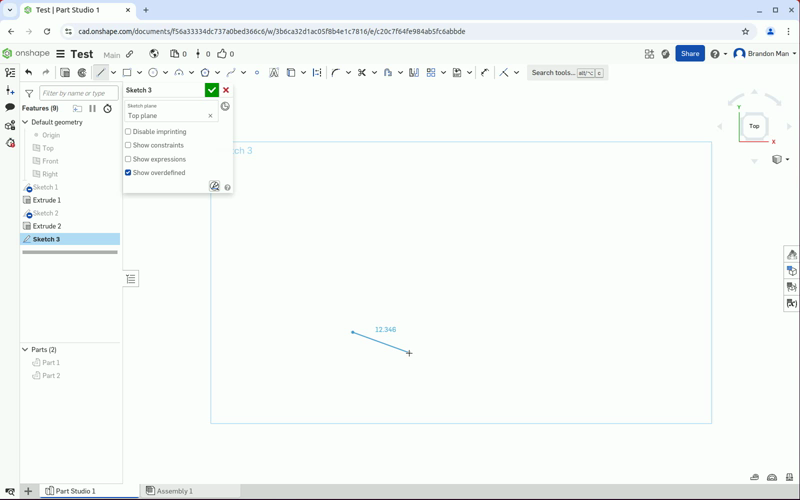
key_down(shift)
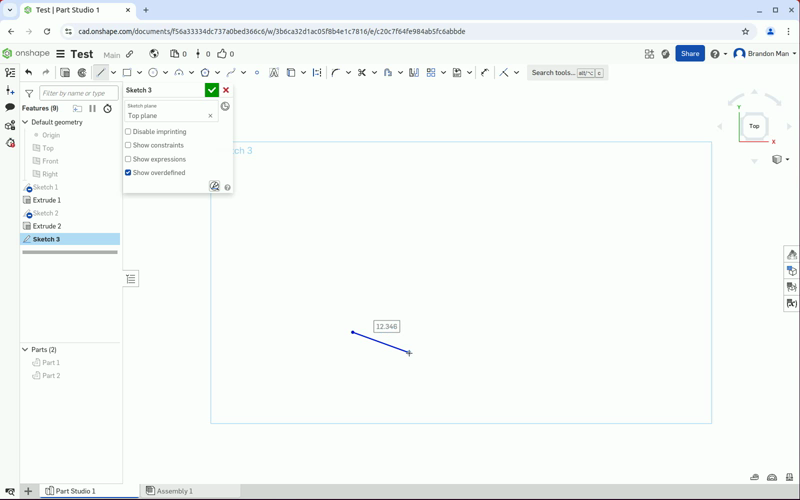
mouse_move(456, 313)
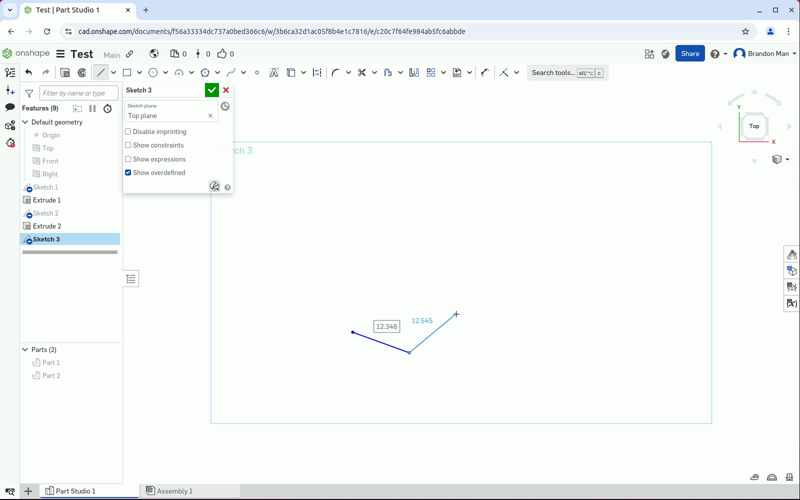
click(456, 313)
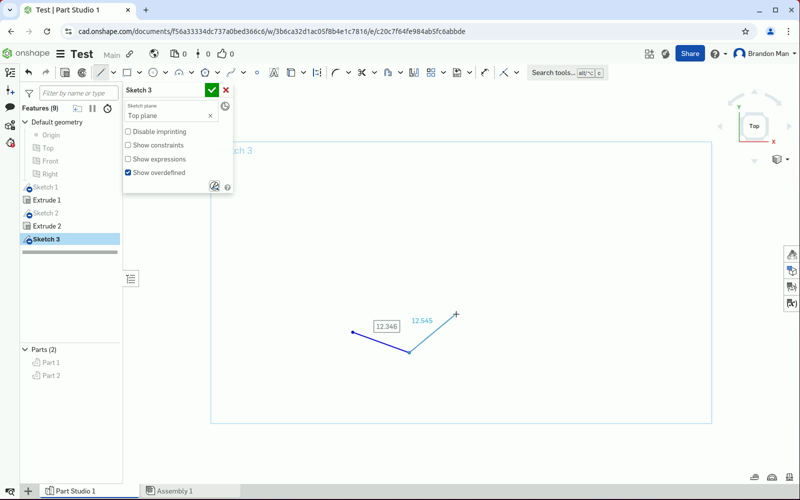
key_up(shift)
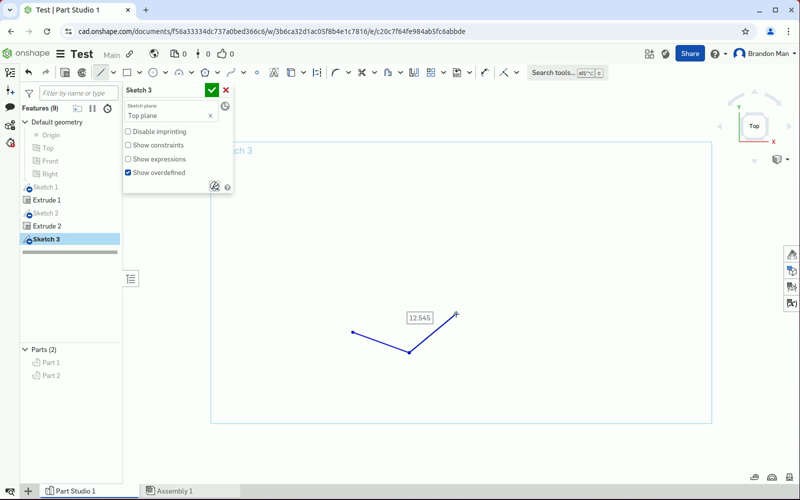
key_down(shift)
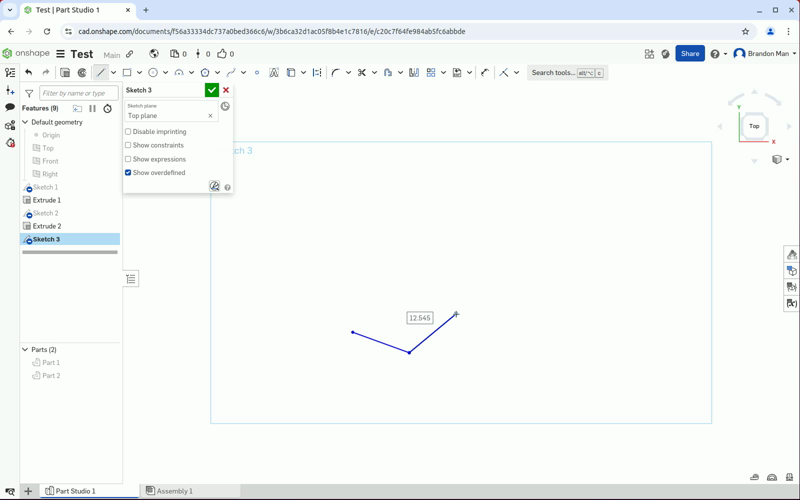
mouse_move(486, 313)
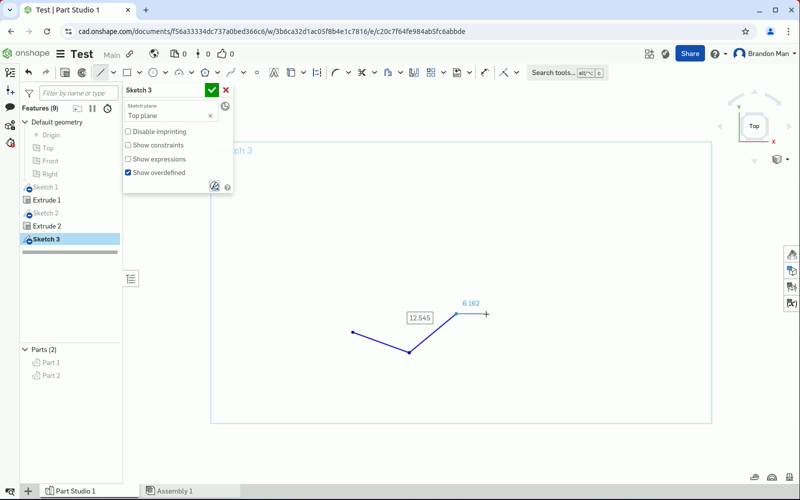
mouse_move(456, 290)
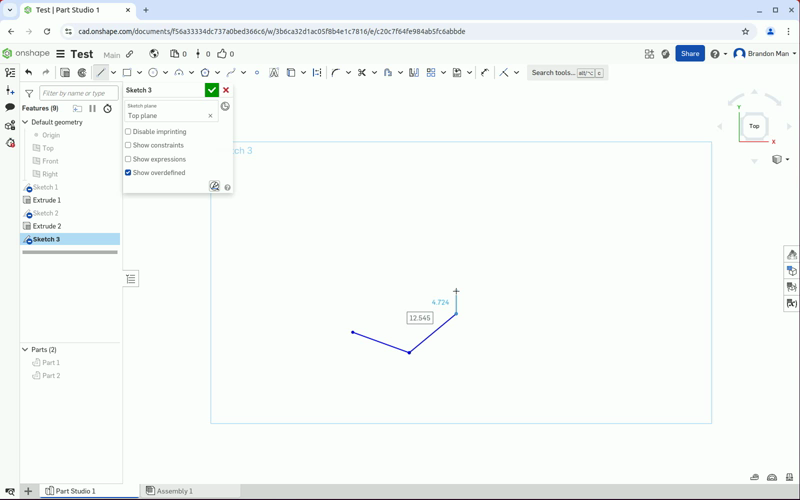
click(456, 290)
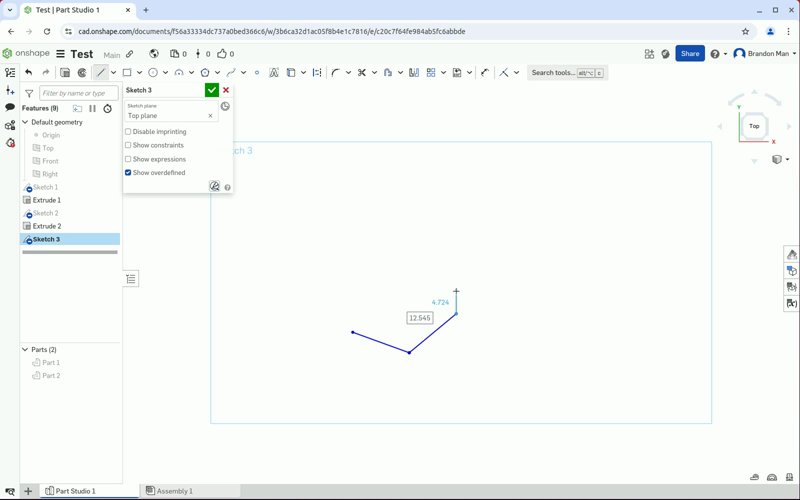
key_up(shift)
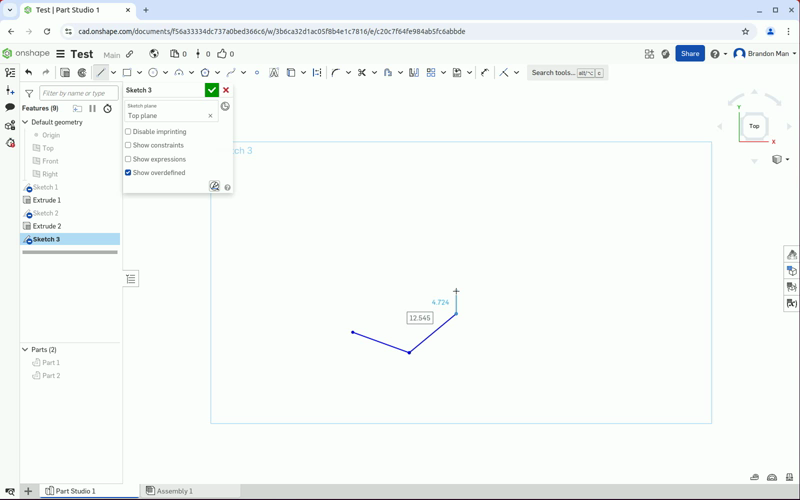
key(esc)
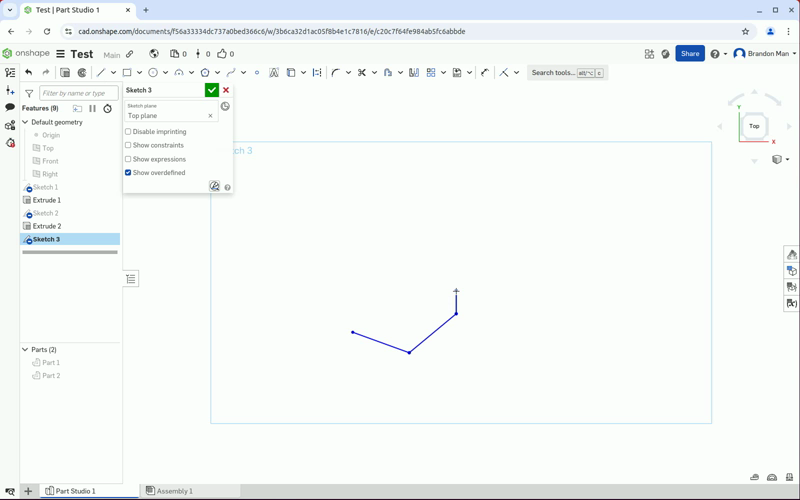
key(a)
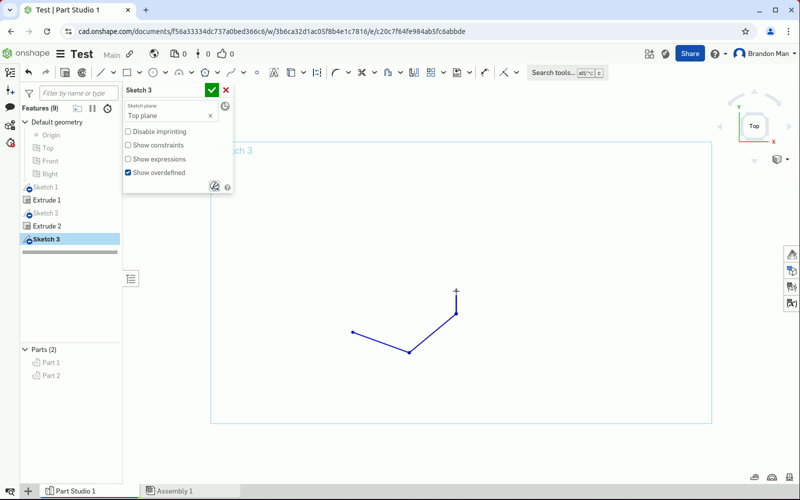
mouse_move(456, 290)
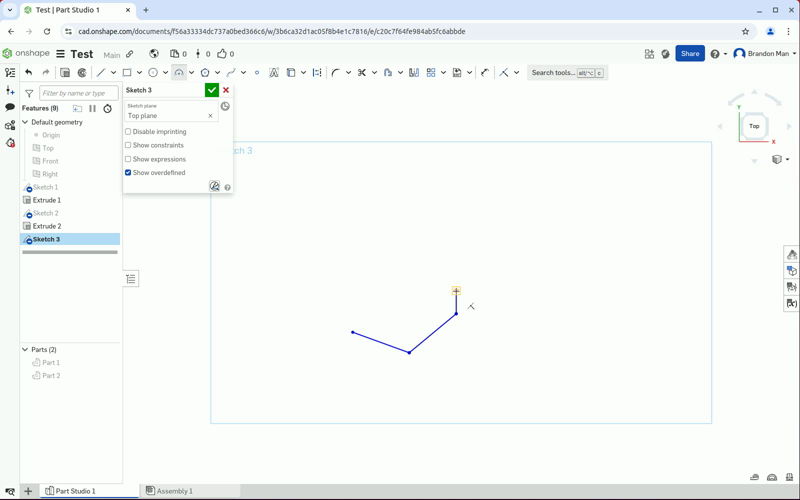
click(456, 290)
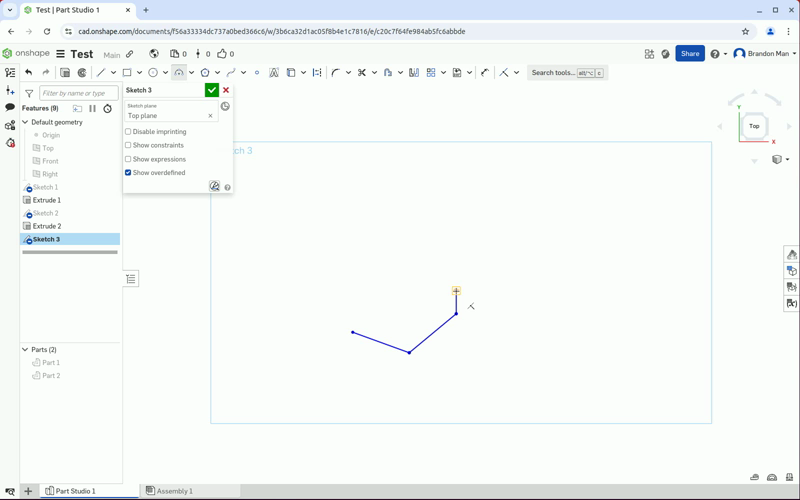
key_down(shift)
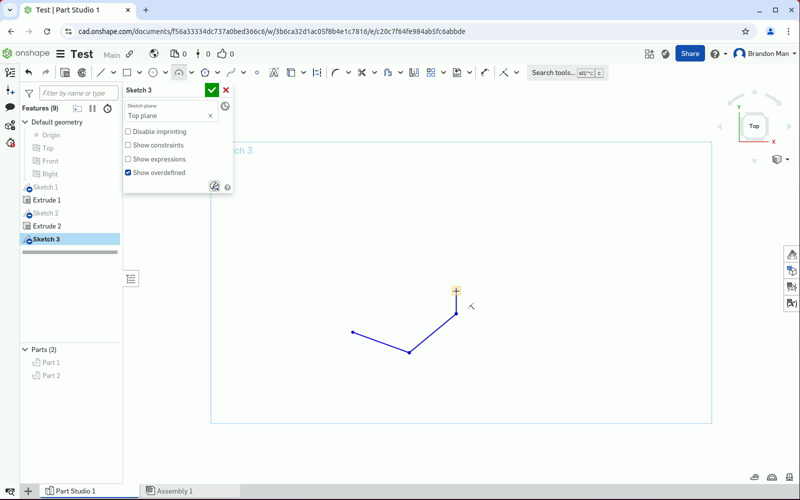
mouse_move(440, 293)
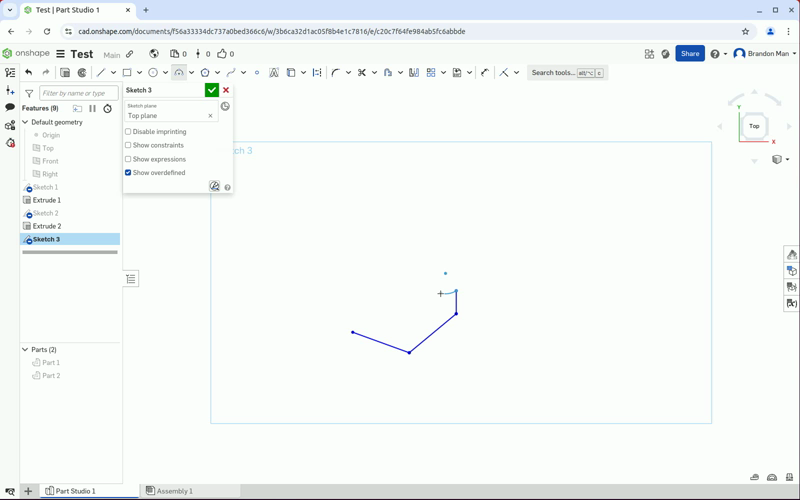
click(440, 293)
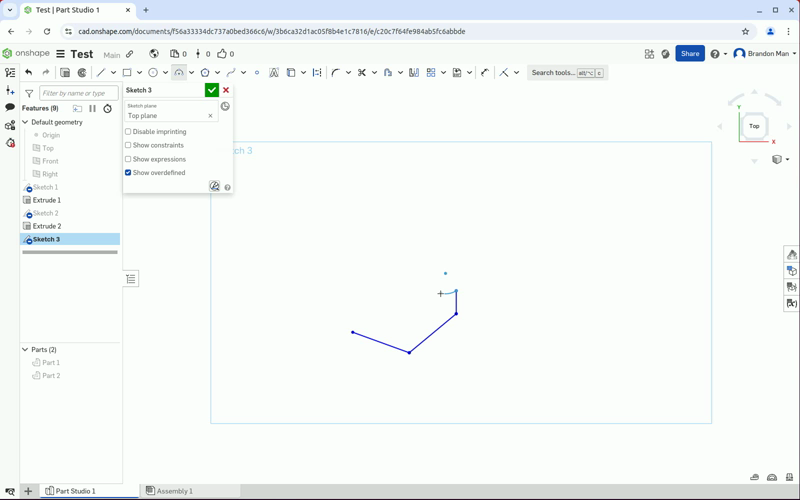
mouse_move(447, 285)
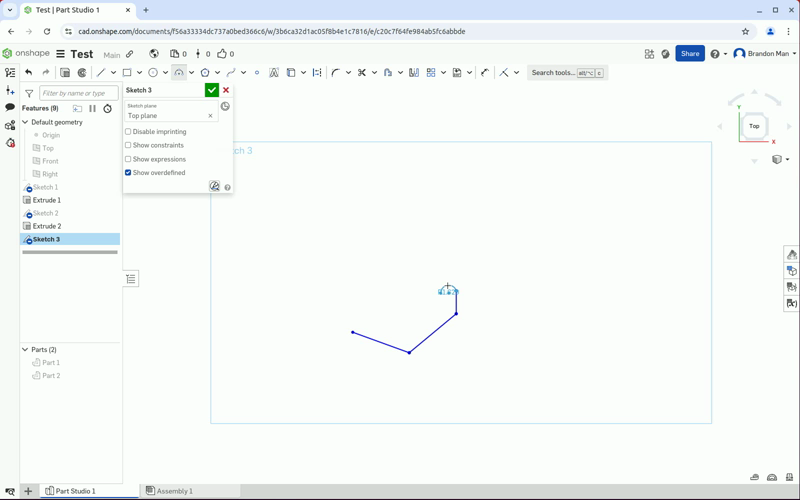
click(447, 285)
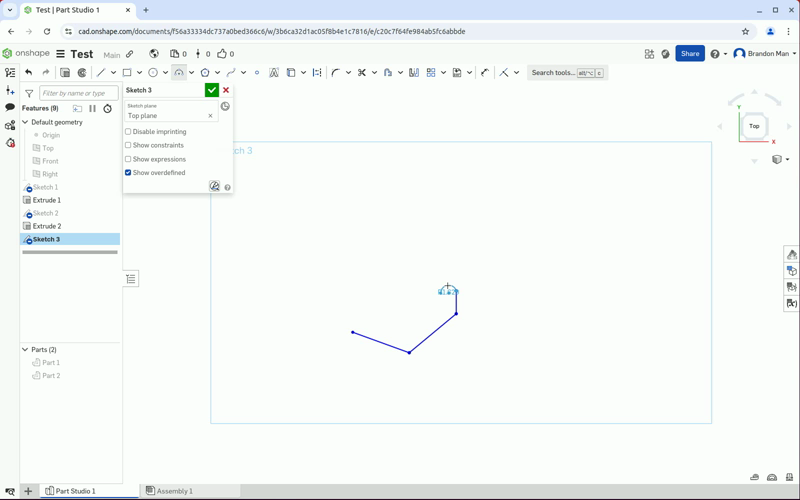
key_up(shift)
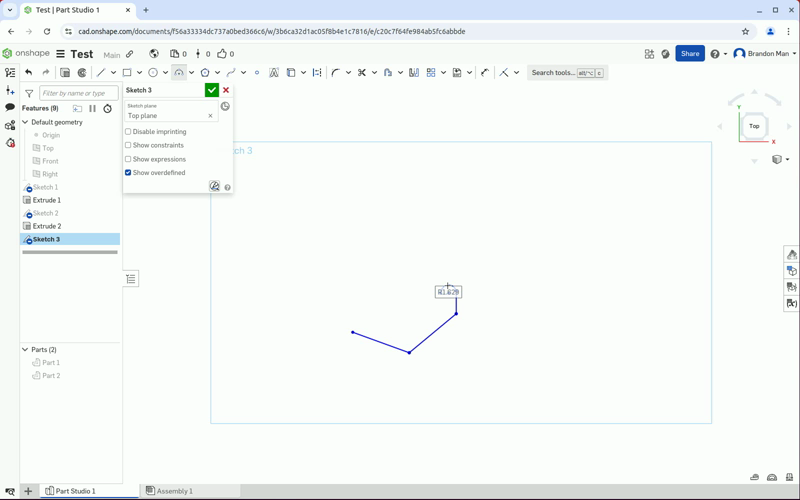
key(esc)
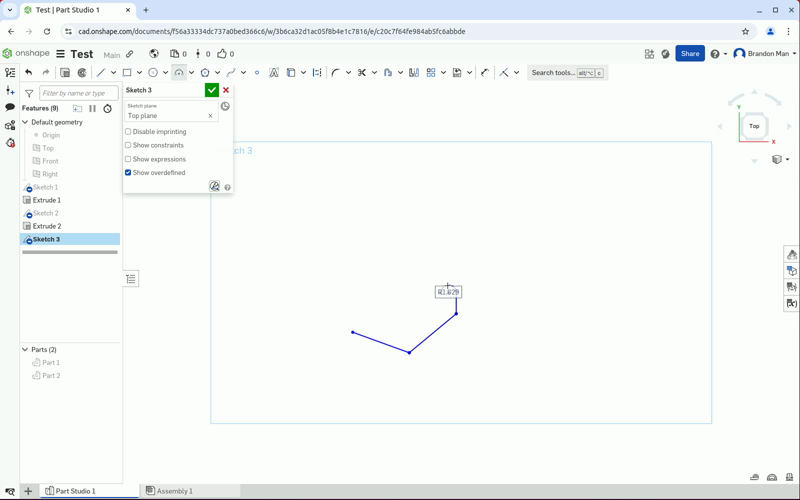
key(l)
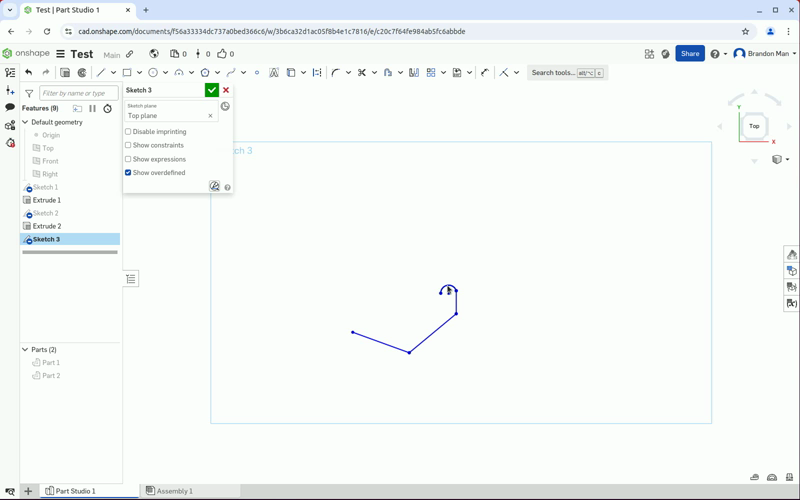
mouse_move(440, 293)
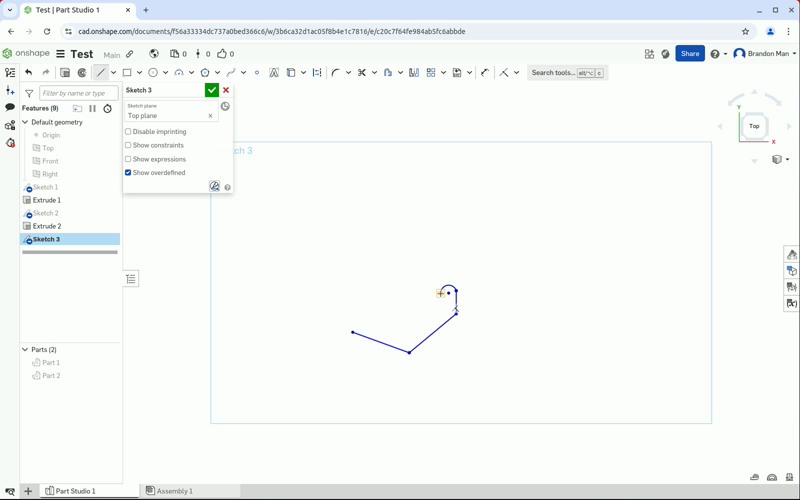
click(440, 293)
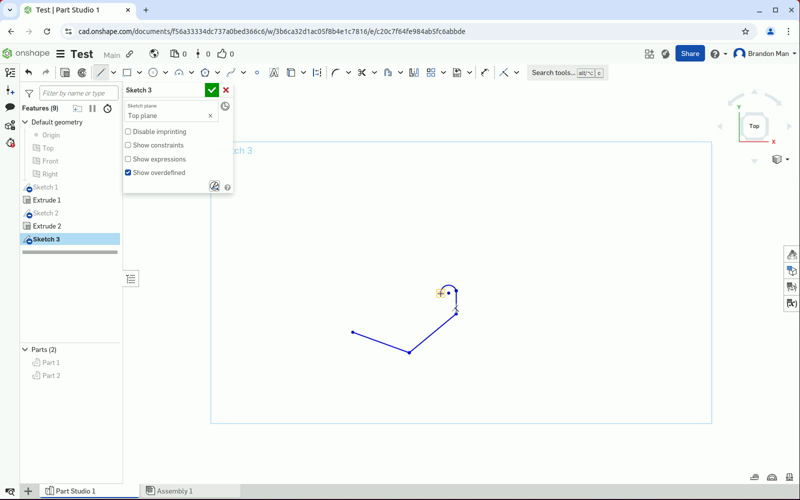
key_down(shift)
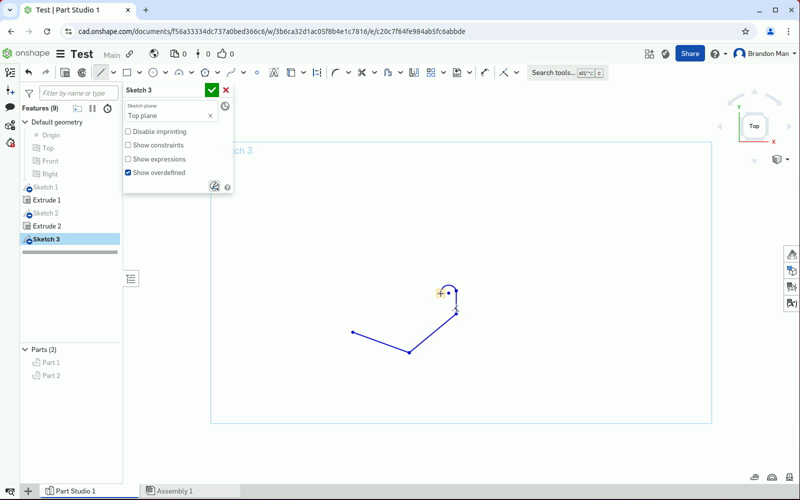
mouse_move(470, 293)
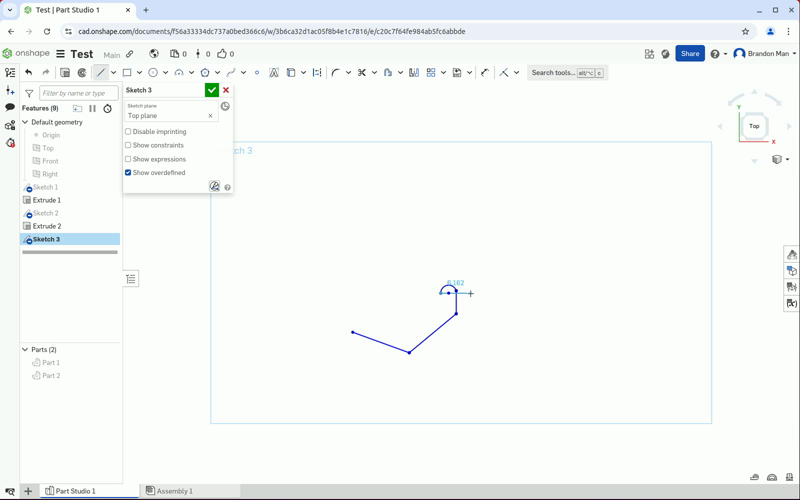
mouse_move(440, 307)
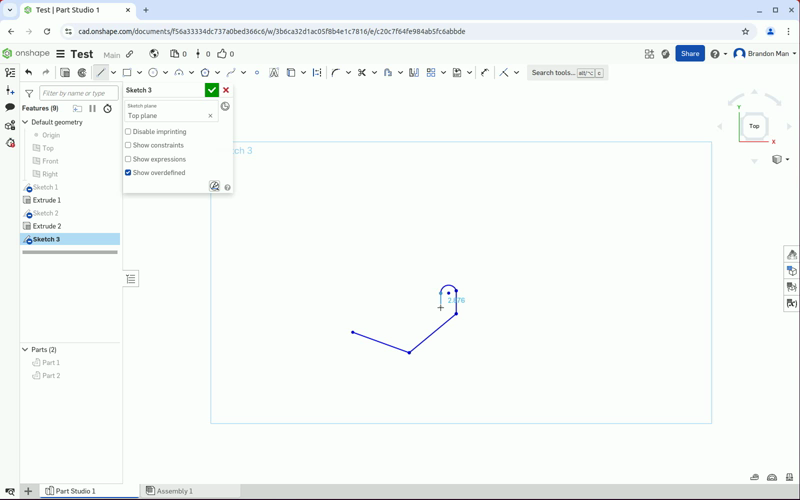
click(440, 307)
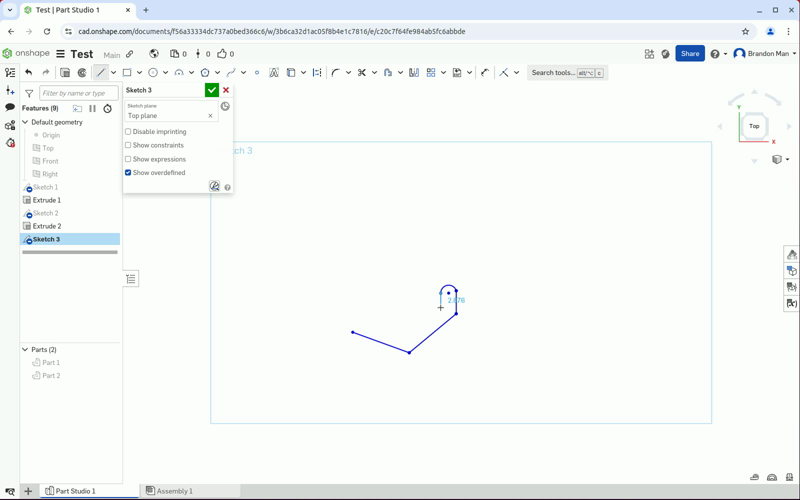
key_up(shift)
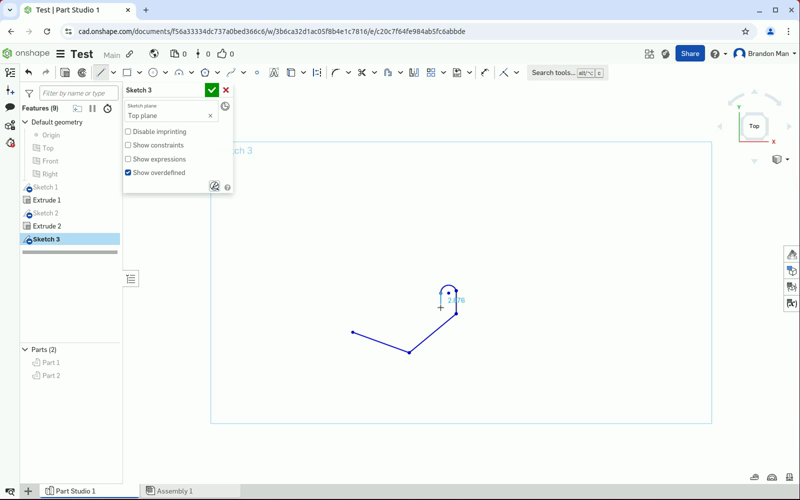
key_down(shift)
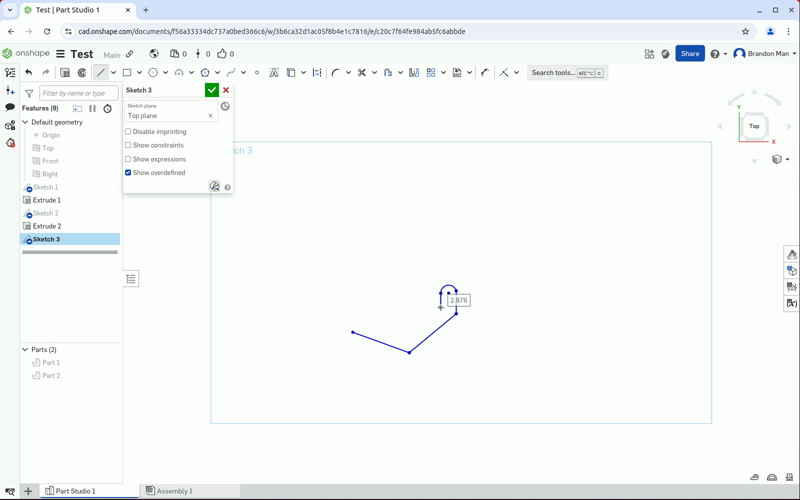
mouse_move(470, 307)
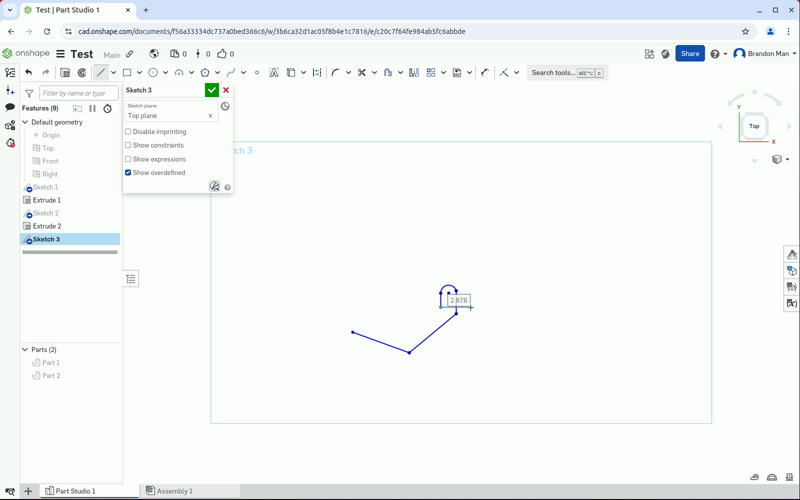
mouse_move(407, 335)
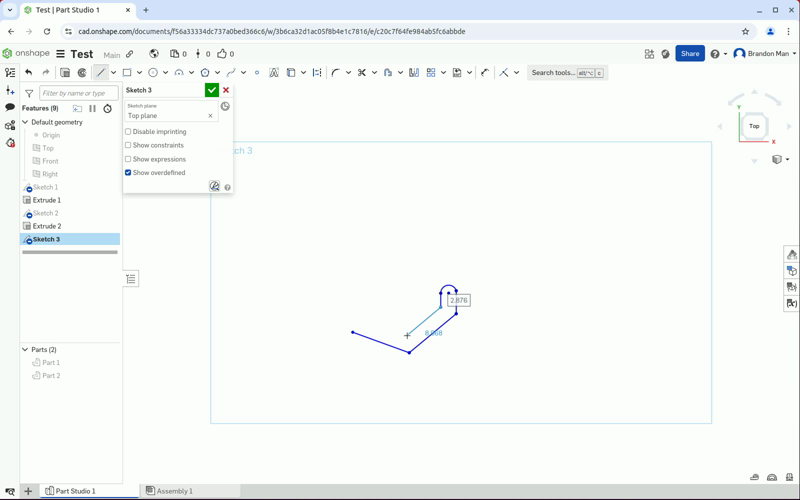
click(407, 335)
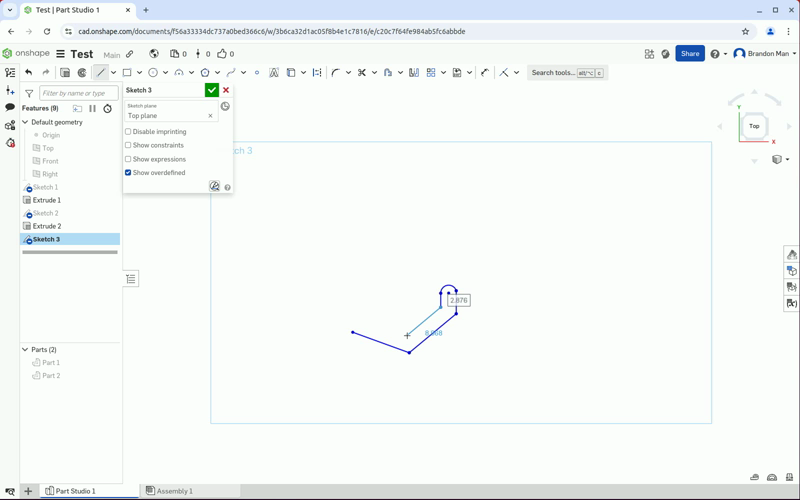
key_up(shift)
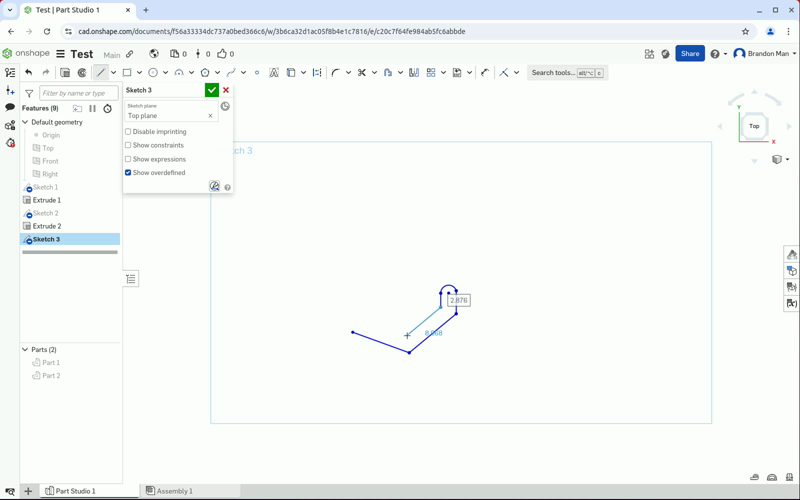
key_down(shift)
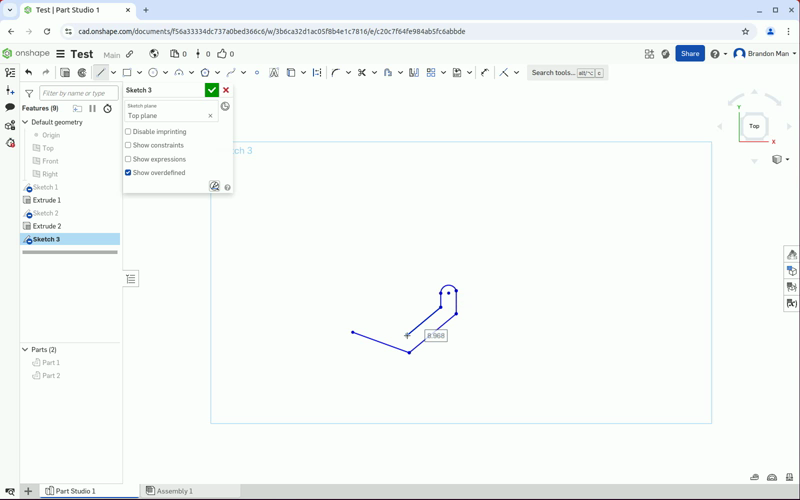
mouse_move(437, 335)
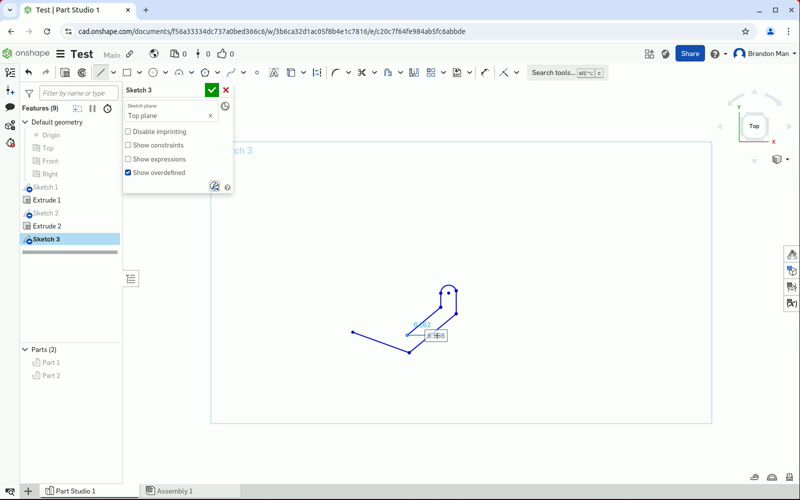
mouse_move(358, 318)
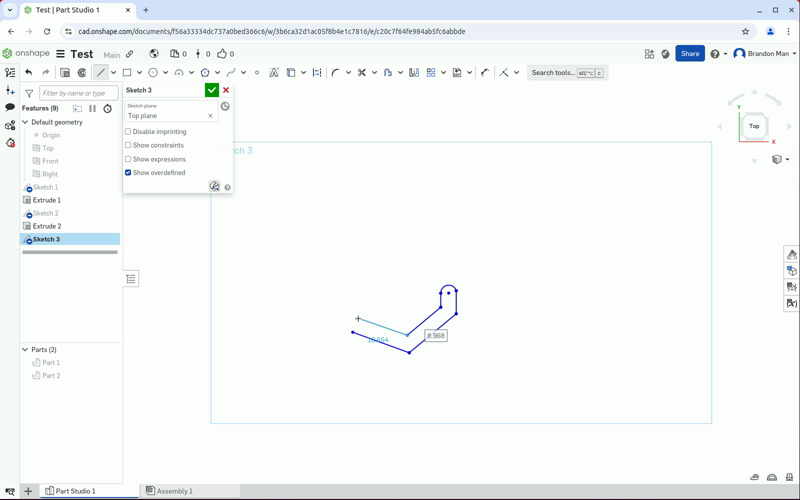
click(358, 318)
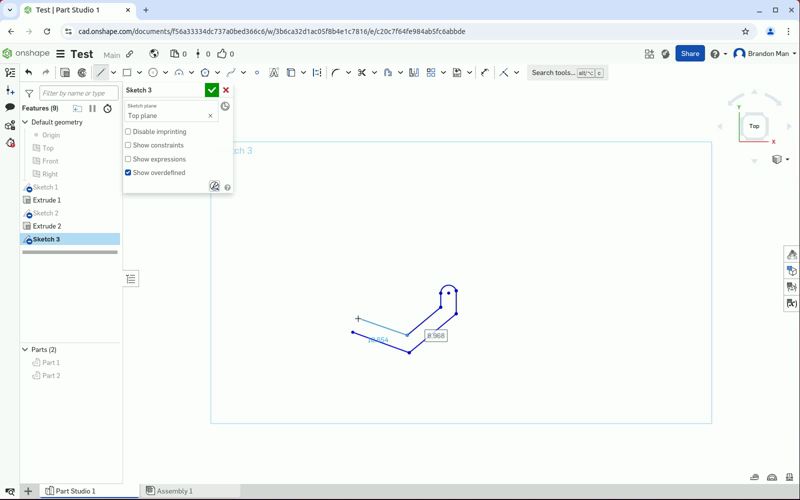
key_up(shift)
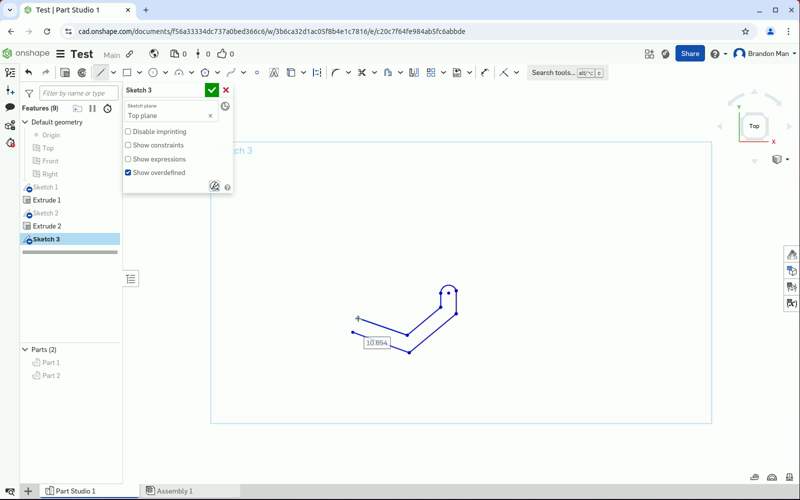
key(esc)
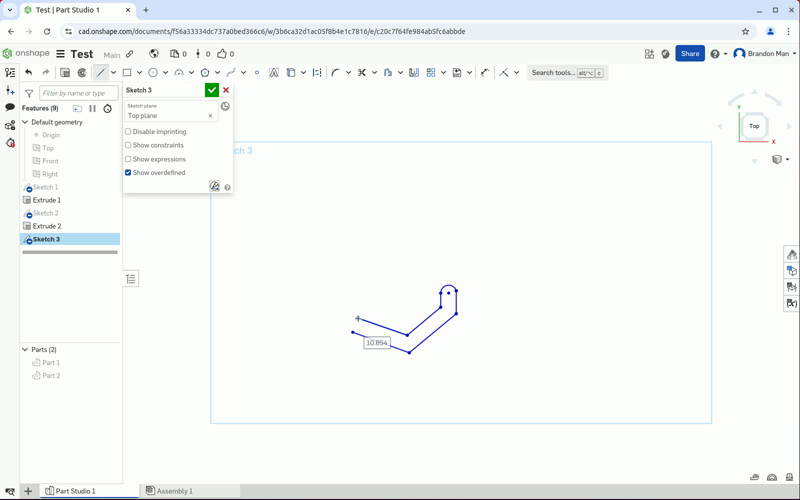
key(a)
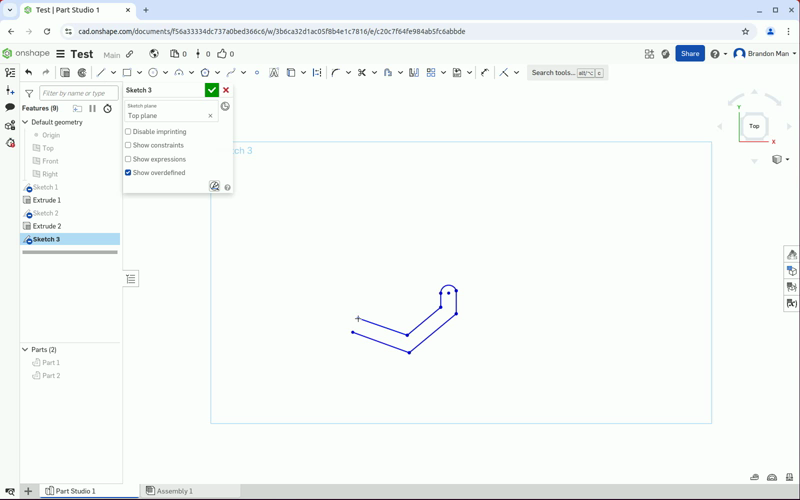
mouse_move(358, 318)
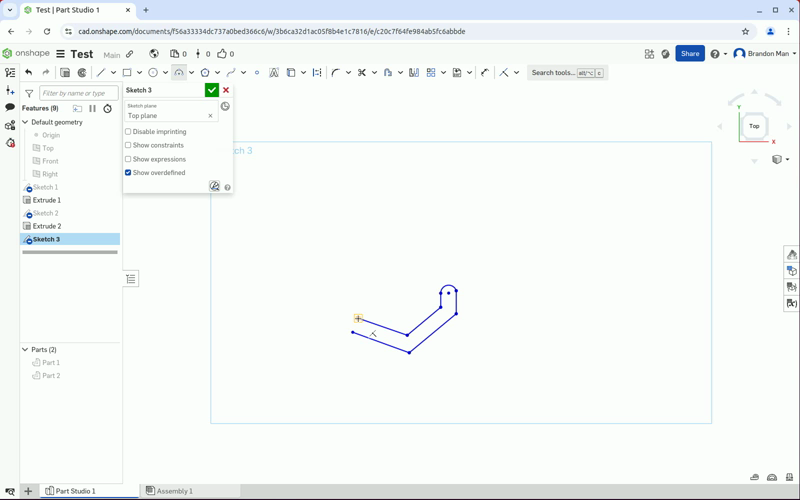
click(358, 318)
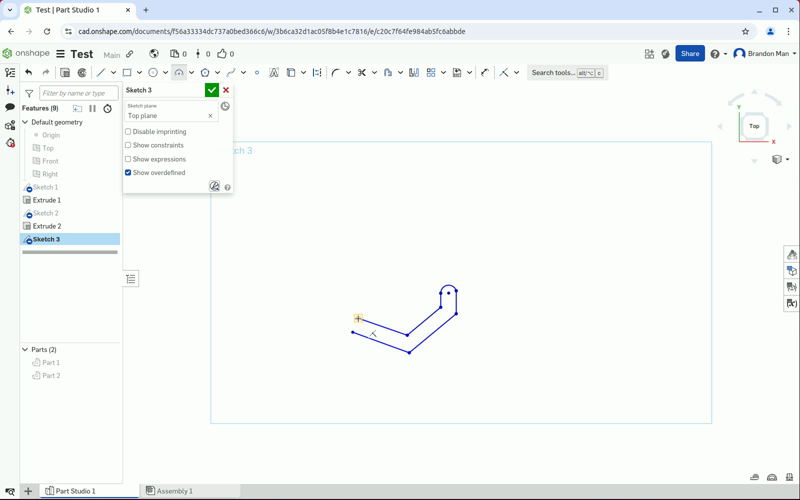
mouse_move(352, 332)
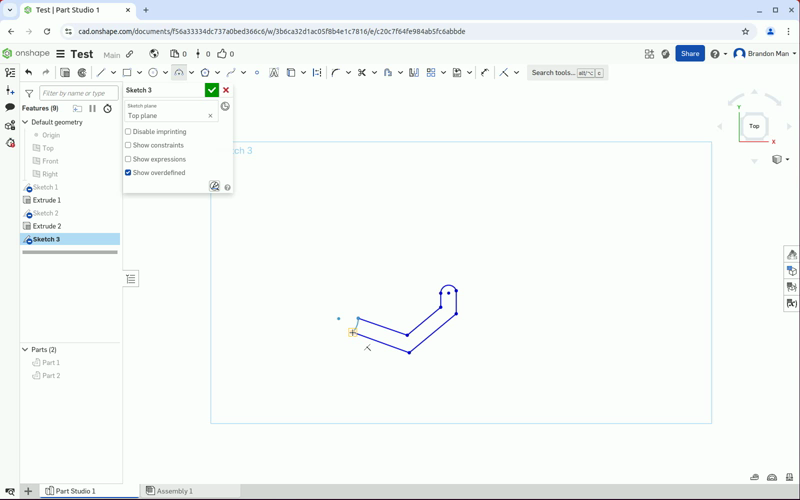
click(352, 332)
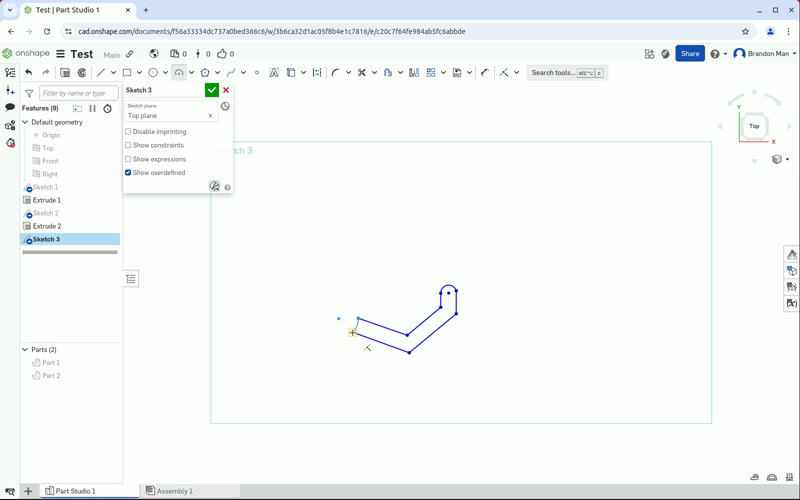
key_down(shift)
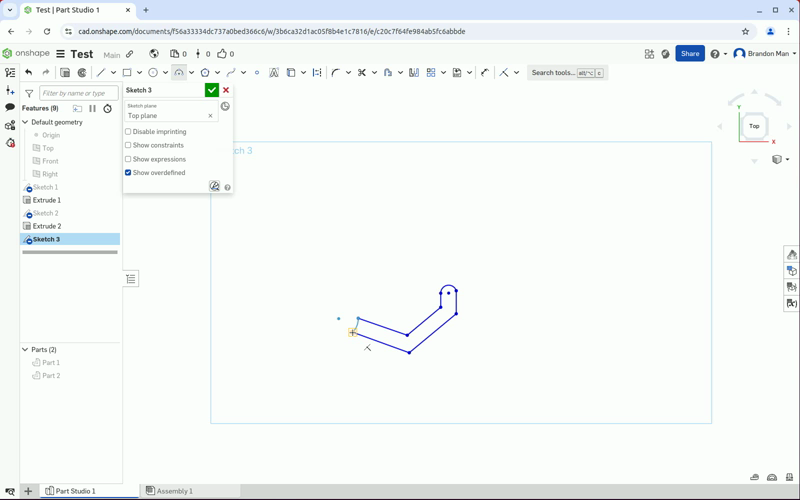
mouse_move(348, 322)
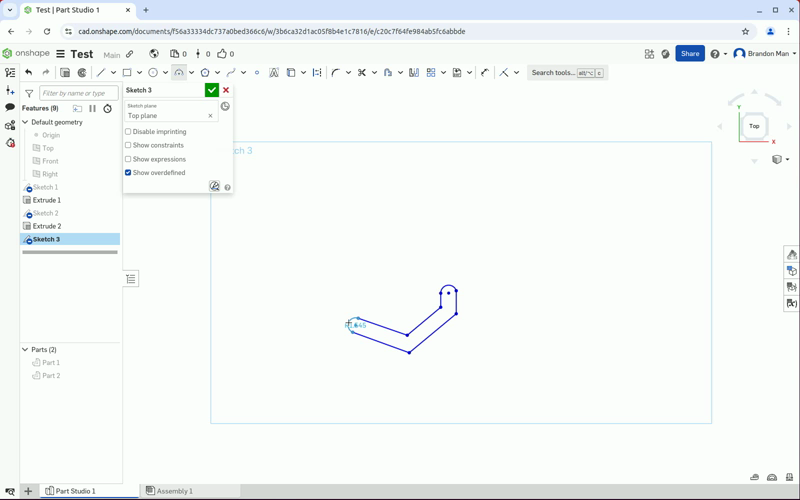
click(348, 322)
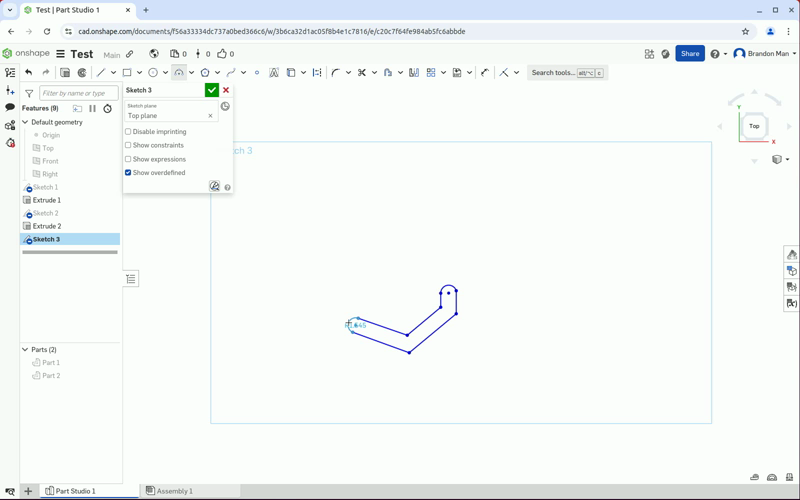
key_up(shift)
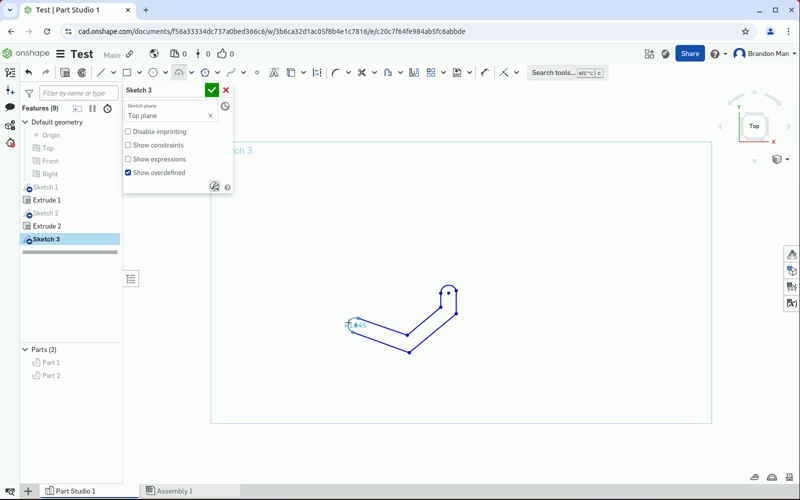
key(esc)
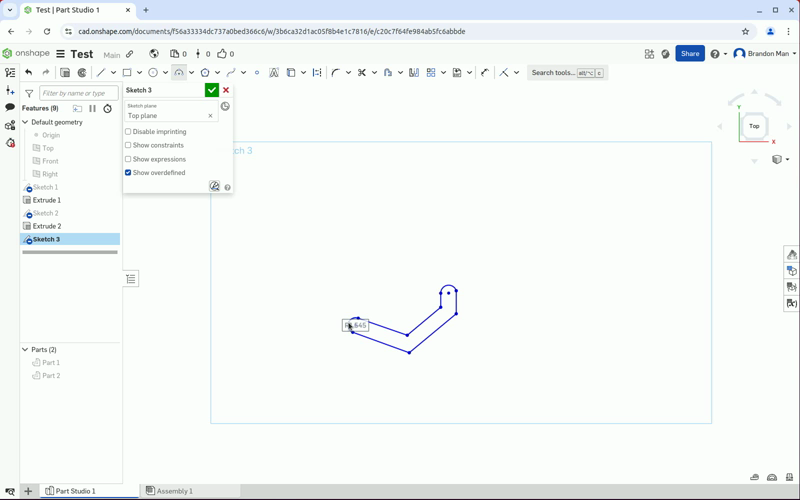
key(c)
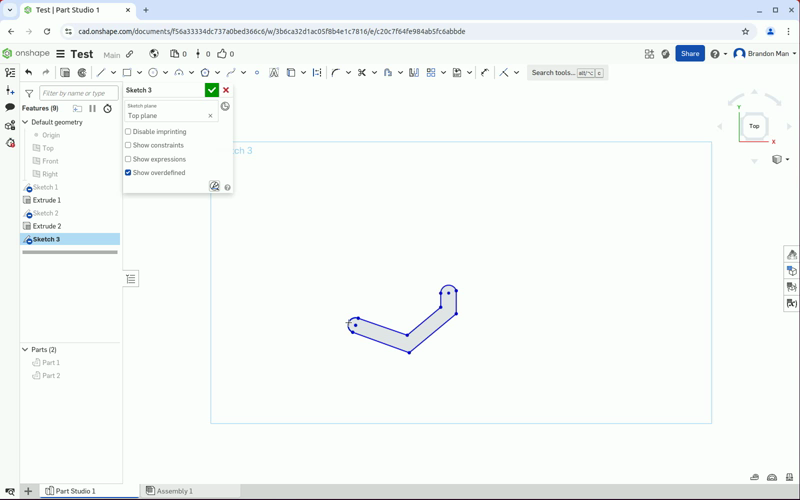
key_down(shift)
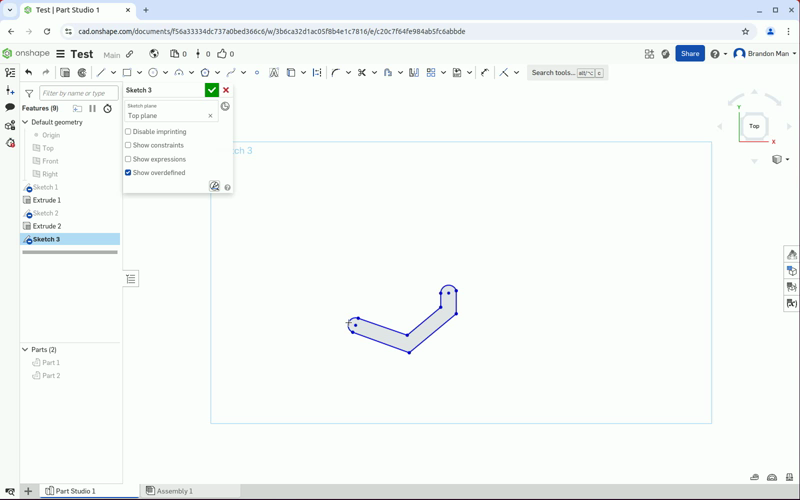
mouse_move(412, 340)
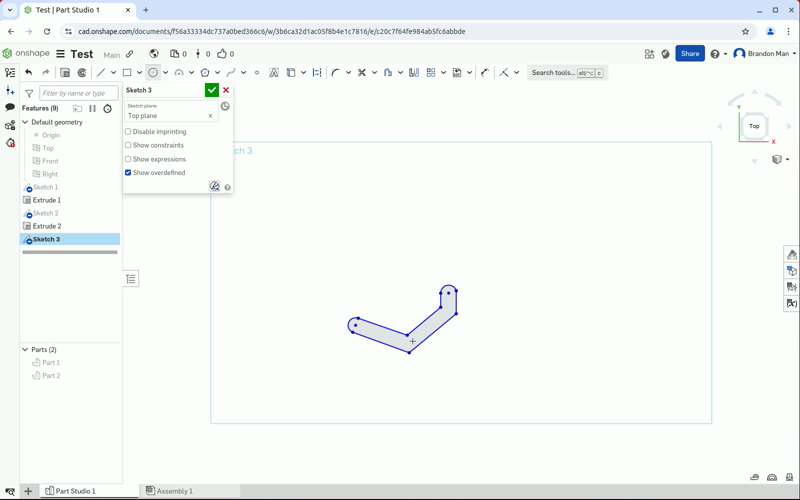
click(412, 340)
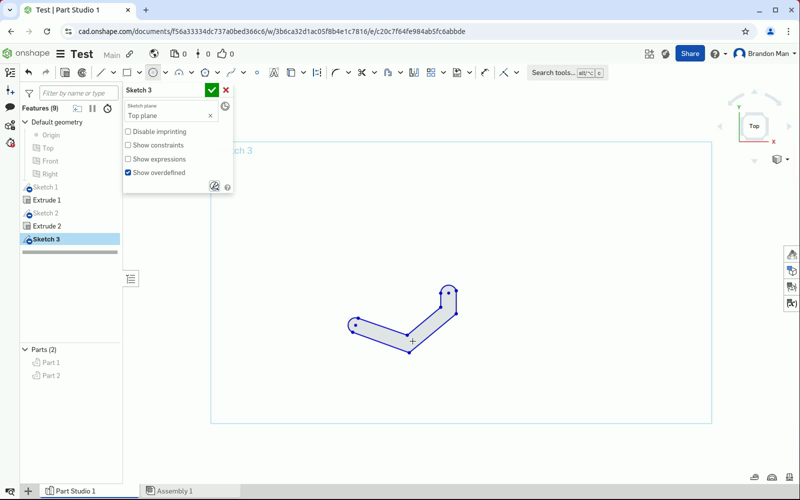
key_up(shift)
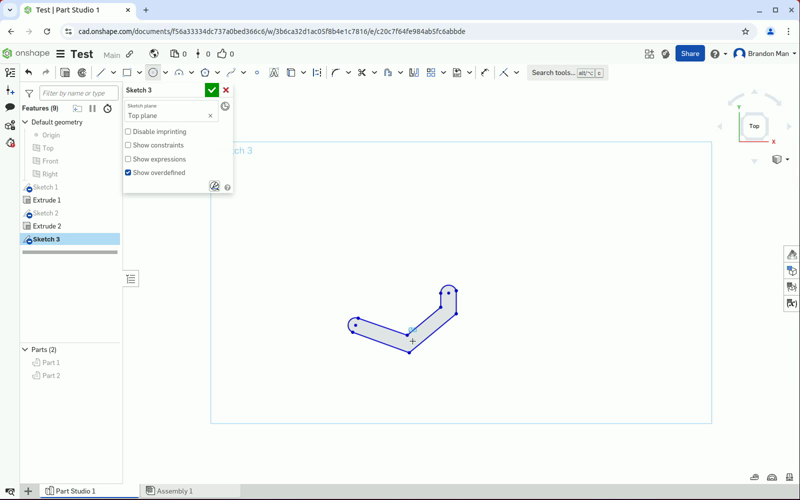
mouse_move(414, 340)
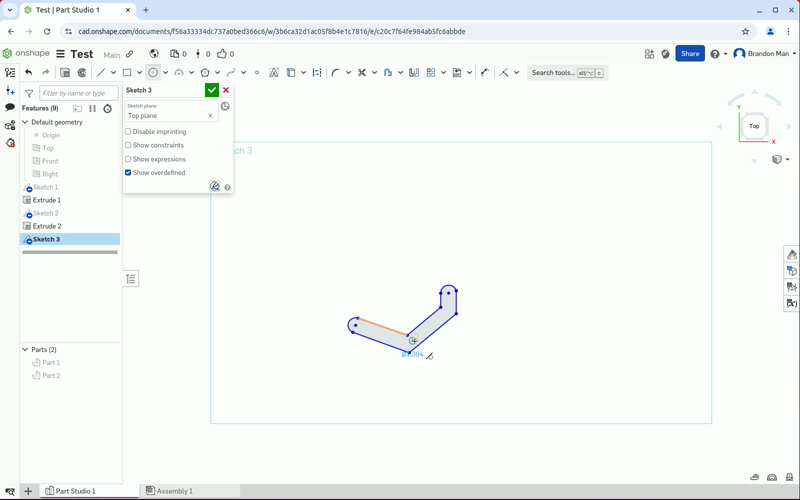
scroll(6)
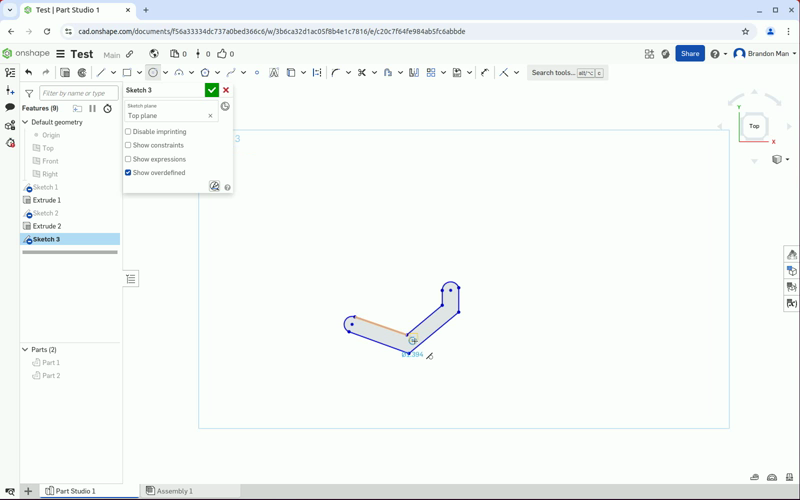
scroll(6)
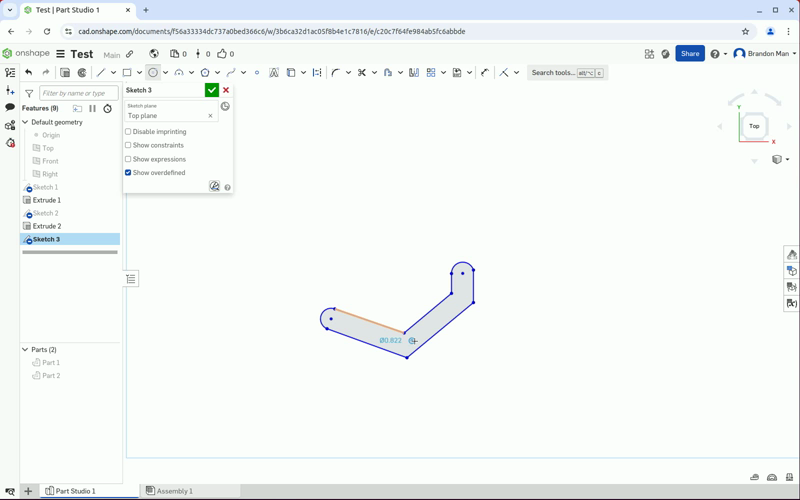
scroll(6)
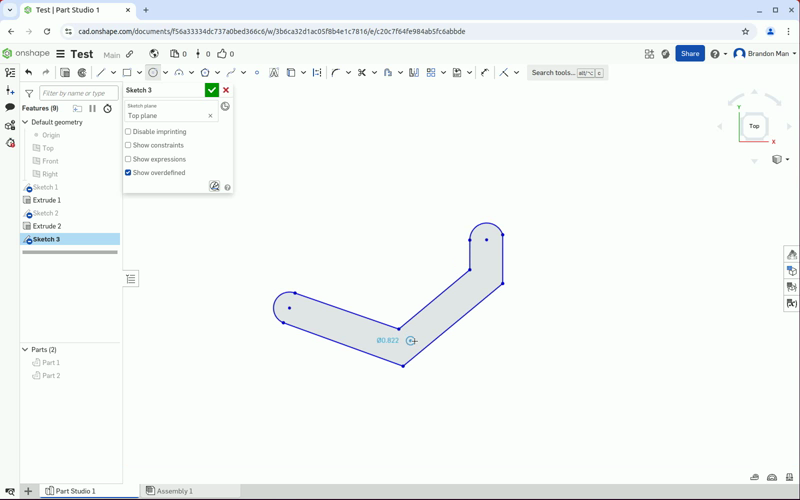
scroll(6)
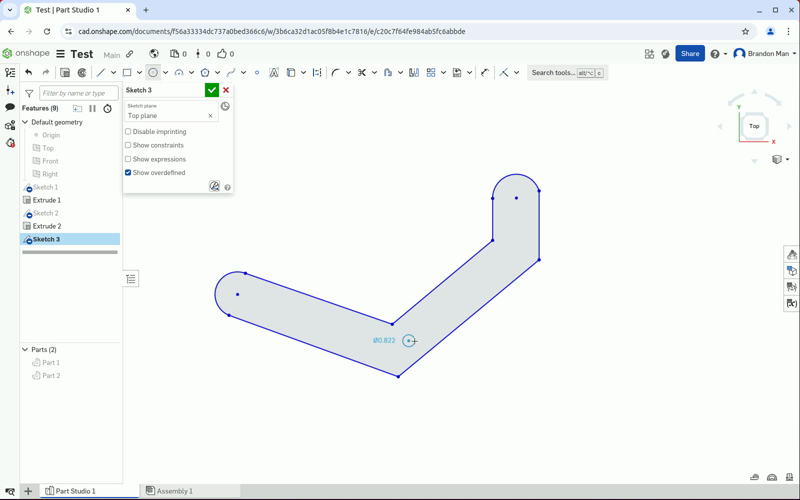
scroll(6)
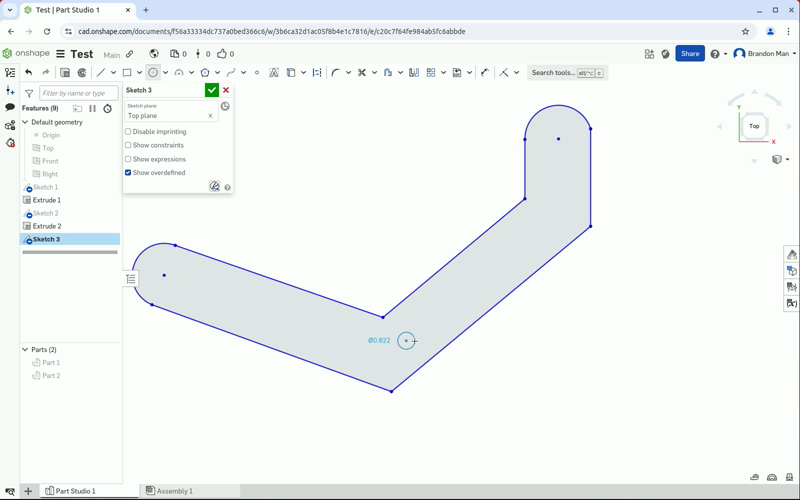
scroll(6)
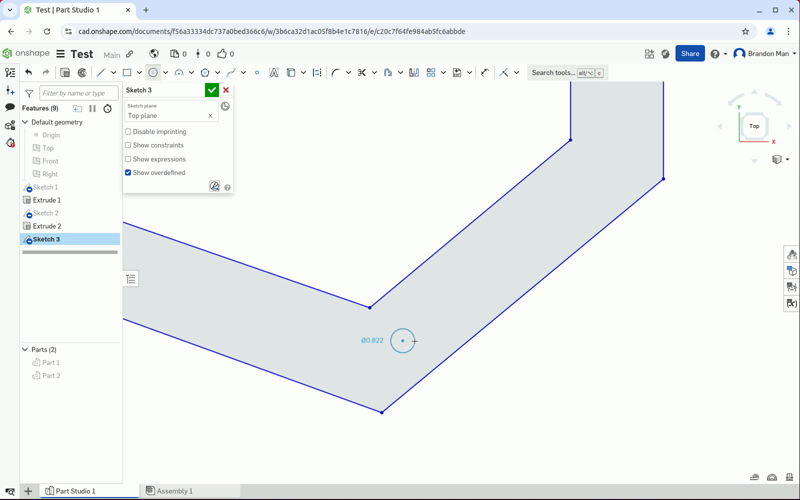
scroll(6)
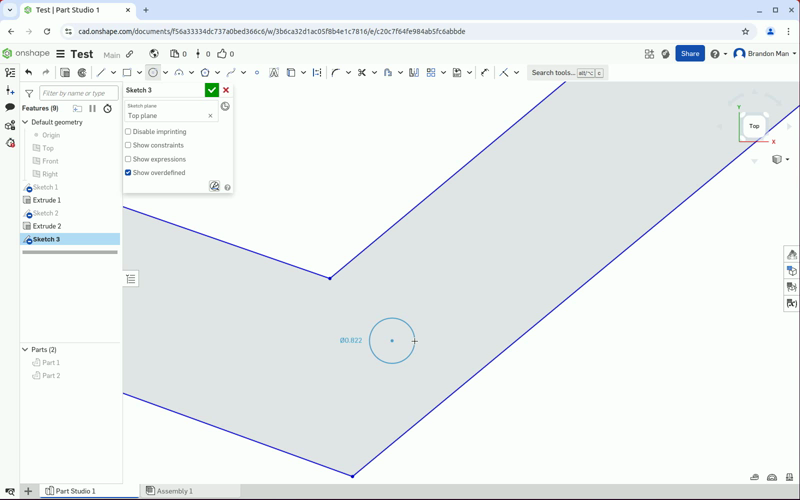
click(414, 340)
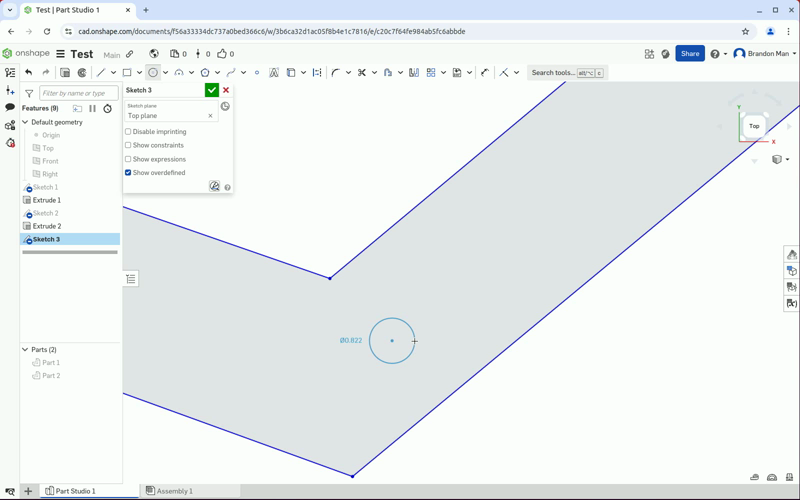
scroll(-6)
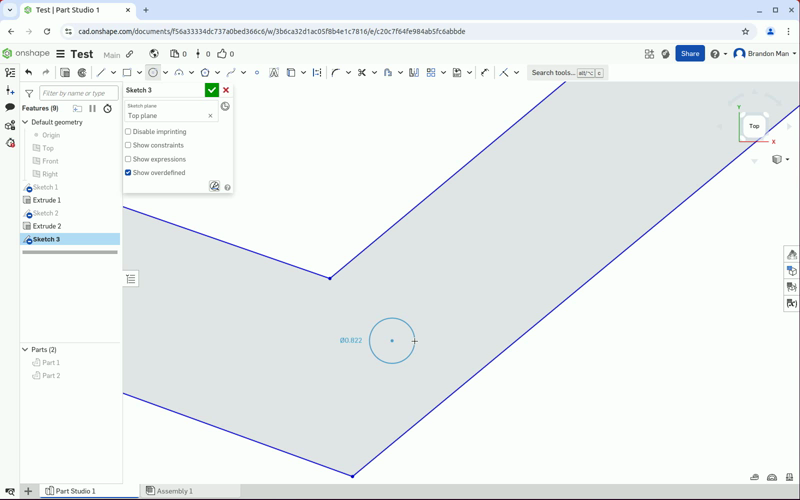
scroll(-6)
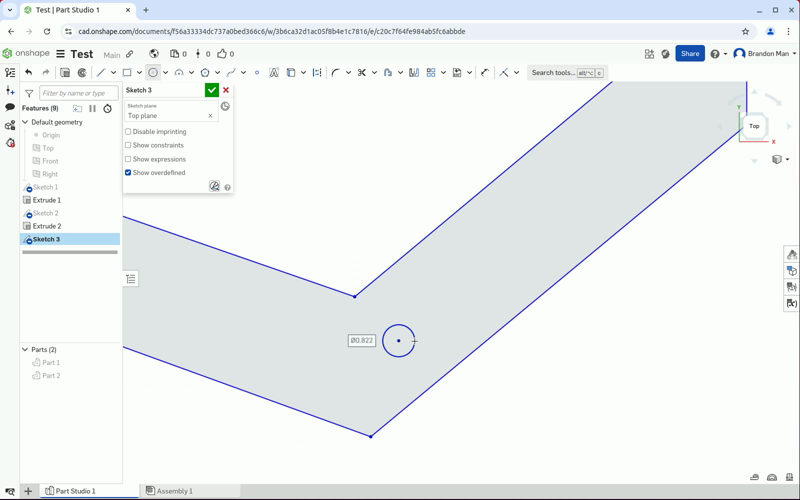
scroll(-6)
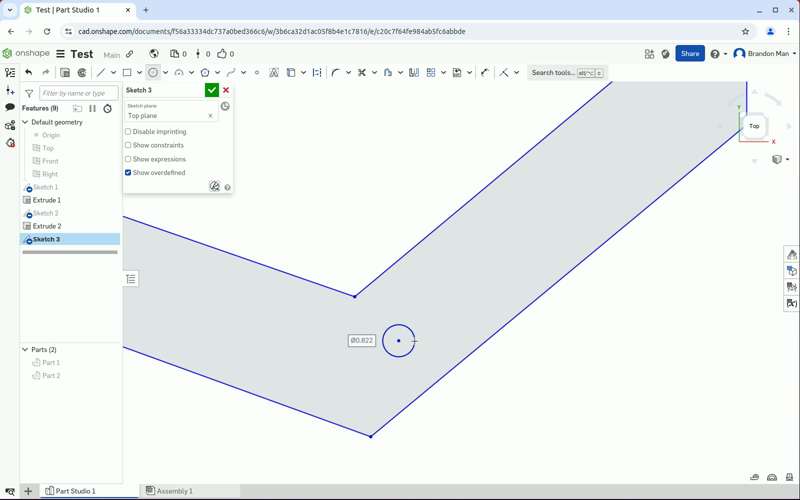
scroll(-6)
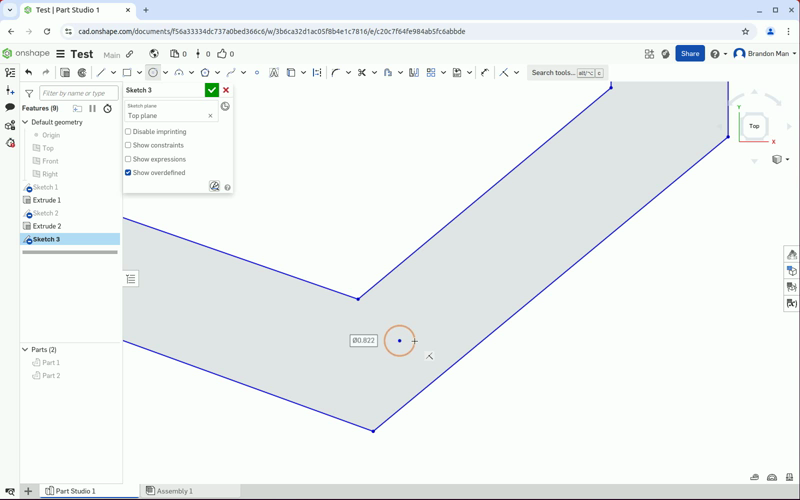
scroll(-6)
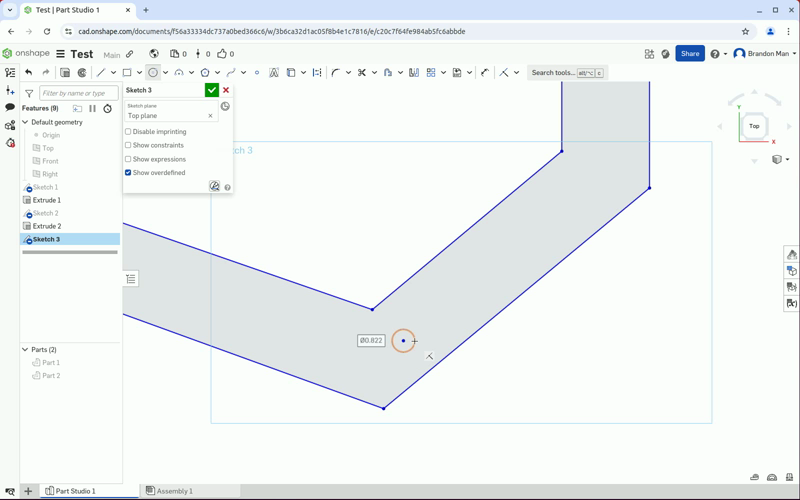
scroll(-6)
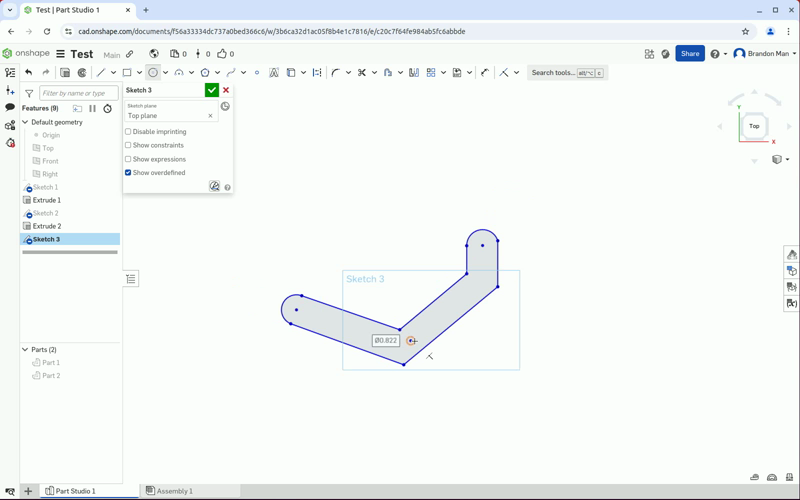
scroll(-6)
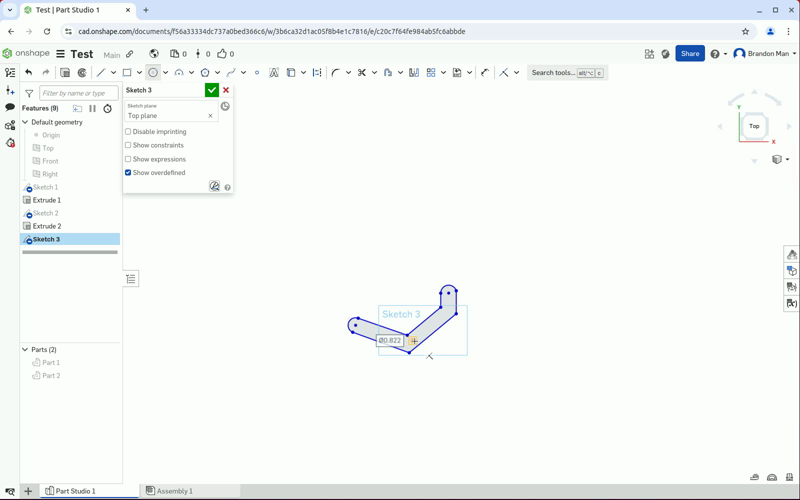
key(esc)
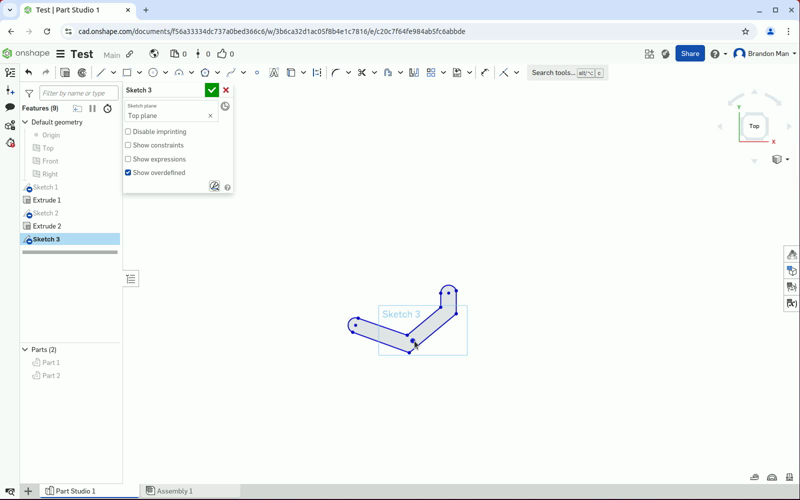
key(c)
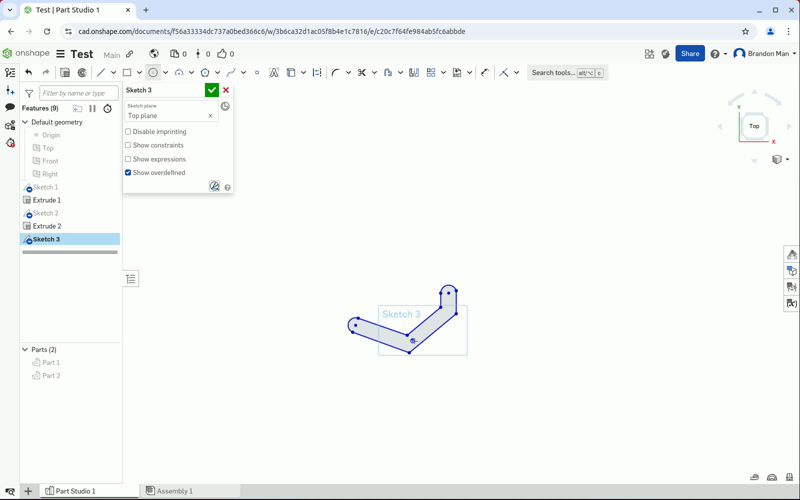
key_down(shift)
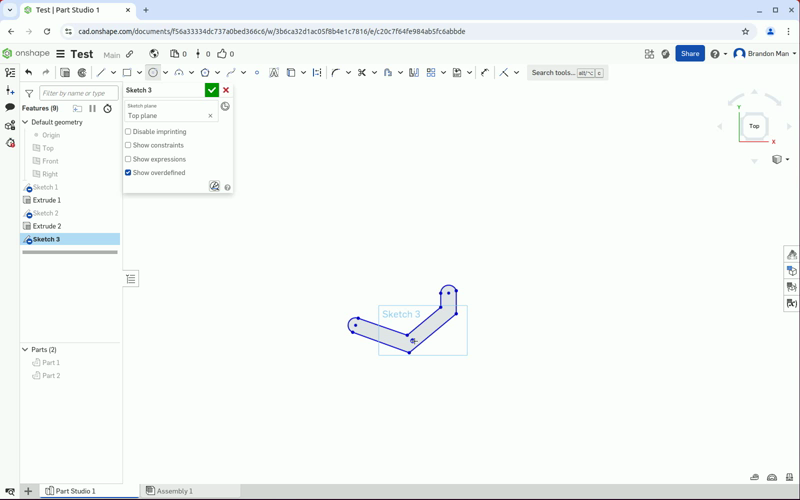
mouse_move(449, 306)
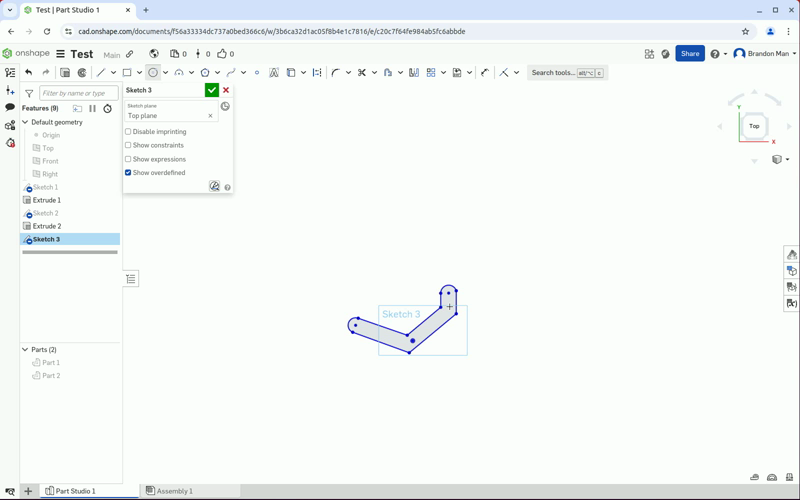
click(449, 306)
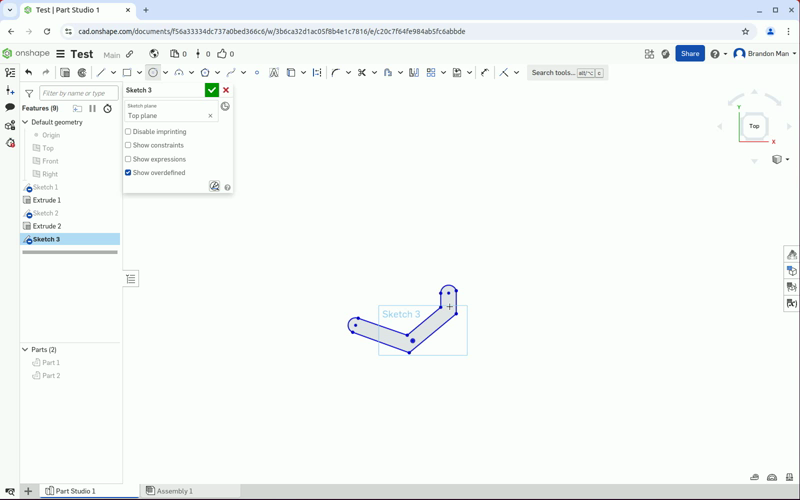
key_up(shift)
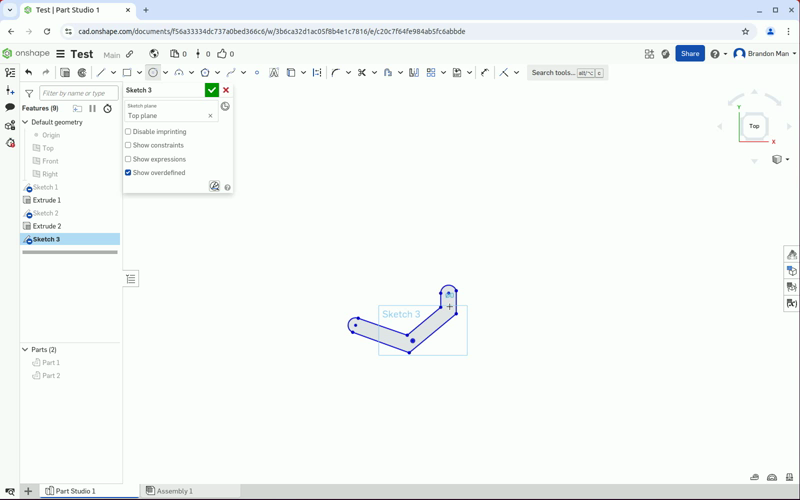
mouse_move(451, 306)
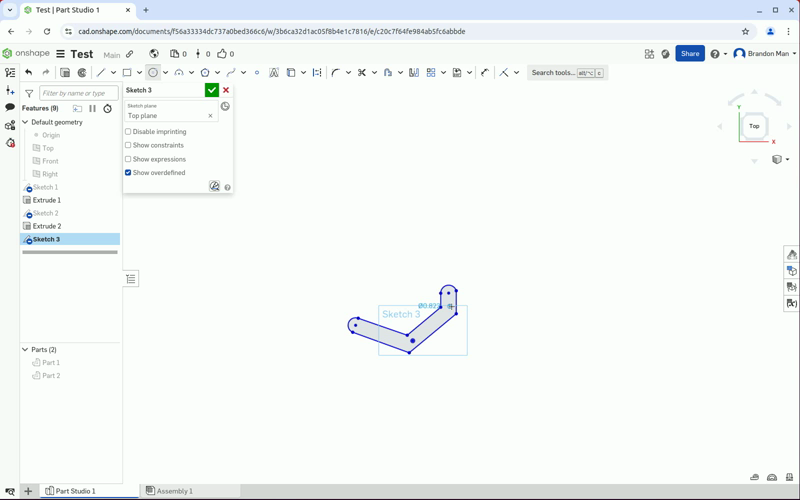
scroll(6)
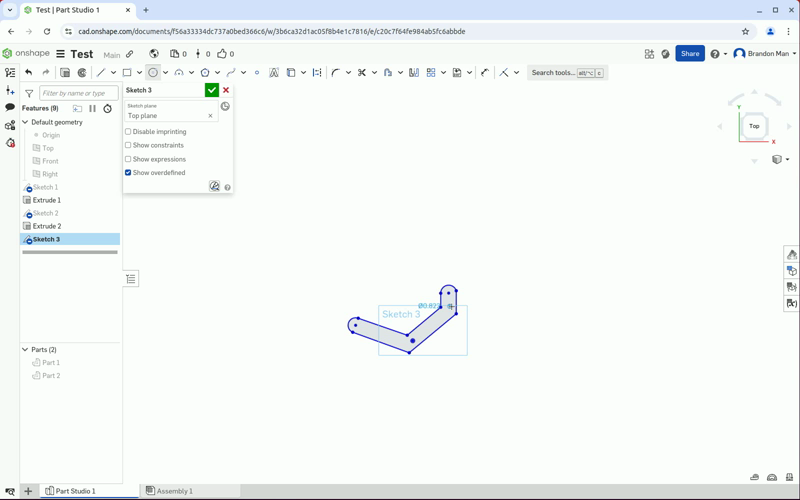
scroll(6)
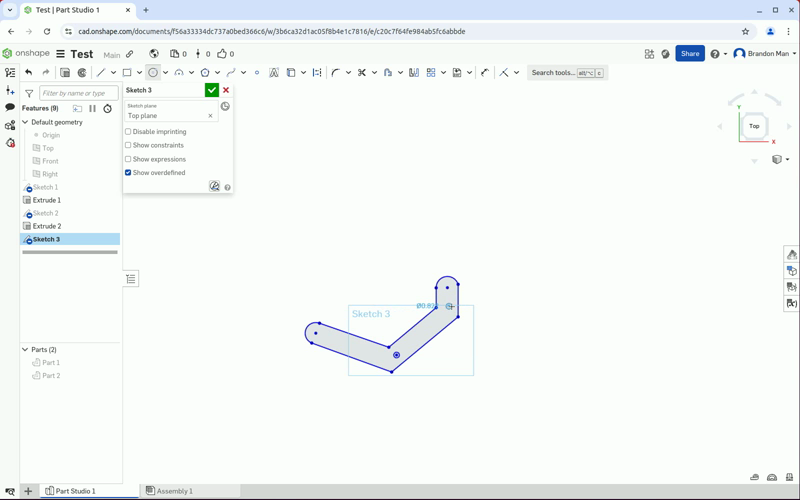
scroll(6)
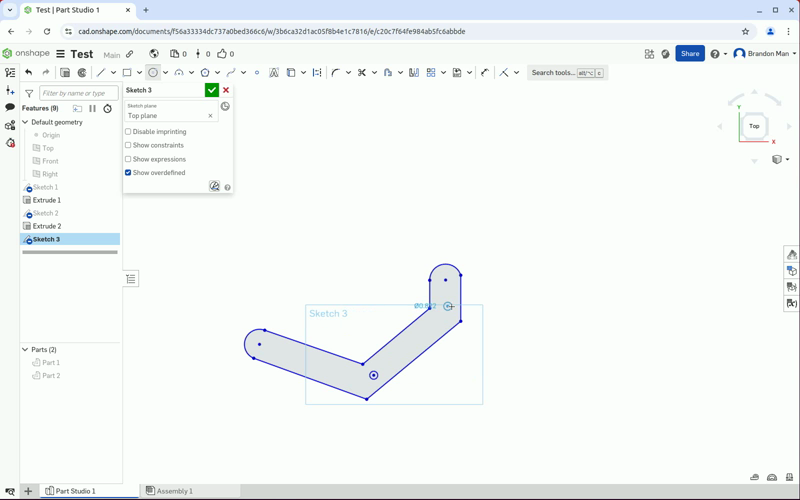
scroll(6)
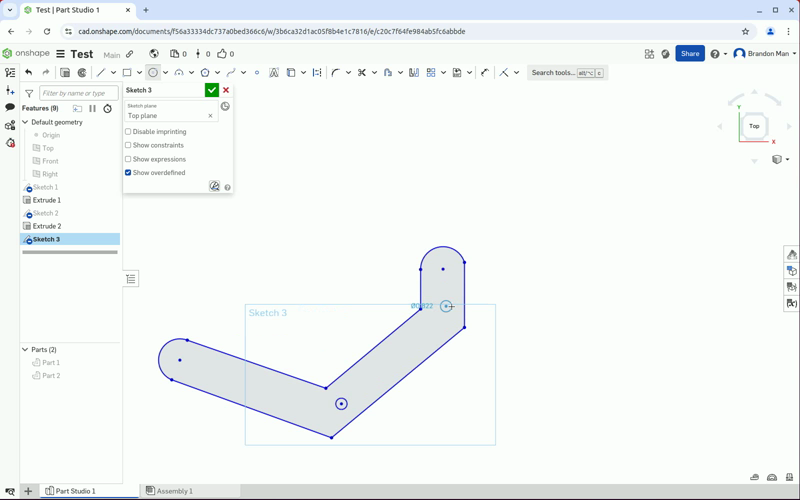
scroll(6)
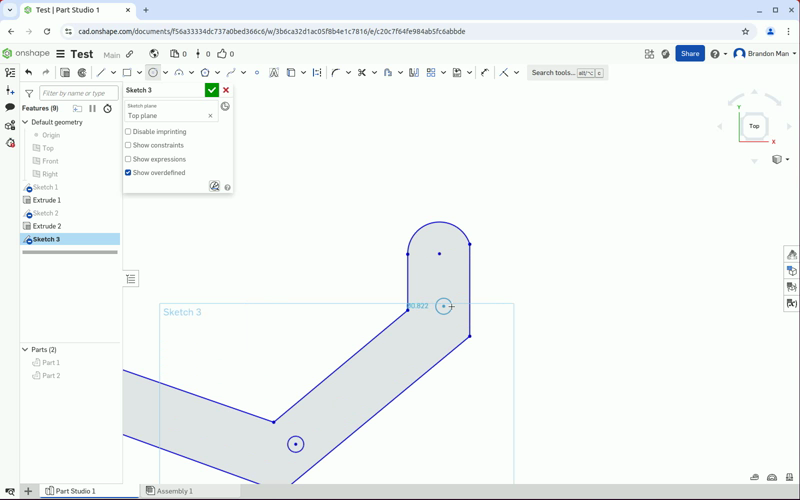
scroll(6)
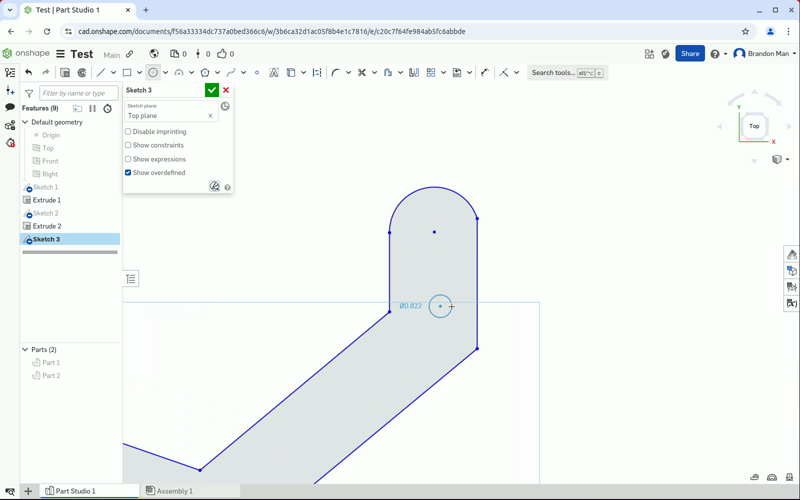
scroll(6)
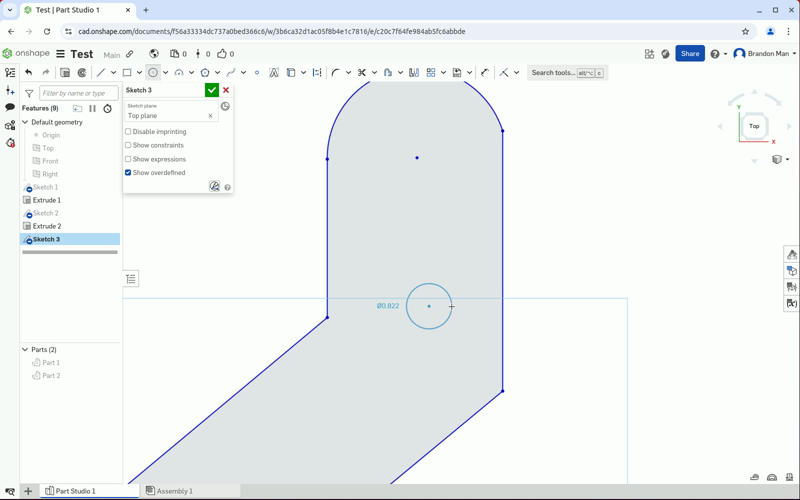
click(451, 306)
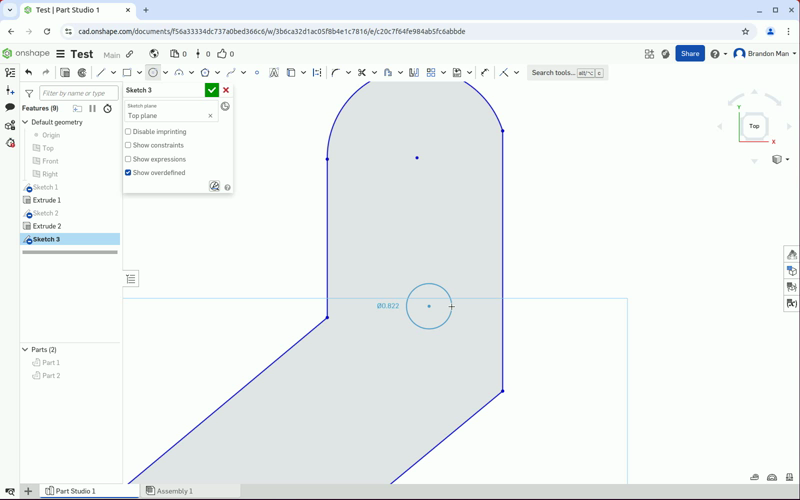
scroll(-6)
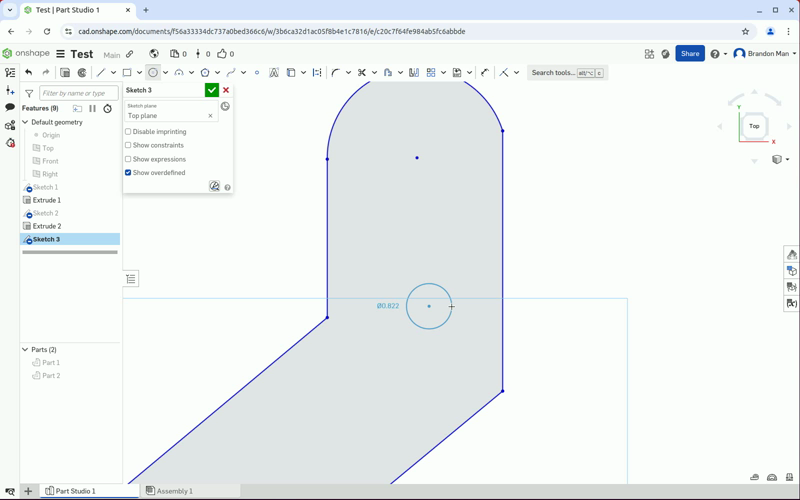
scroll(-6)
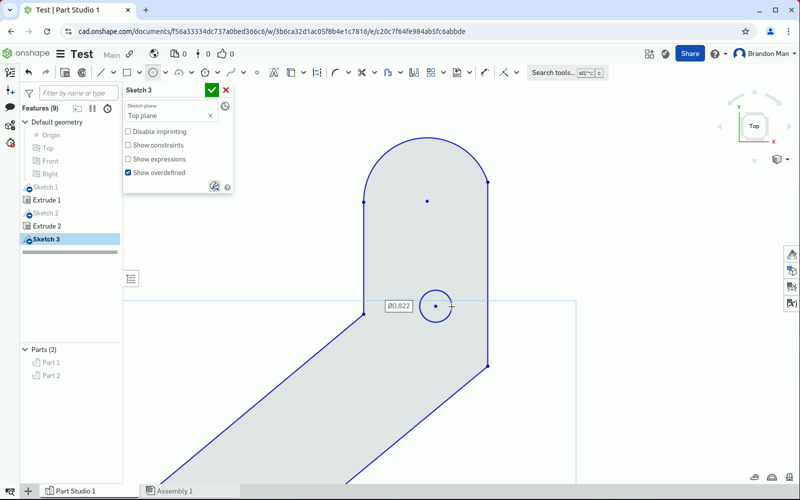
scroll(-6)
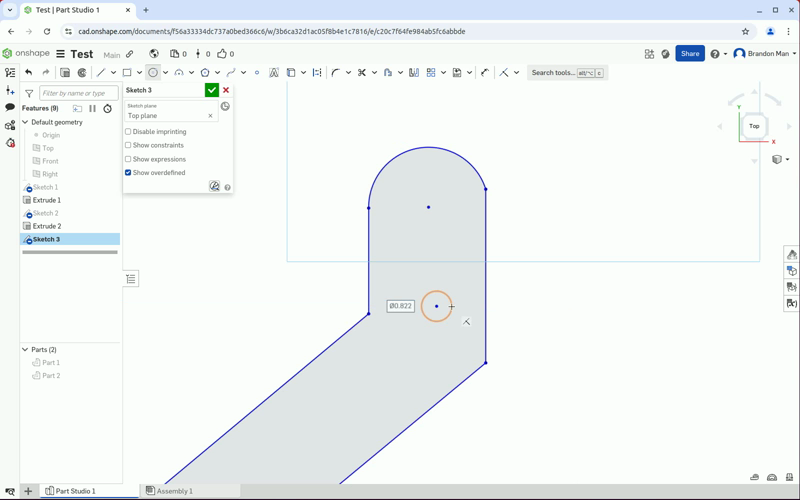
scroll(-6)
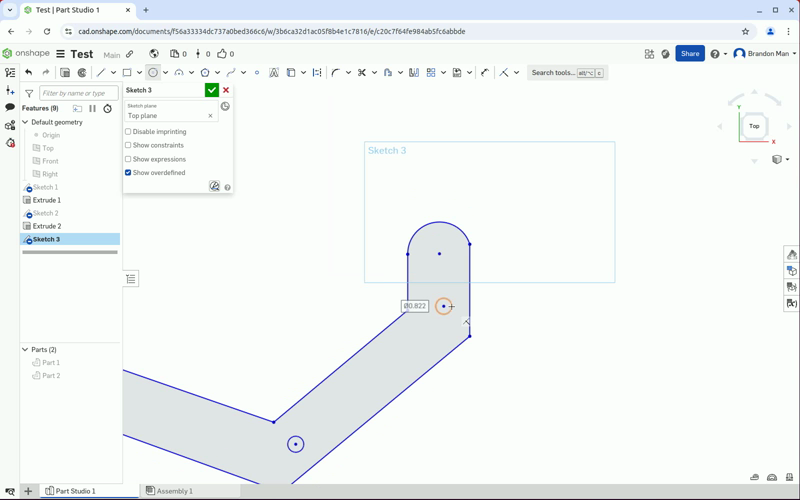
scroll(-6)
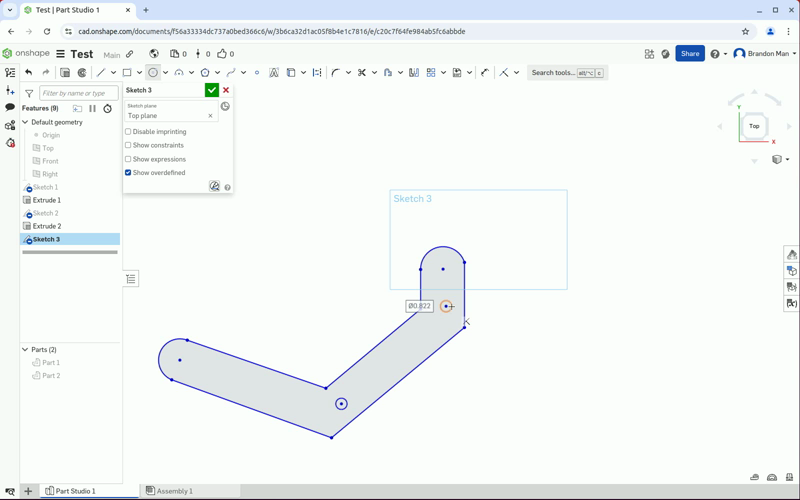
scroll(-6)
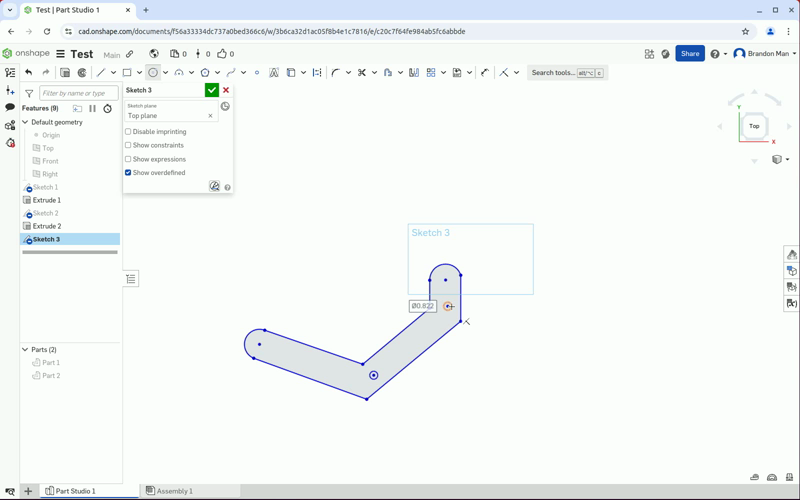
scroll(-6)
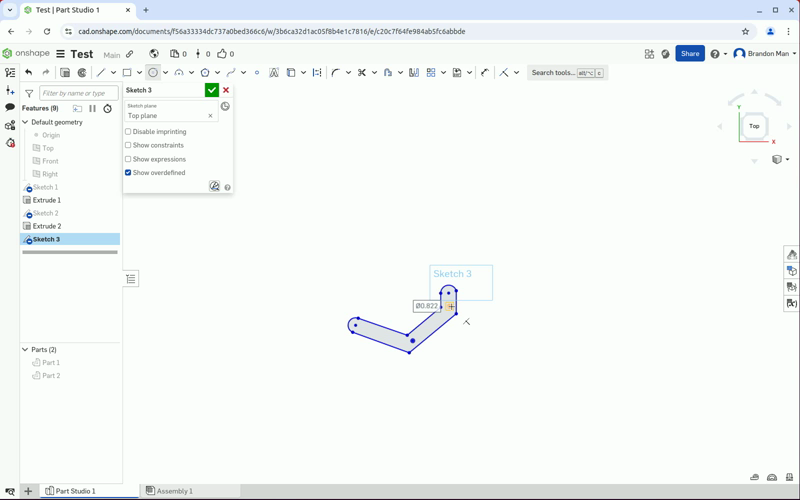
key(esc)
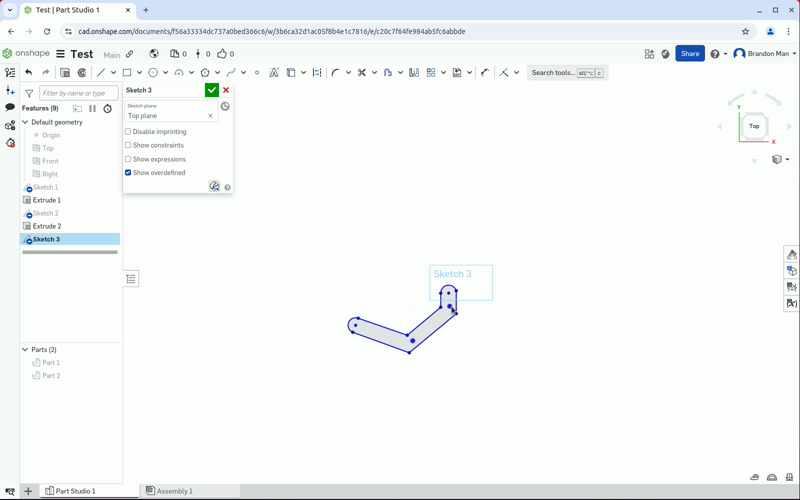
mouse_move(413, 334)
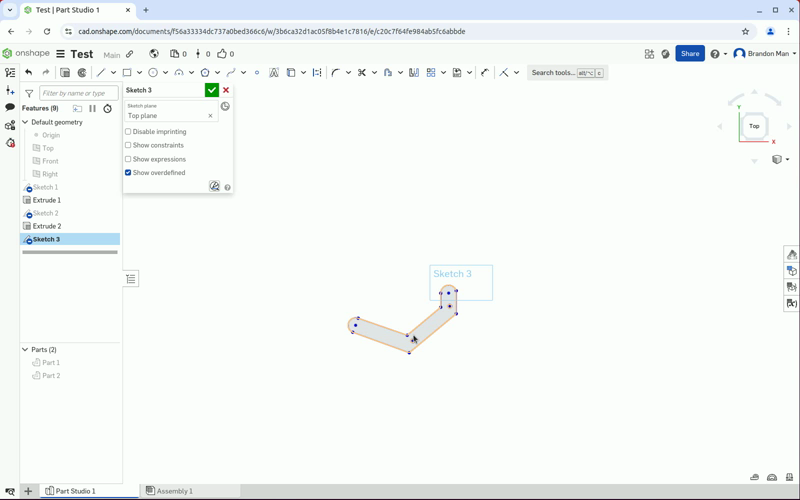
click(413, 334)
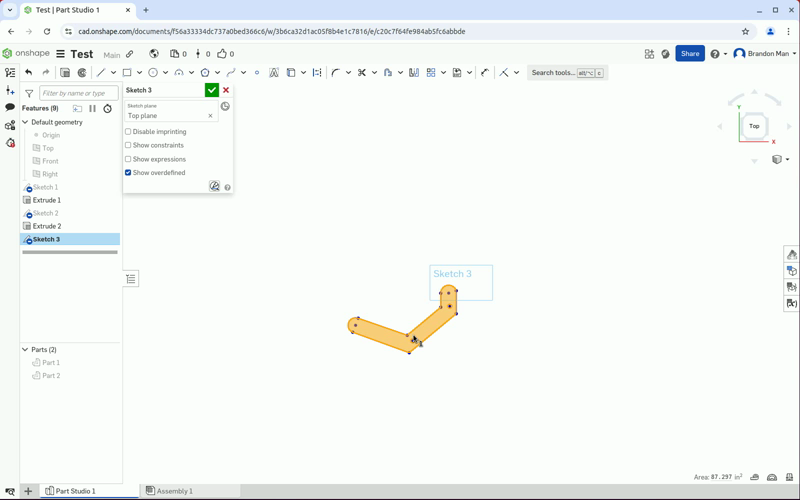
mouse_move(73, 352)
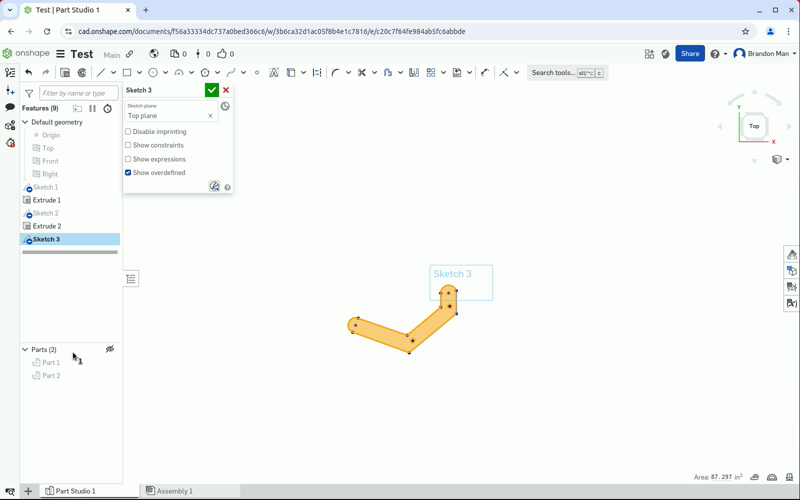
key(shift+y)
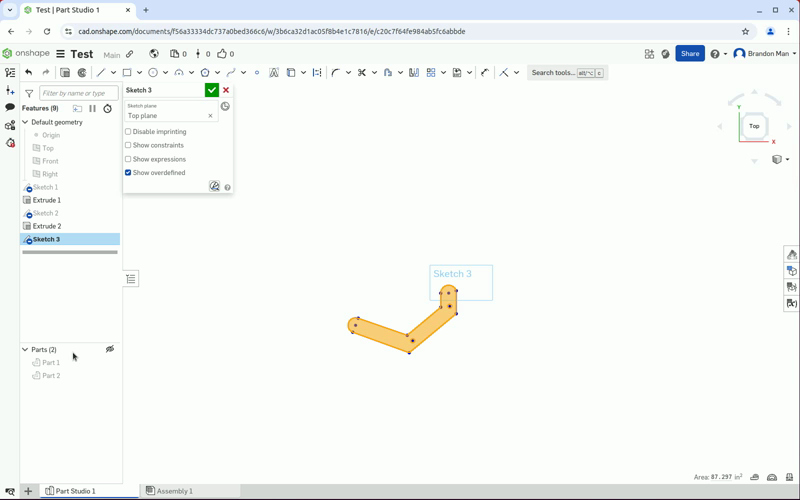
key(shift+e)
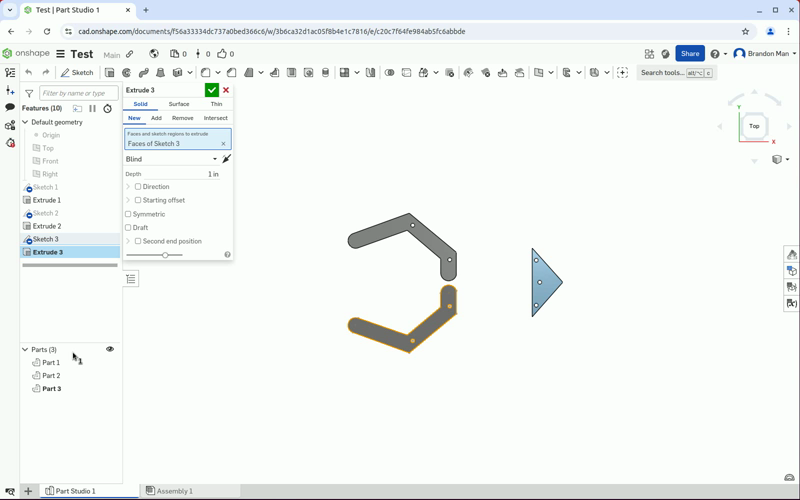
mouse_move(143, 106)
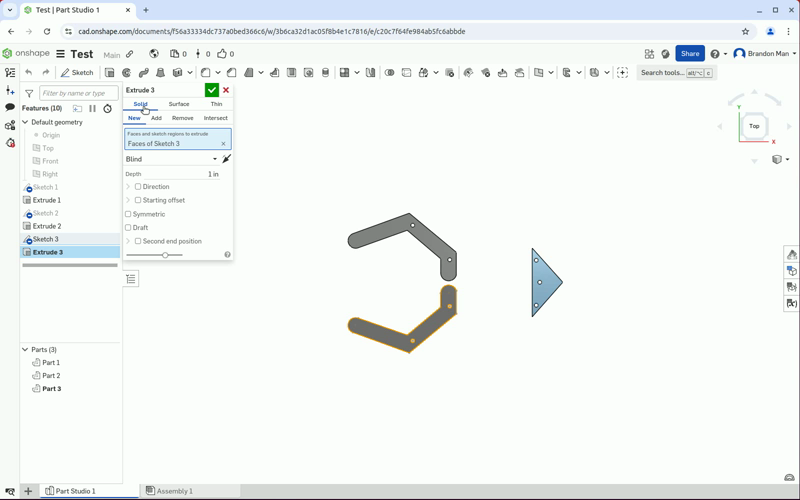
click(143, 106)
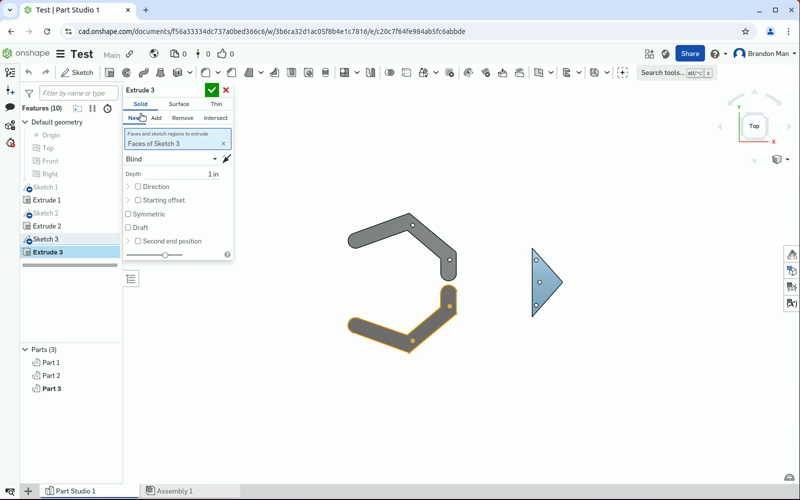
mouse_move(137, 120)
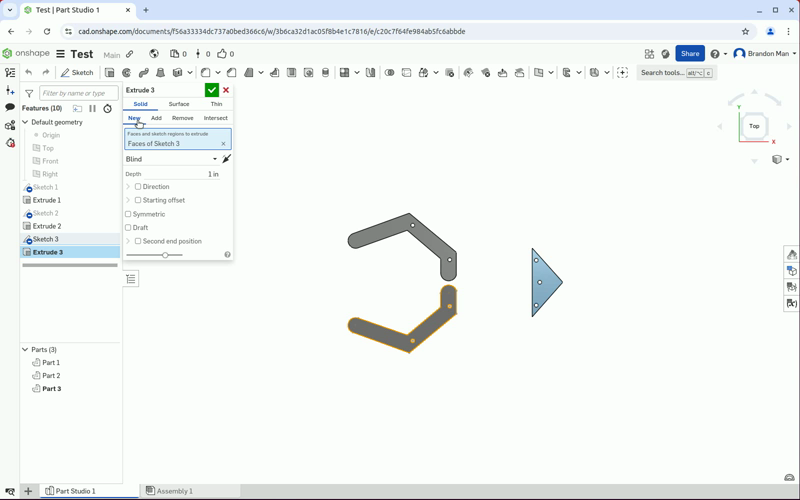
click(137, 120)
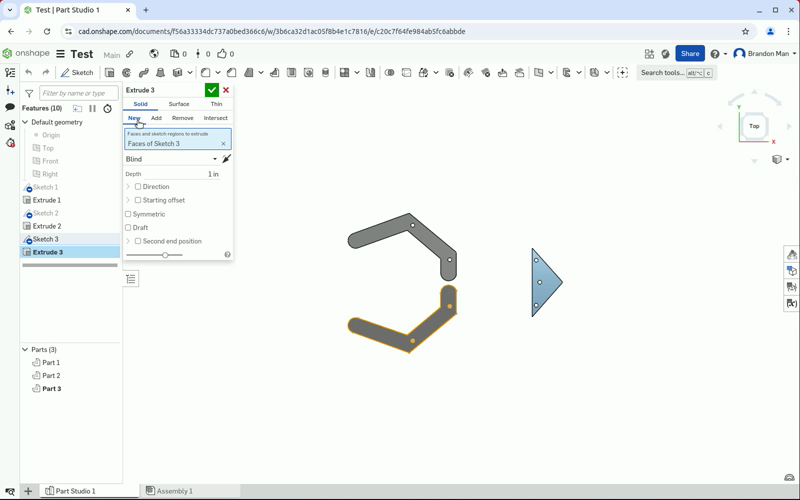
key(tab, 4)
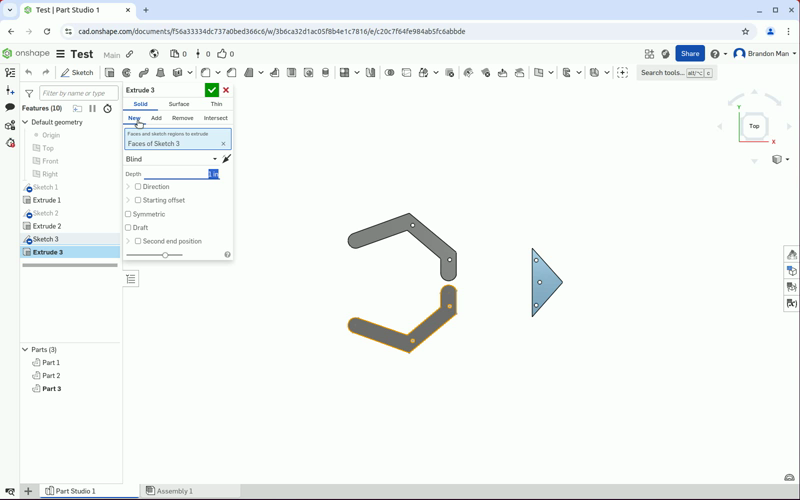
text(0.963)
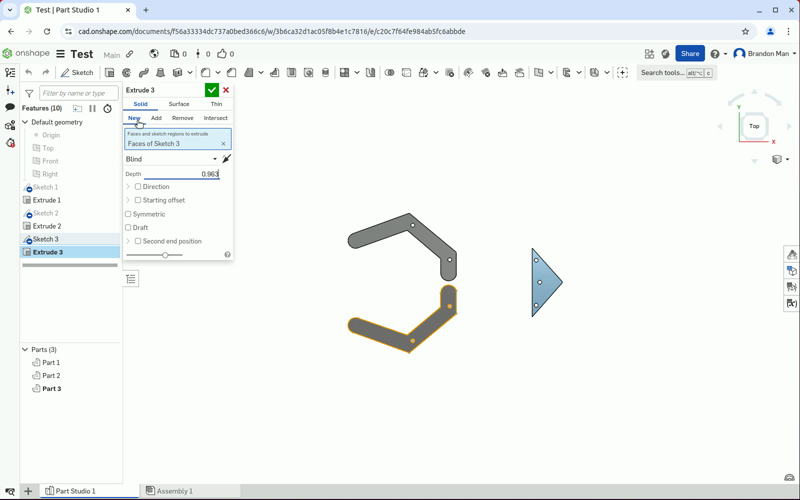
key(enter)
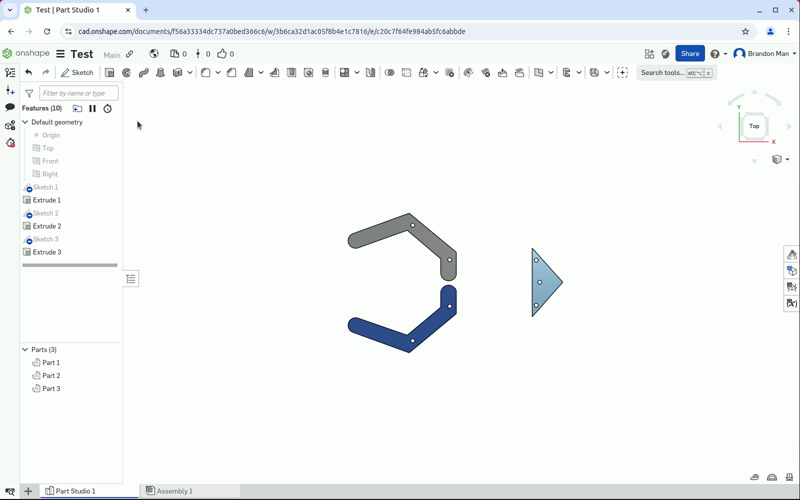
key(shift+h)
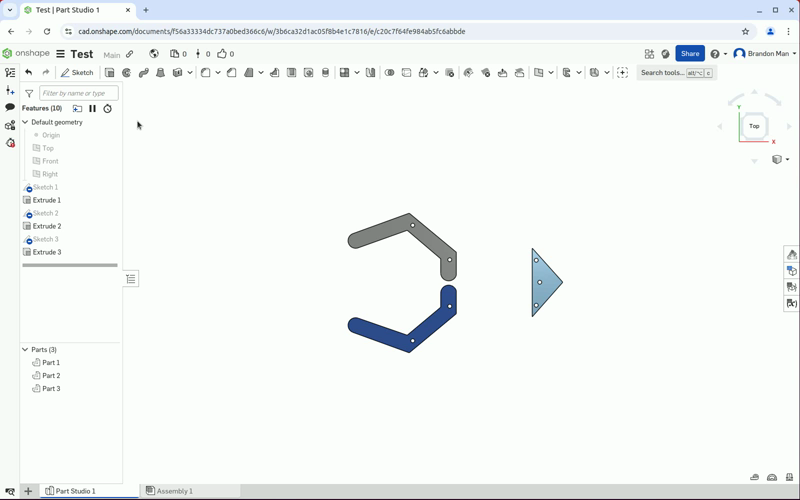
key(shift+h)
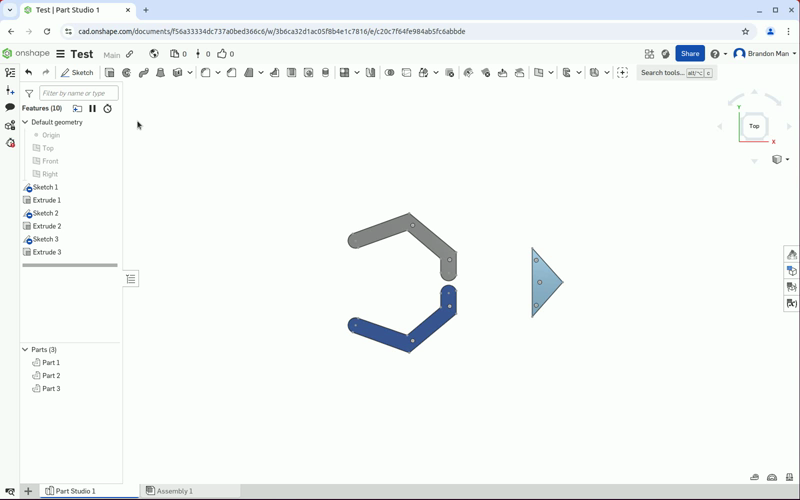
key(shift+7)
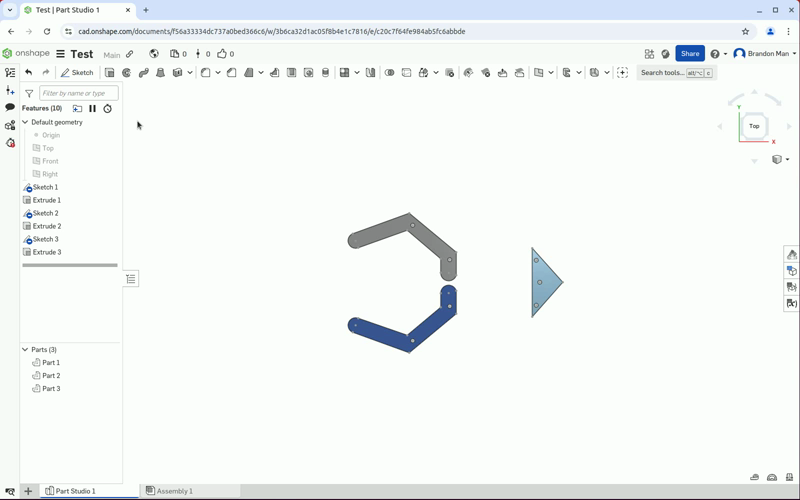
key(up, 3)
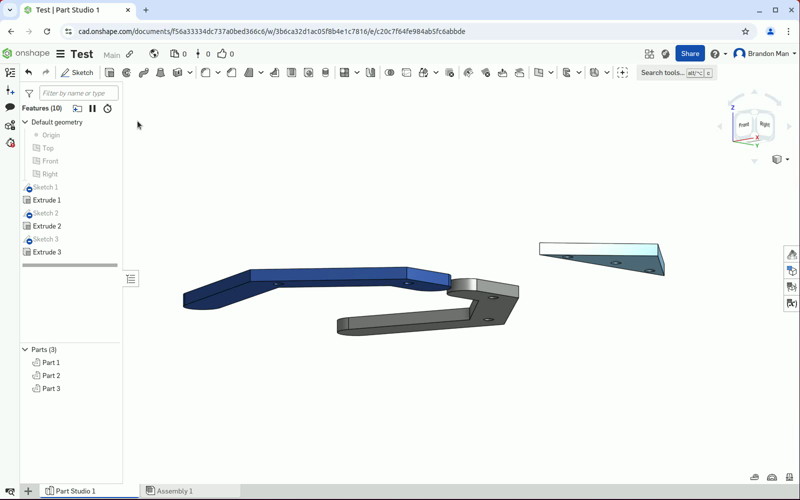
key(left, 3)
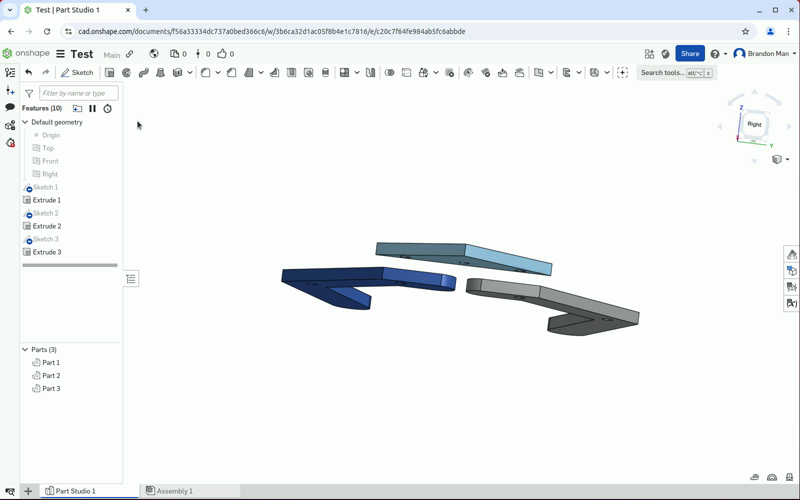
key(right, 3)
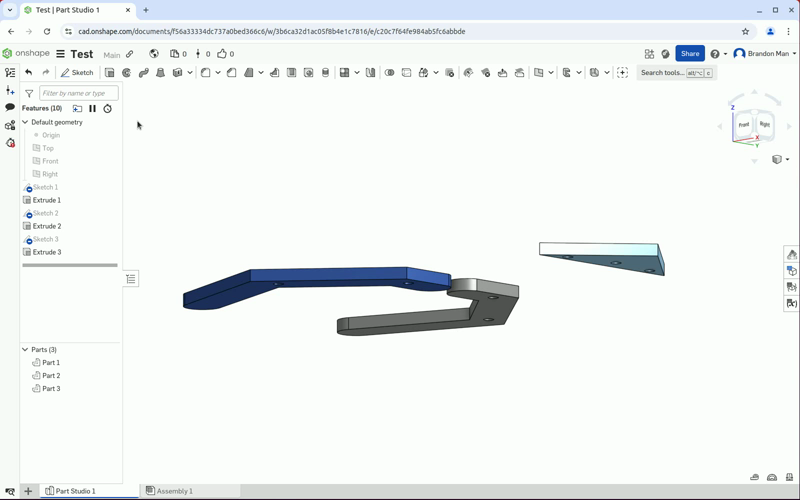
key(down, 3)
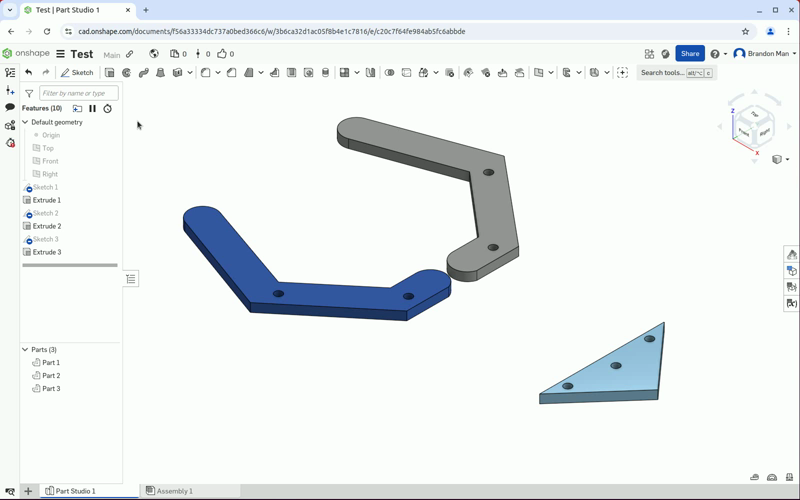
mouse_move(73, 189)
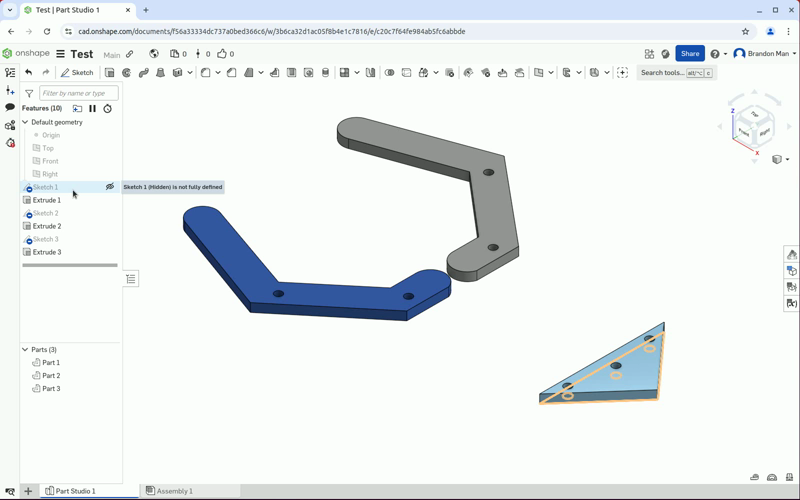
click(73, 189)